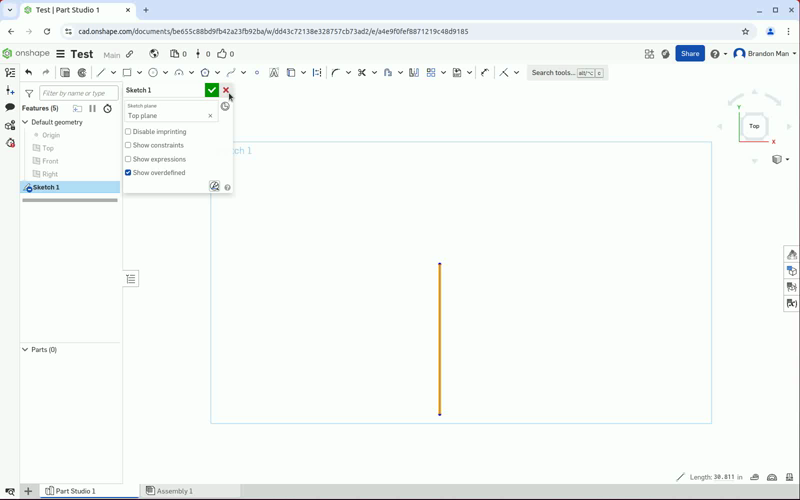
key(shift+h)
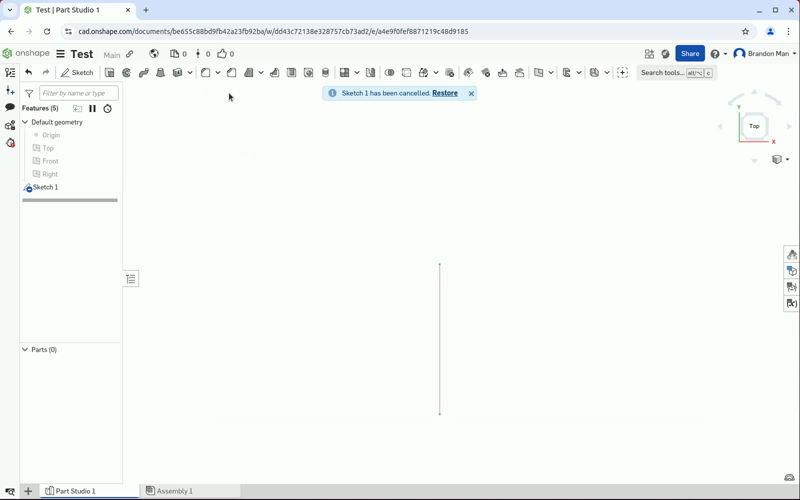
key(shift+s)
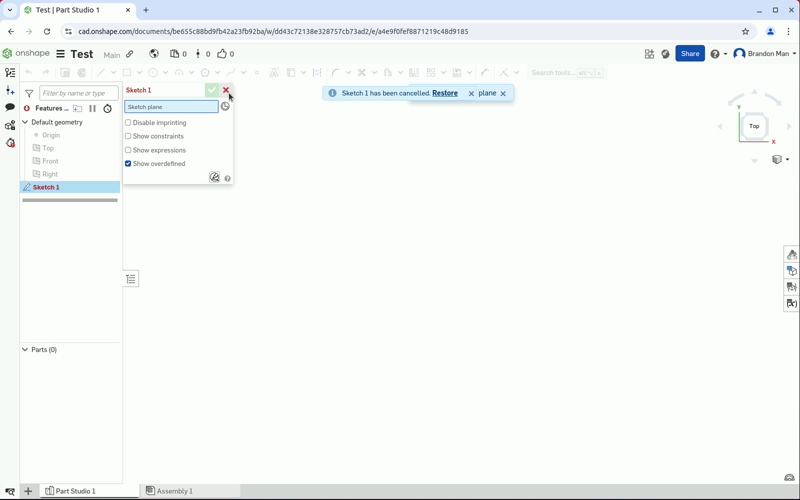
mouse_move(73, 150)
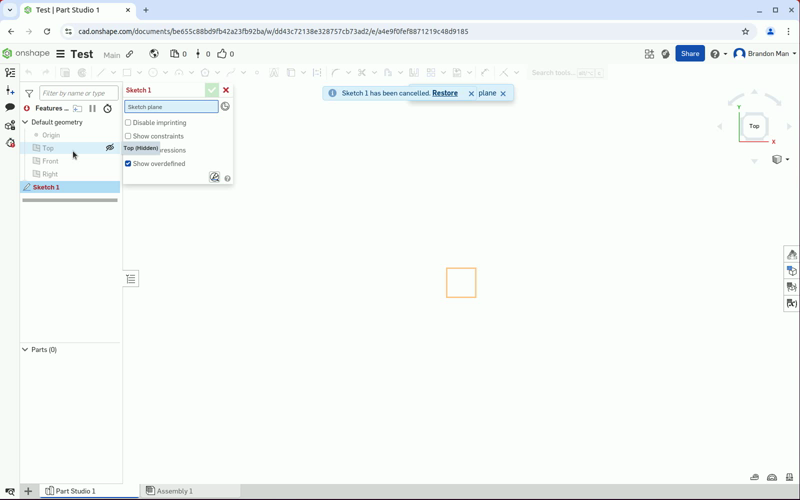
click(73, 150)
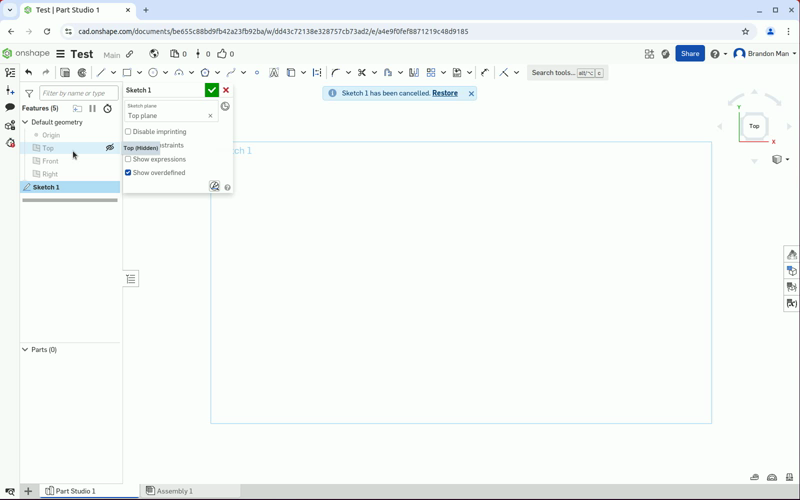
mouse_move(73, 352)
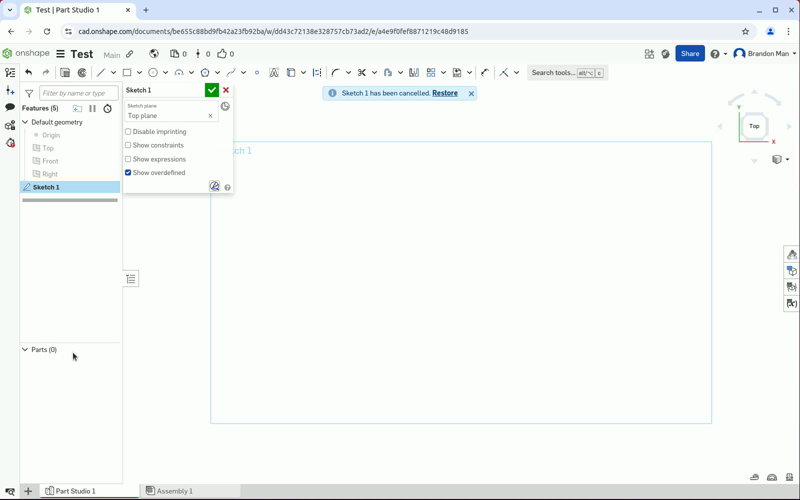
key(y)
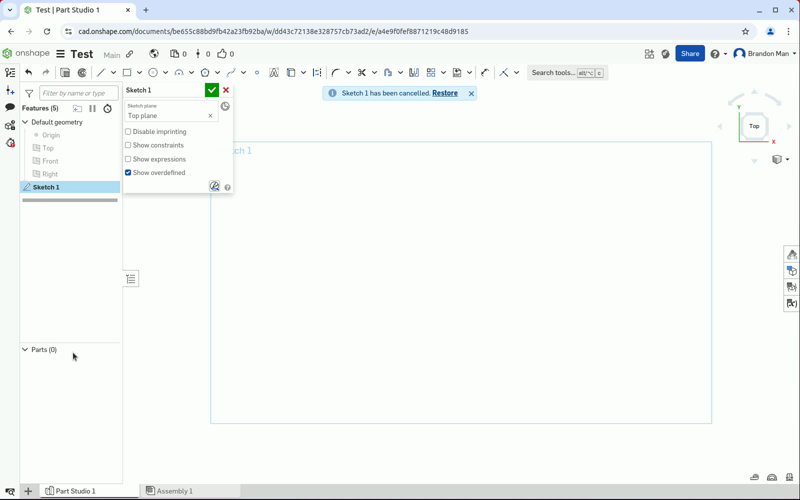
key(l)
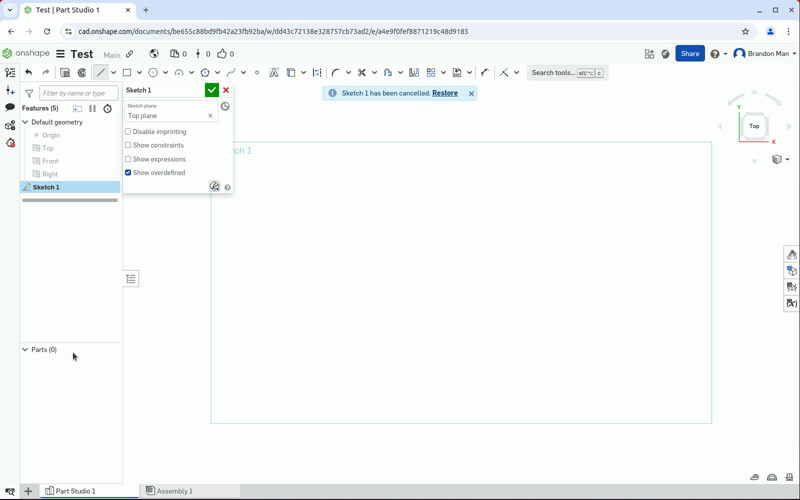
key_down(shift)
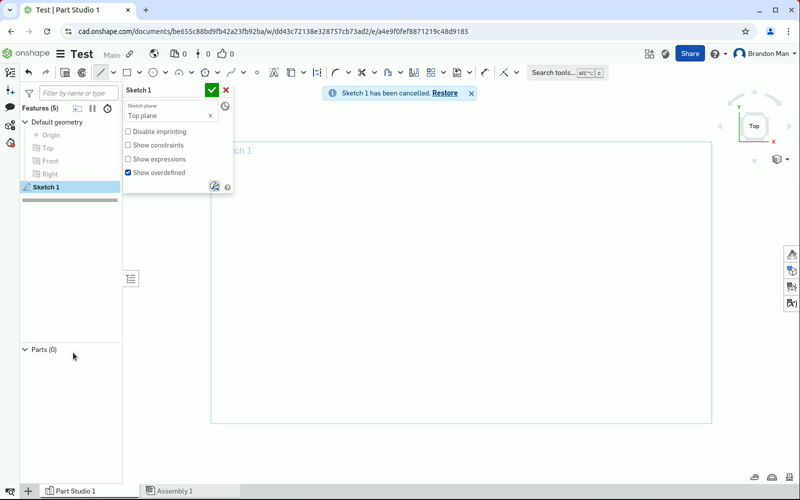
mouse_move(459, 286)
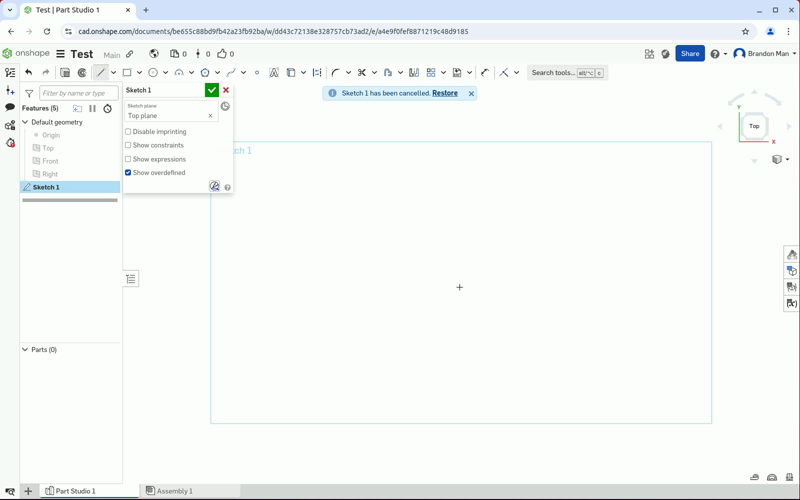
click(459, 286)
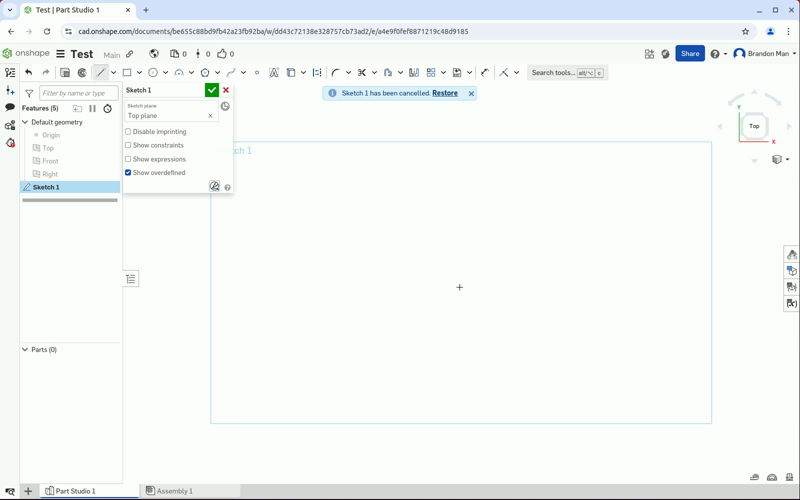
key_up(shift)
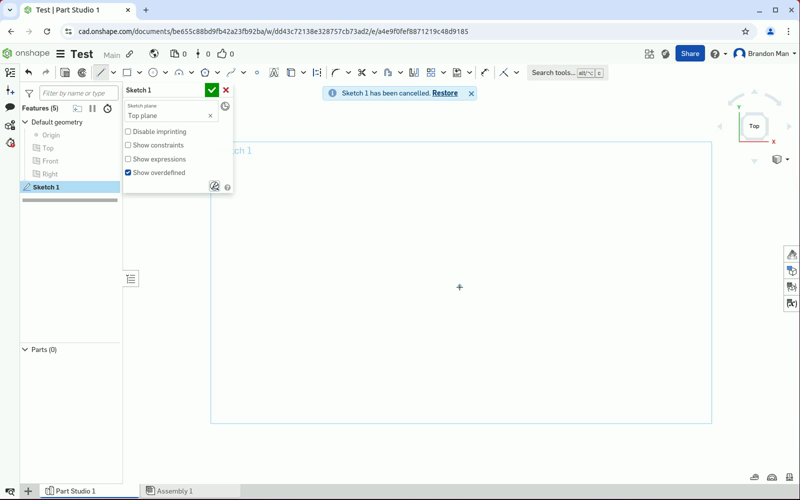
key_down(shift)
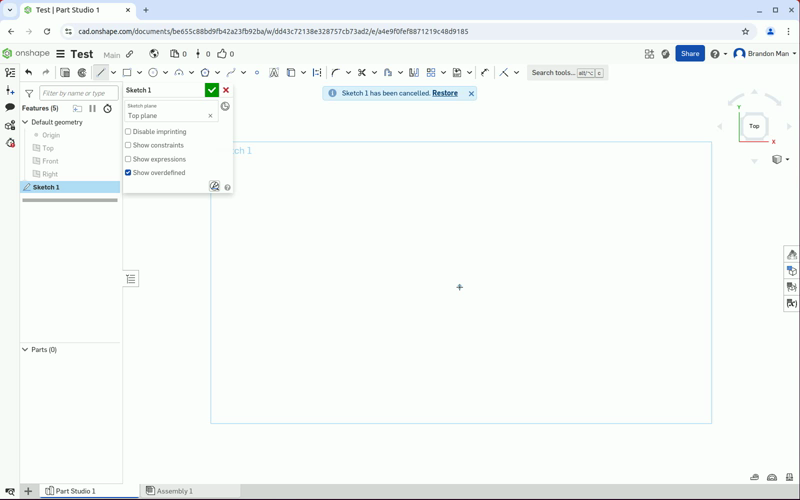
mouse_move(489, 286)
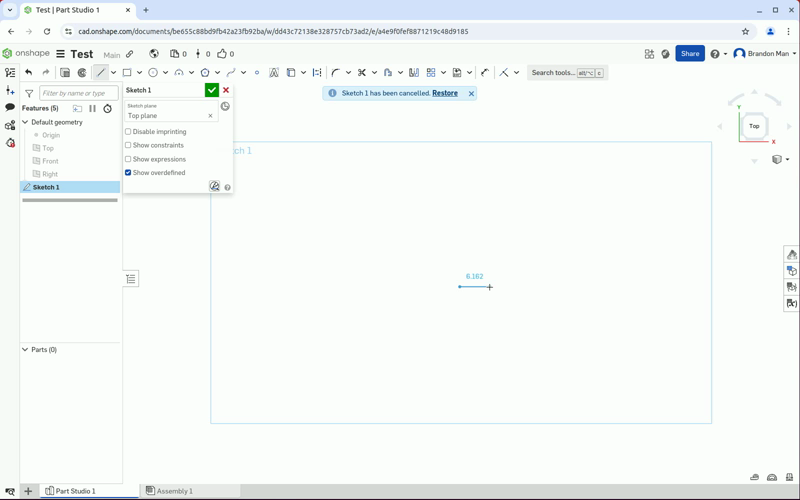
mouse_move(463, 286)
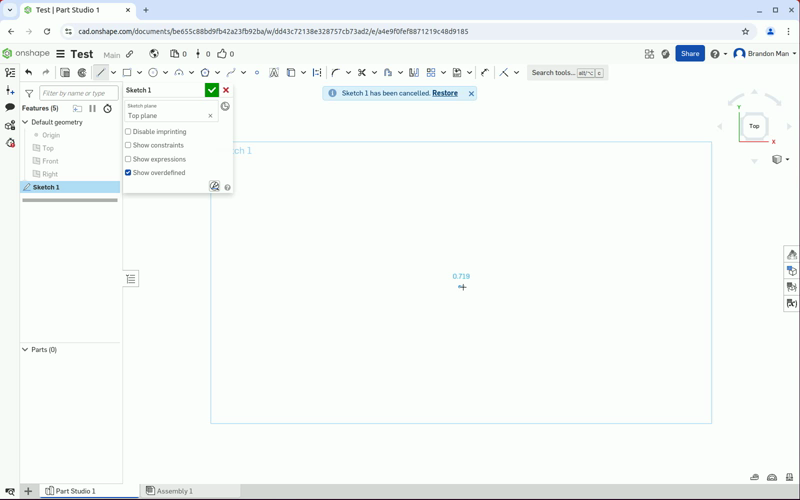
scroll(6)
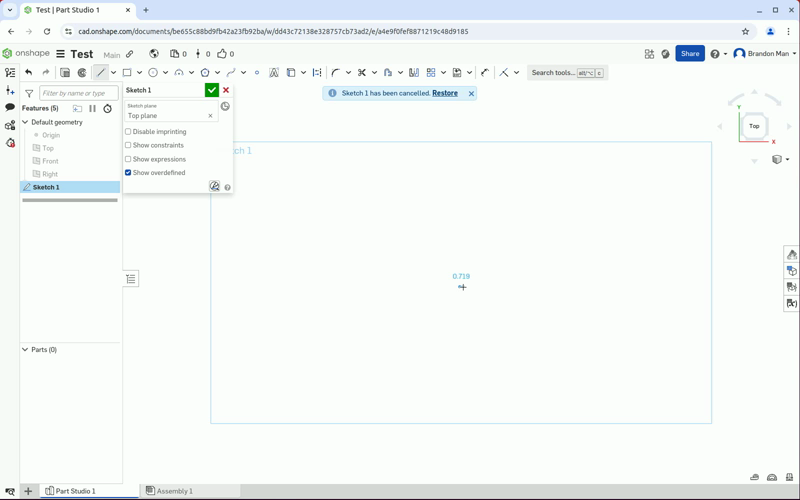
scroll(6)
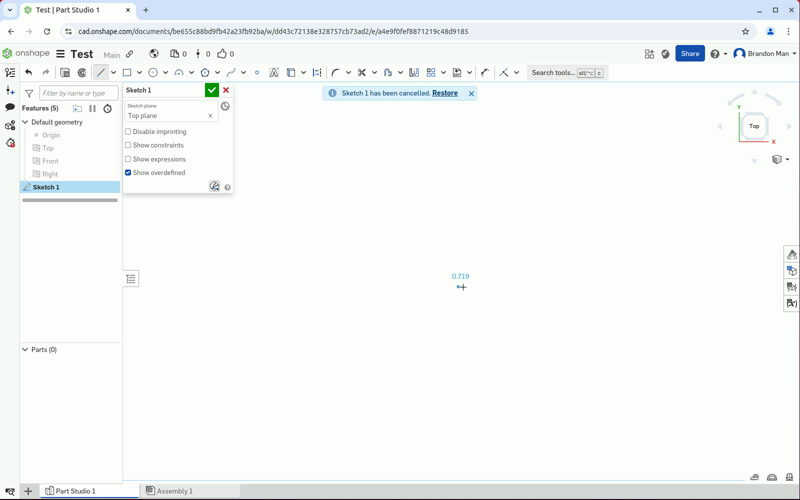
scroll(6)
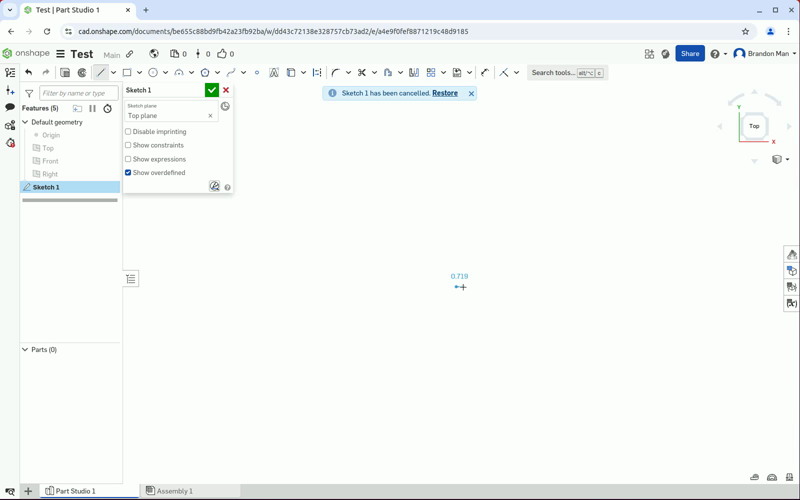
scroll(6)
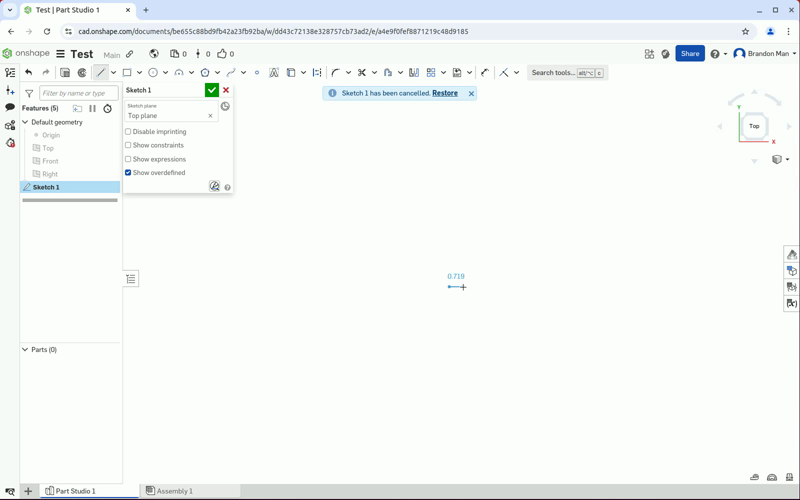
scroll(6)
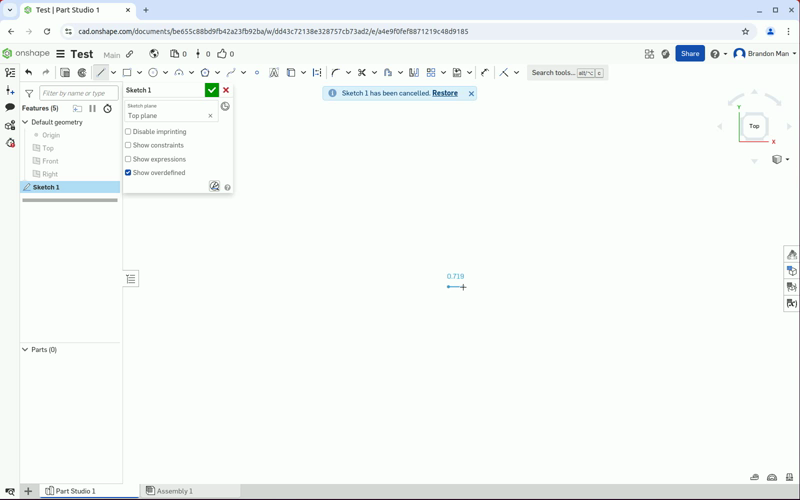
scroll(6)
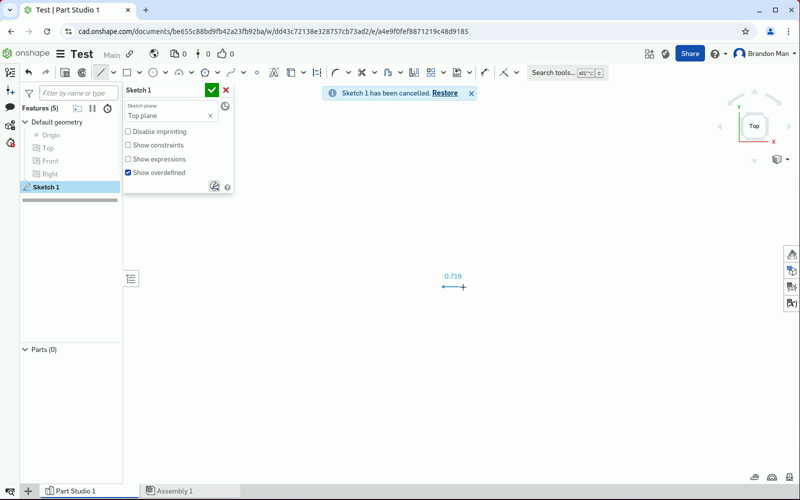
scroll(6)
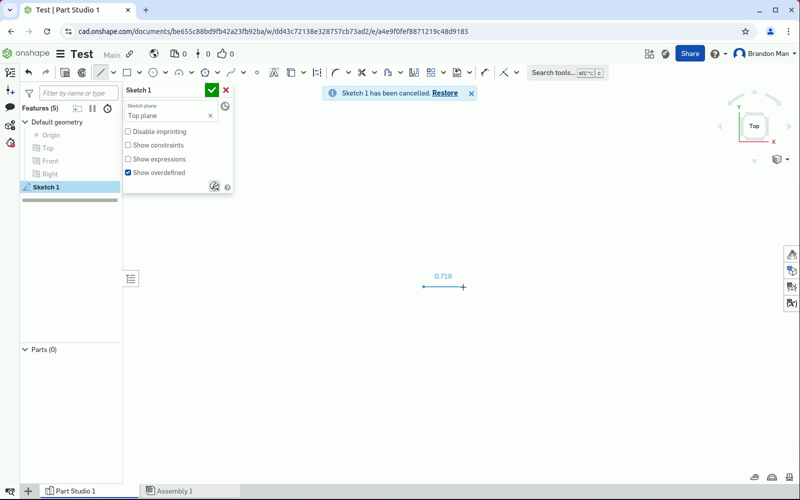
click(463, 286)
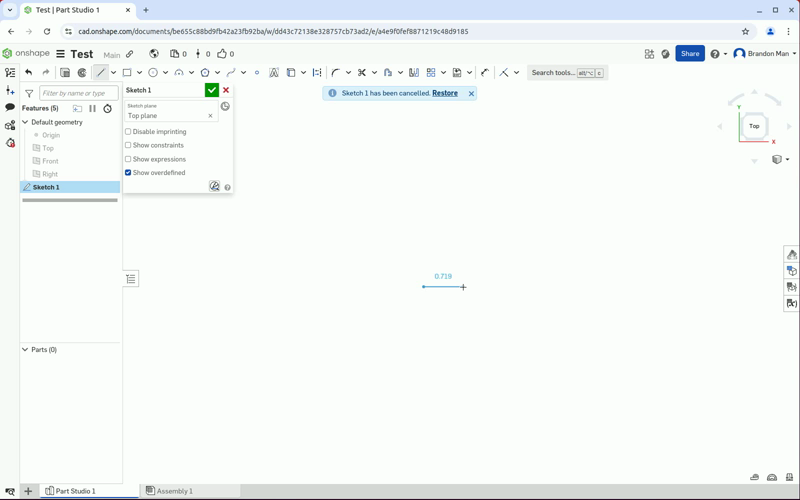
scroll(-6)
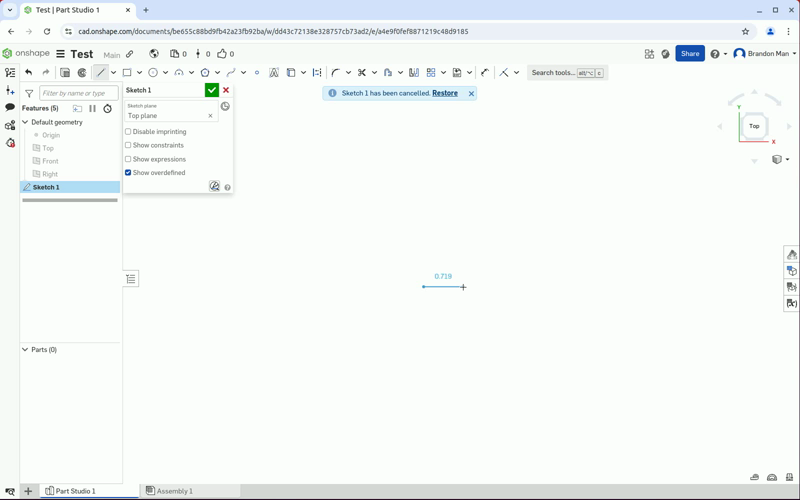
scroll(-6)
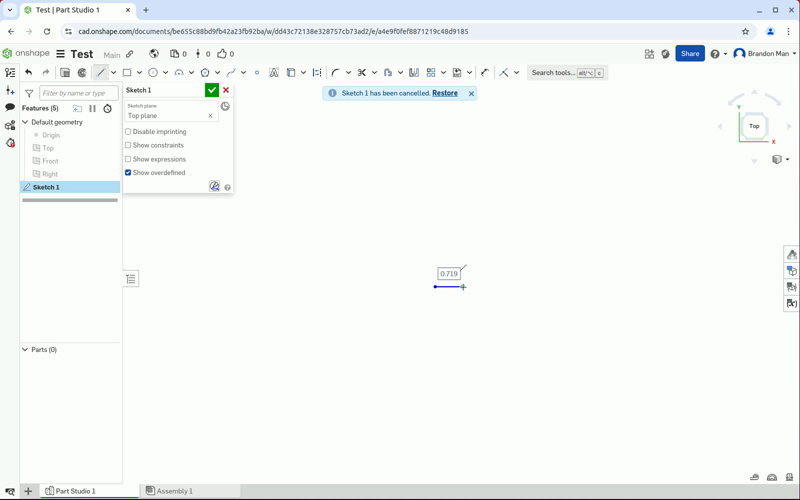
scroll(-6)
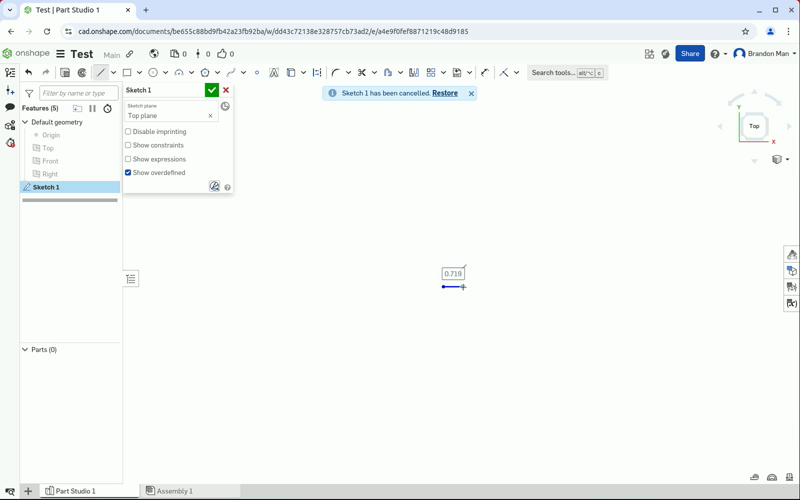
scroll(-6)
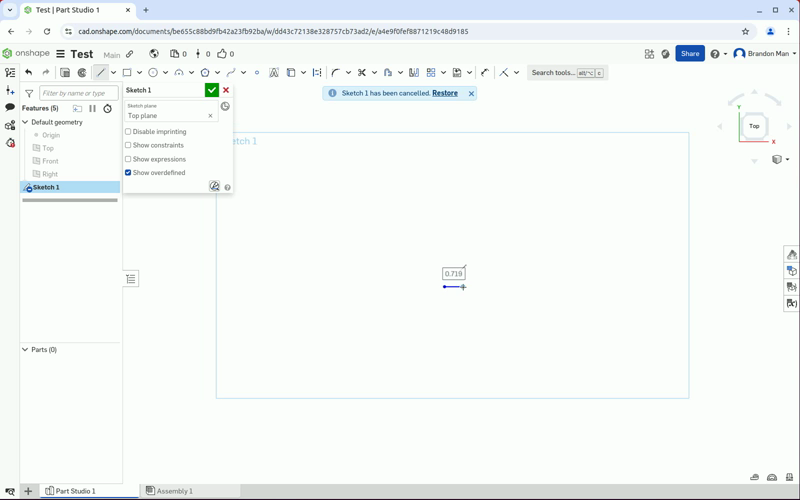
scroll(-6)
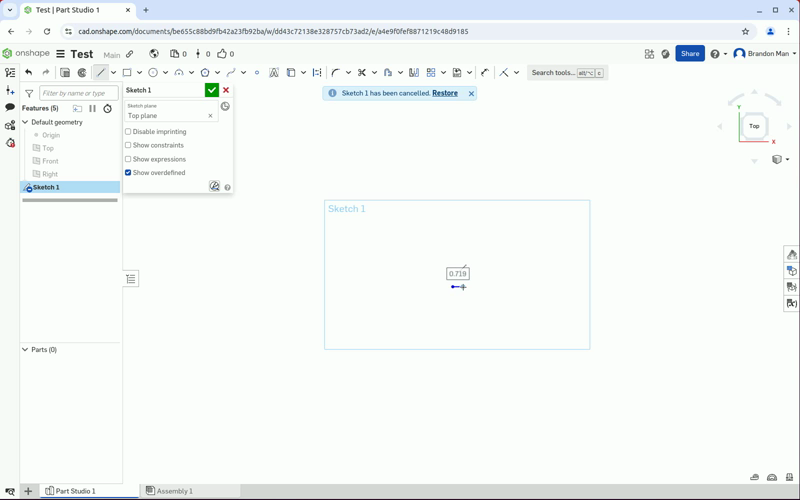
scroll(-6)
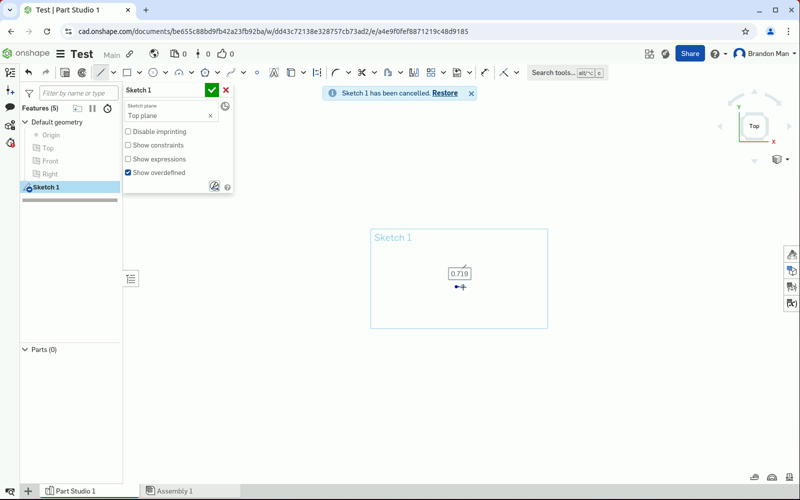
scroll(-6)
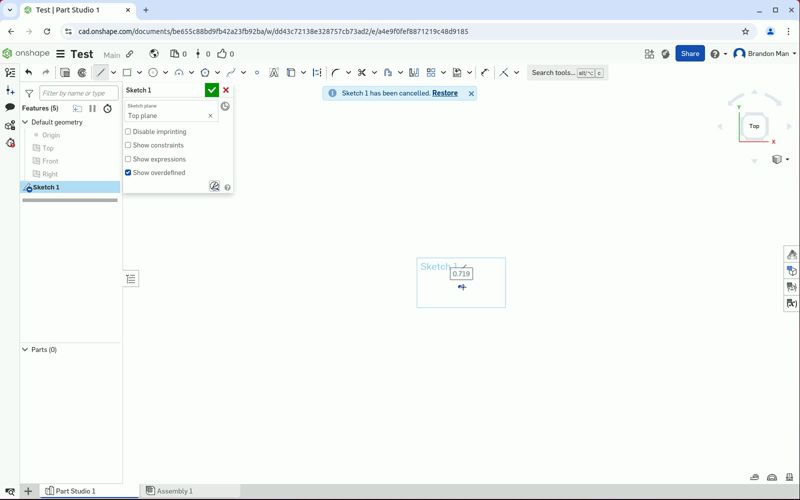
key_up(shift)
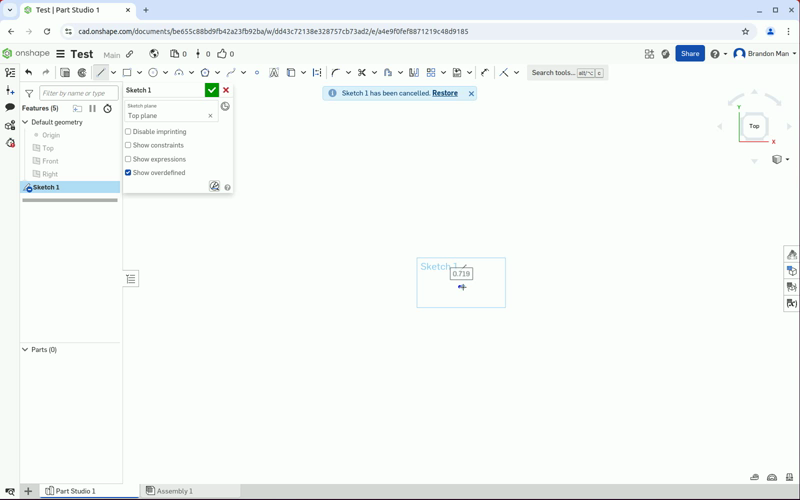
key_down(shift)
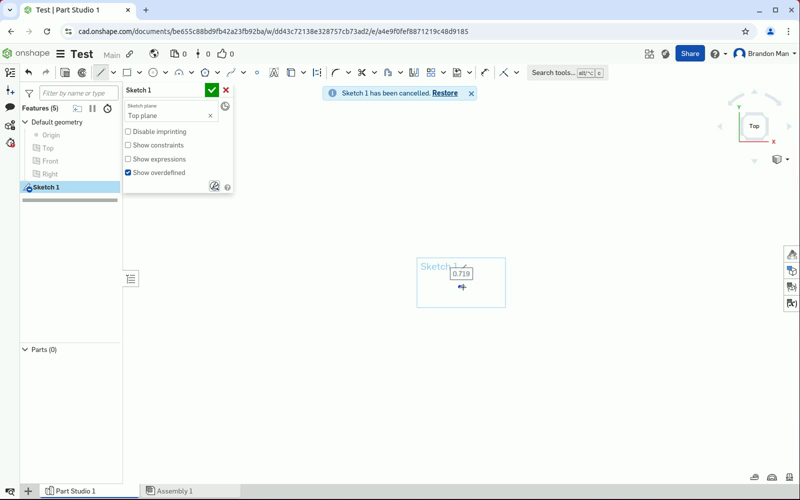
mouse_move(493, 286)
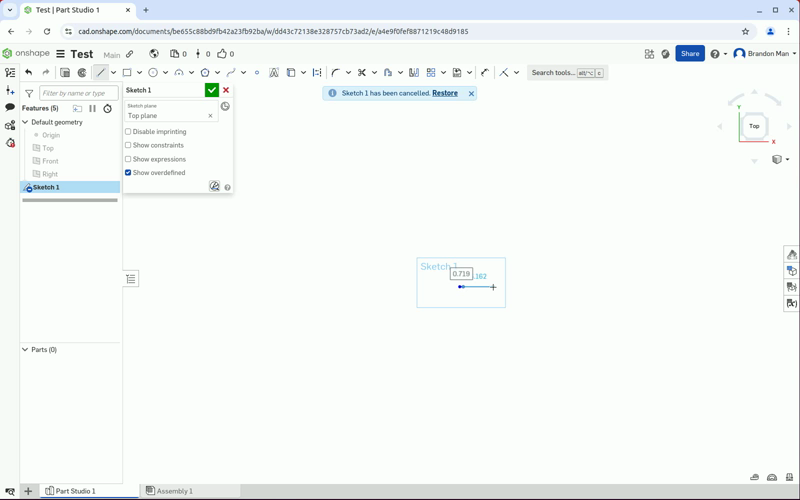
mouse_move(463, 279)
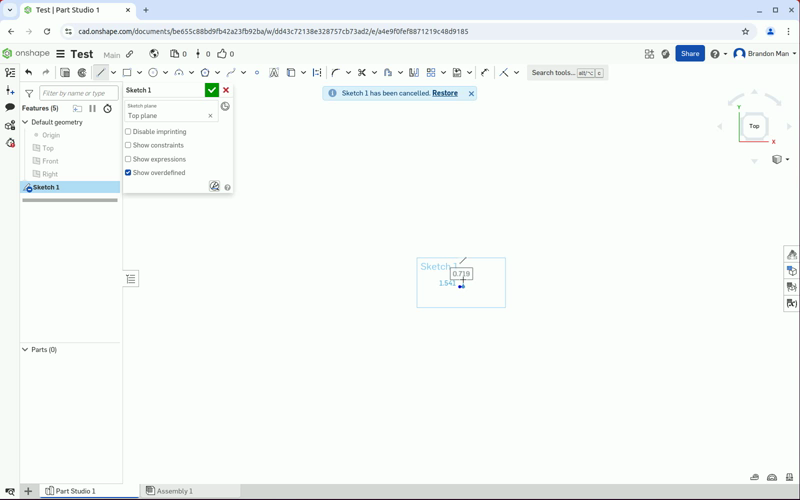
scroll(6)
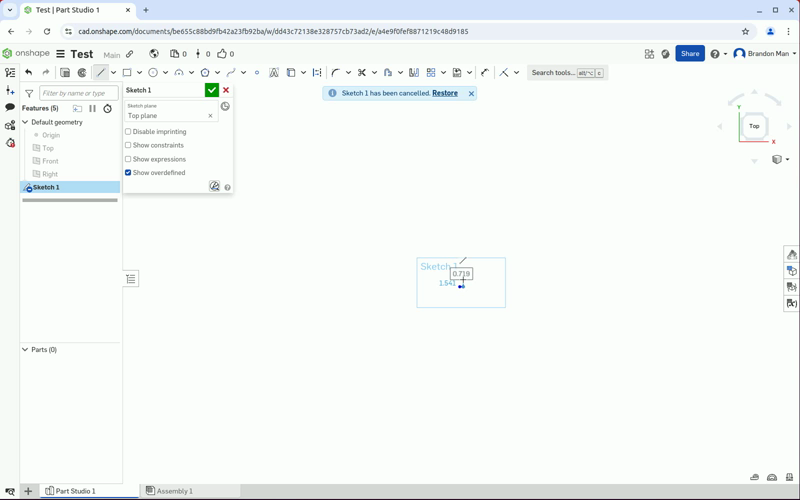
scroll(6)
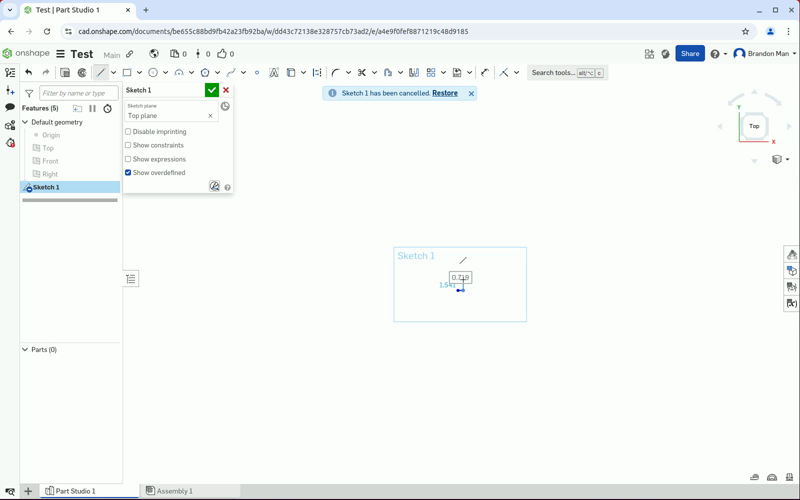
scroll(6)
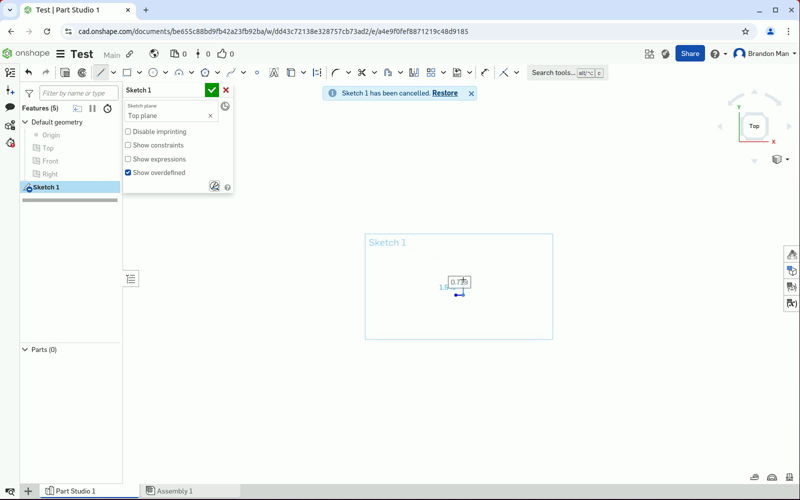
scroll(6)
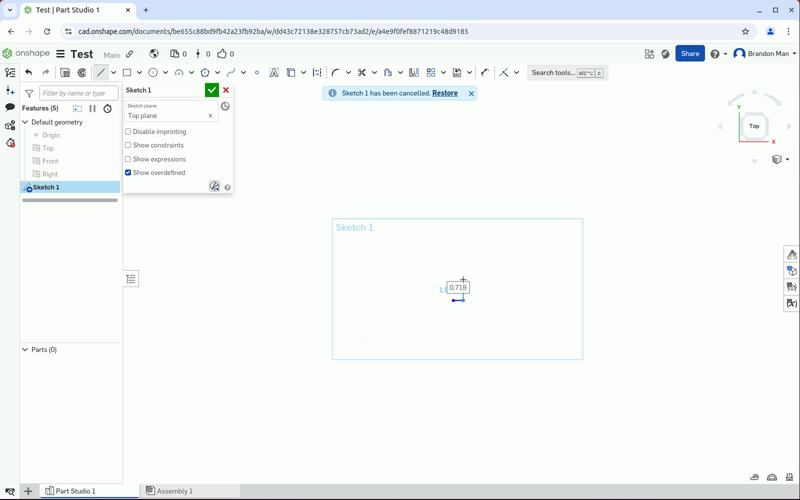
scroll(6)
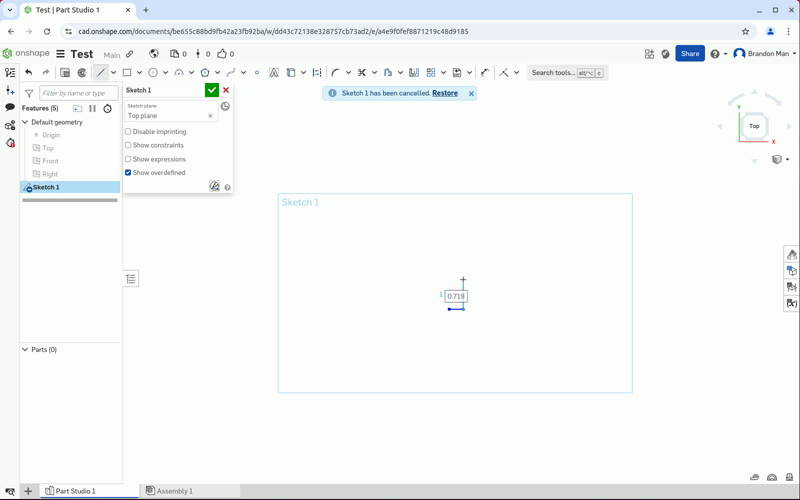
scroll(6)
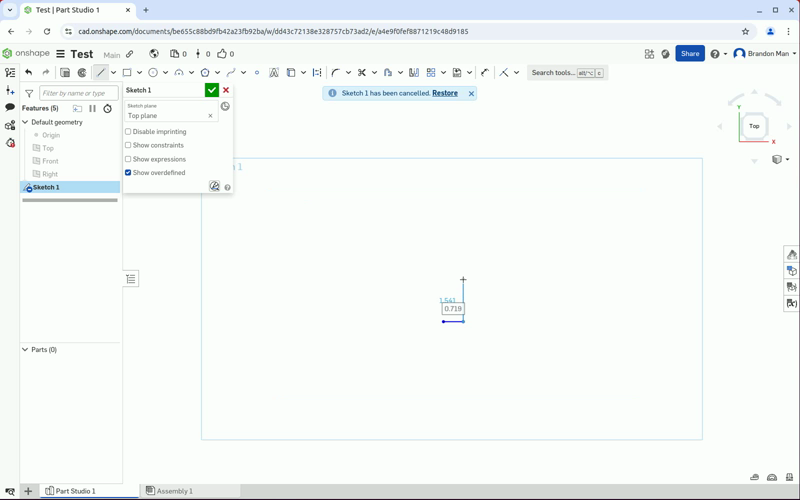
scroll(6)
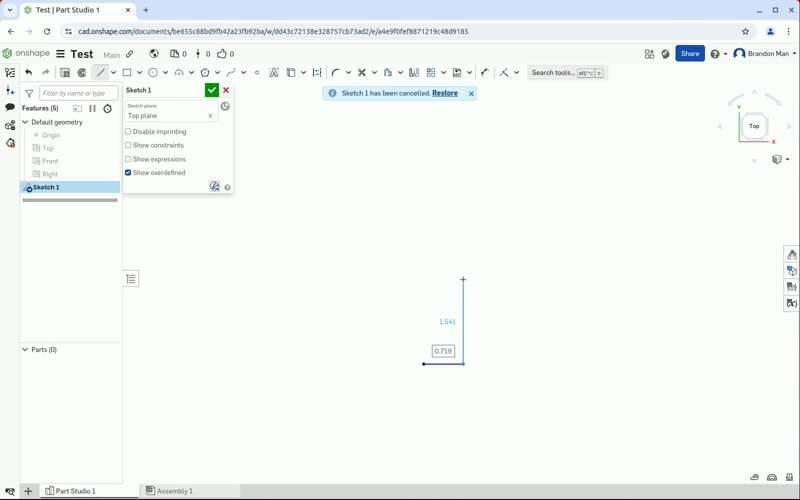
click(463, 279)
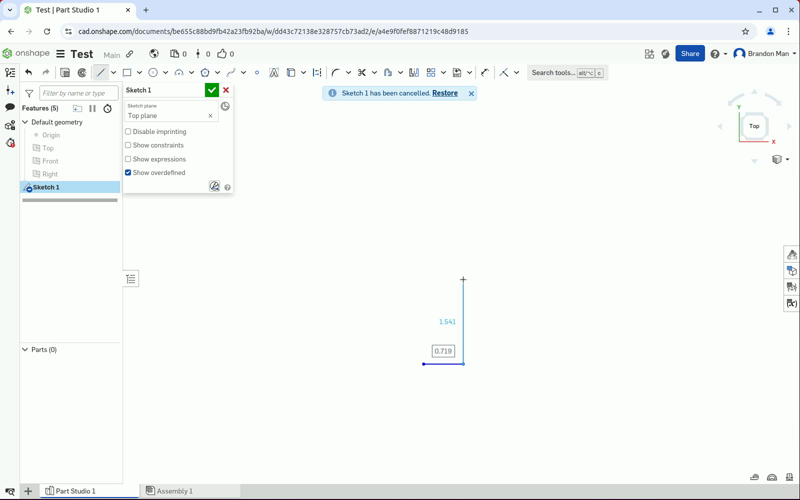
scroll(-6)
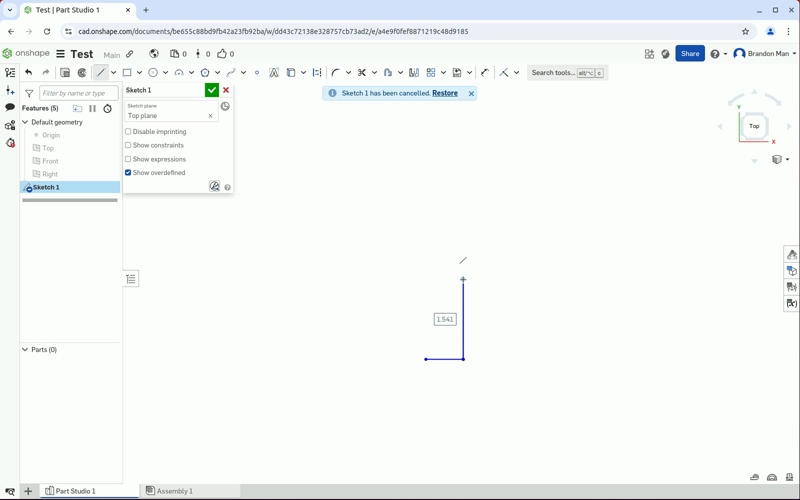
scroll(-6)
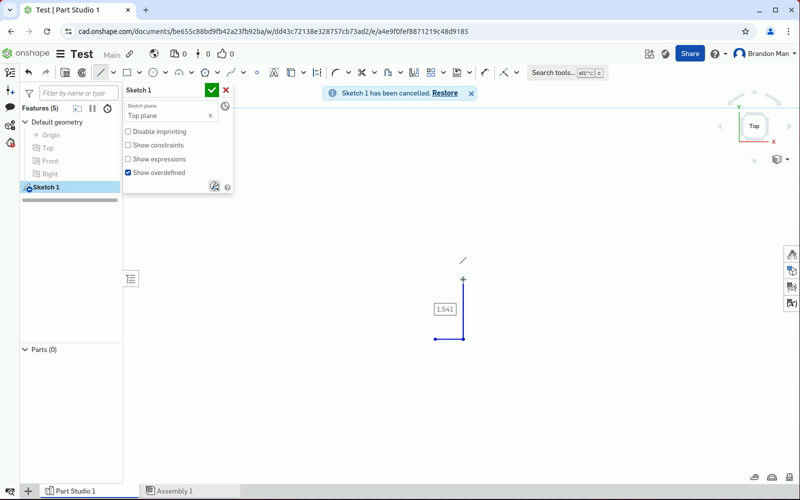
scroll(-6)
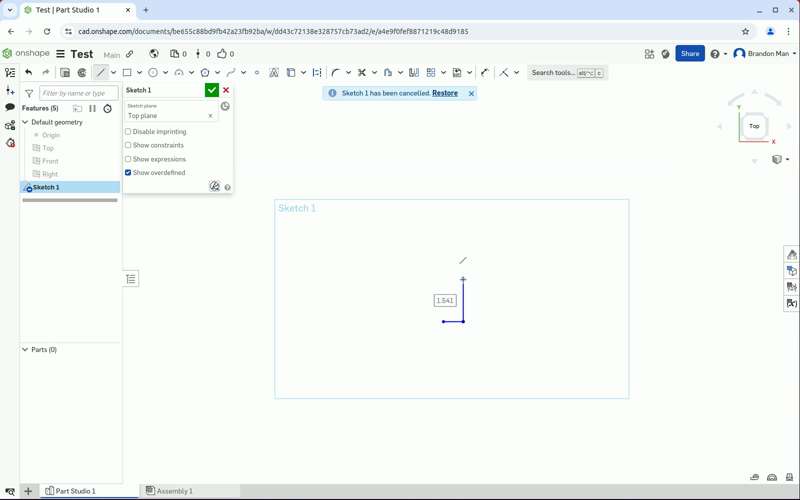
scroll(-6)
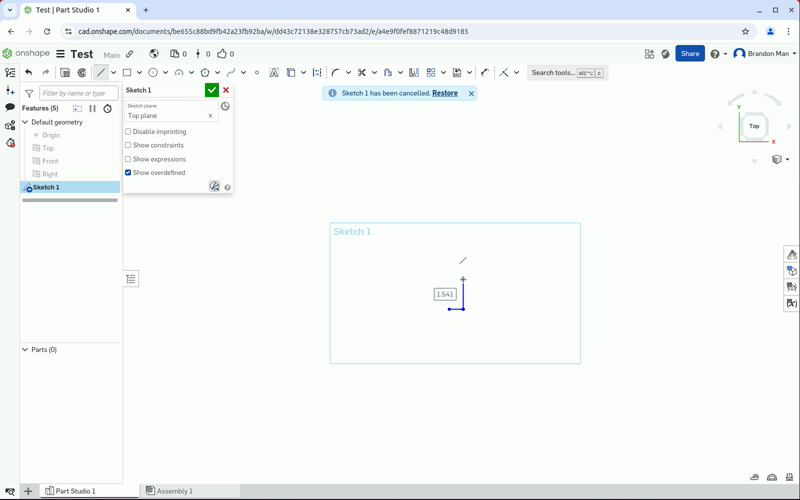
scroll(-6)
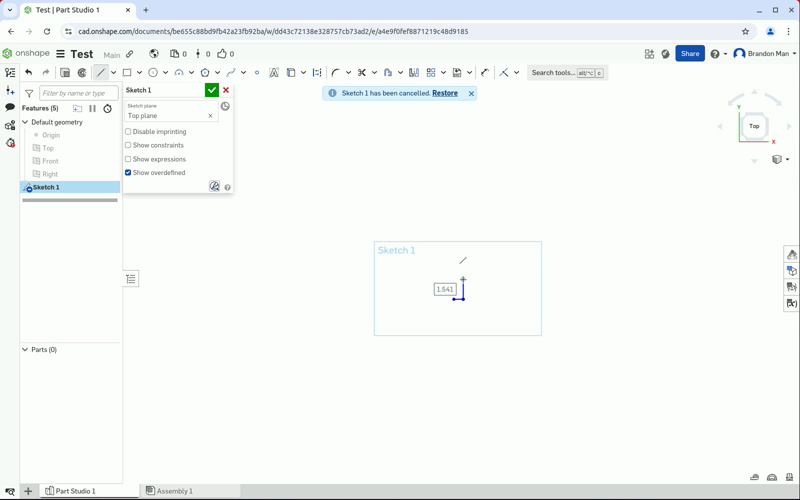
scroll(-6)
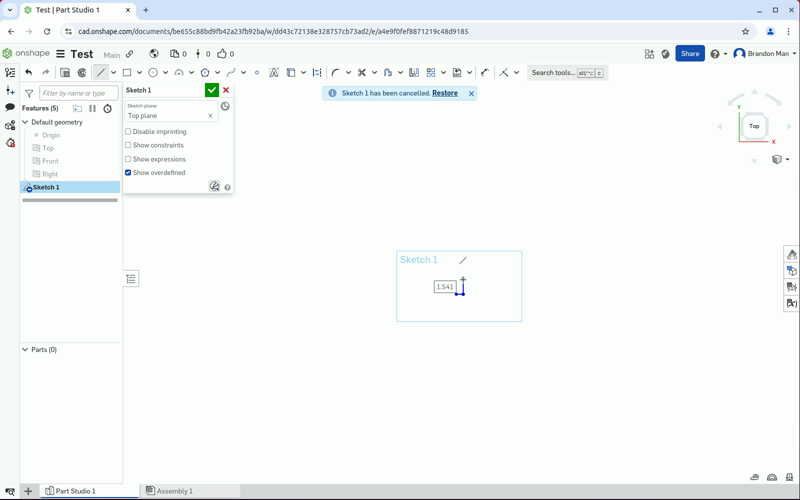
scroll(-6)
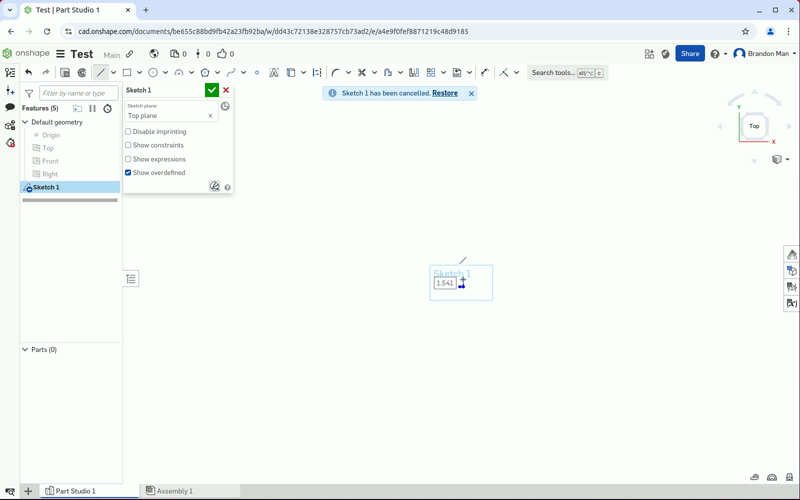
key_up(shift)
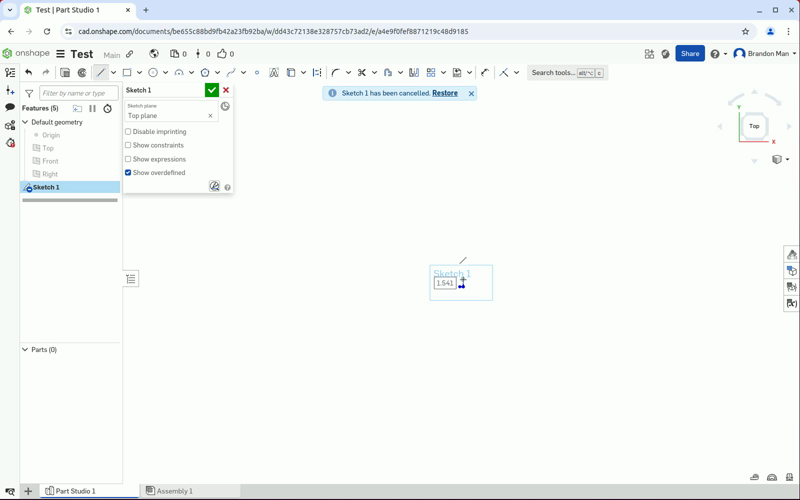
key_down(shift)
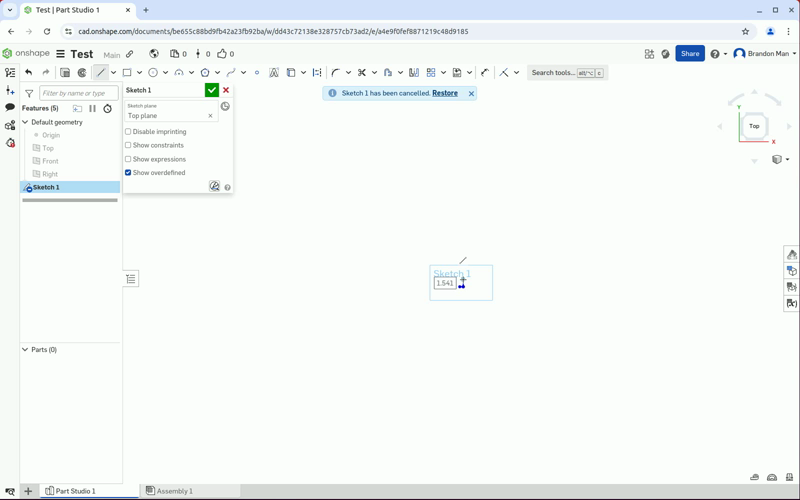
mouse_move(493, 279)
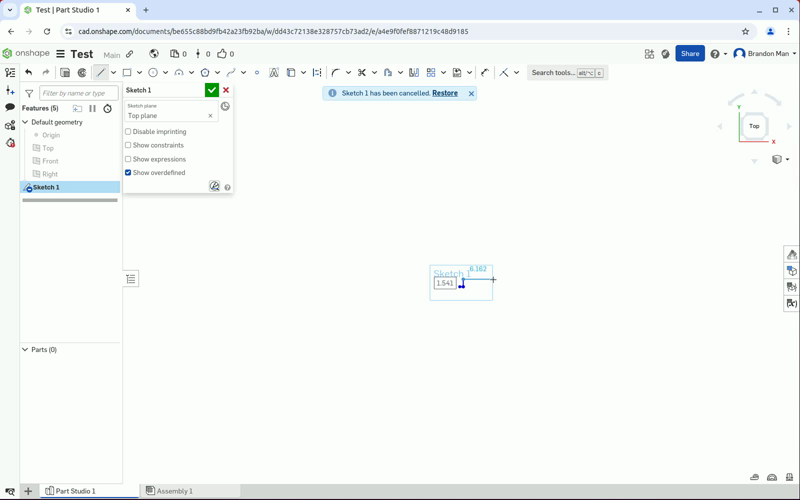
mouse_move(459, 279)
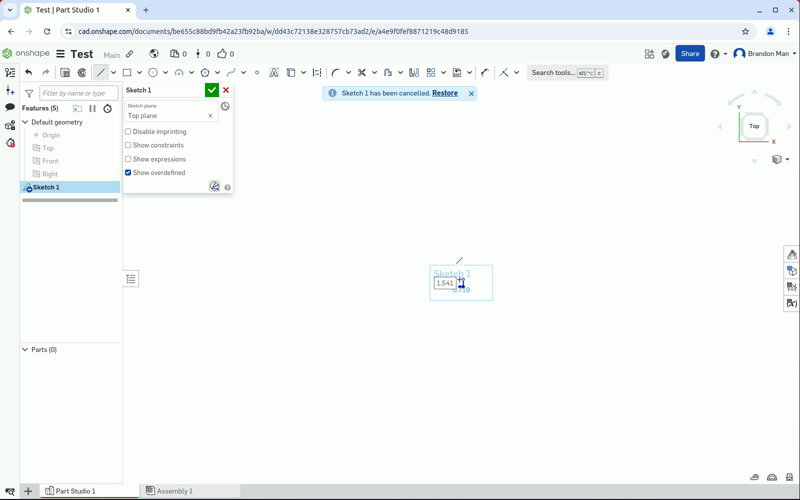
scroll(6)
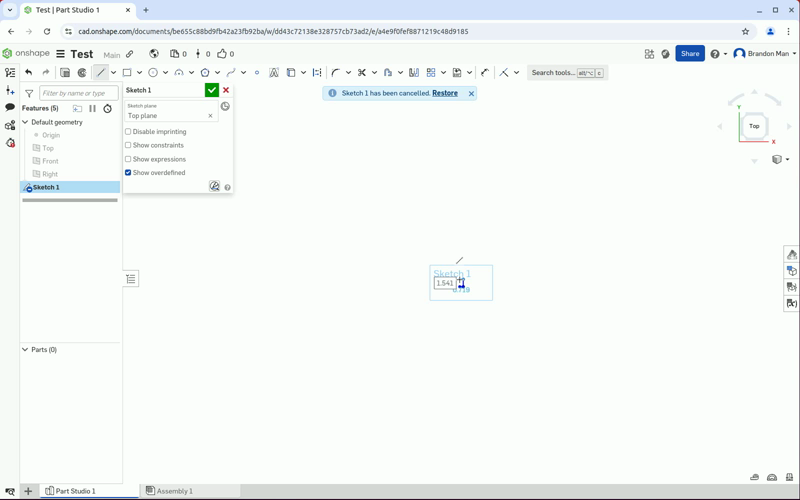
scroll(6)
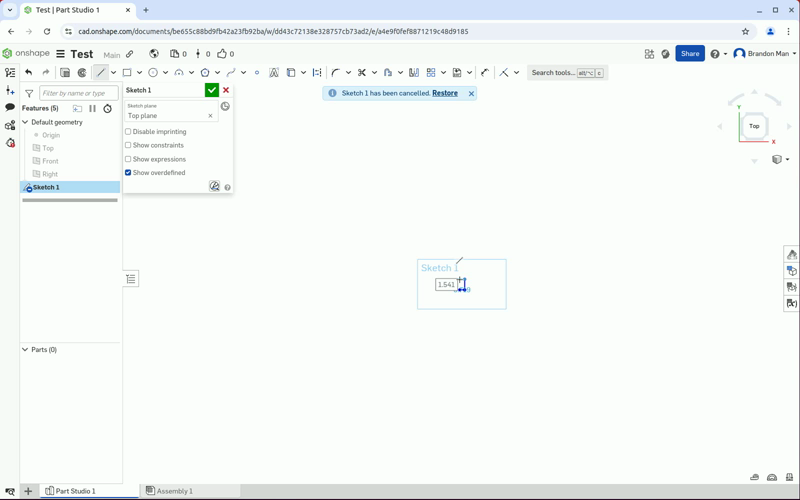
scroll(6)
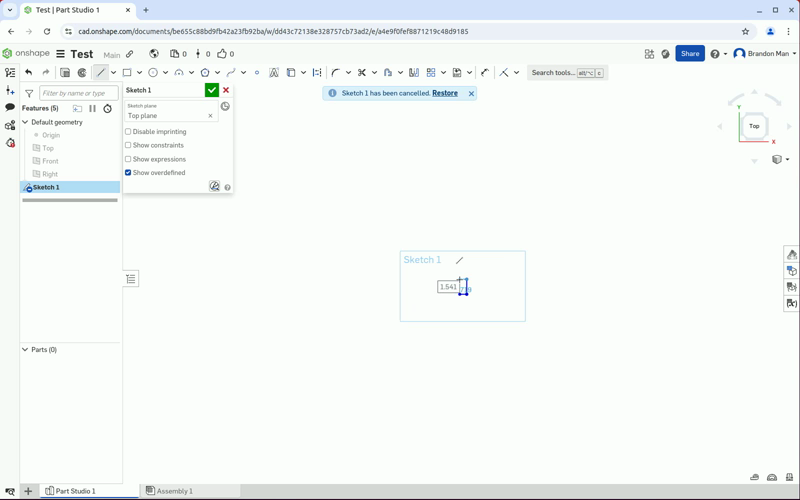
scroll(6)
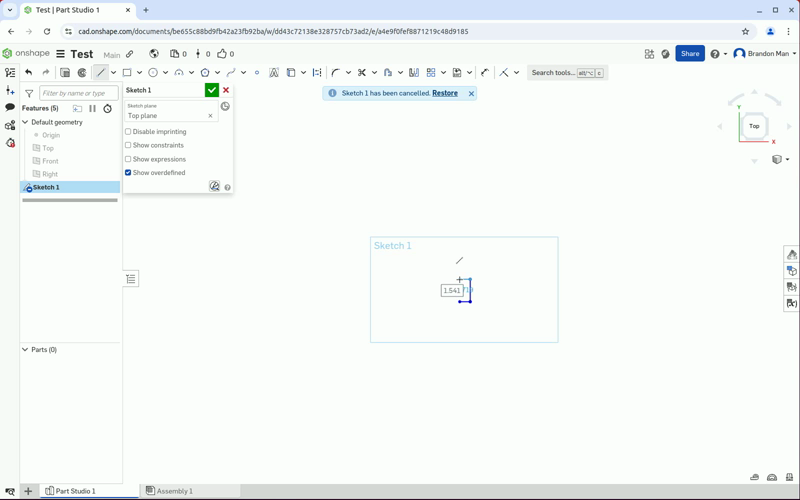
scroll(6)
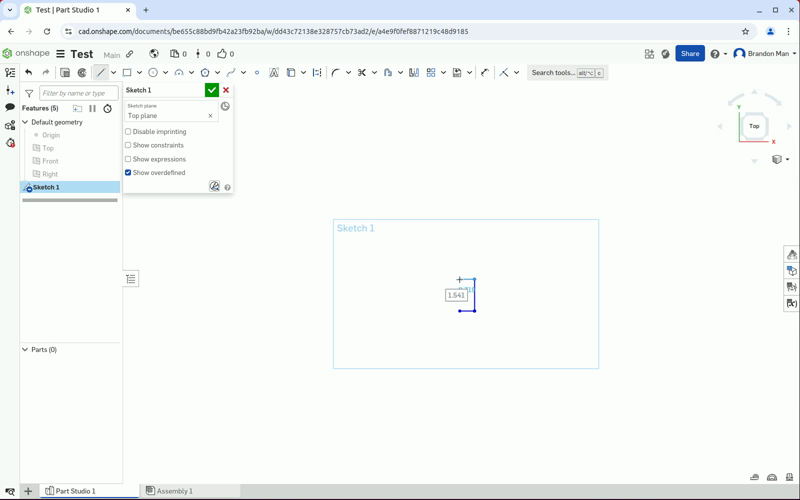
scroll(6)
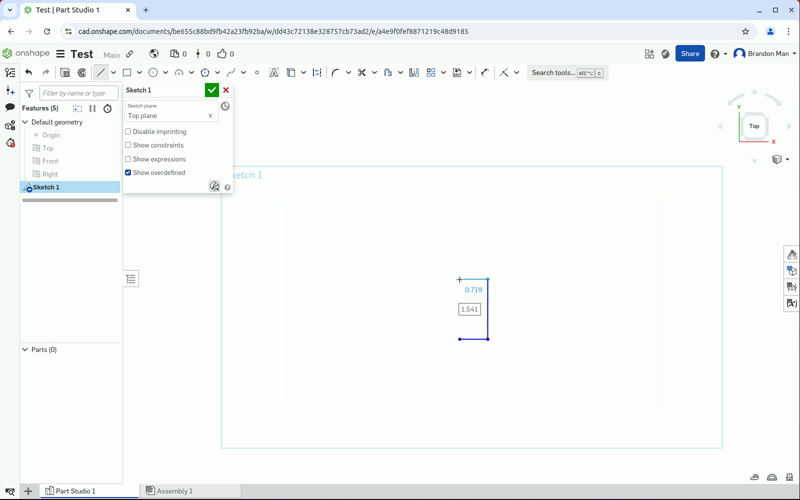
scroll(6)
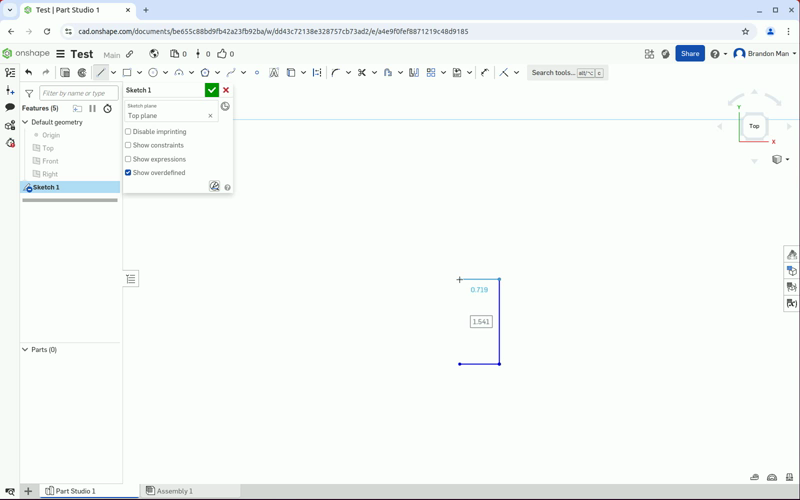
click(459, 279)
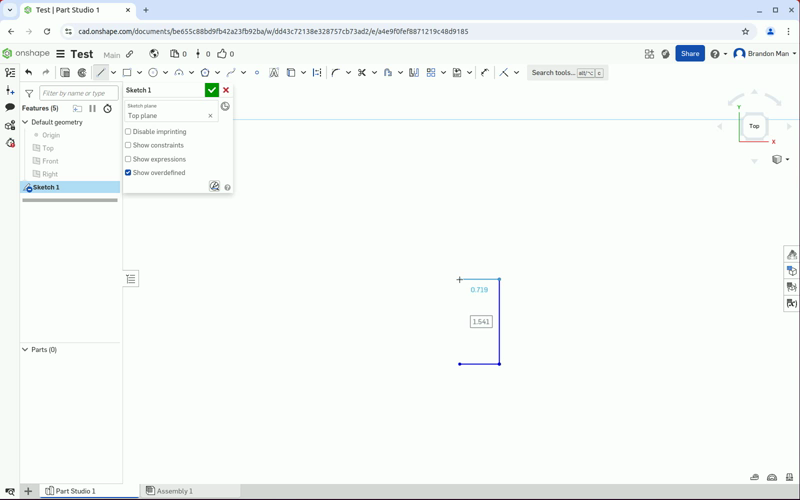
scroll(-6)
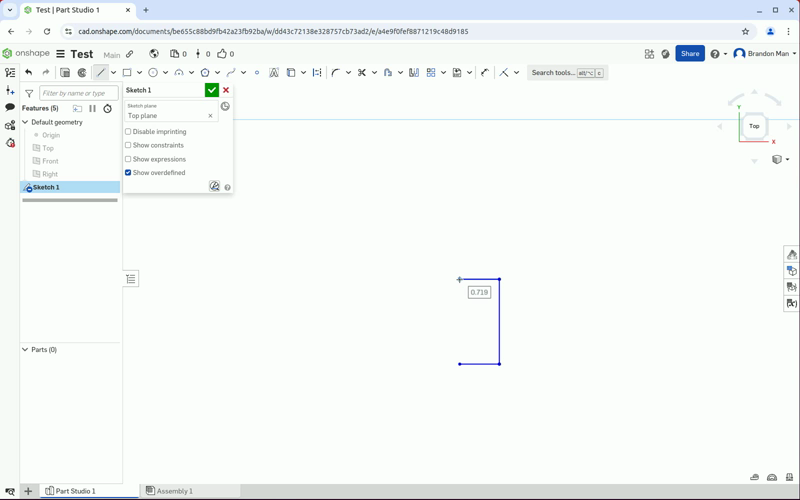
scroll(-6)
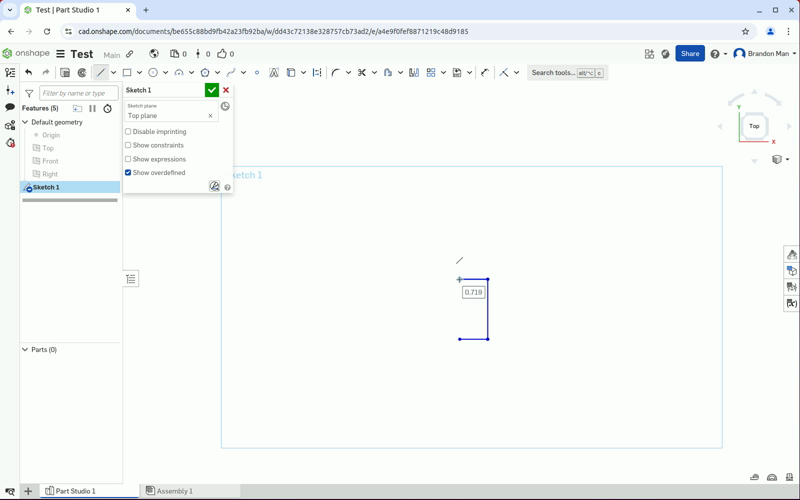
scroll(-6)
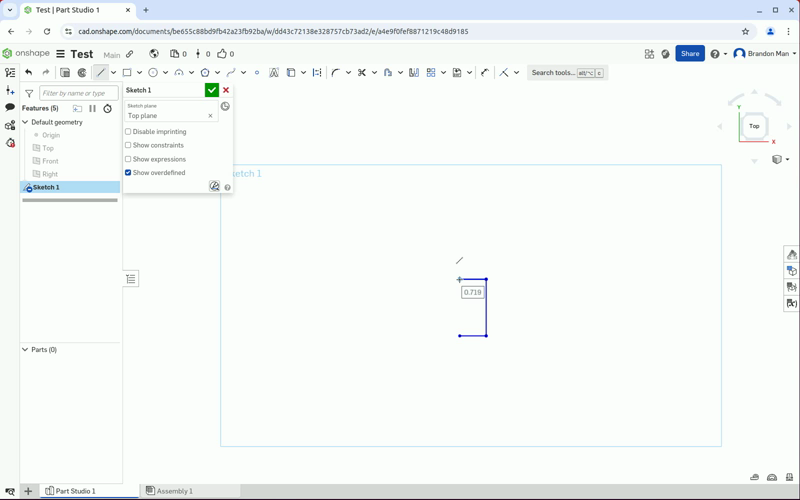
scroll(-6)
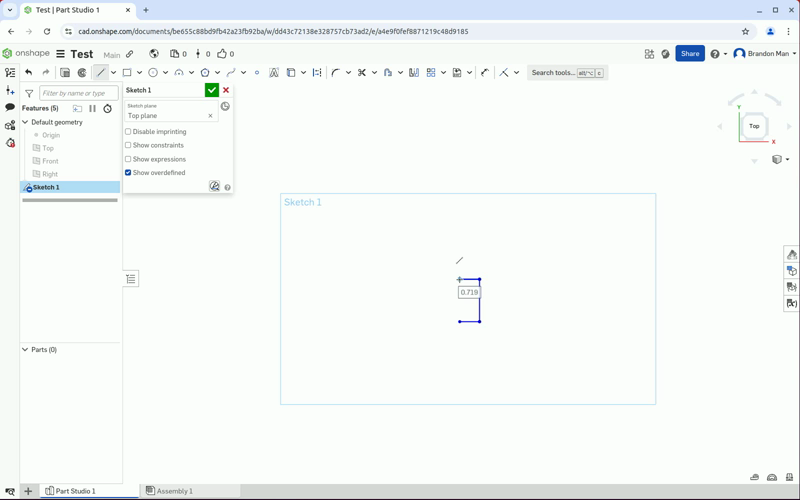
scroll(-6)
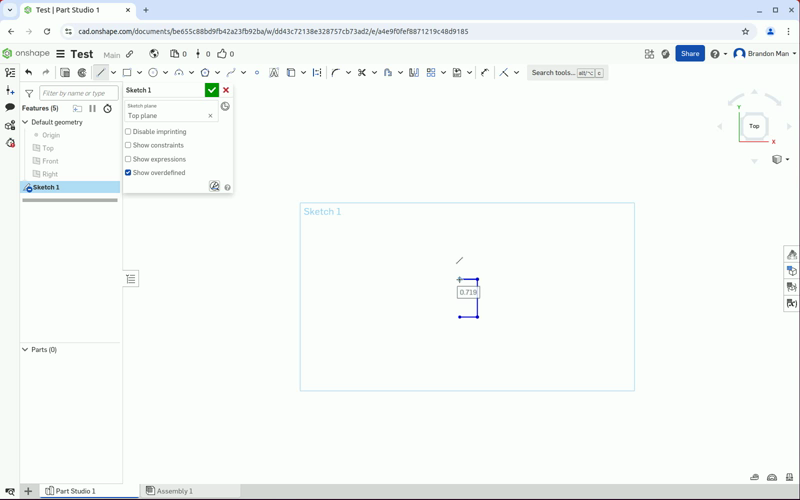
scroll(-6)
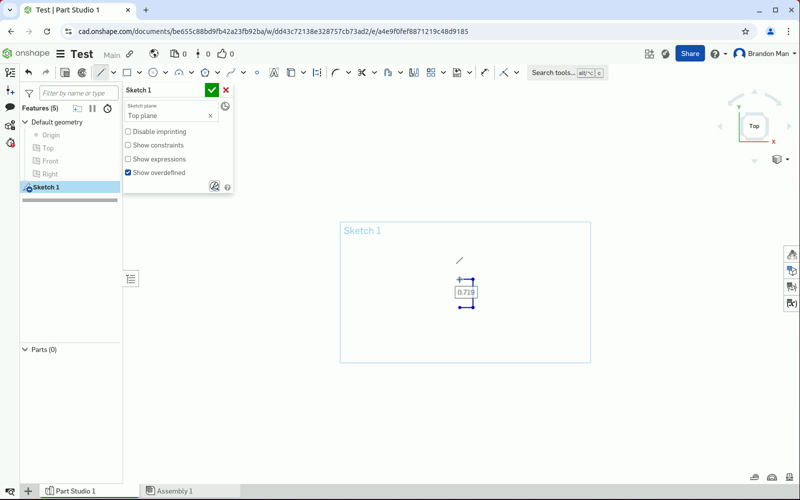
scroll(-6)
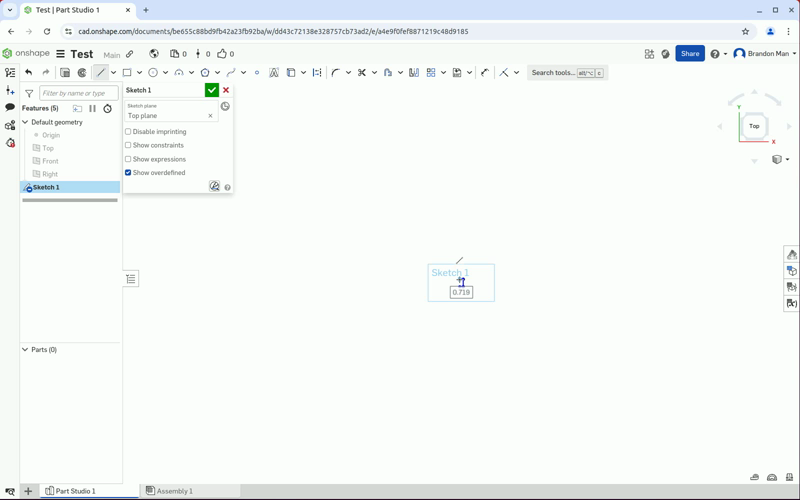
key_up(shift)
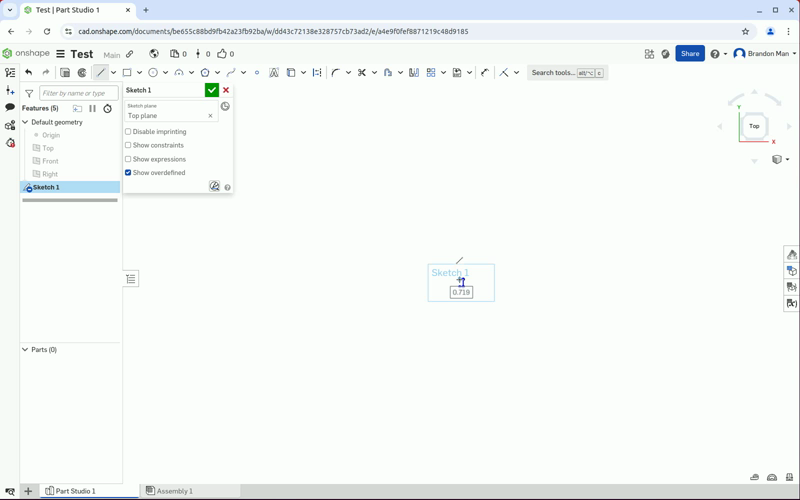
mouse_move(489, 279)
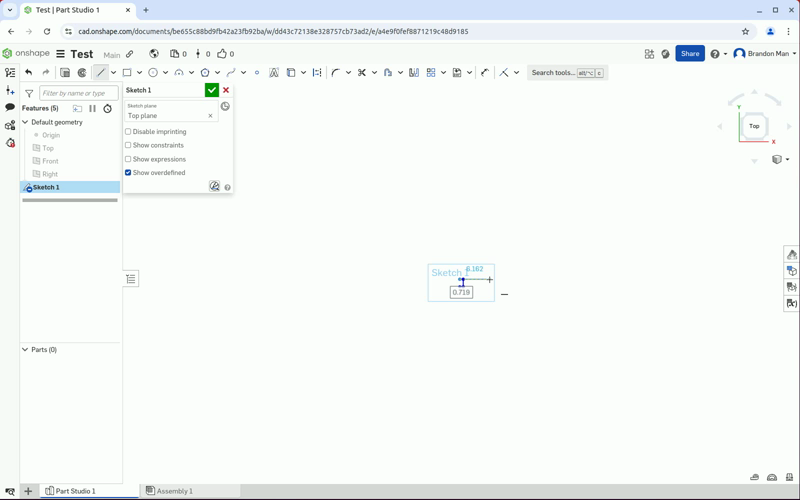
key_down(shift)
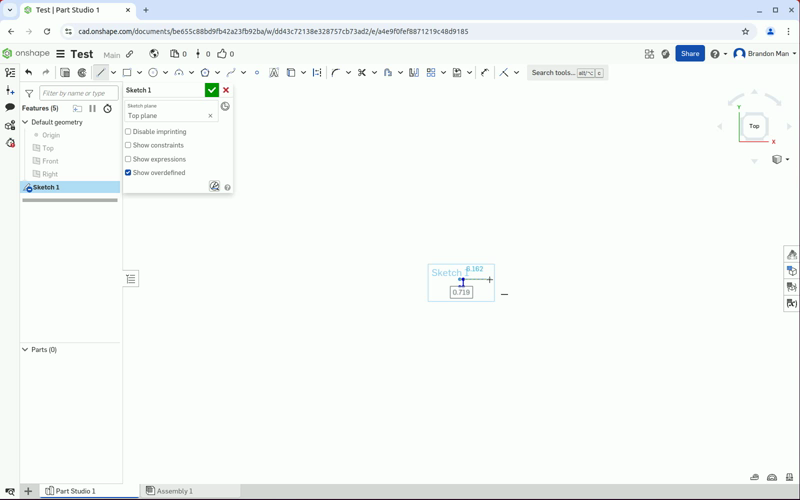
mouse_move(459, 286)
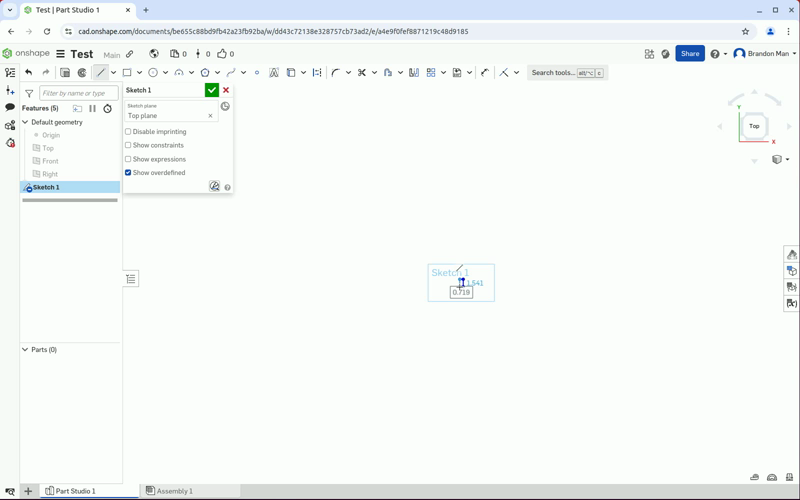
scroll(6)
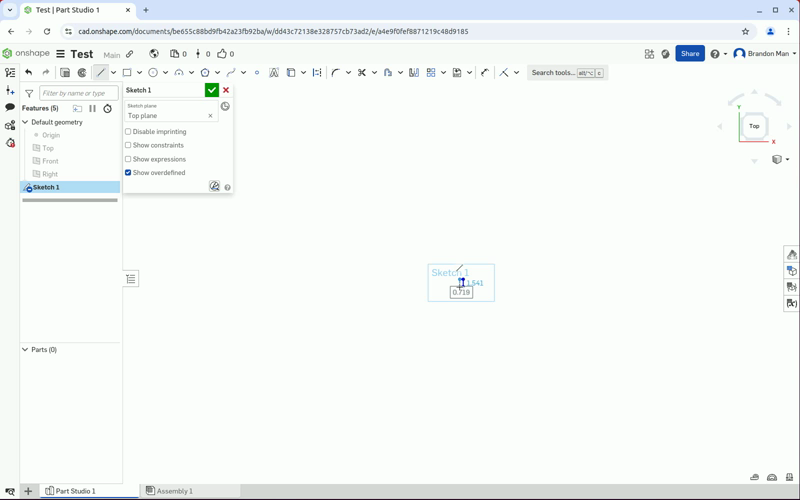
scroll(6)
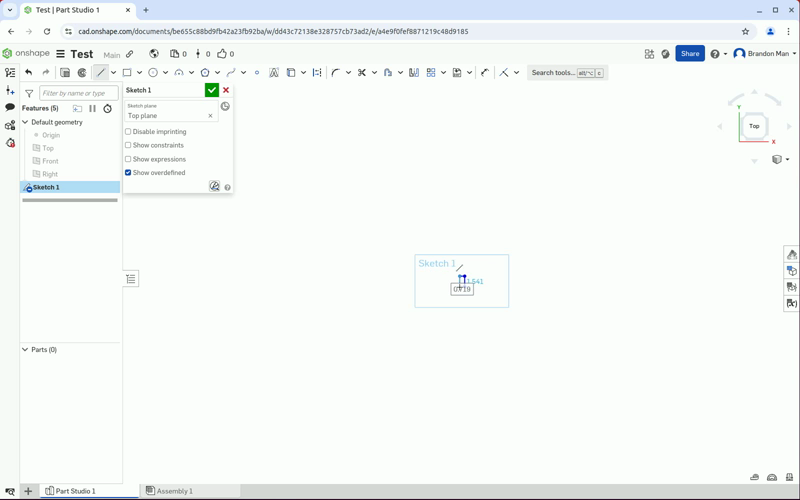
scroll(6)
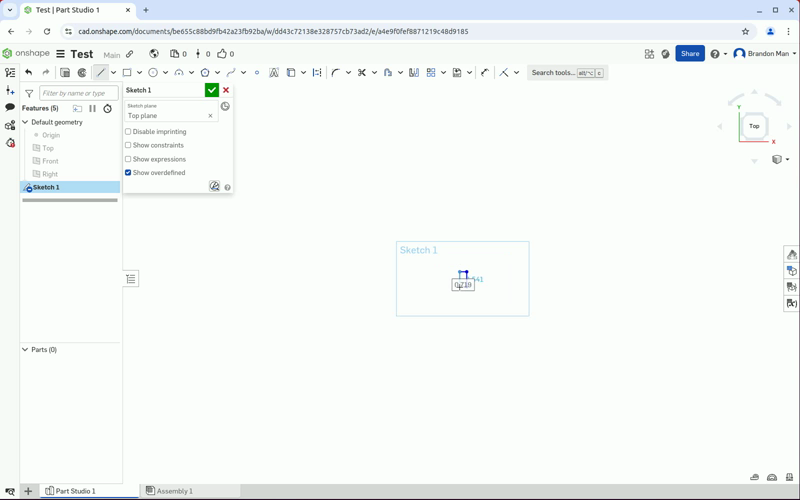
scroll(6)
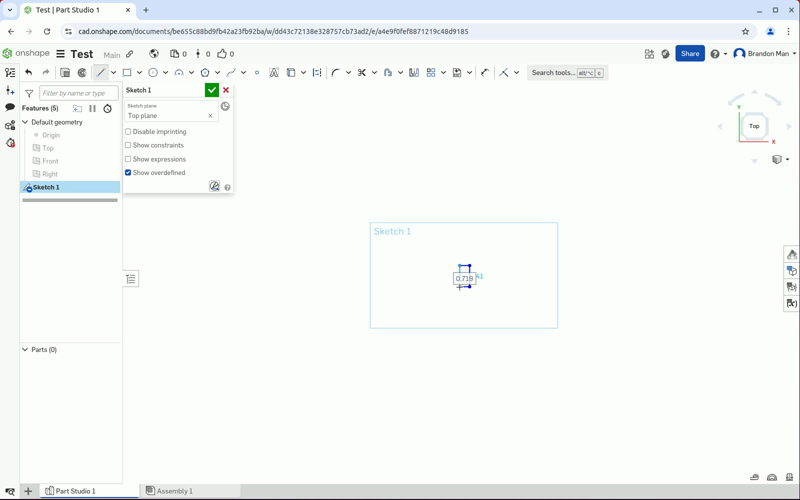
scroll(6)
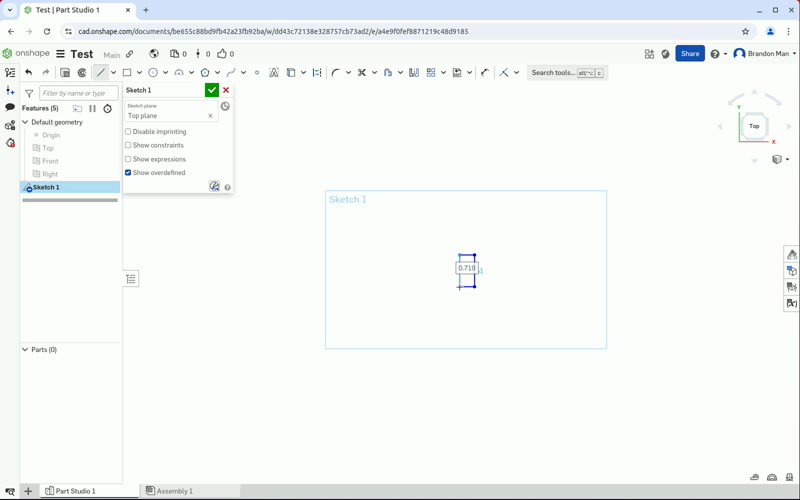
scroll(6)
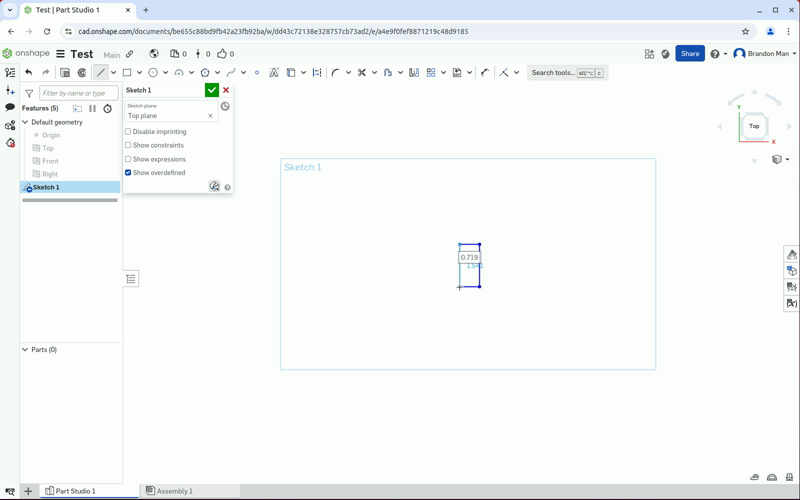
scroll(6)
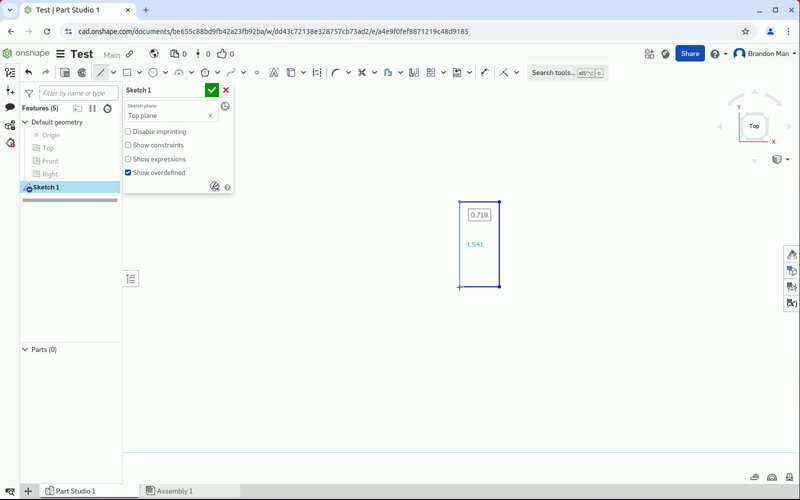
key_up(shift)
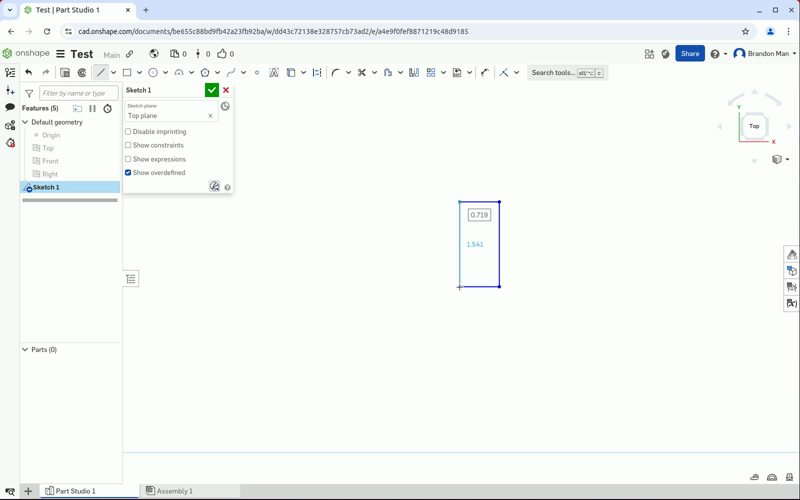
click(459, 286)
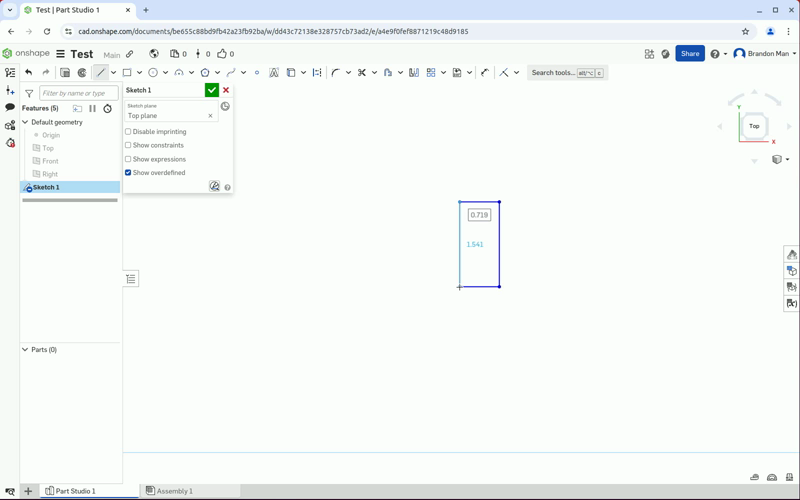
scroll(-6)
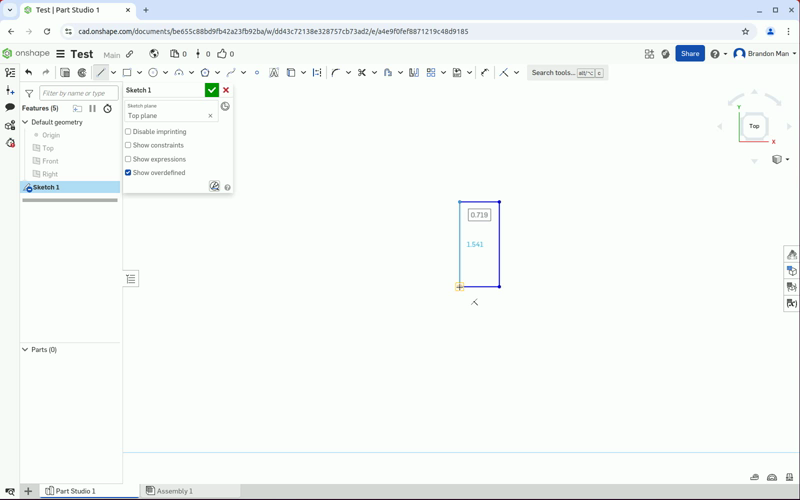
scroll(-6)
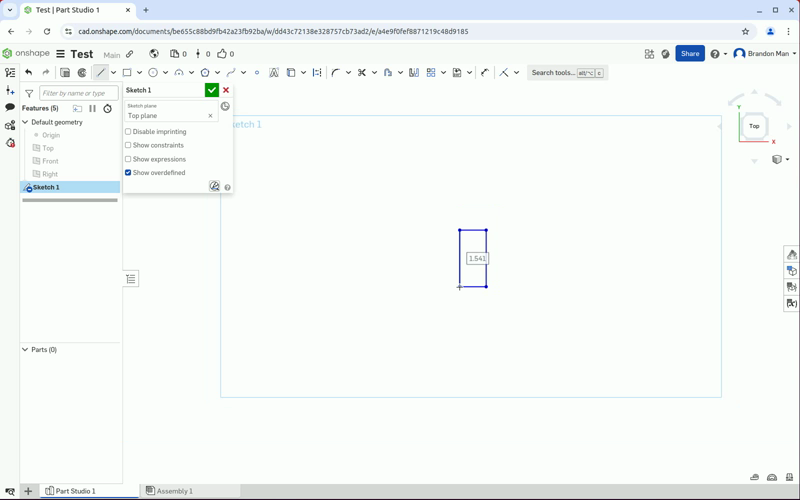
scroll(-6)
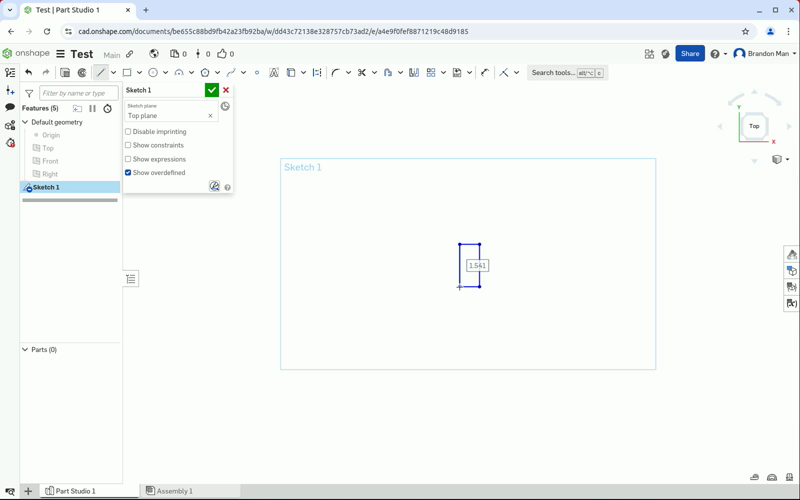
scroll(-6)
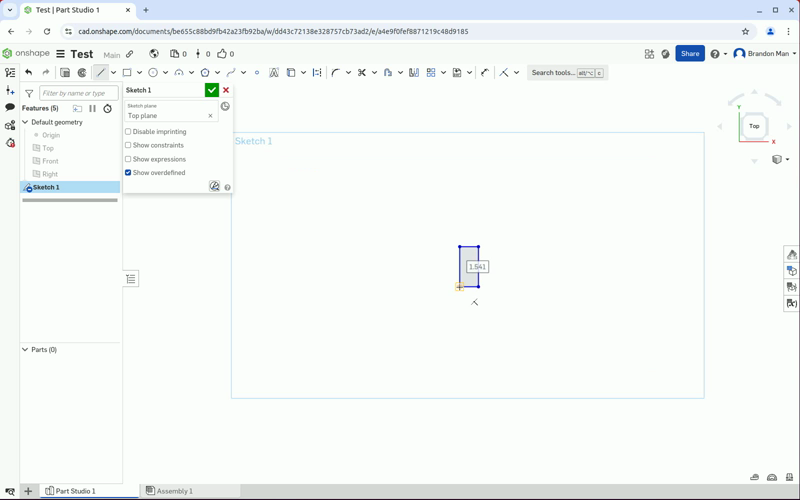
scroll(-6)
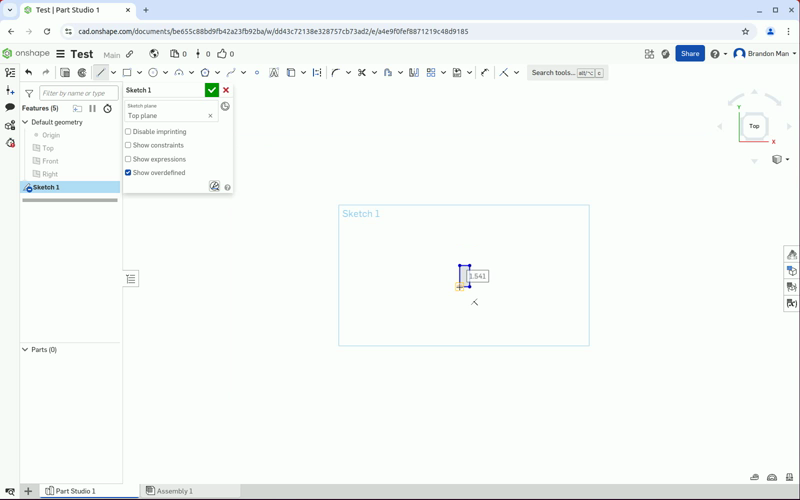
scroll(-6)
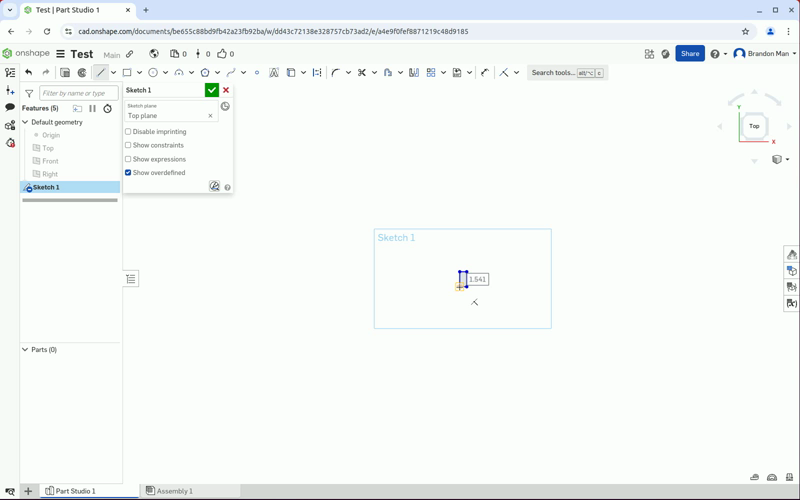
scroll(-6)
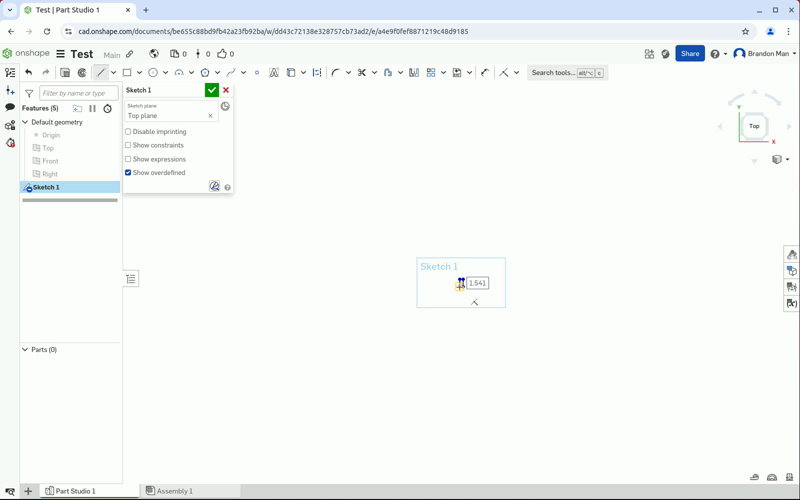
key(esc)
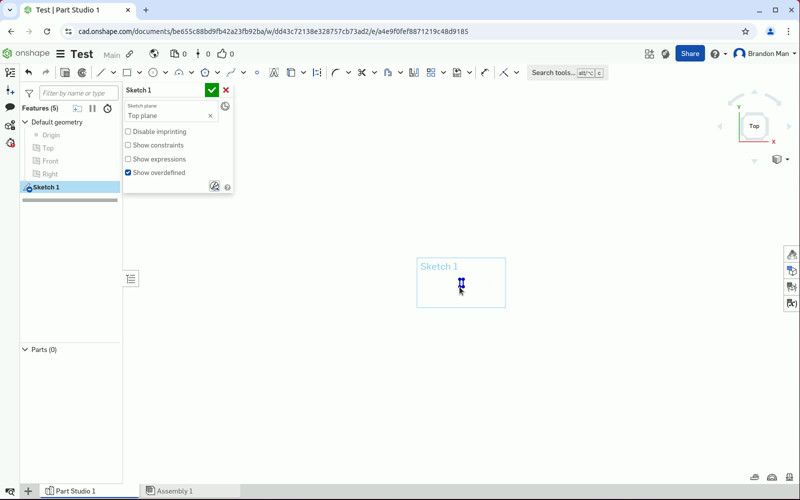
mouse_move(459, 280)
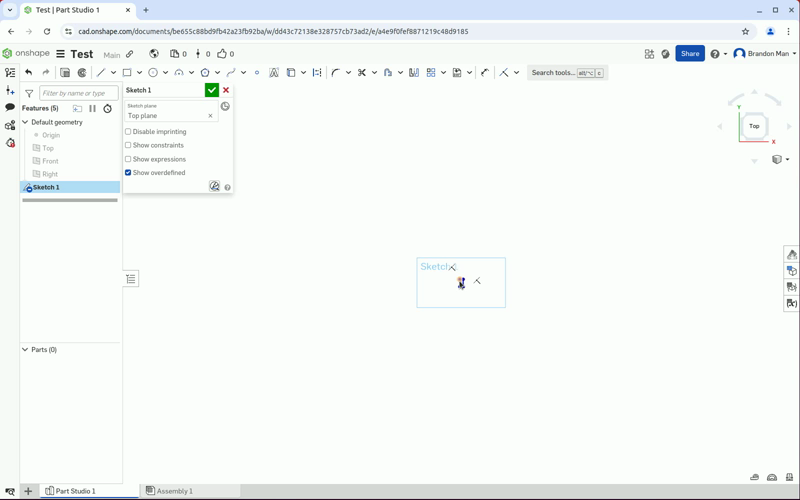
scroll(6)
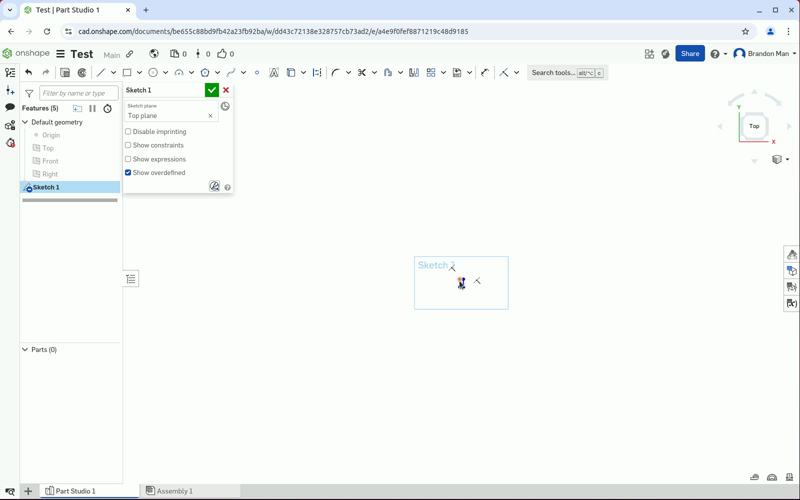
scroll(6)
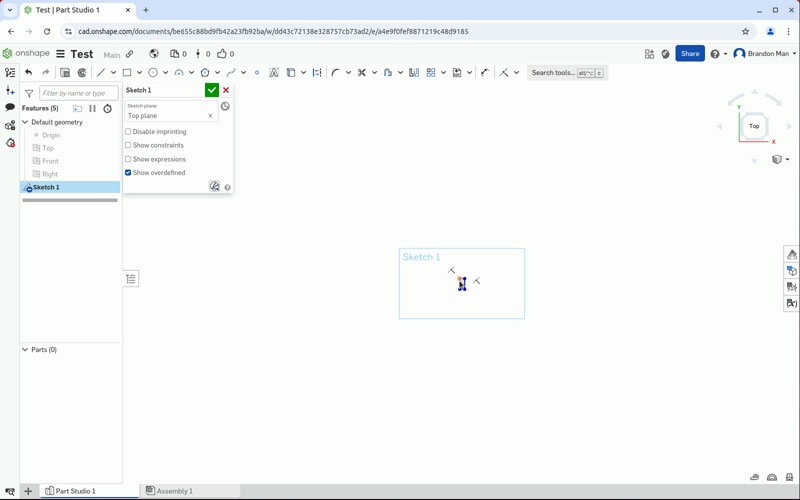
scroll(6)
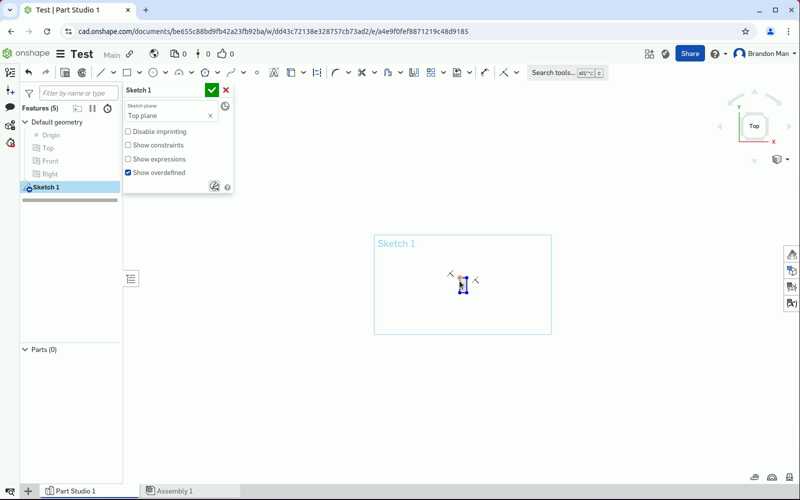
scroll(6)
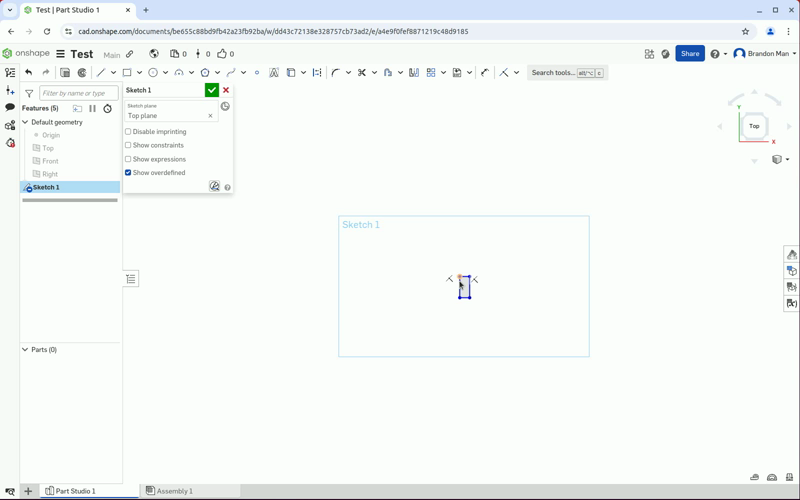
scroll(6)
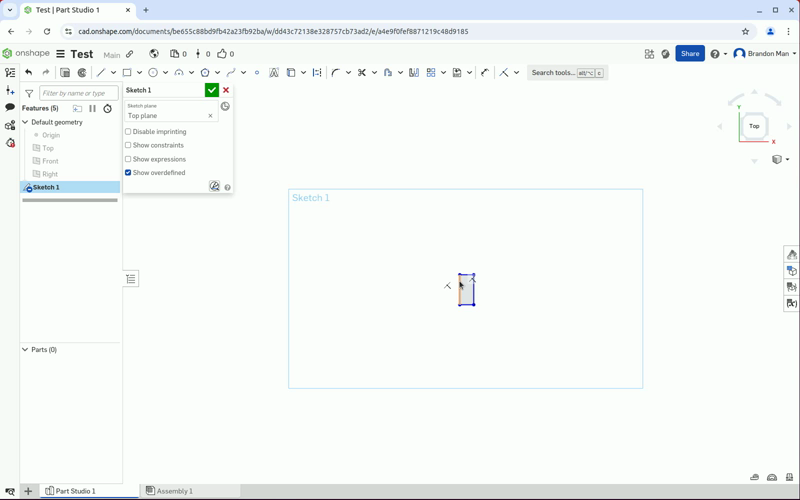
scroll(6)
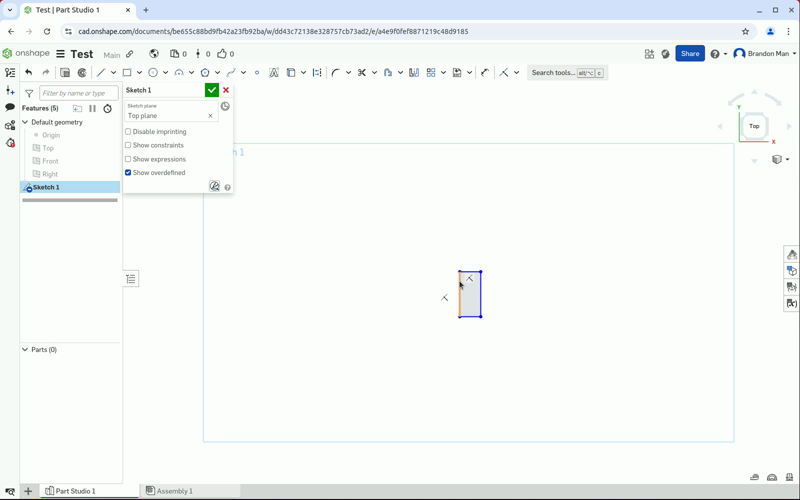
scroll(6)
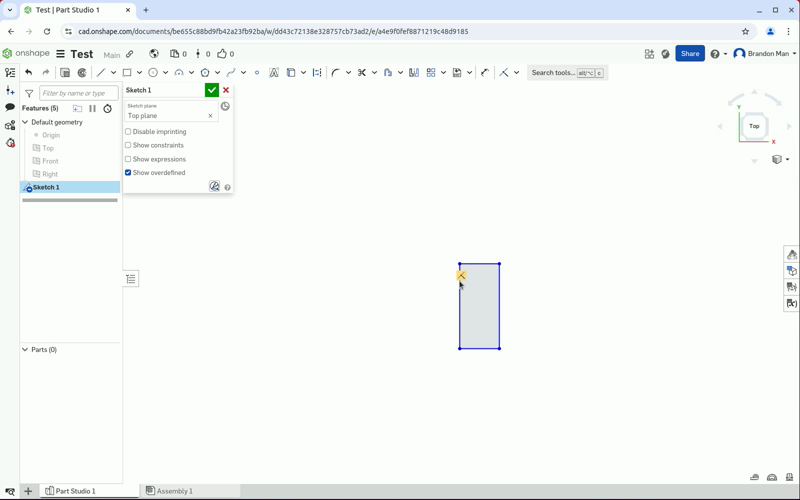
click(459, 280)
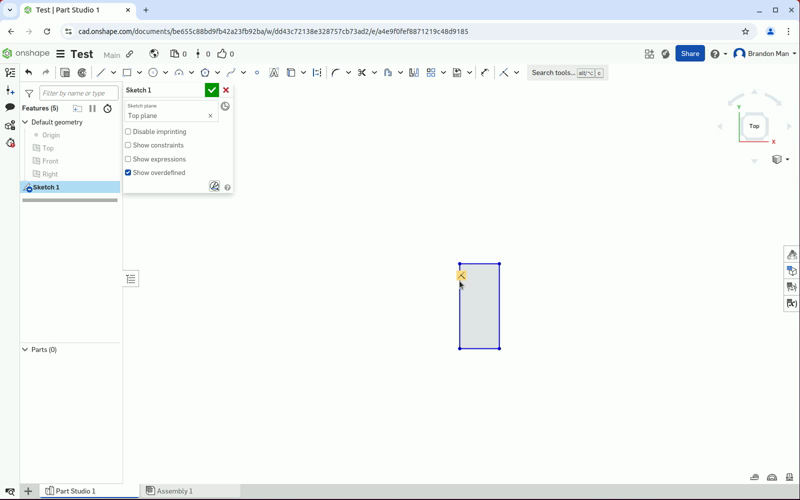
scroll(-6)
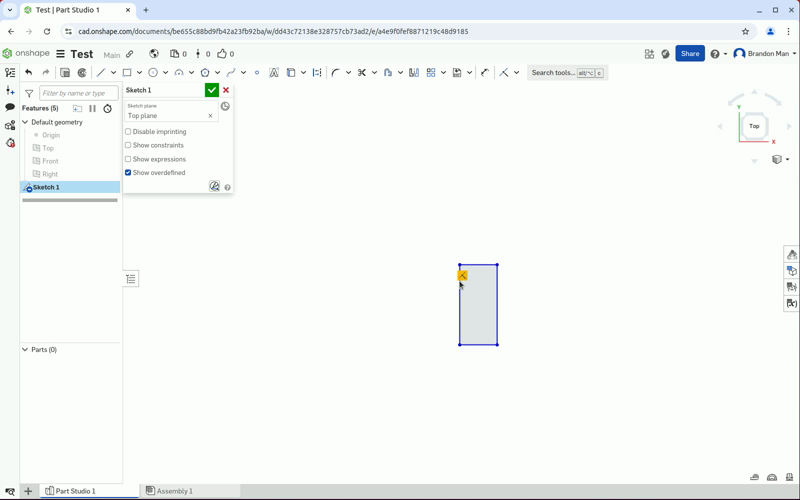
scroll(-6)
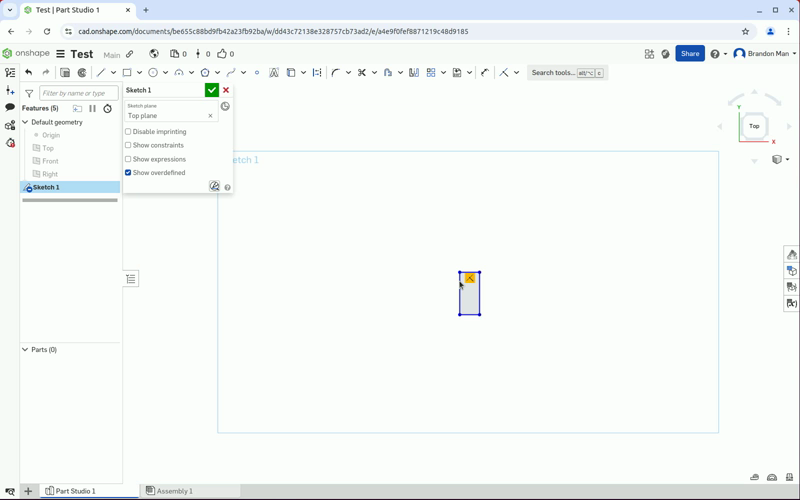
scroll(-6)
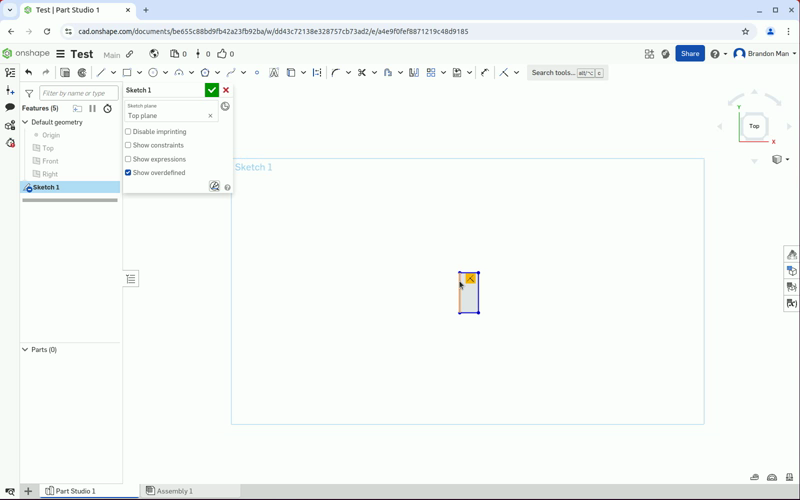
scroll(-6)
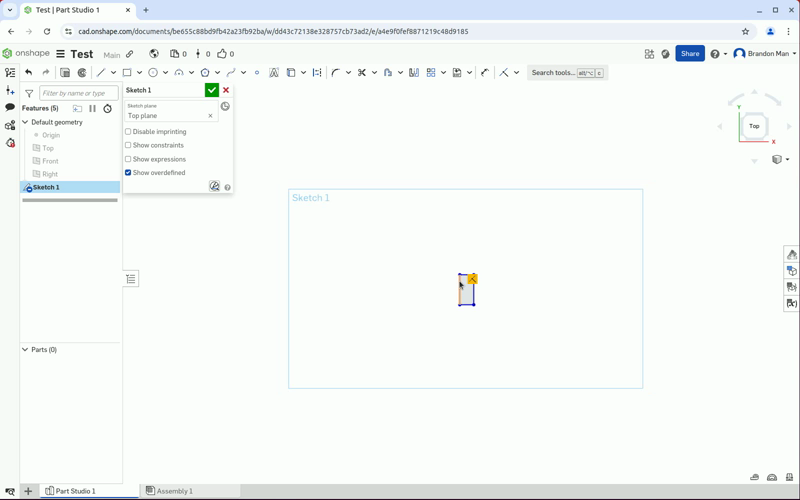
scroll(-6)
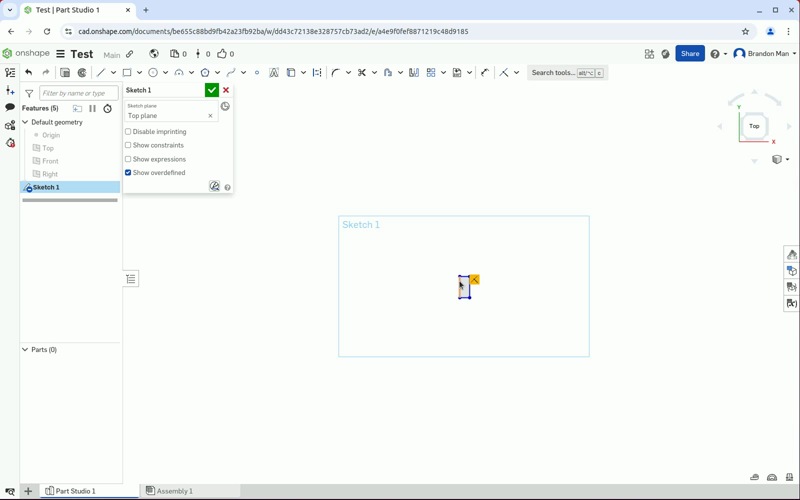
scroll(-6)
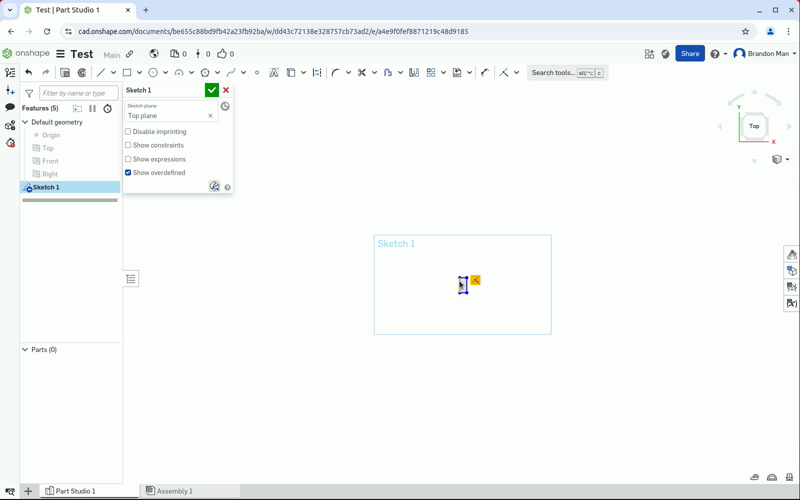
scroll(-6)
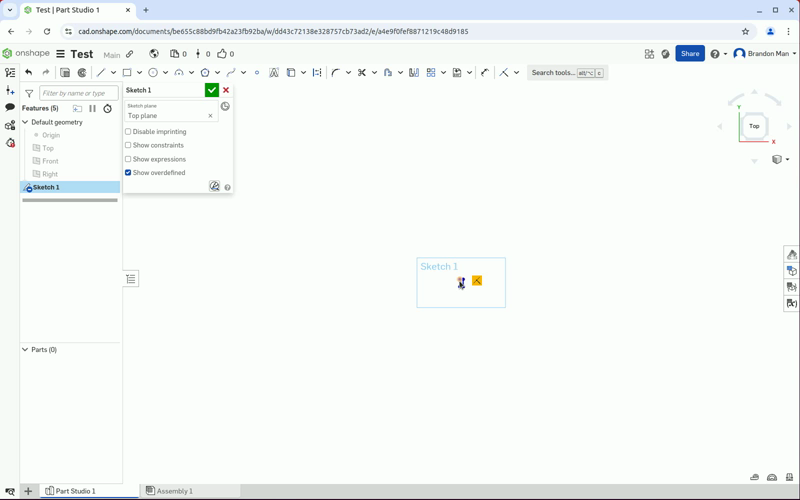
mouse_move(73, 352)
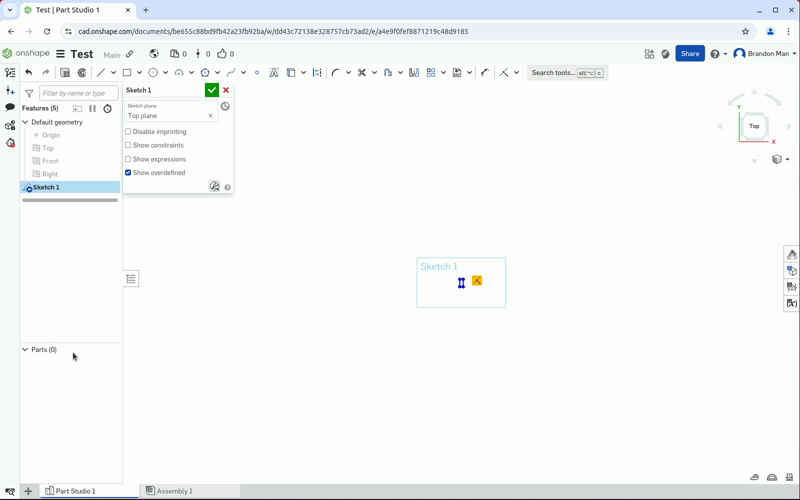
key(shift+y)
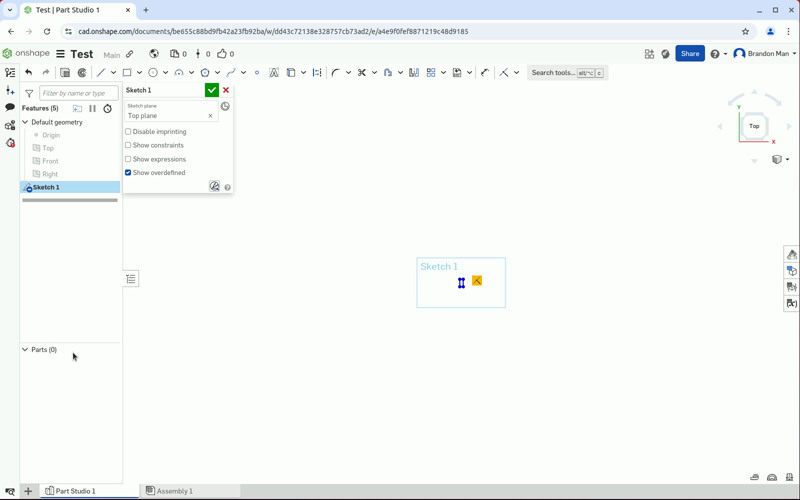
key(shift+e)
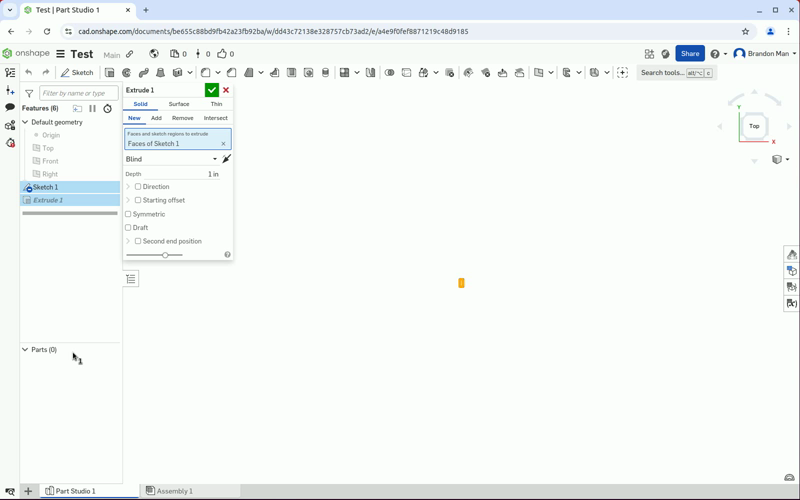
mouse_move(143, 106)
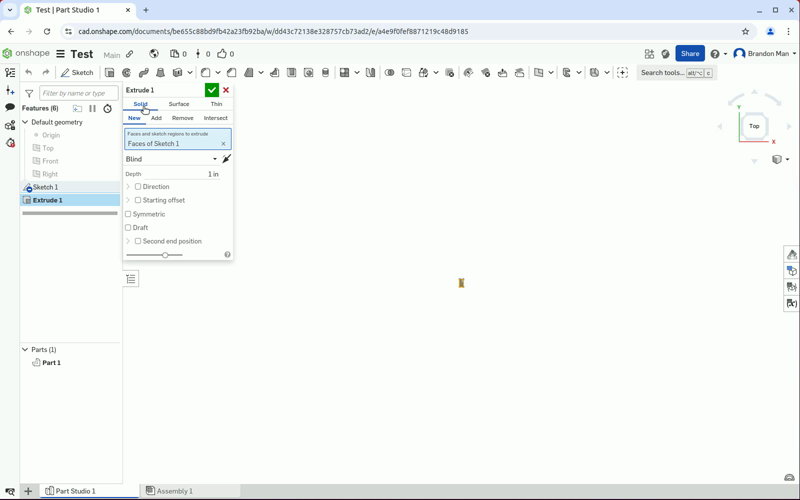
click(143, 106)
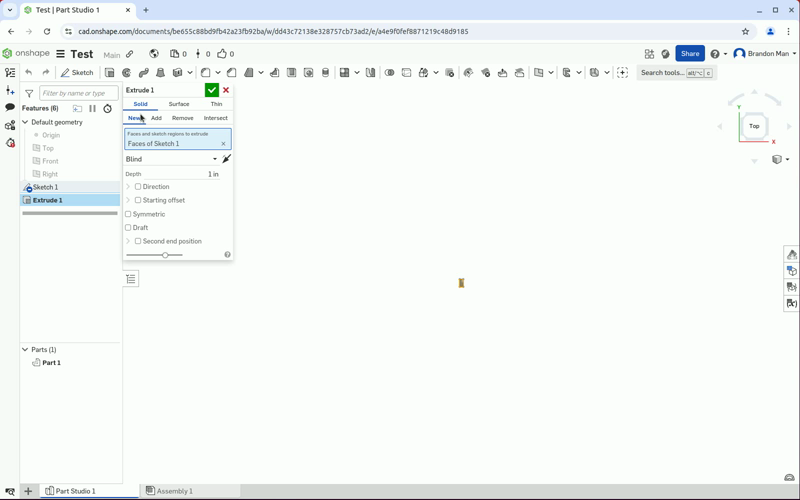
mouse_move(137, 120)
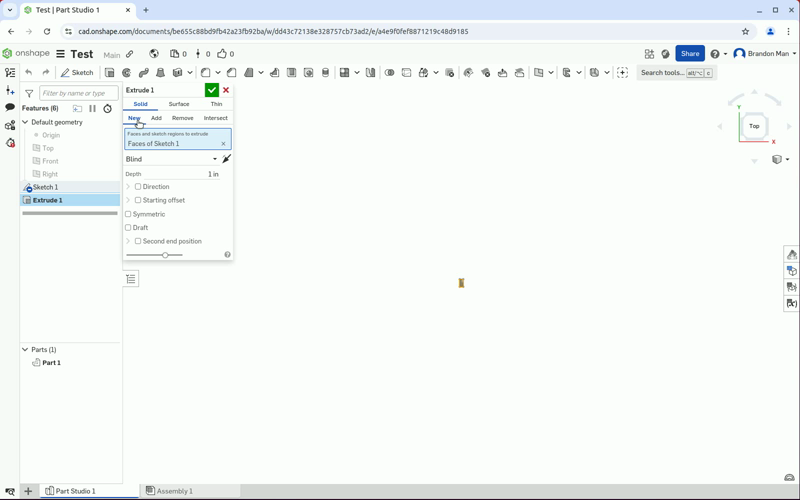
click(137, 120)
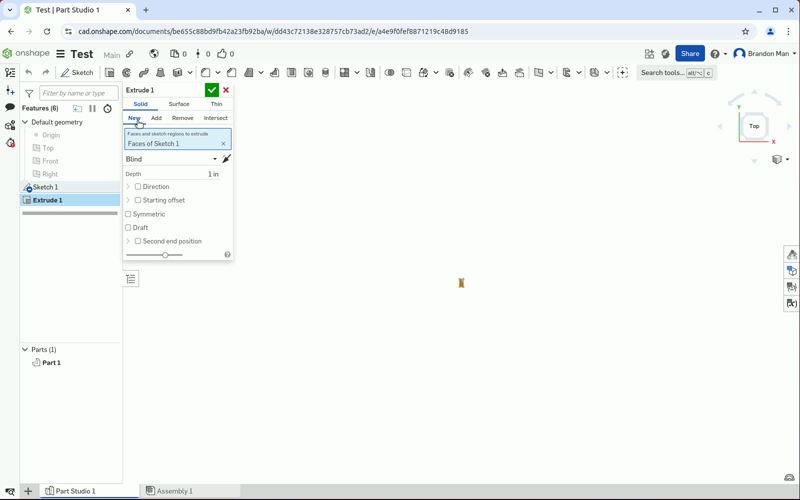
key(tab, 4)
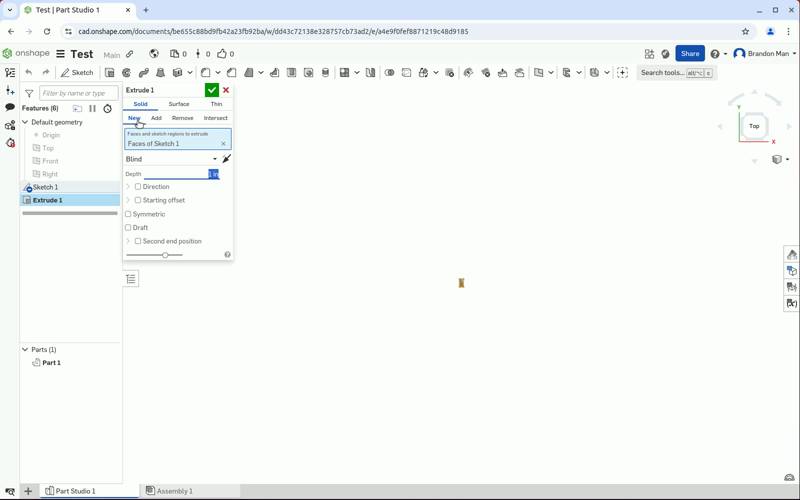
text(23.108)
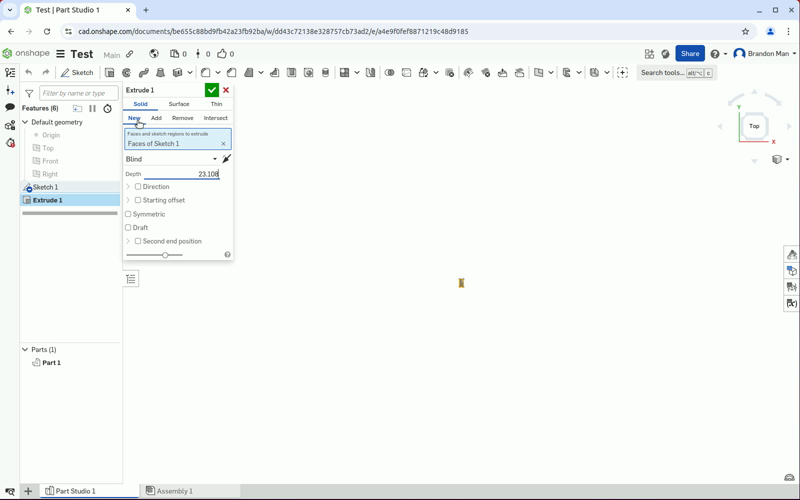
key(enter)
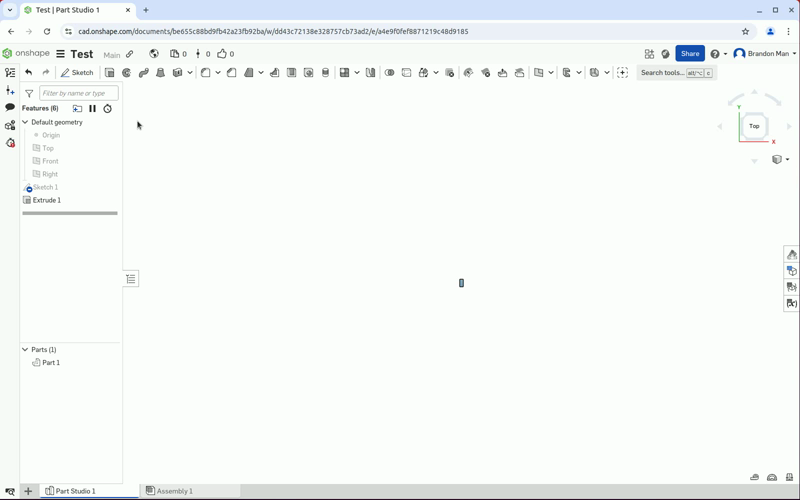
key(shift+h)
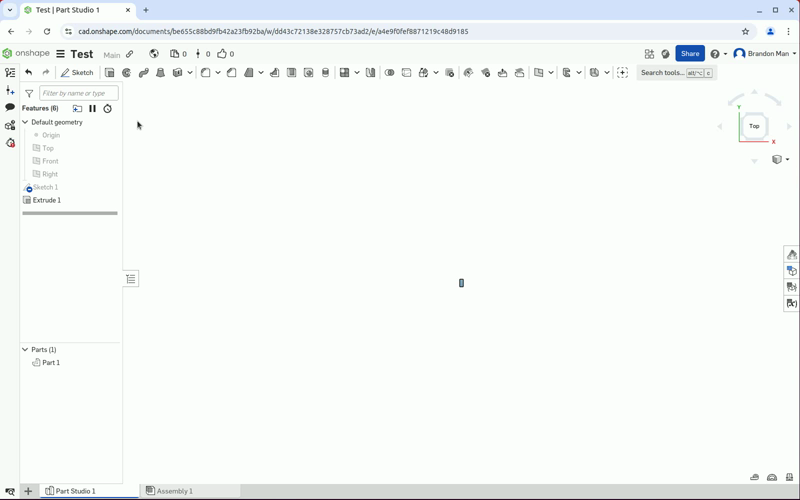
key(shift+h)
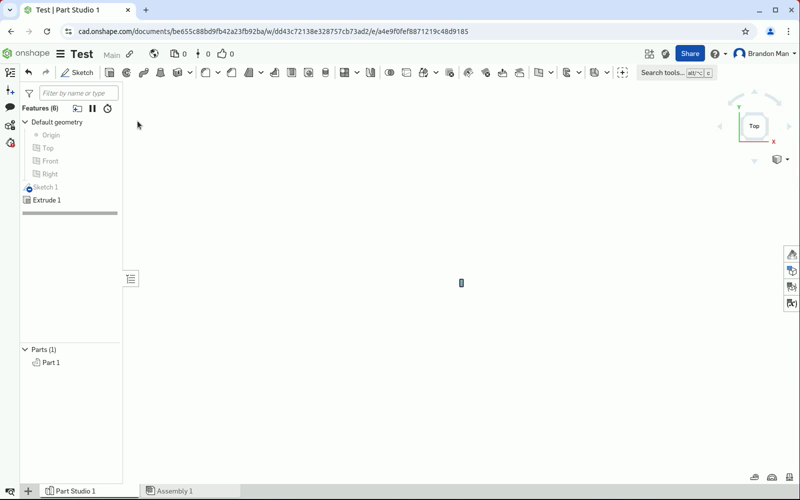
mouse_move(73, 189)
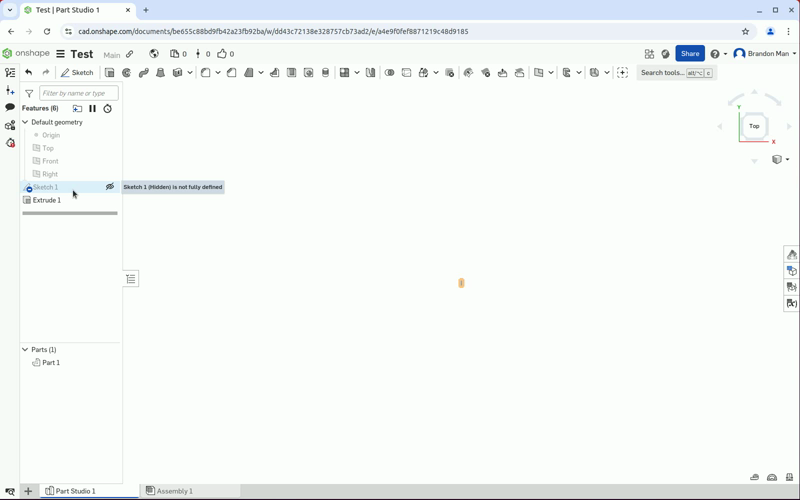
click(73, 189)
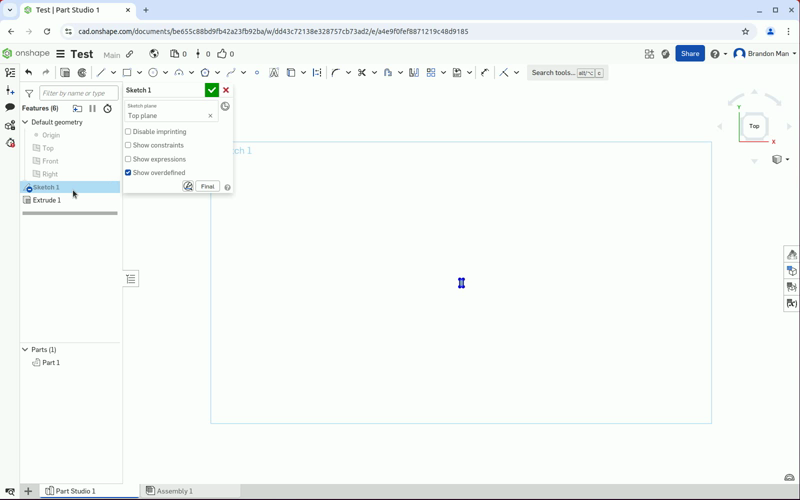
mouse_move(229, 92)
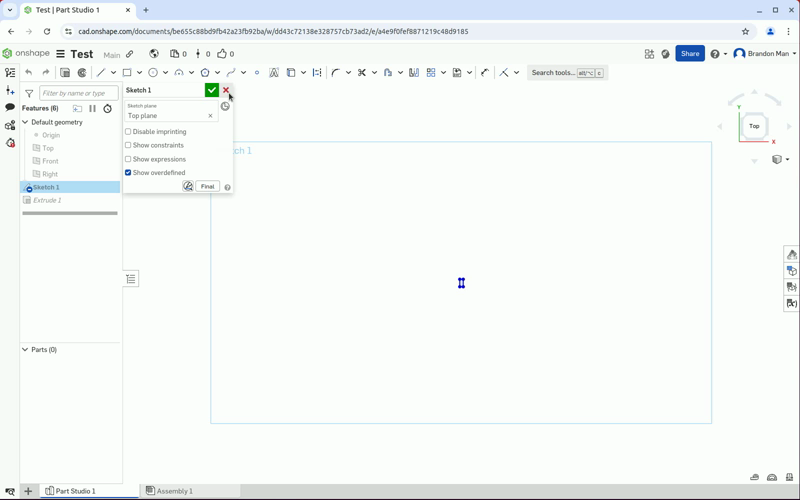
click(229, 92)
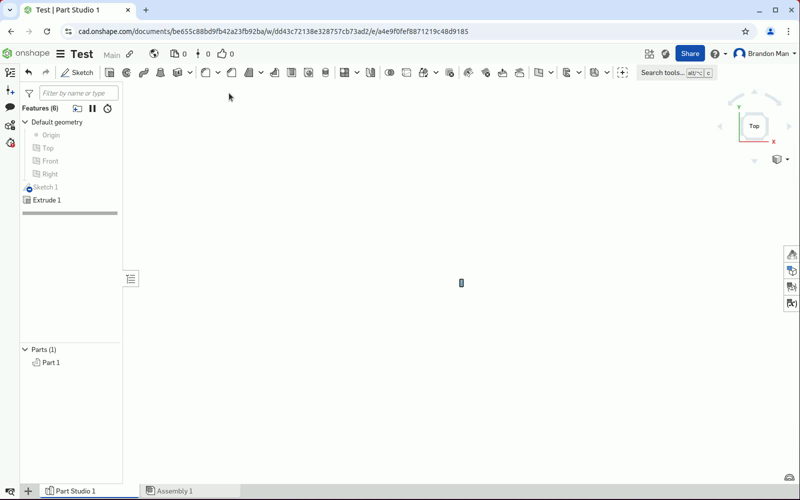
mouse_move(73, 352)
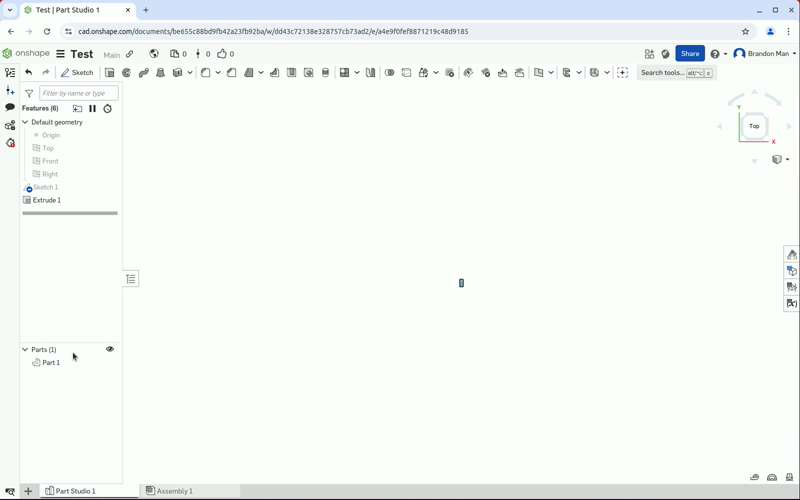
key(y)
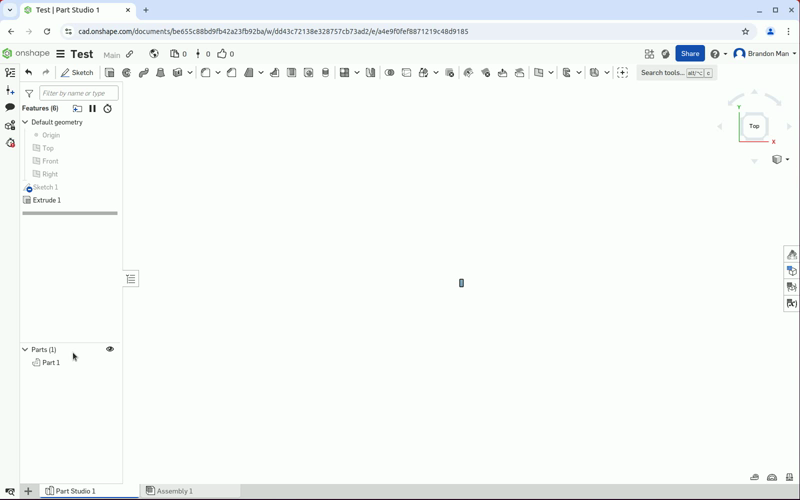
key(shift+p)
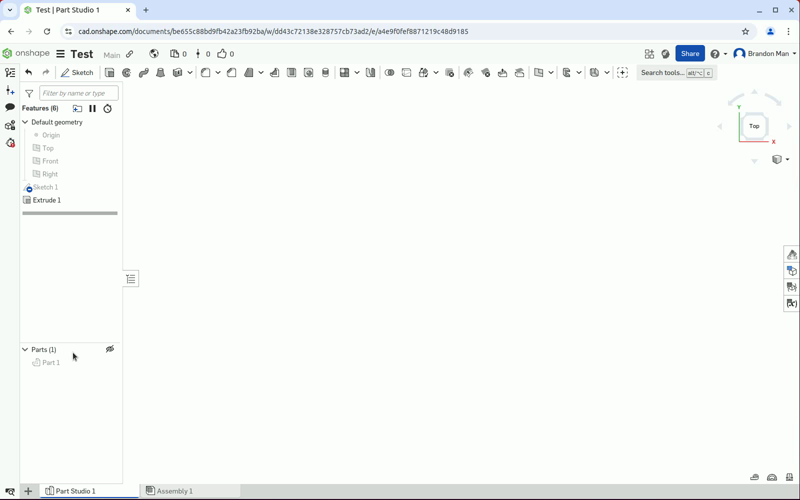
key(space)
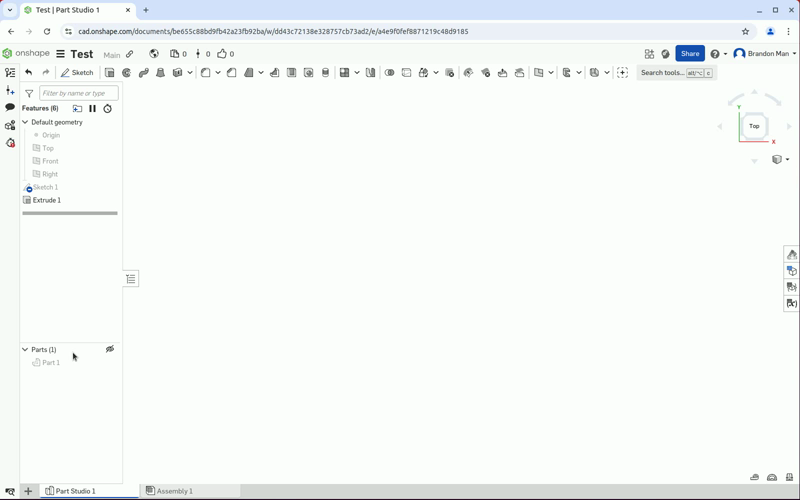
key_down(shift)
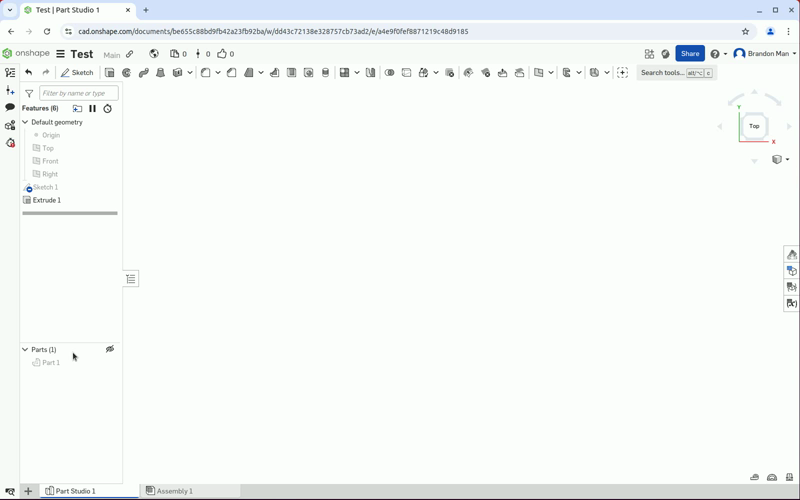
key(up)
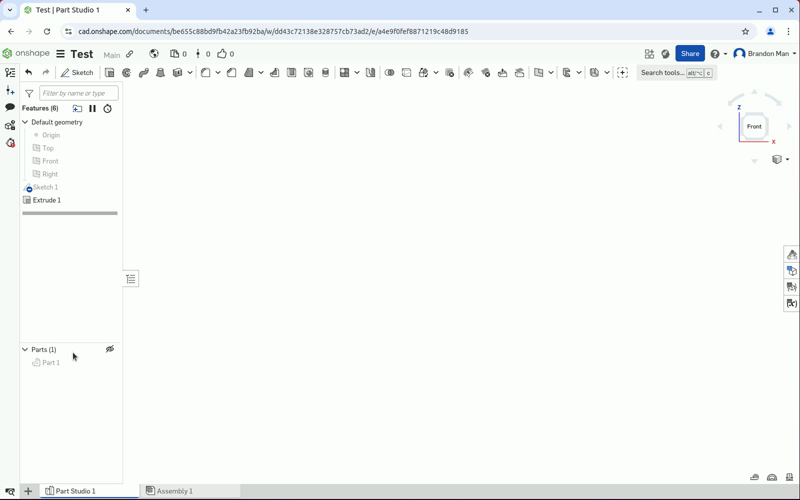
key_up(shift)
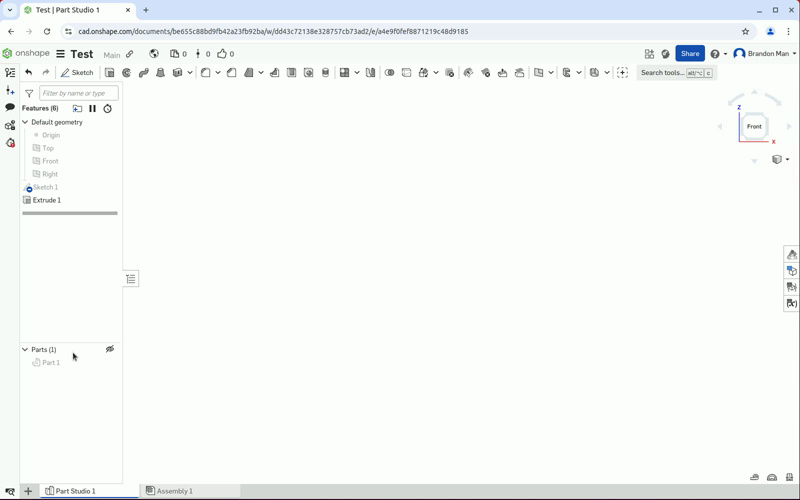
key(space)
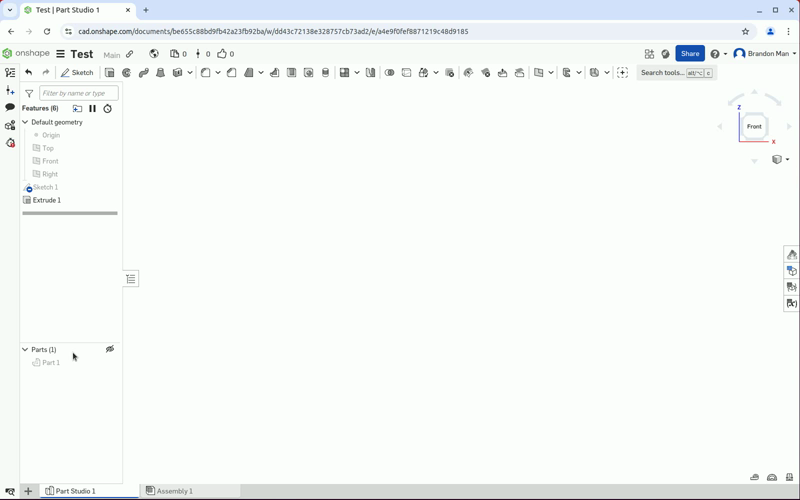
key_down(shift)
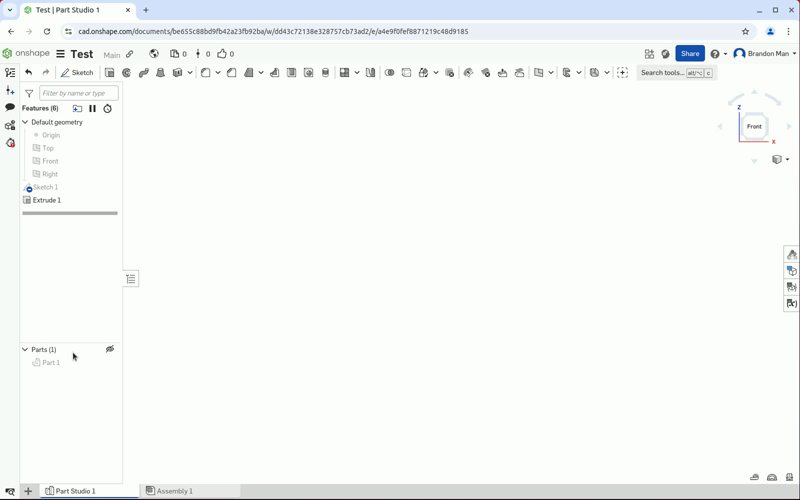
key(left)
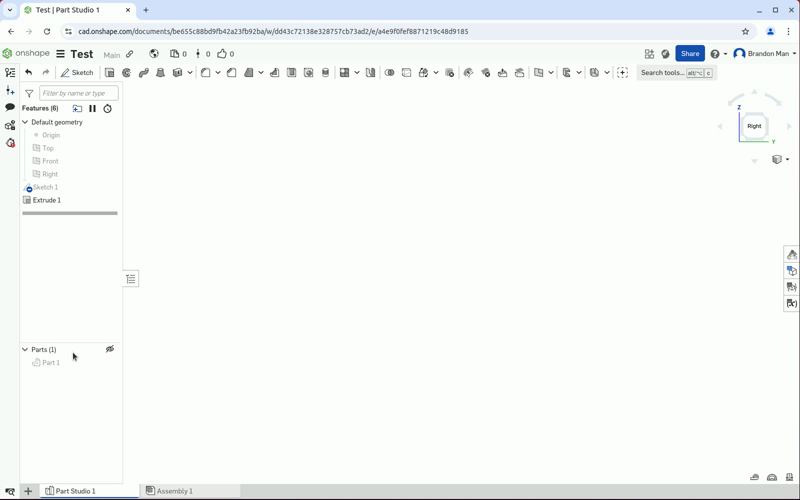
key_up(shift)
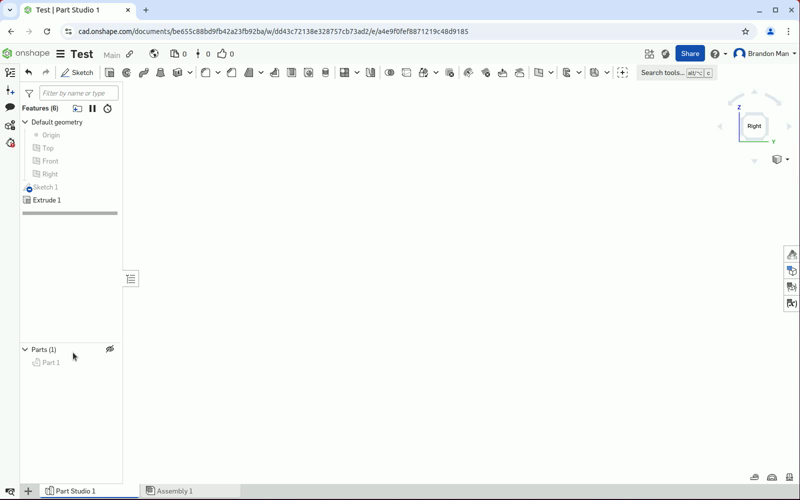
mouse_move(73, 352)
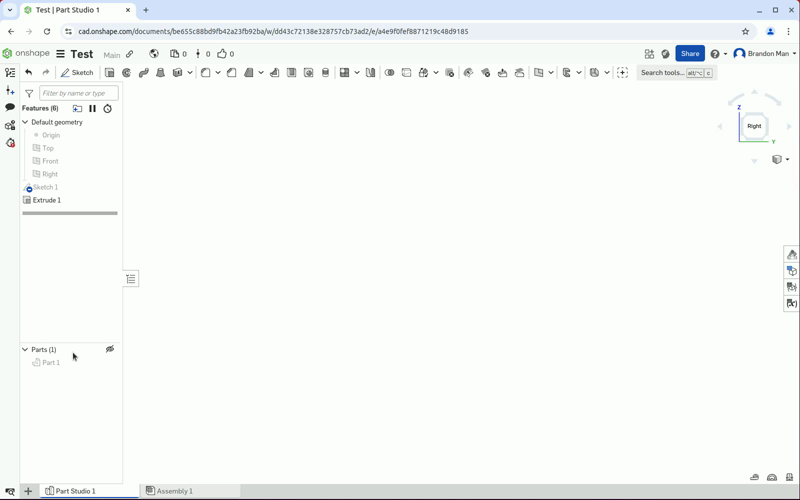
key(shift+y)
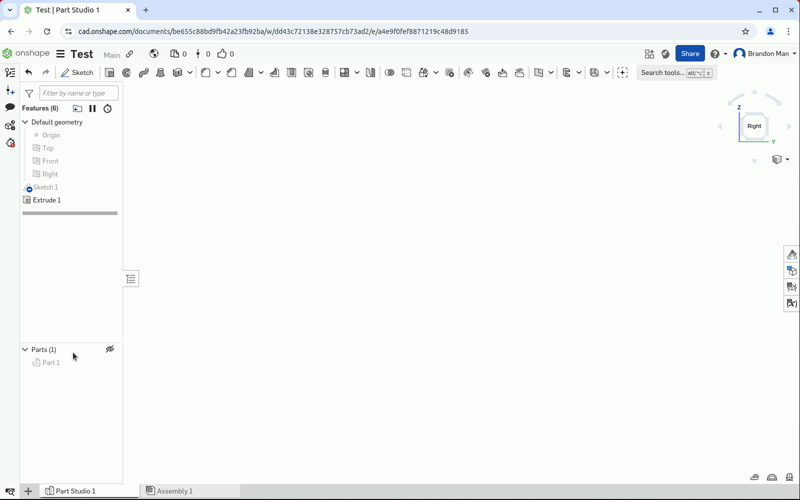
key(shift+s)
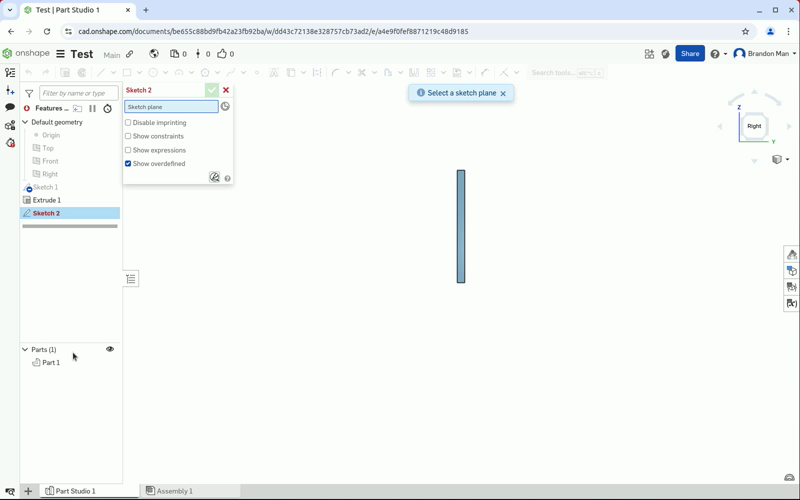
mouse_move(73, 176)
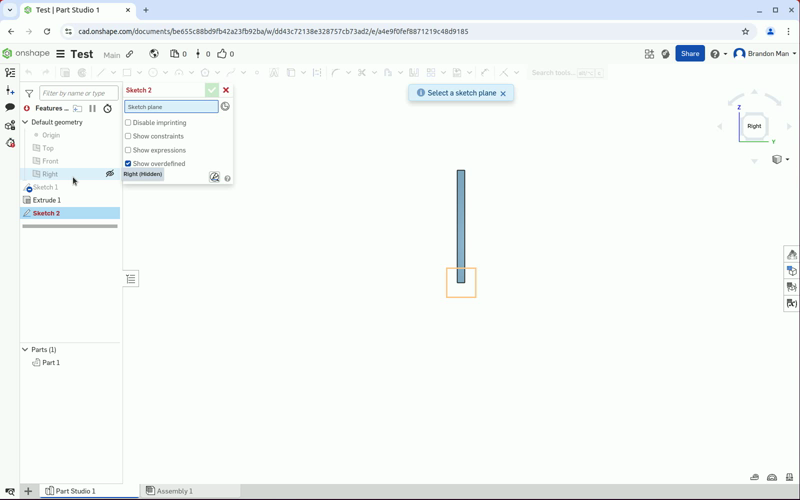
click(73, 176)
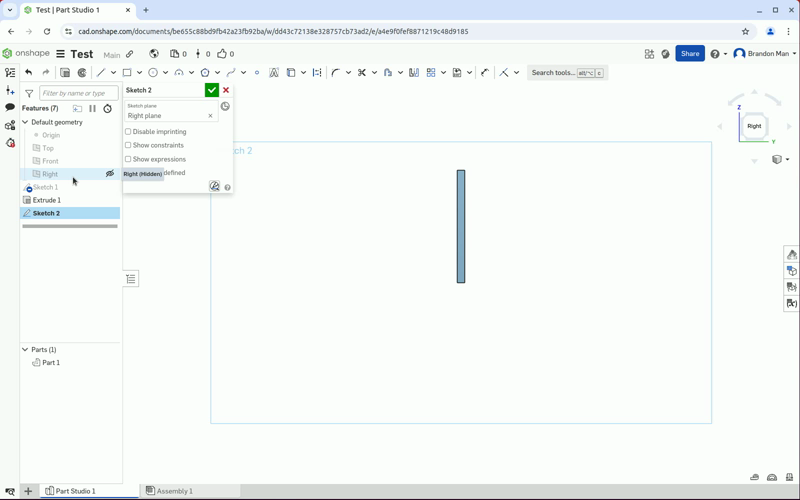
mouse_move(73, 352)
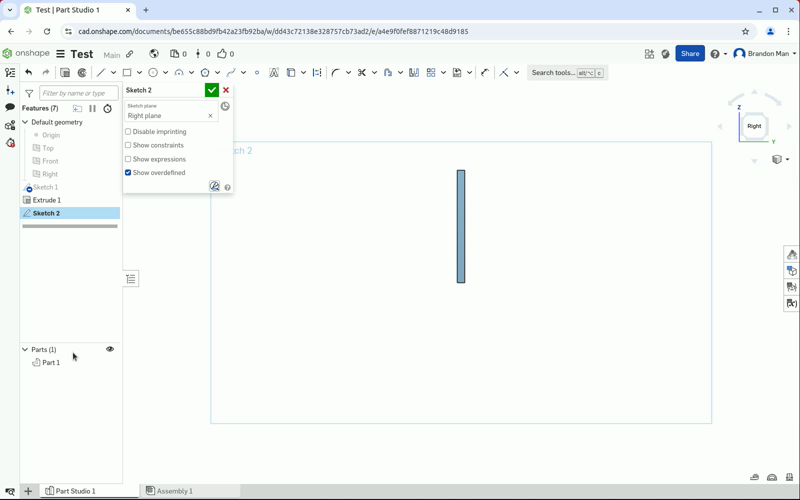
key(y)
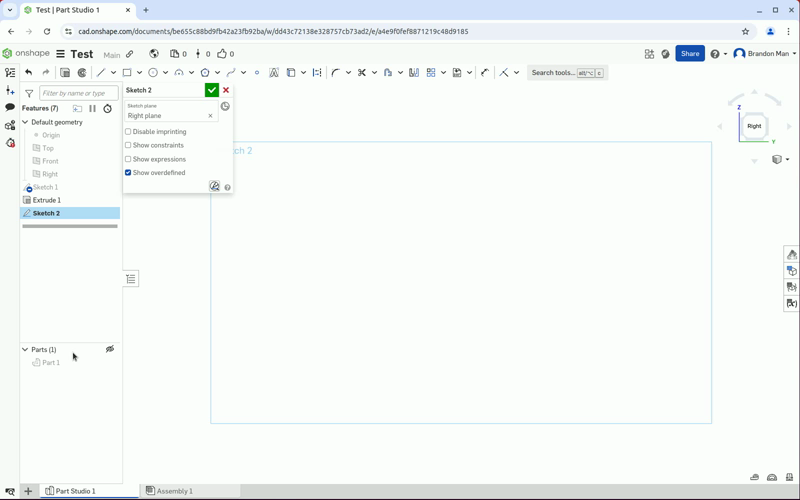
key(l)
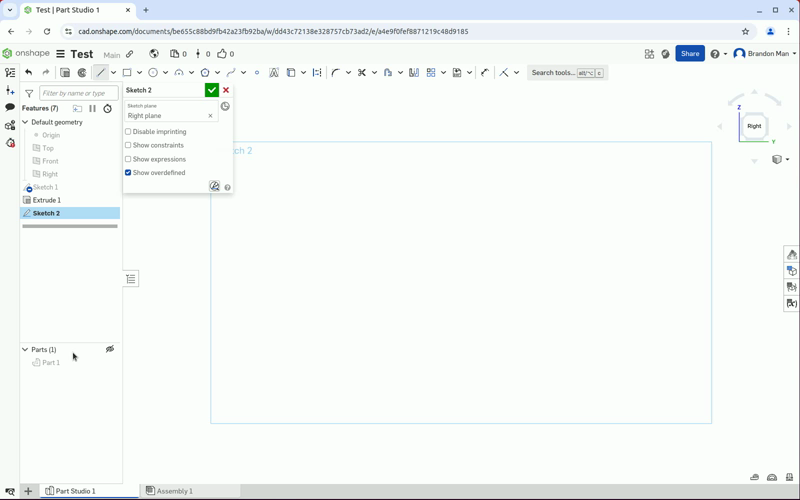
key_down(shift)
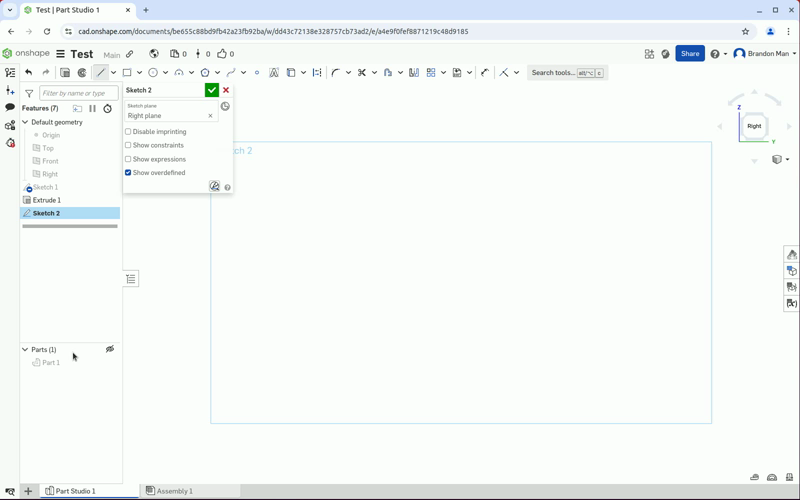
mouse_move(460, 197)
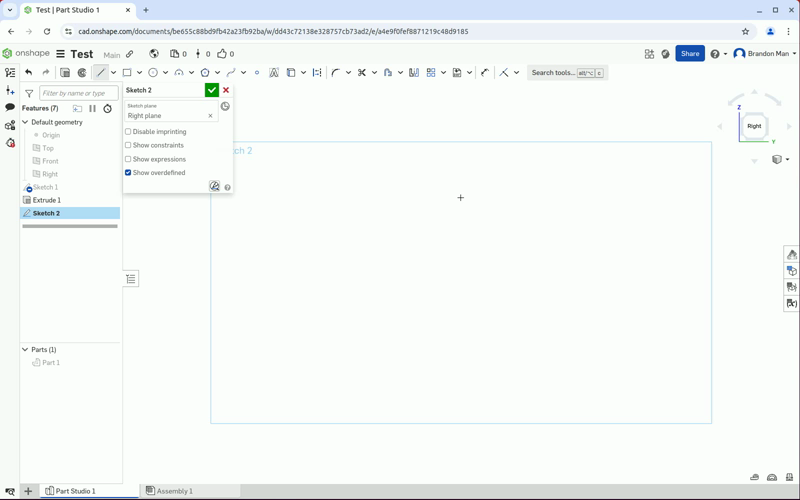
click(460, 197)
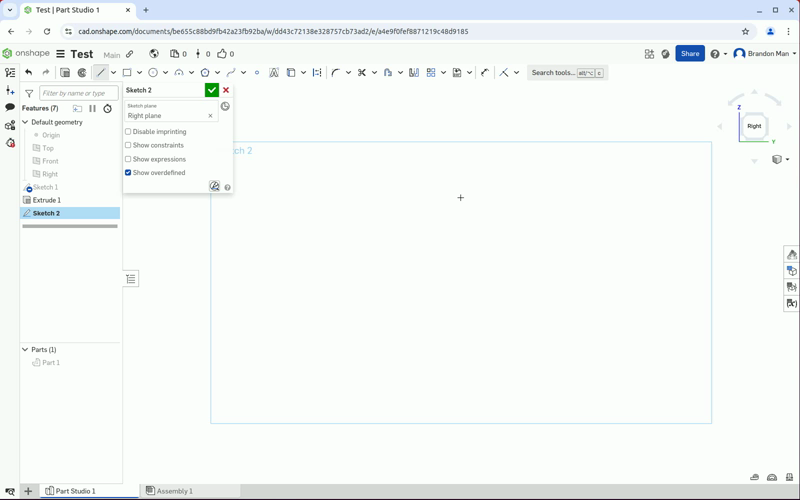
key_up(shift)
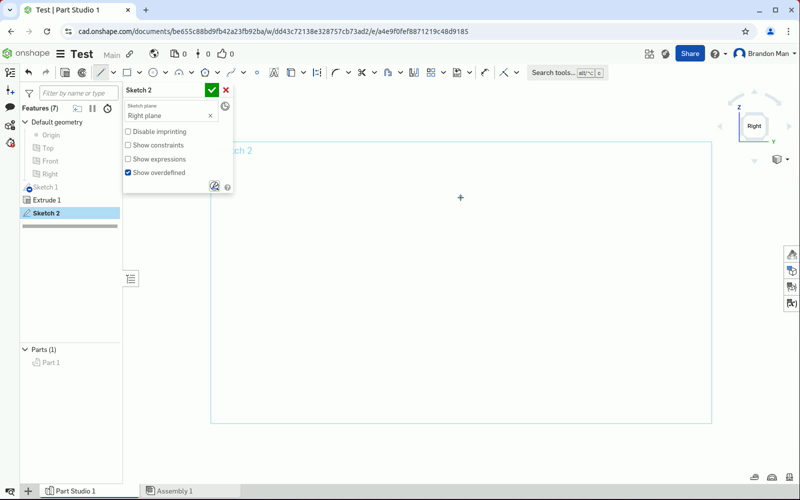
key_down(shift)
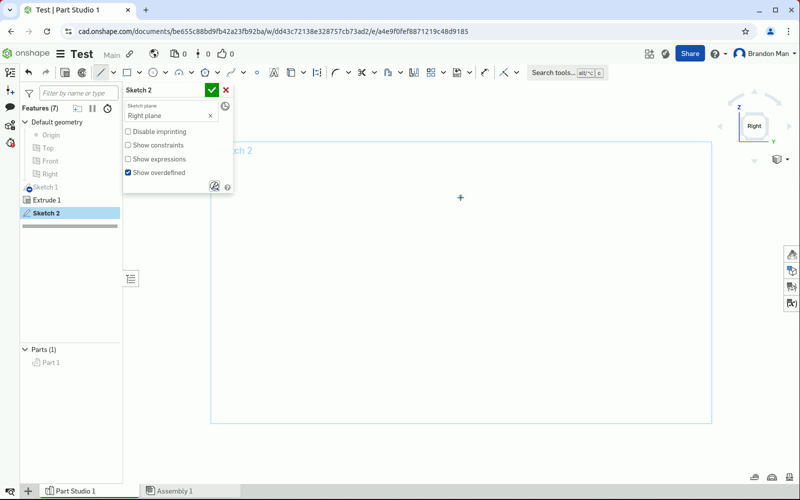
mouse_move(490, 197)
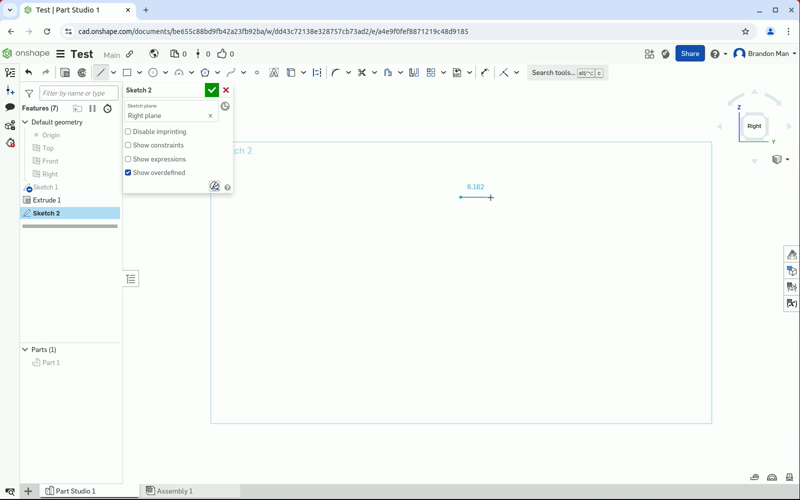
mouse_move(464, 197)
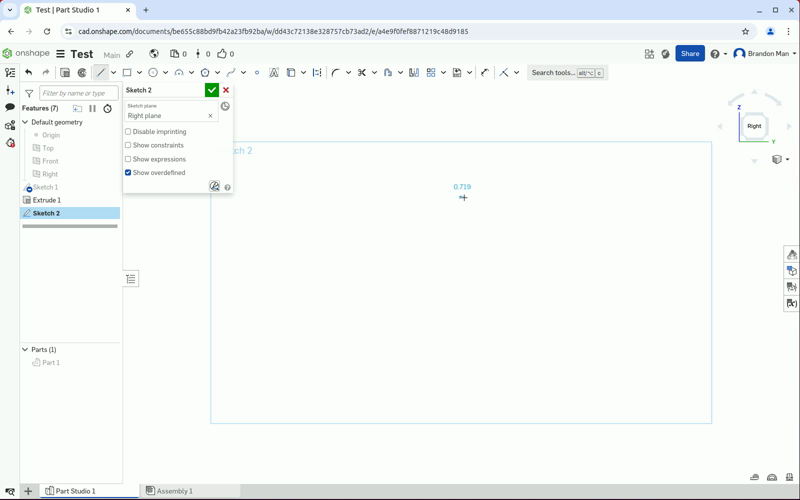
scroll(6)
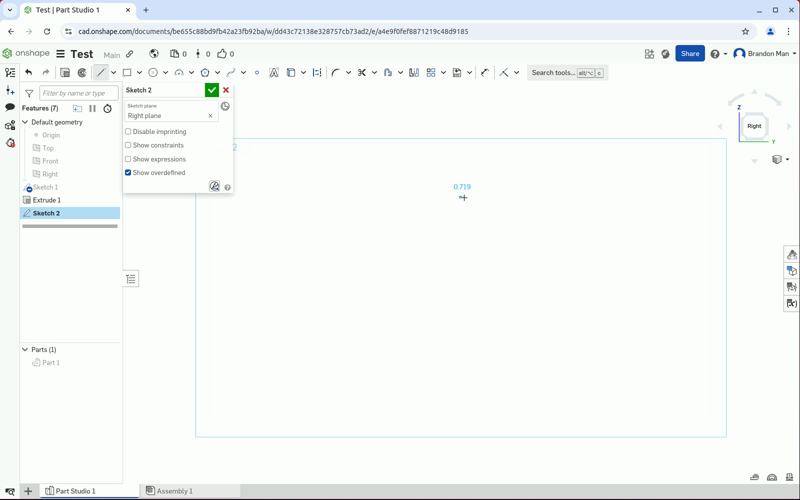
scroll(6)
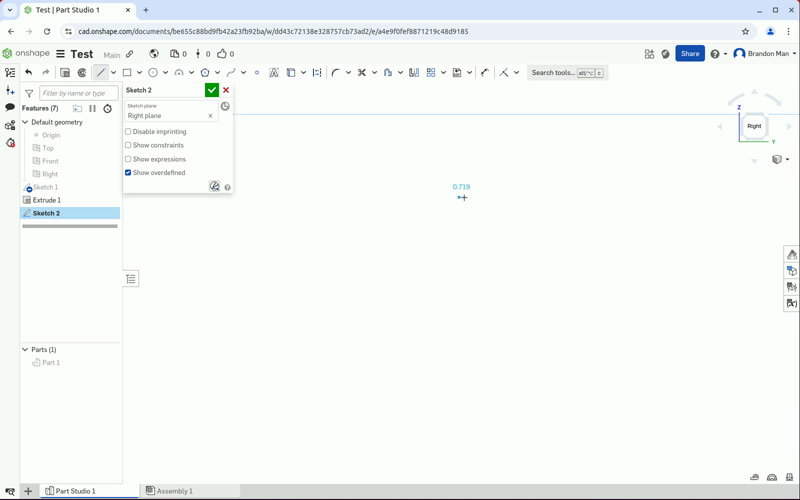
scroll(6)
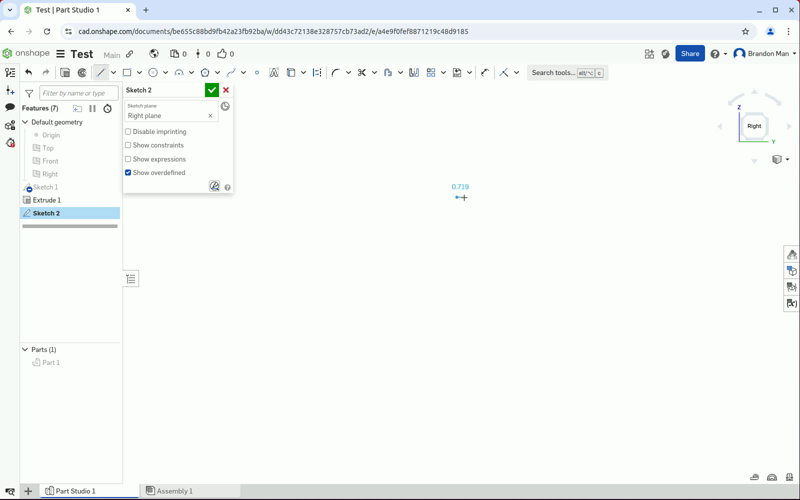
scroll(6)
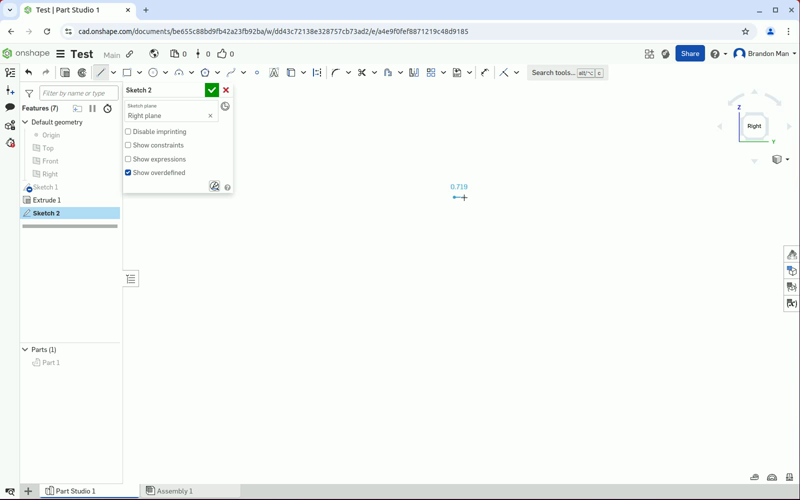
scroll(6)
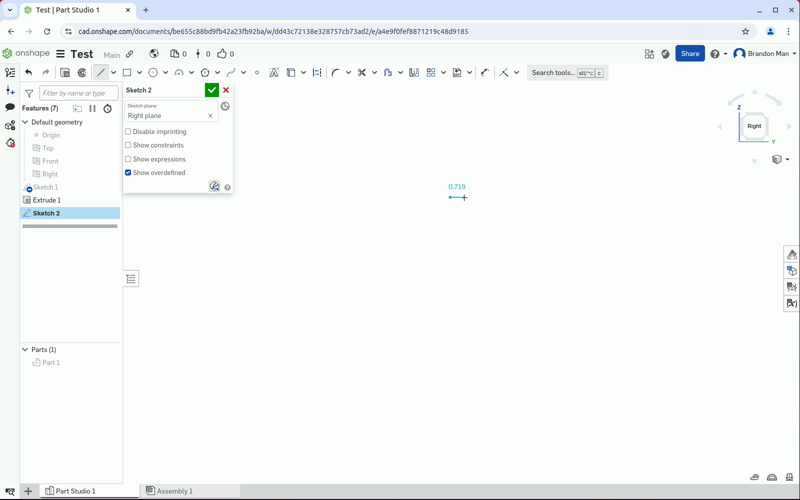
scroll(6)
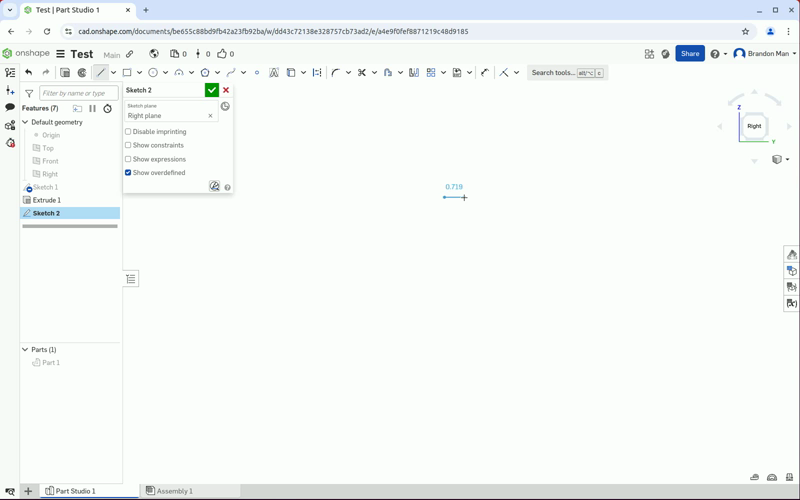
scroll(6)
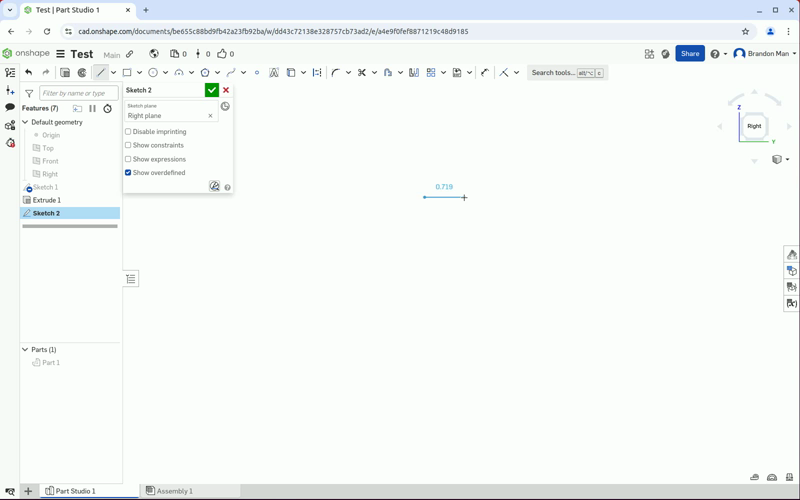
click(464, 197)
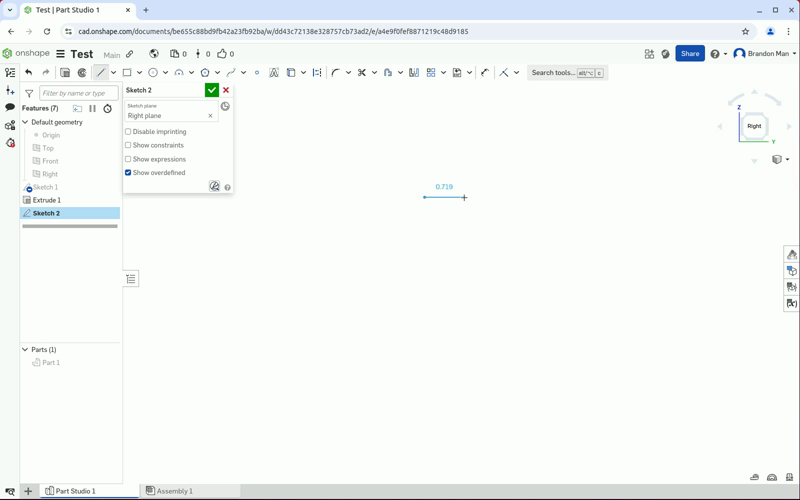
scroll(-6)
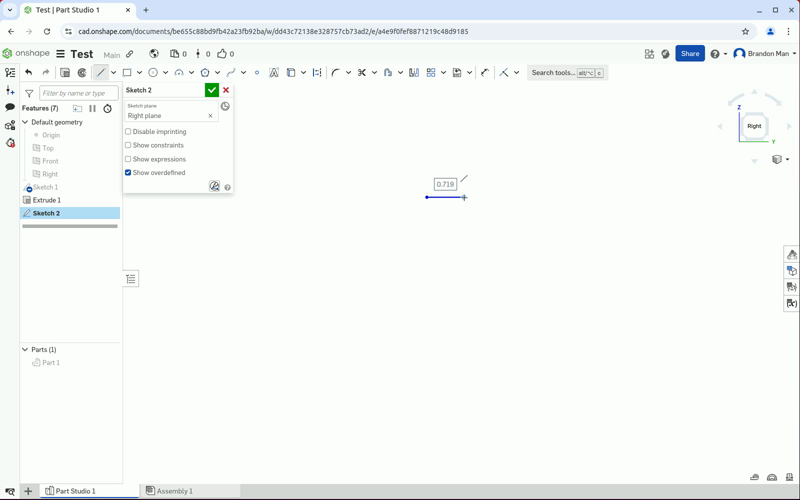
scroll(-6)
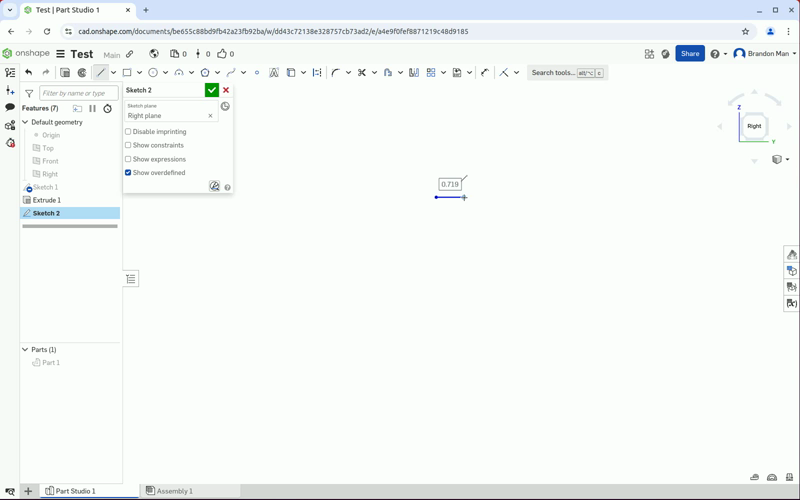
scroll(-6)
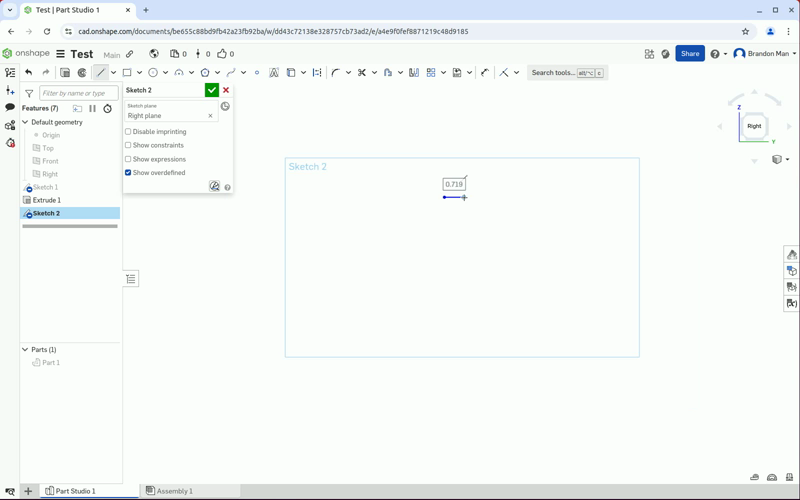
scroll(-6)
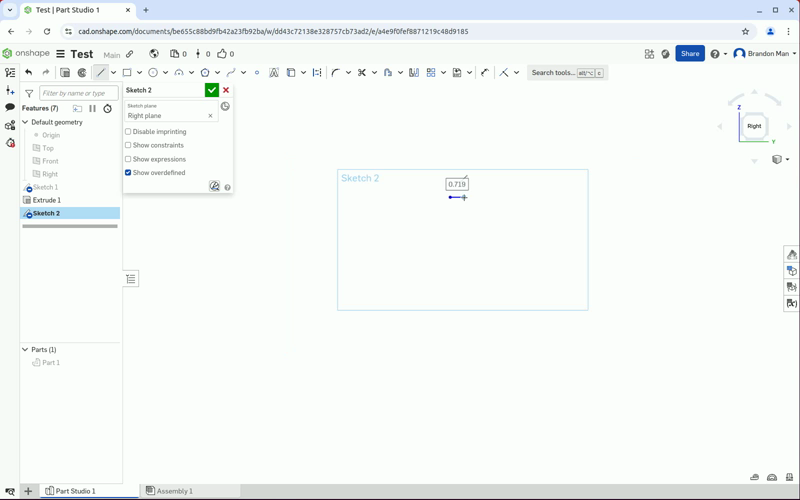
scroll(-6)
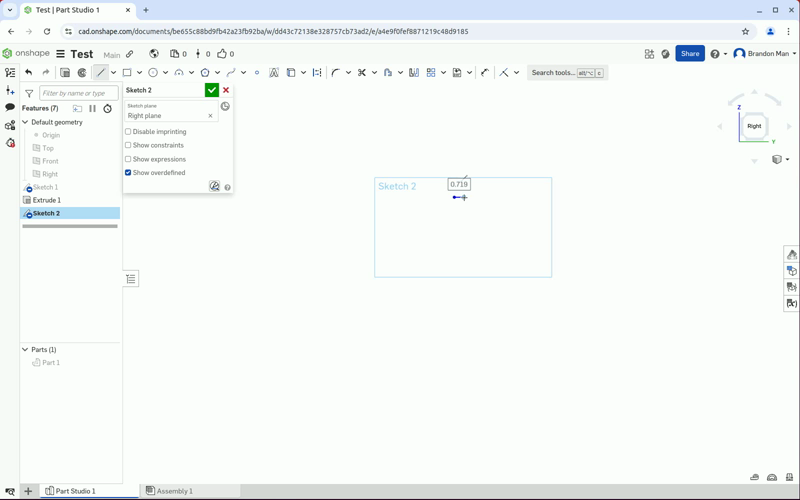
scroll(-6)
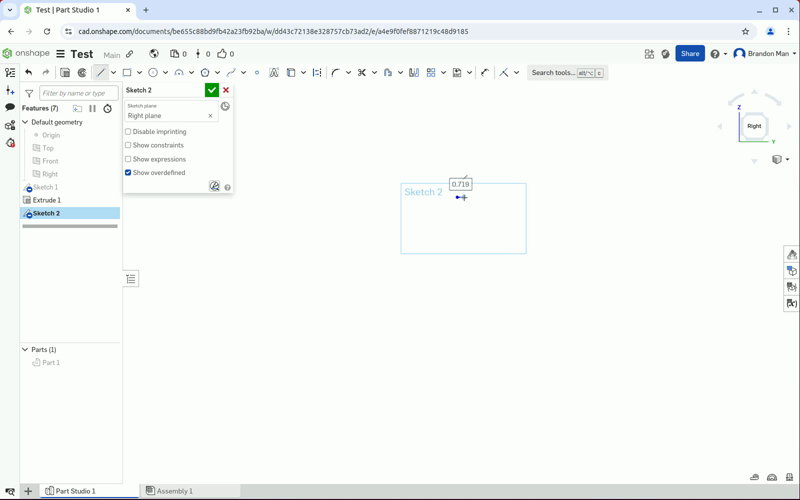
scroll(-6)
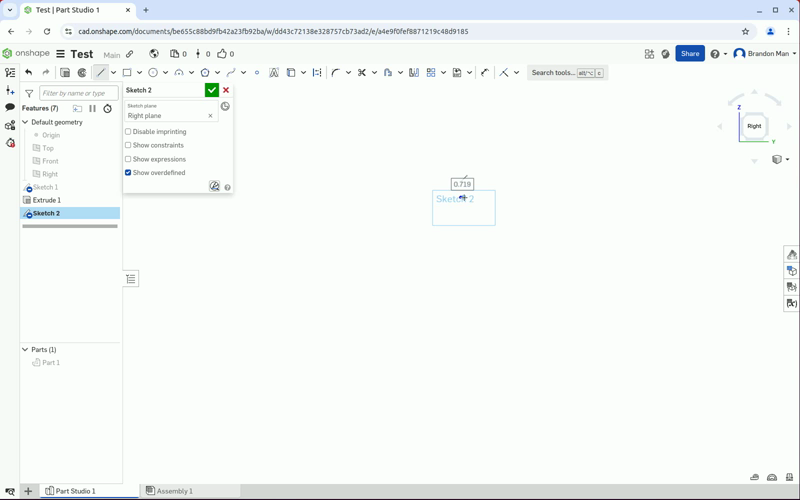
key_up(shift)
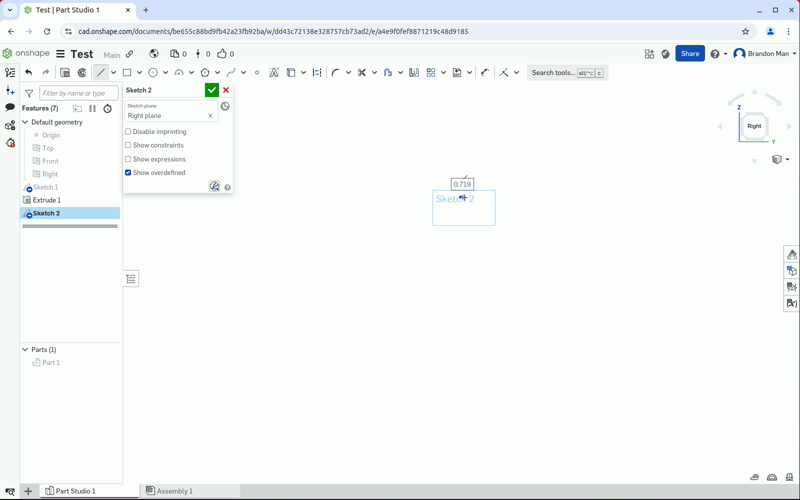
key_down(shift)
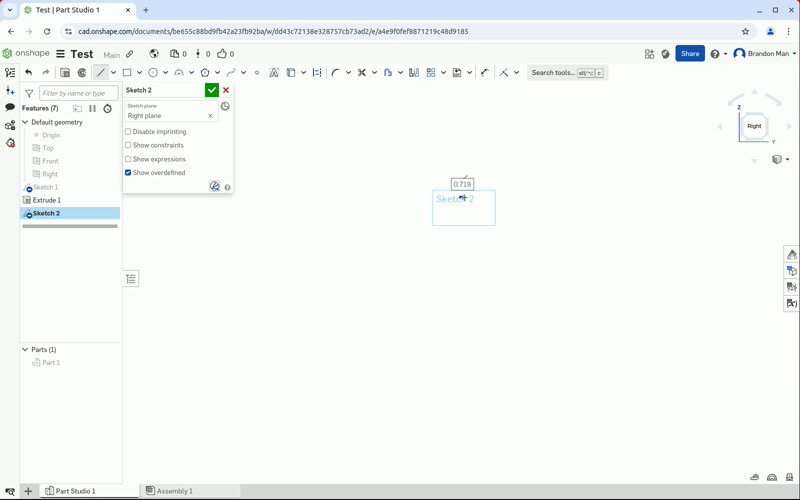
mouse_move(494, 197)
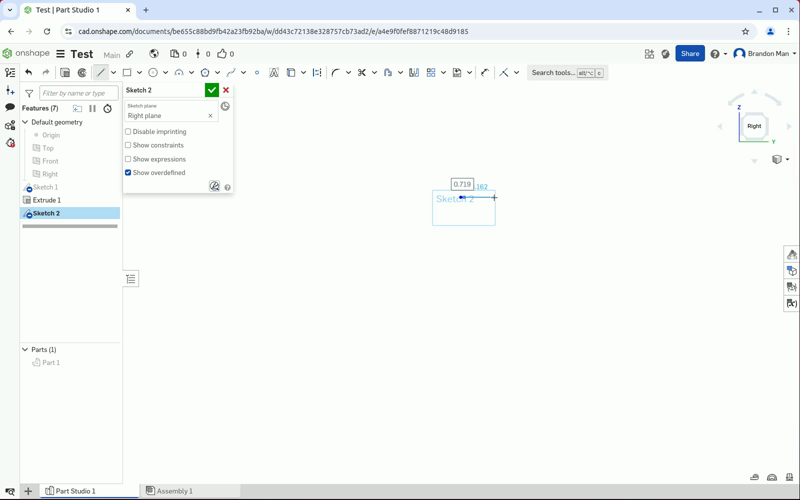
mouse_move(464, 190)
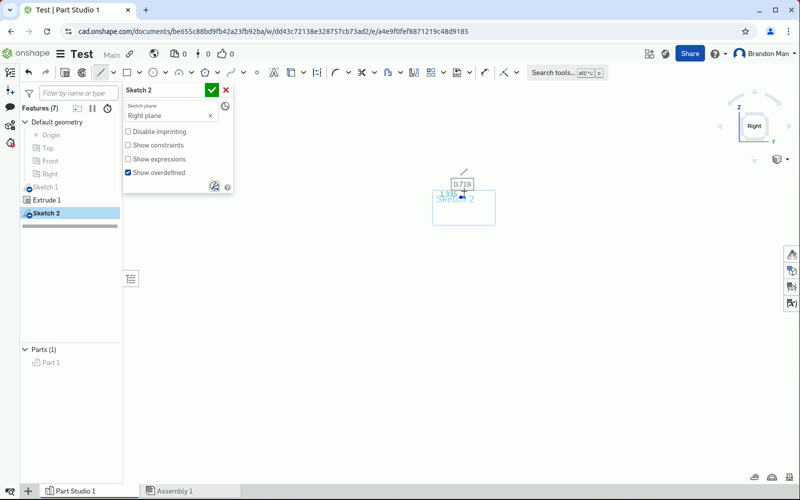
scroll(6)
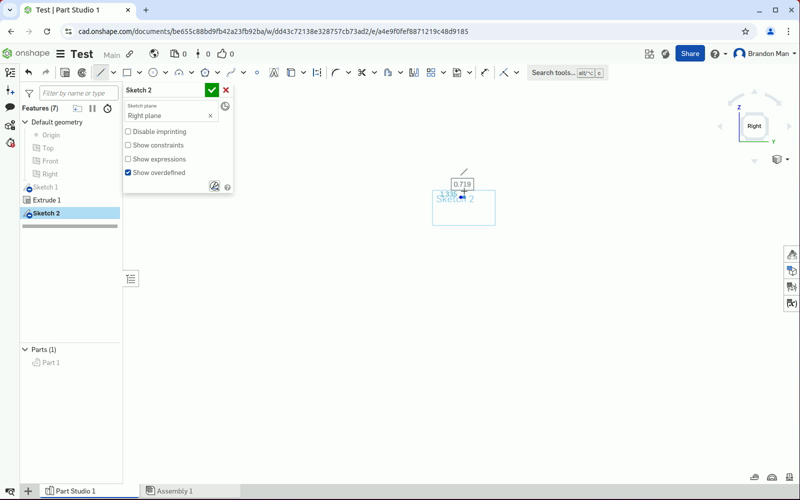
scroll(6)
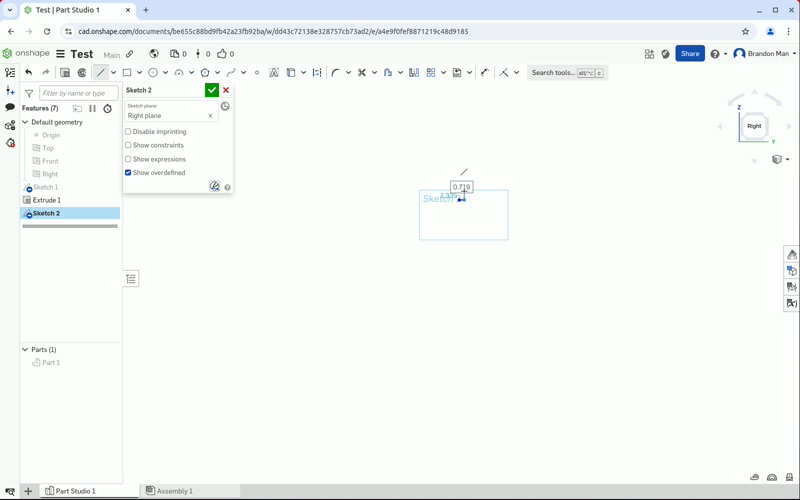
scroll(6)
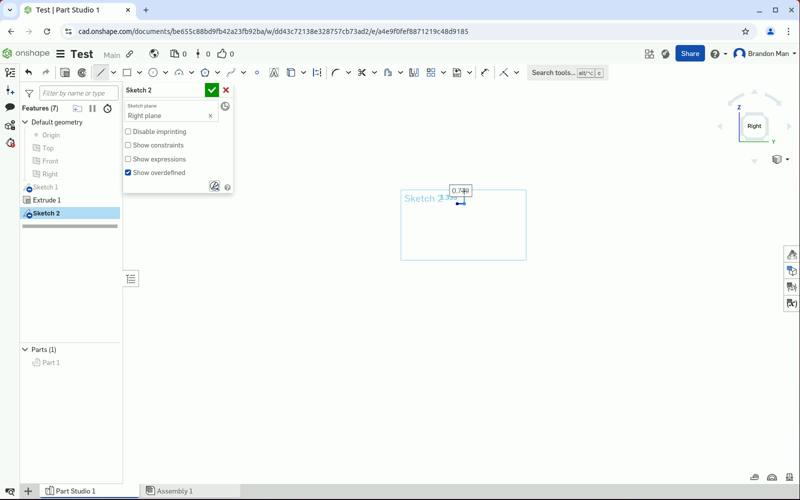
scroll(6)
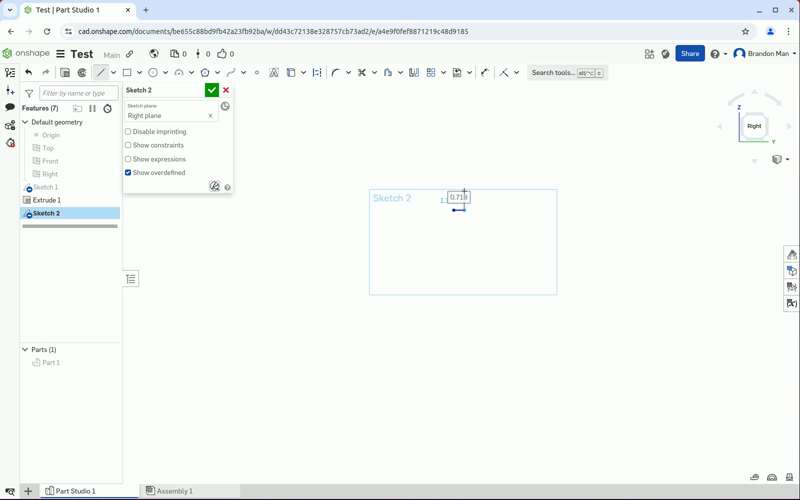
scroll(6)
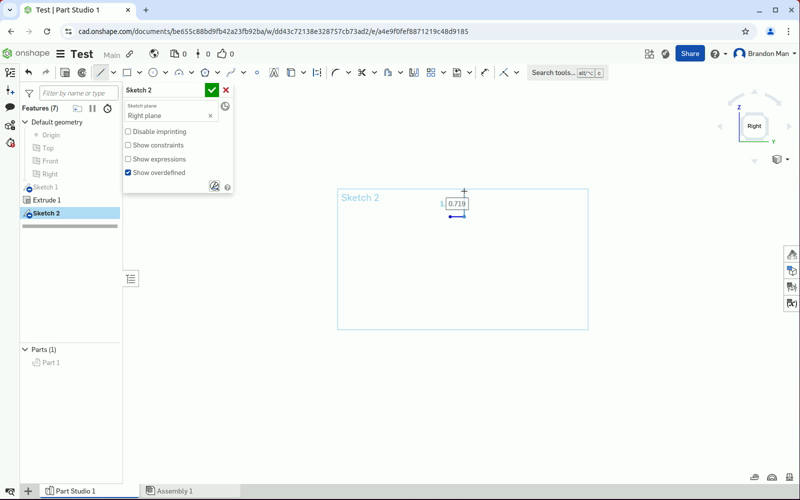
scroll(6)
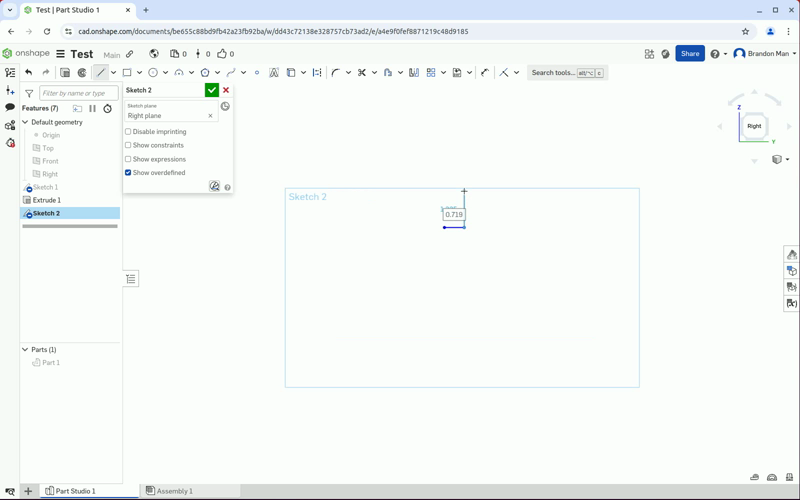
scroll(6)
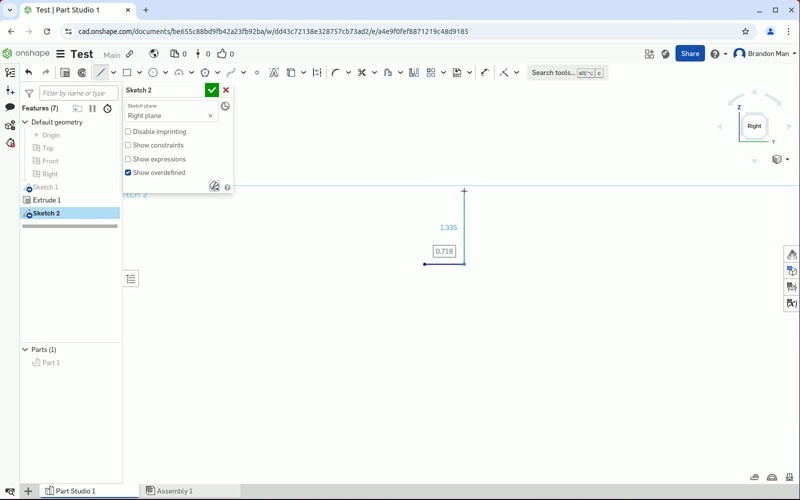
click(464, 190)
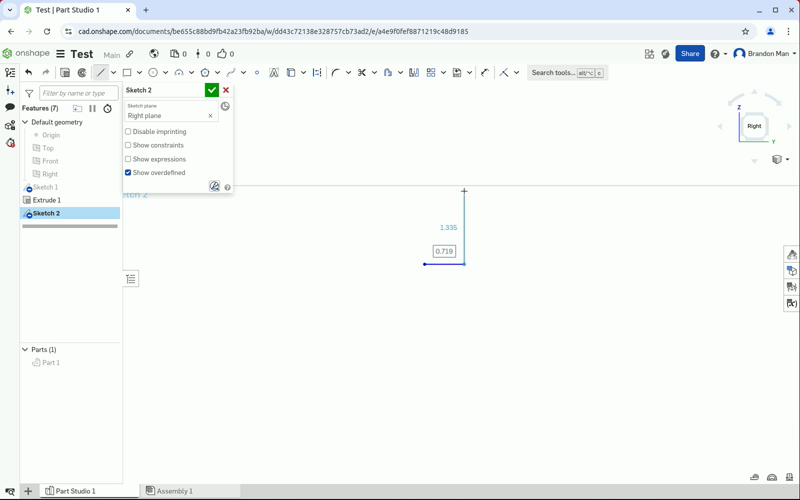
scroll(-6)
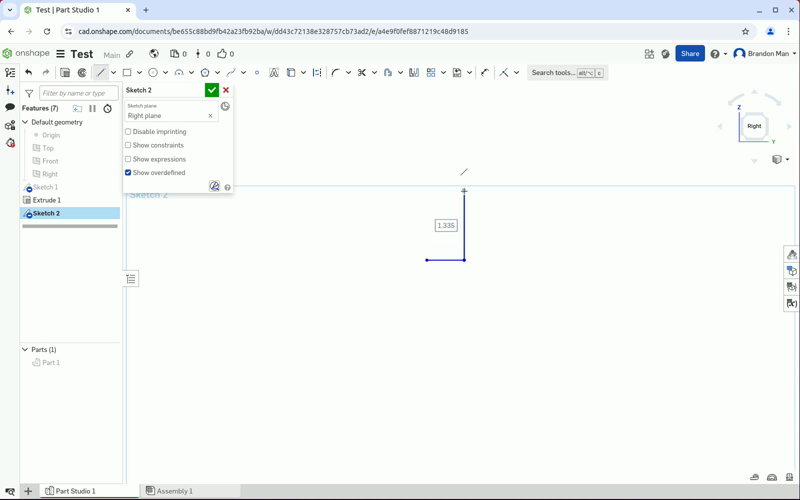
scroll(-6)
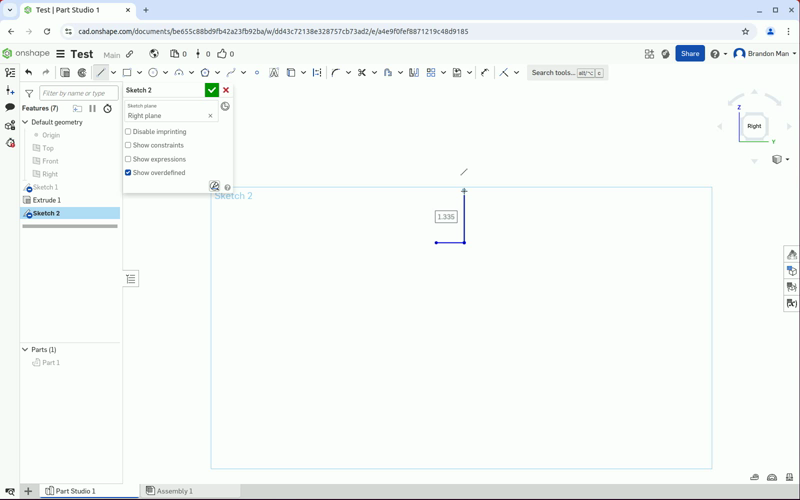
scroll(-6)
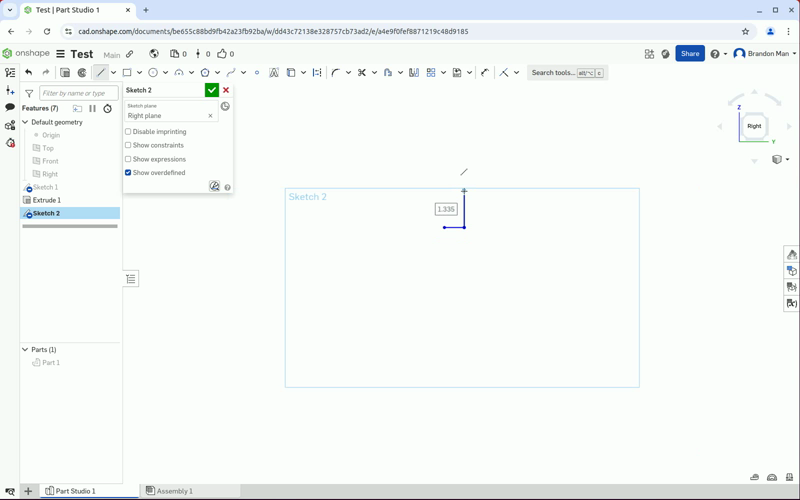
scroll(-6)
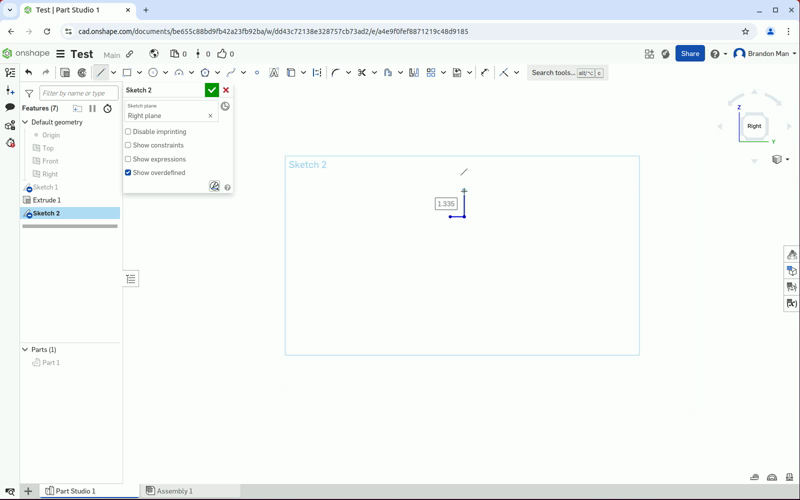
scroll(-6)
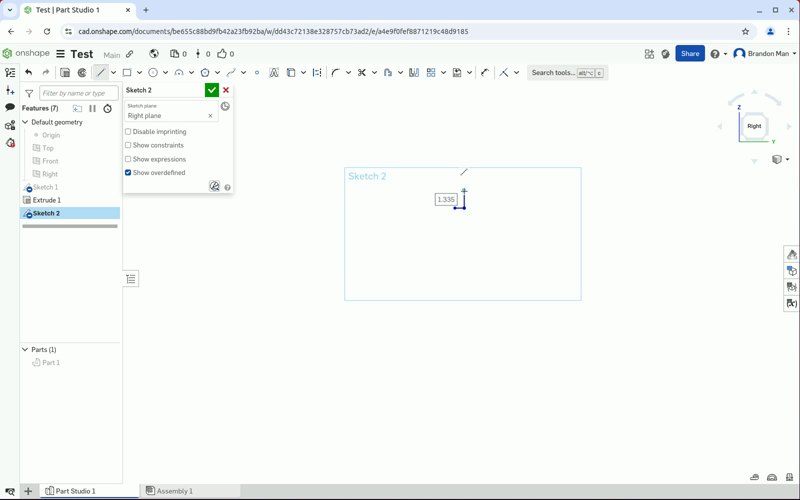
scroll(-6)
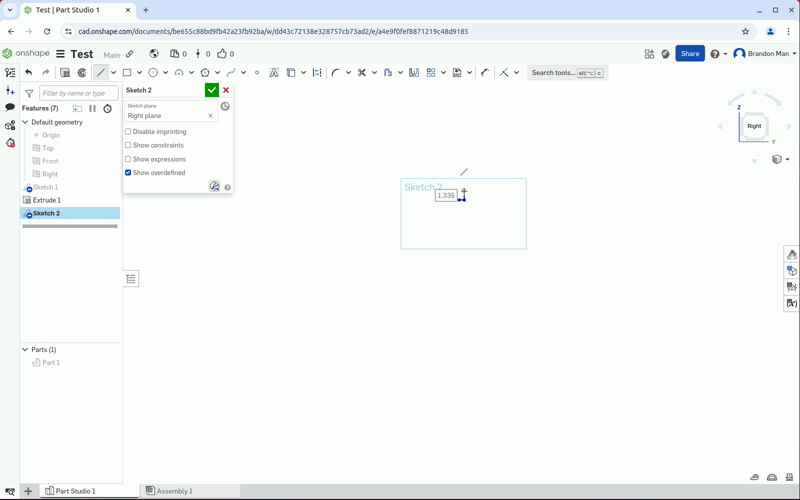
scroll(-6)
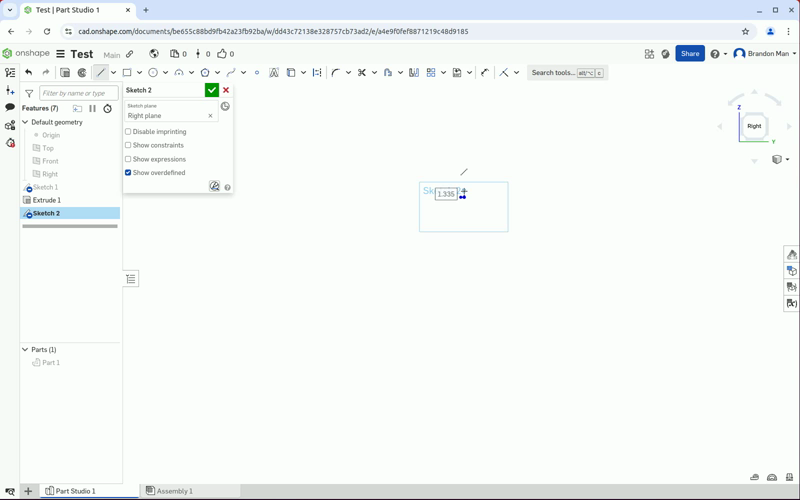
key_up(shift)
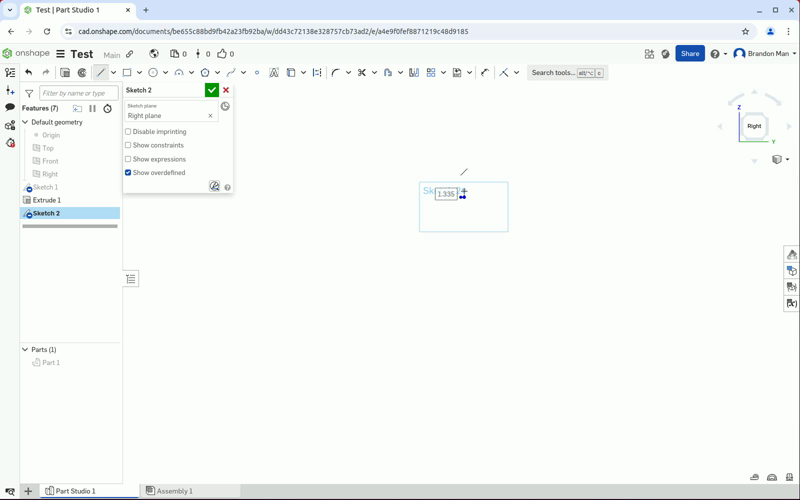
key_down(shift)
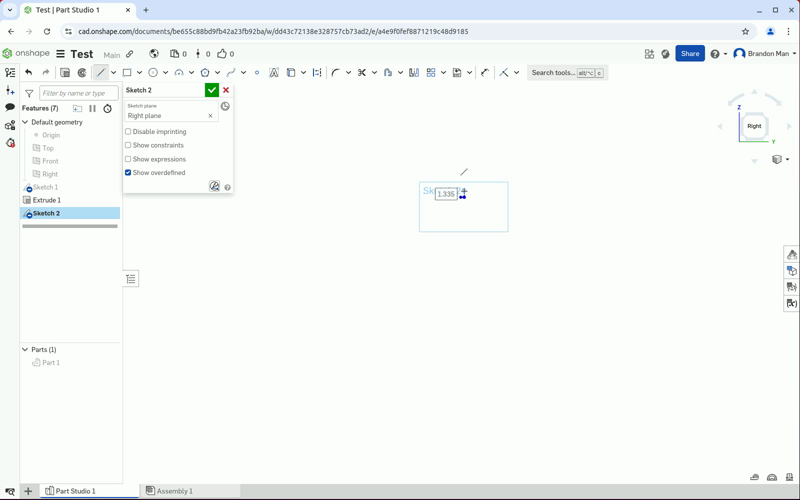
mouse_move(494, 190)
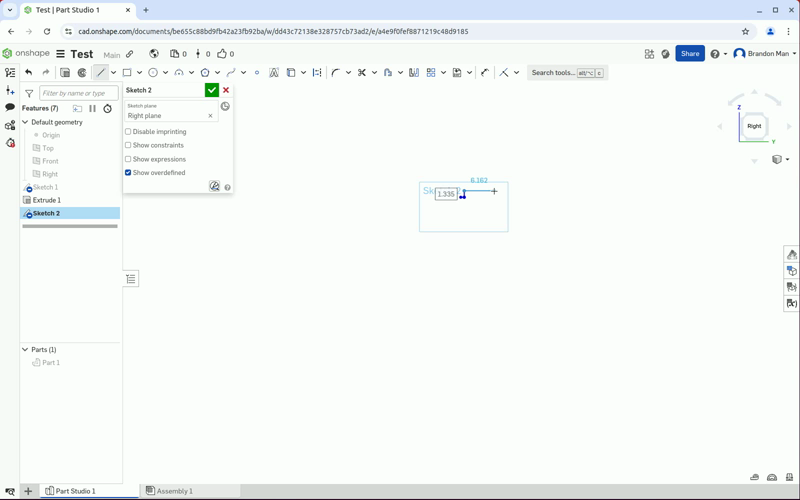
mouse_move(460, 190)
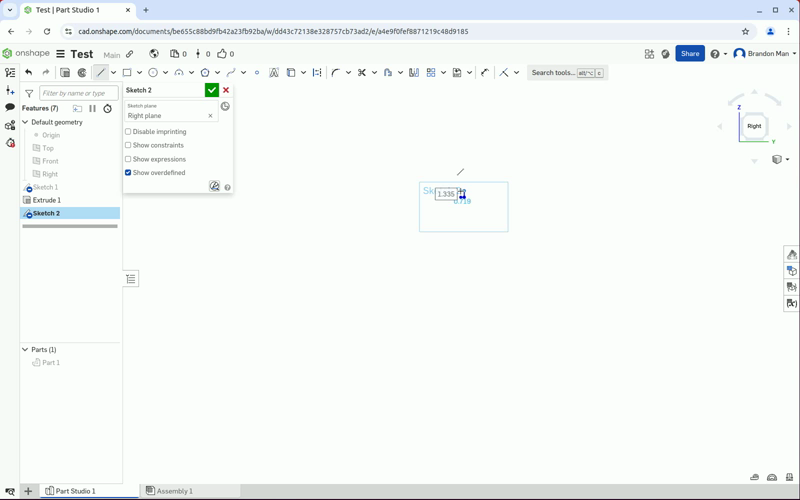
scroll(6)
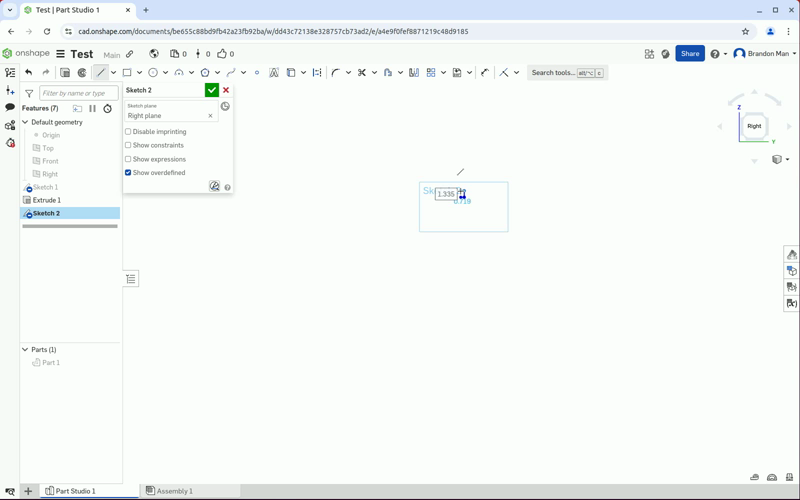
scroll(6)
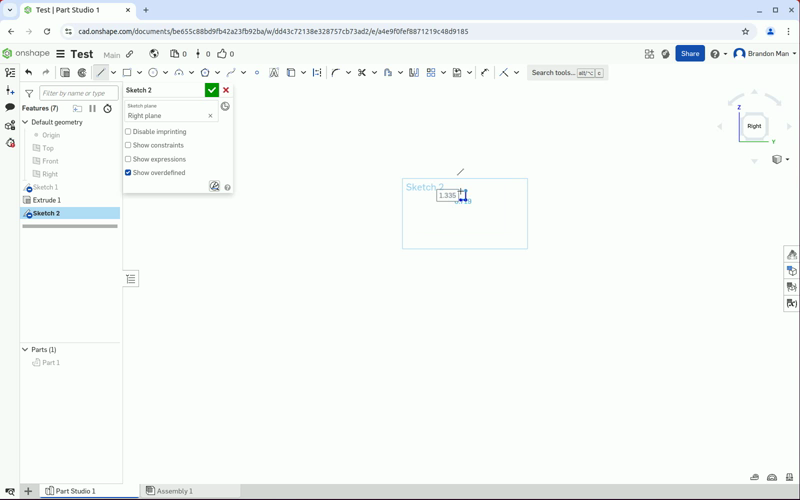
scroll(6)
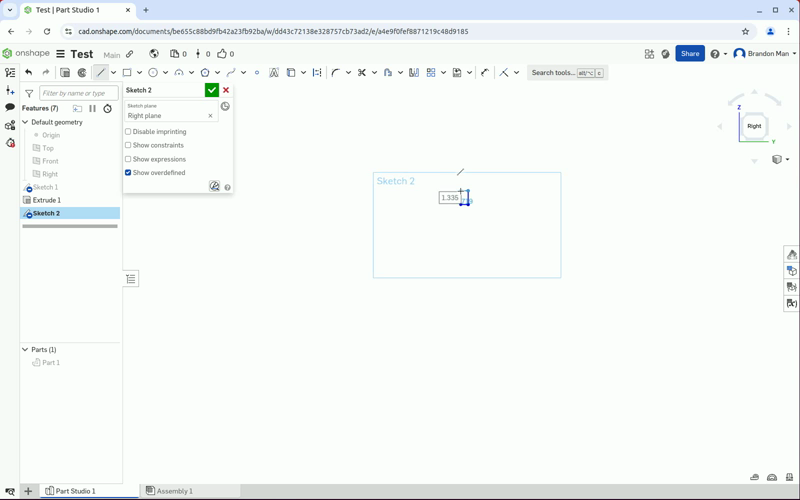
scroll(6)
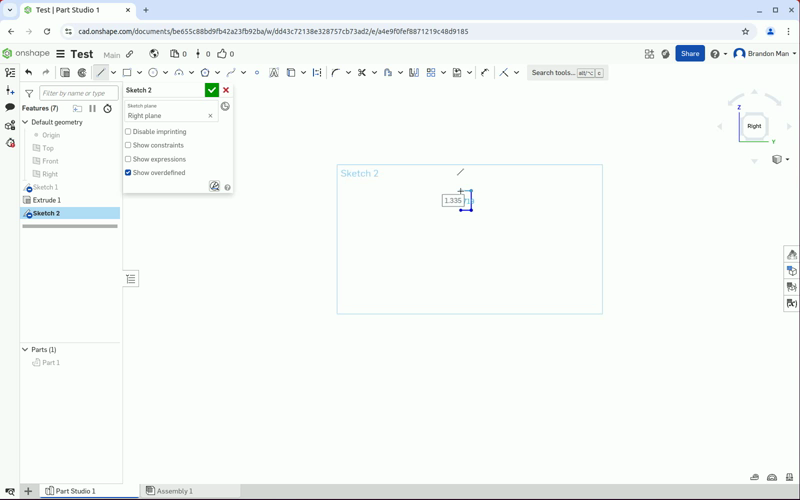
scroll(6)
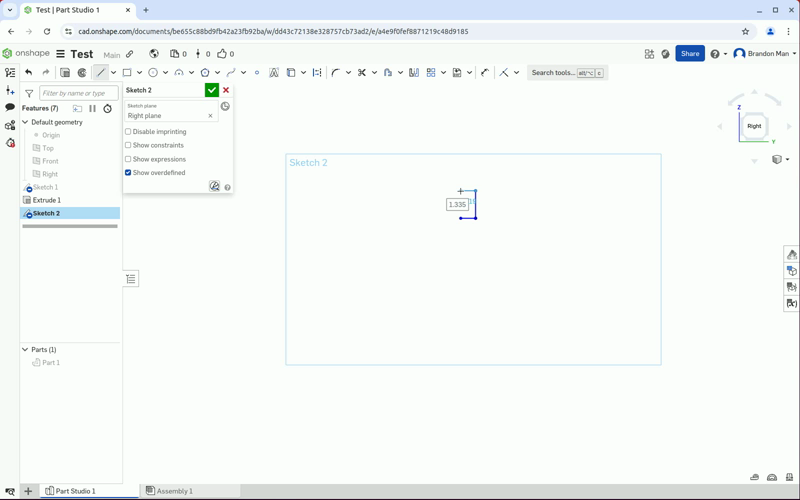
scroll(6)
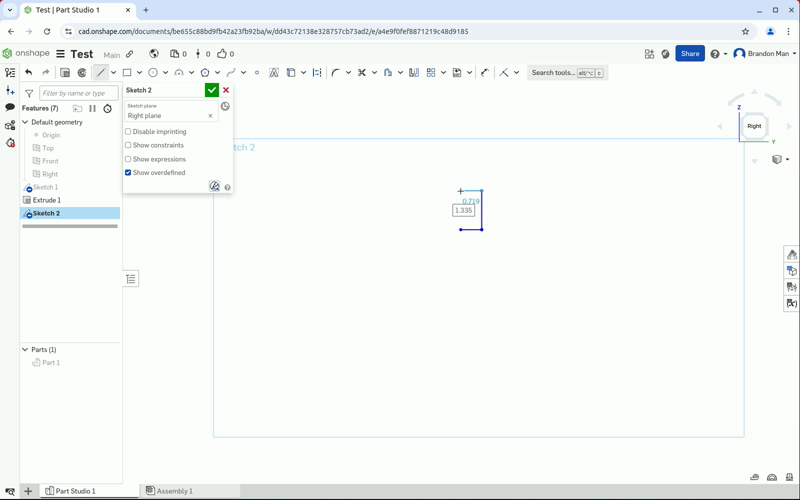
scroll(6)
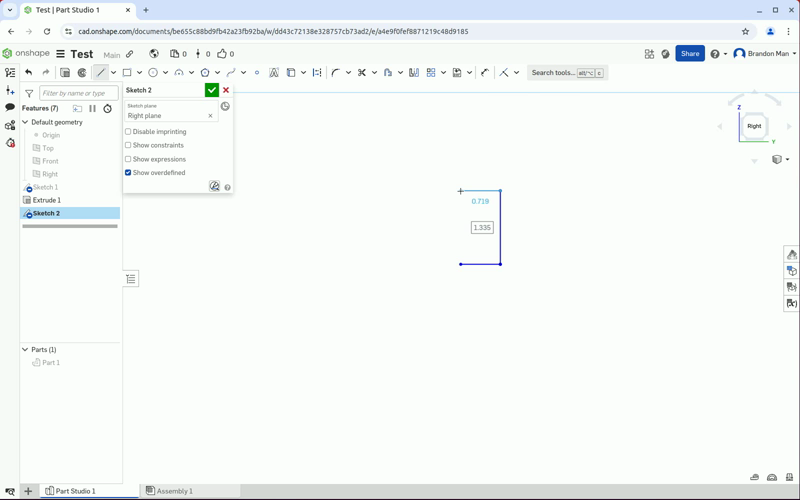
click(460, 190)
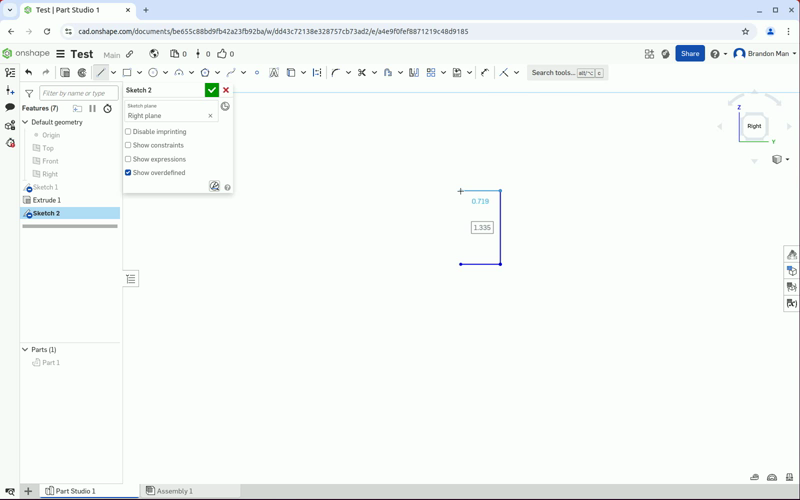
scroll(-6)
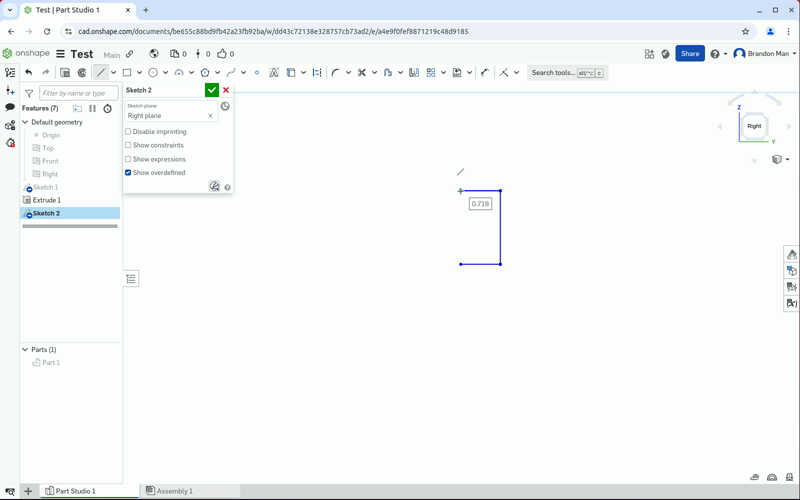
scroll(-6)
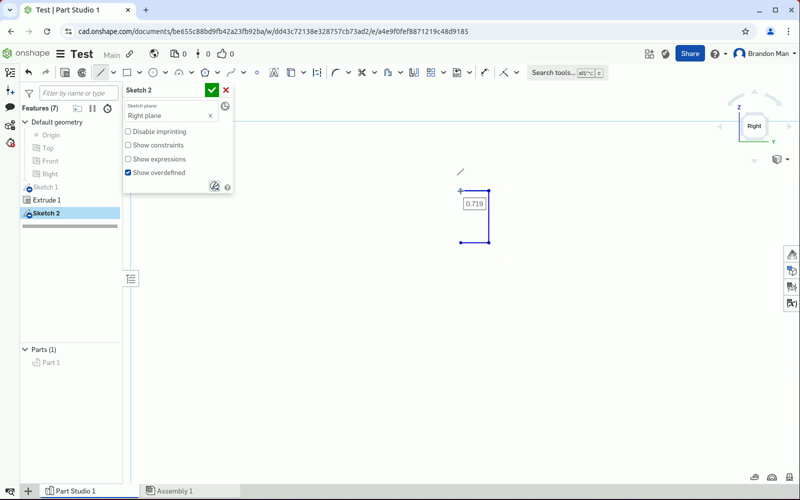
scroll(-6)
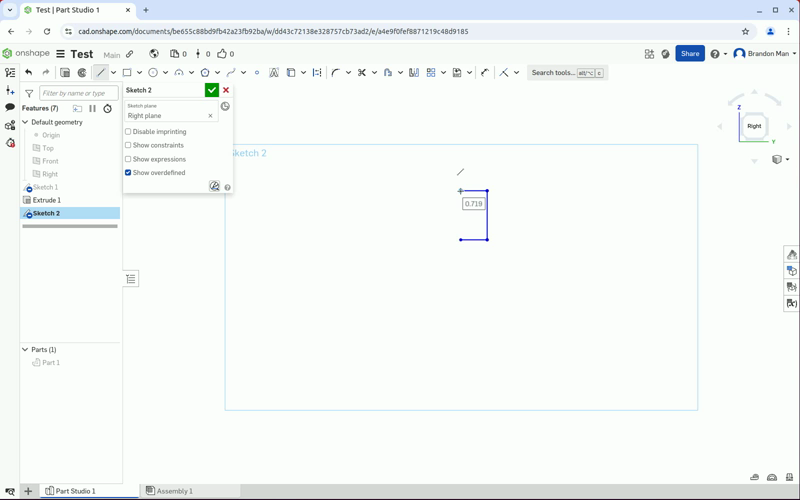
scroll(-6)
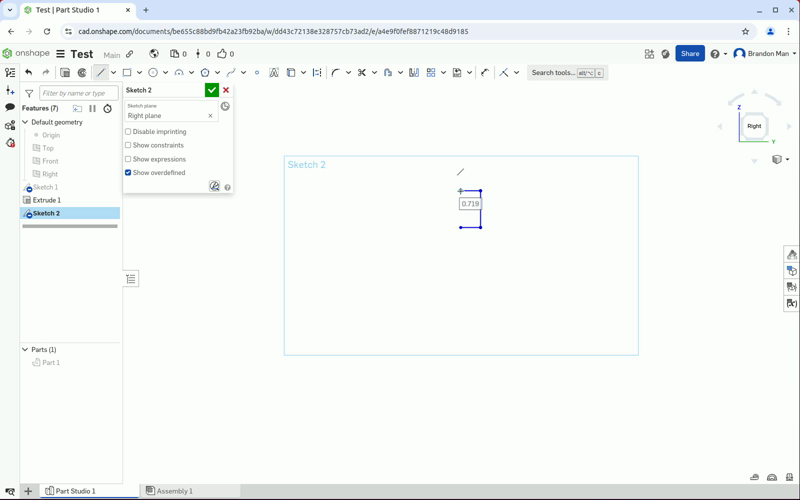
scroll(-6)
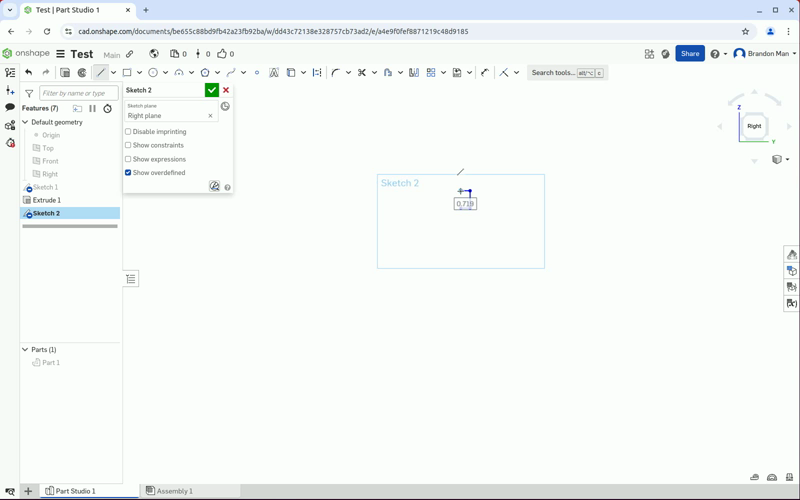
scroll(-6)
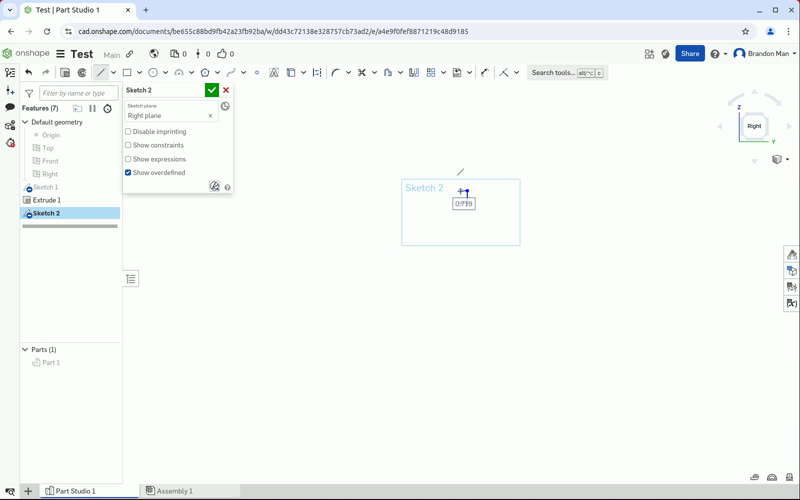
scroll(-6)
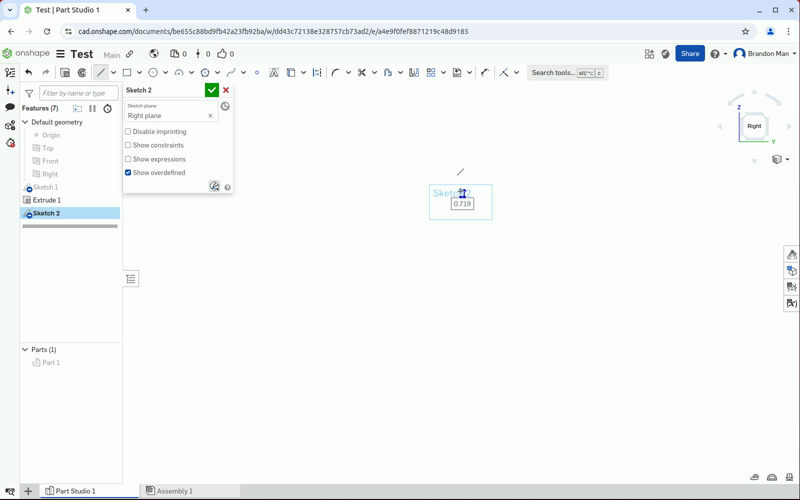
key_up(shift)
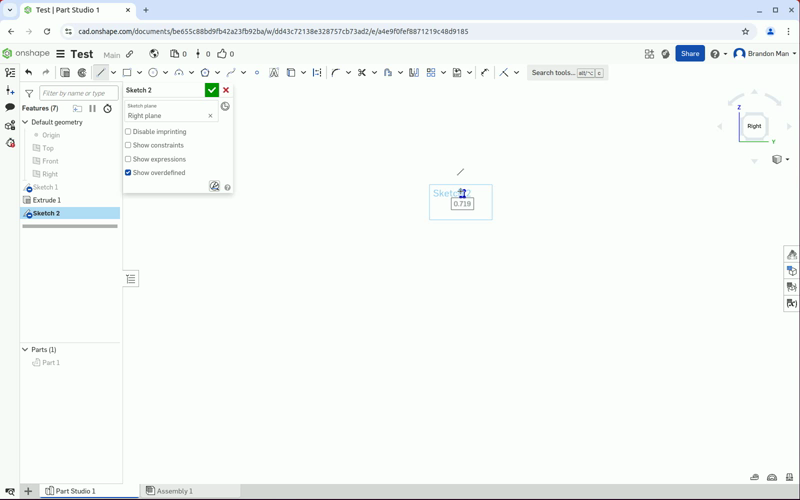
mouse_move(490, 190)
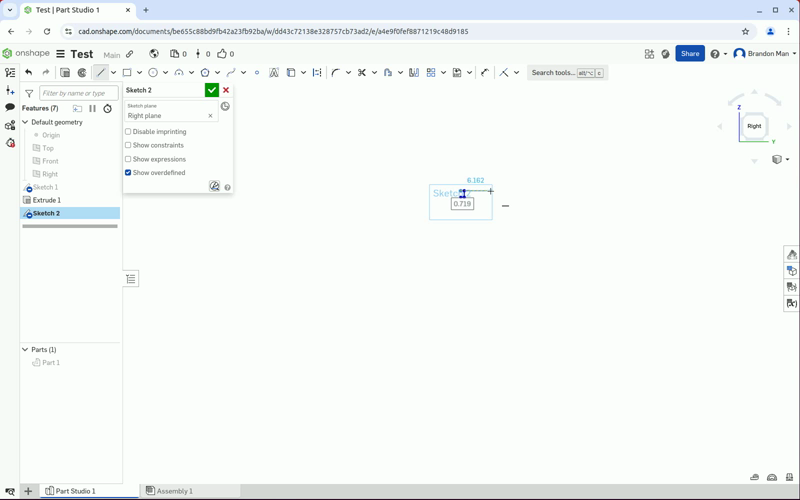
key_down(shift)
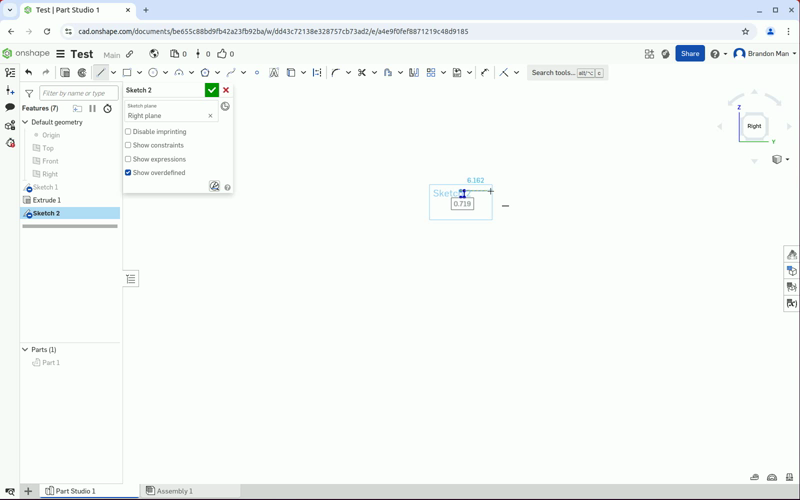
mouse_move(460, 197)
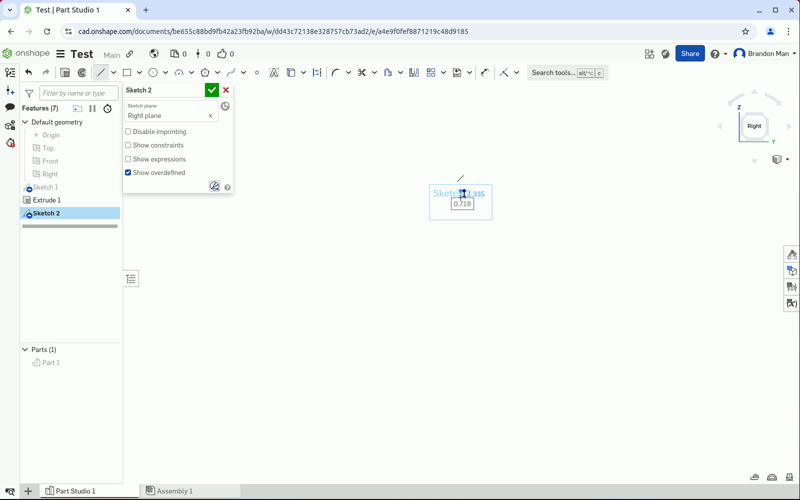
scroll(6)
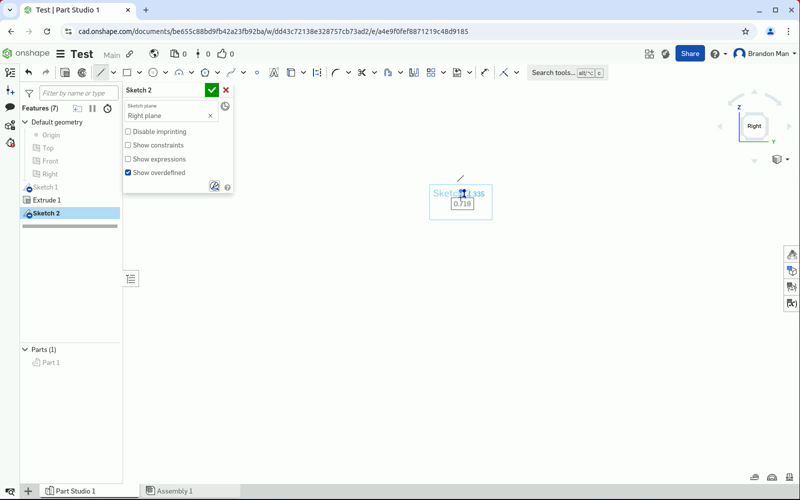
scroll(6)
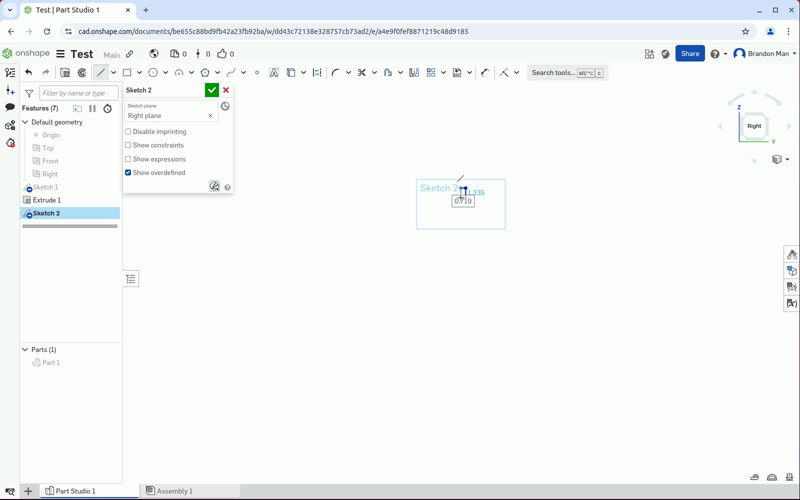
scroll(6)
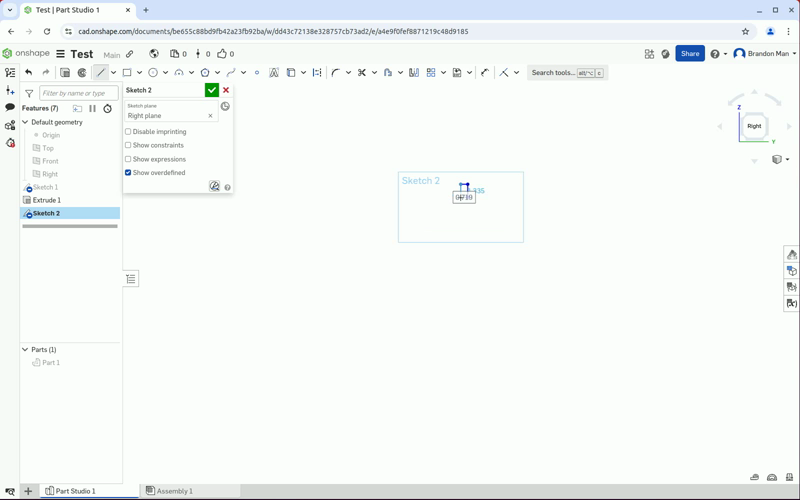
scroll(6)
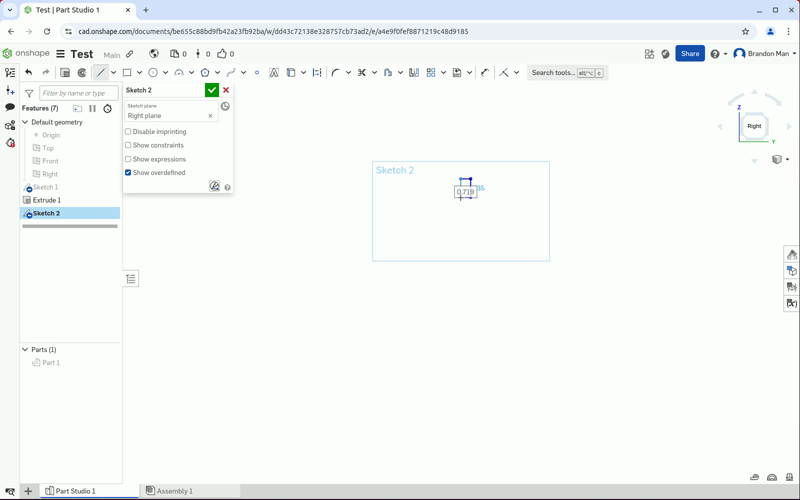
scroll(6)
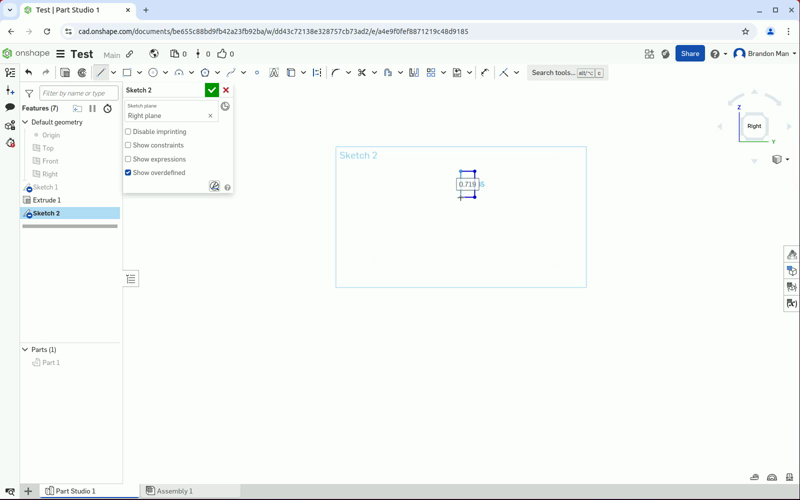
scroll(6)
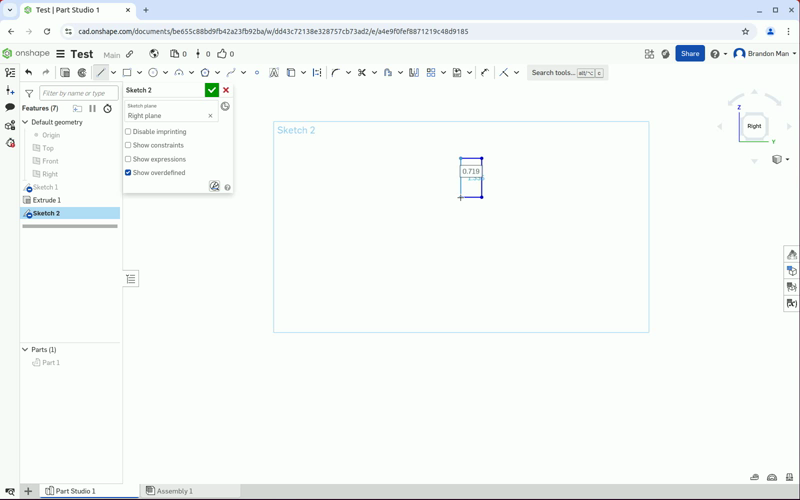
scroll(6)
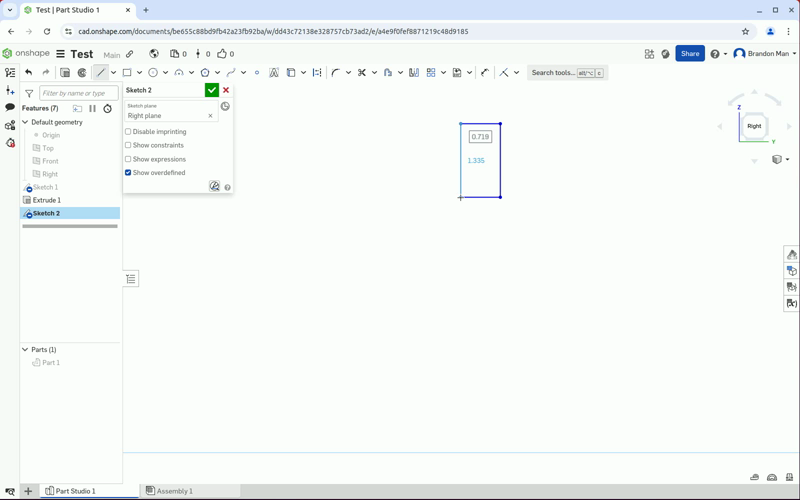
key_up(shift)
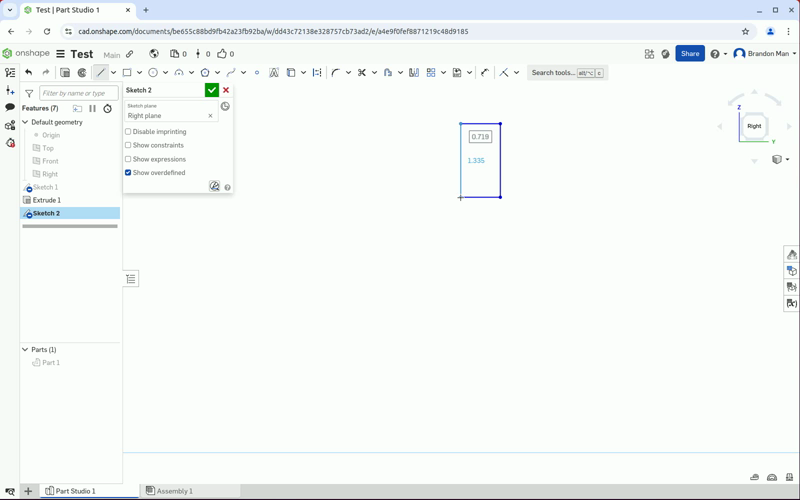
click(460, 197)
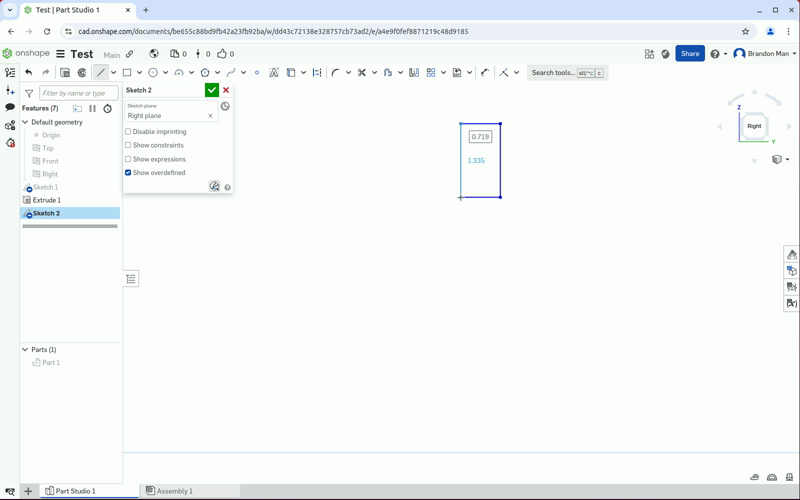
scroll(-6)
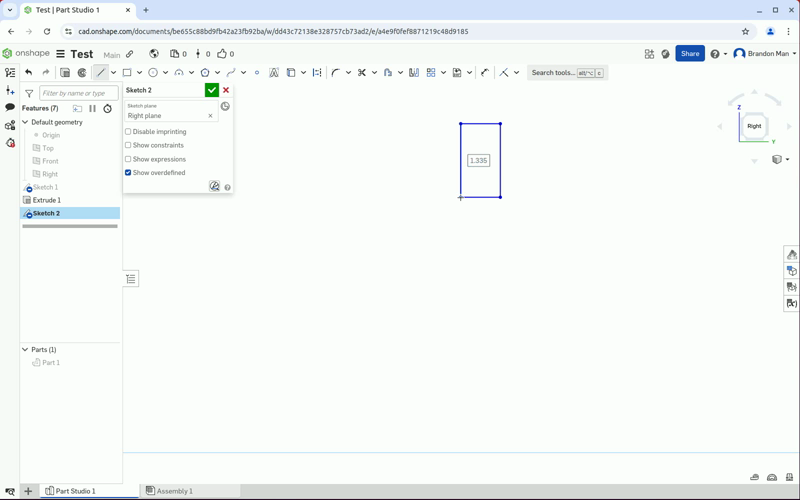
scroll(-6)
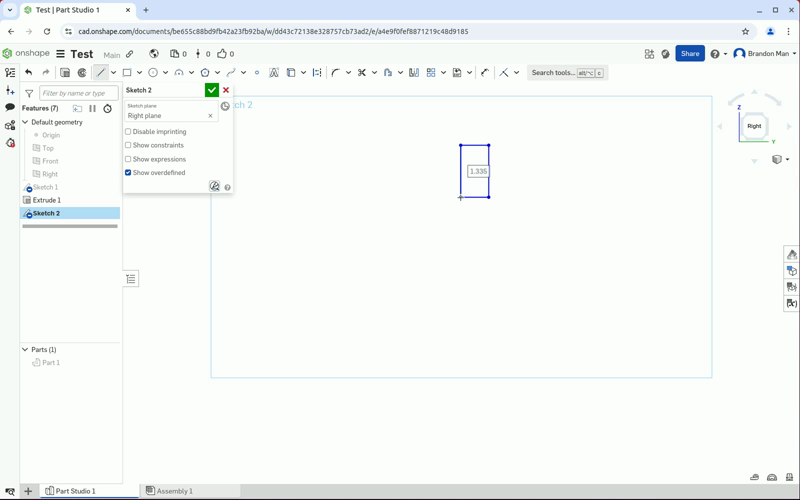
scroll(-6)
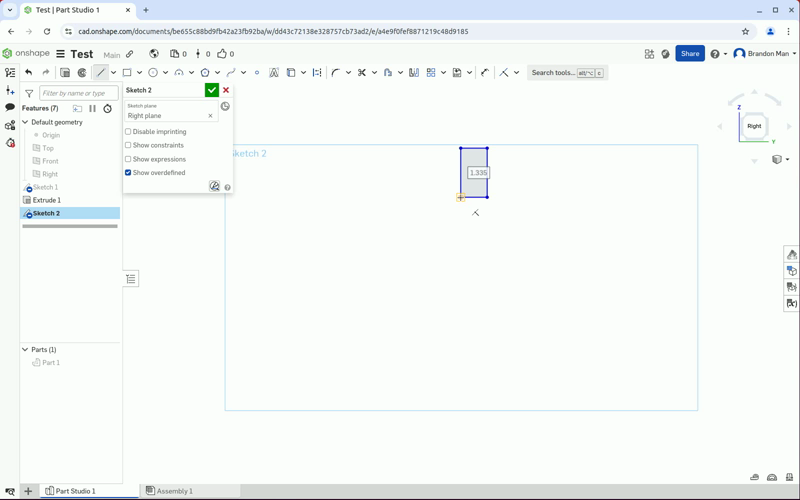
scroll(-6)
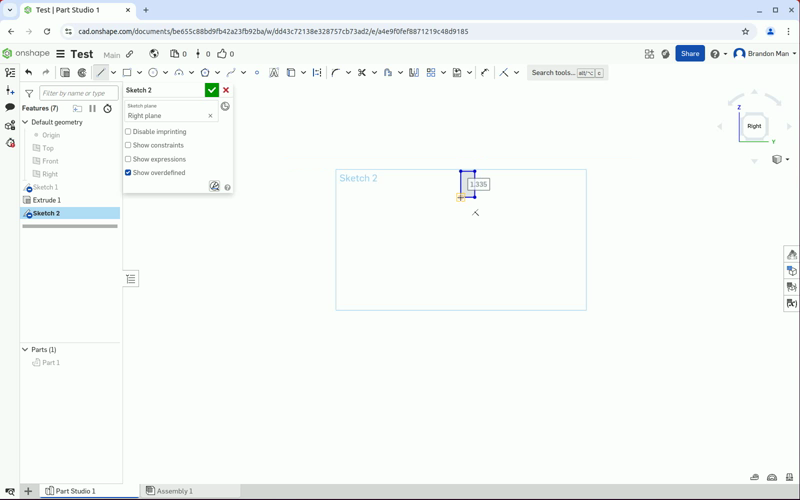
scroll(-6)
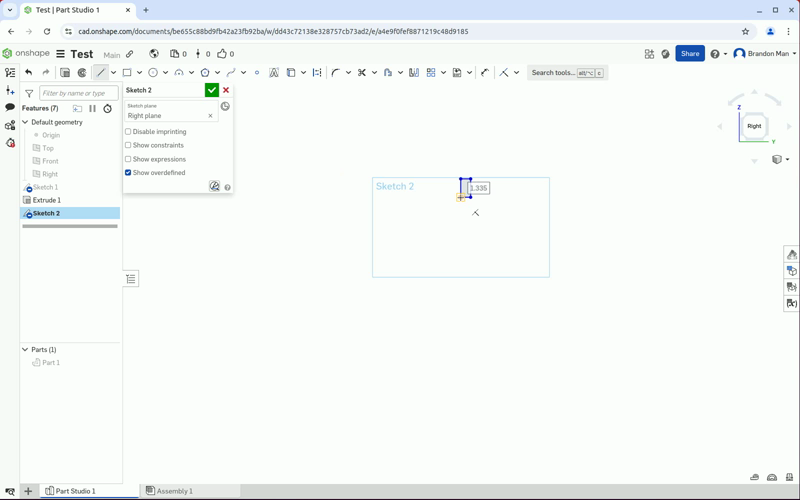
scroll(-6)
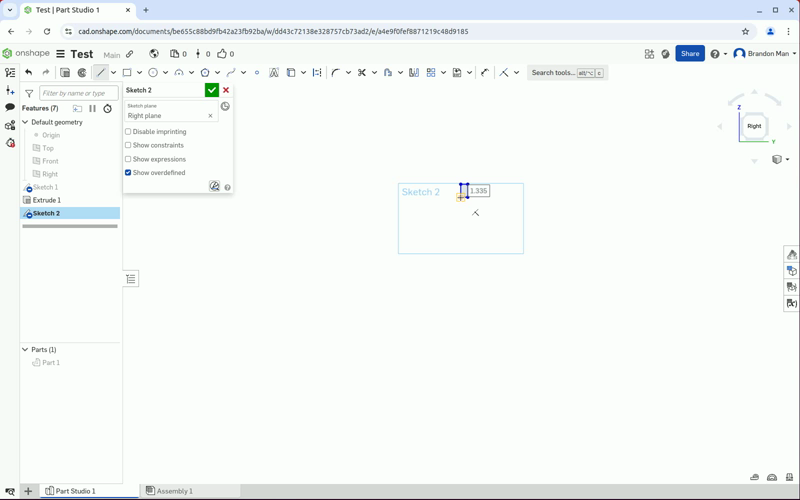
scroll(-6)
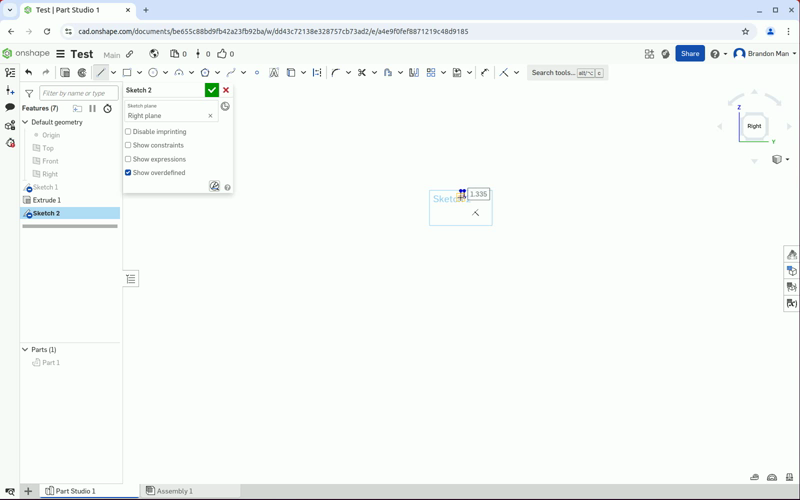
key(esc)
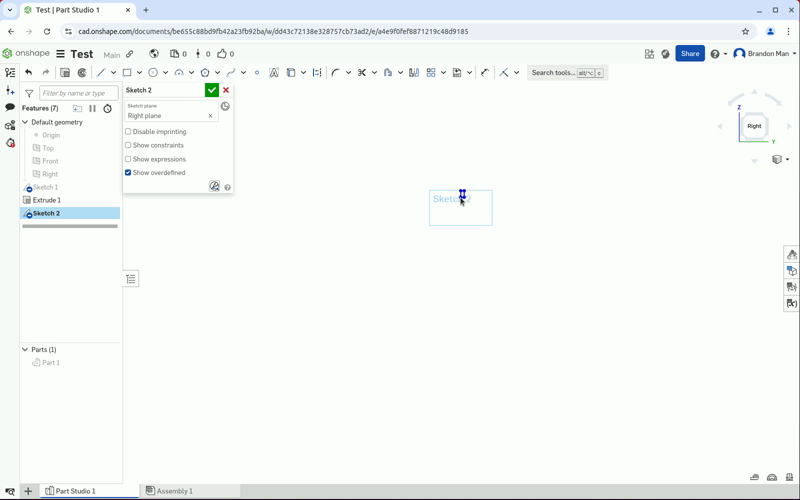
mouse_move(461, 191)
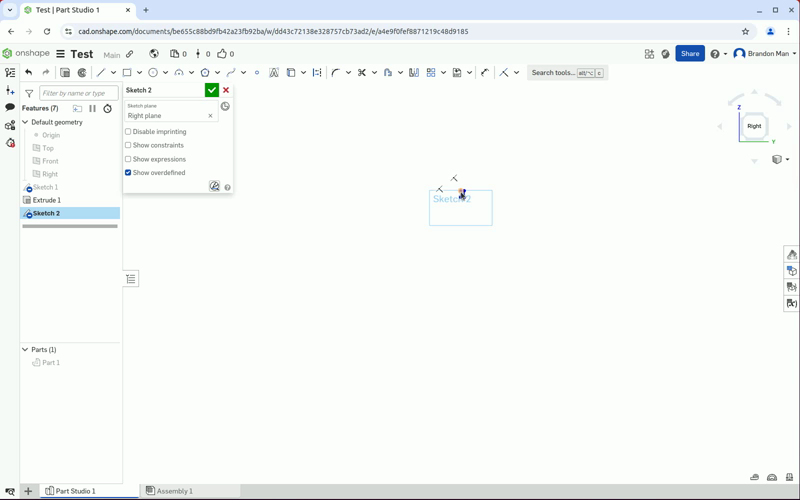
scroll(6)
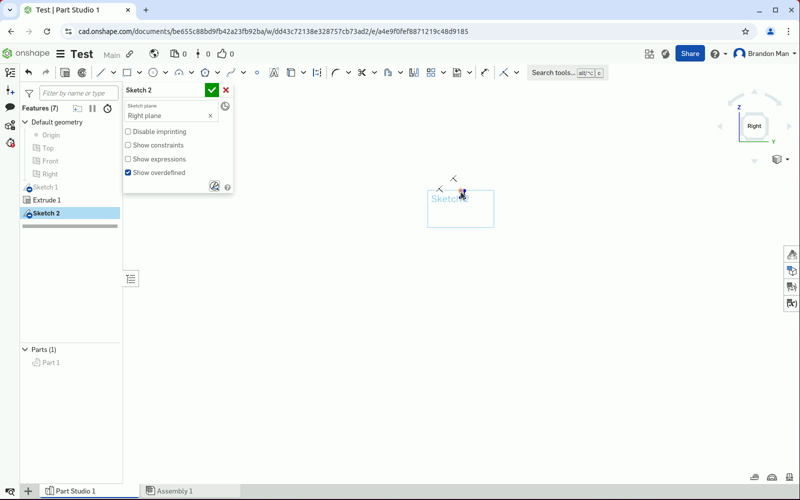
scroll(6)
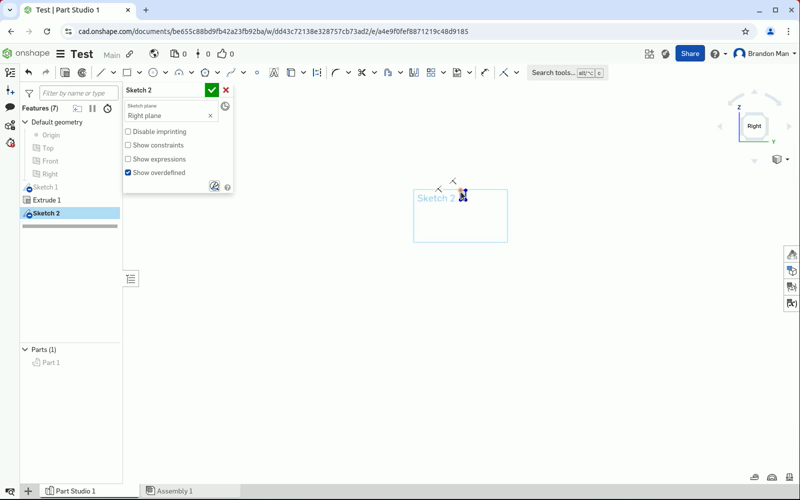
scroll(6)
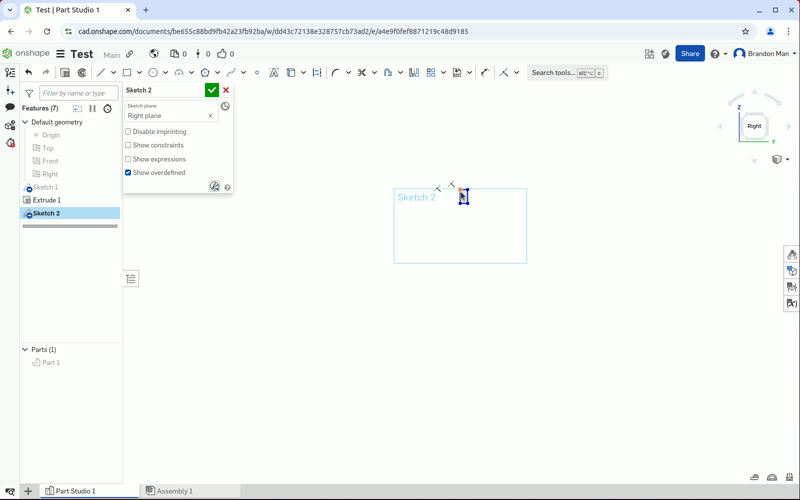
scroll(6)
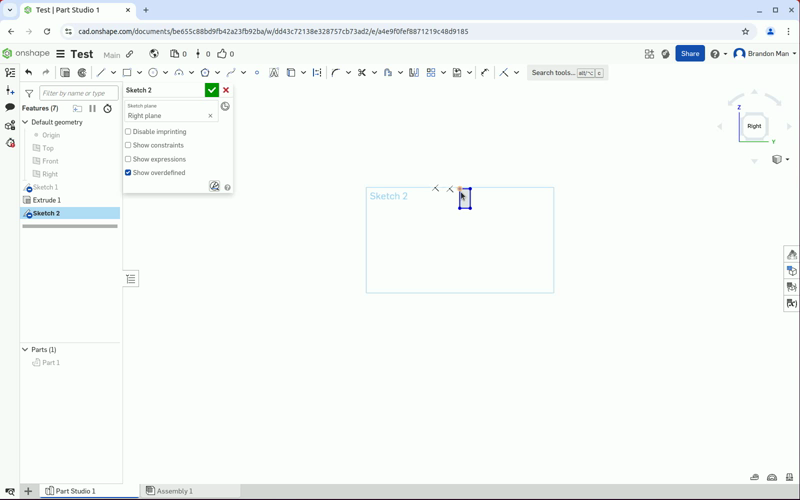
scroll(6)
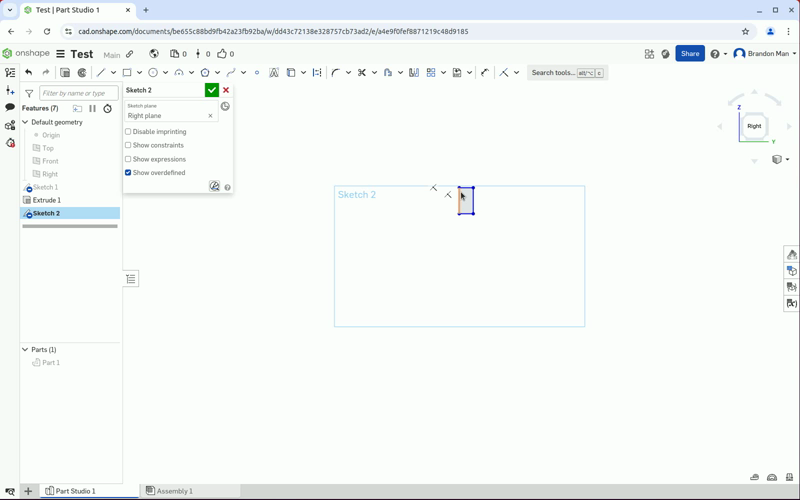
scroll(6)
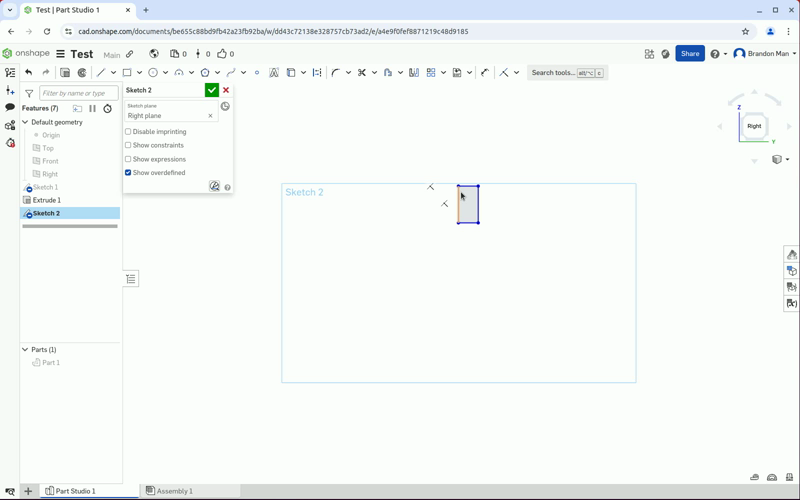
scroll(6)
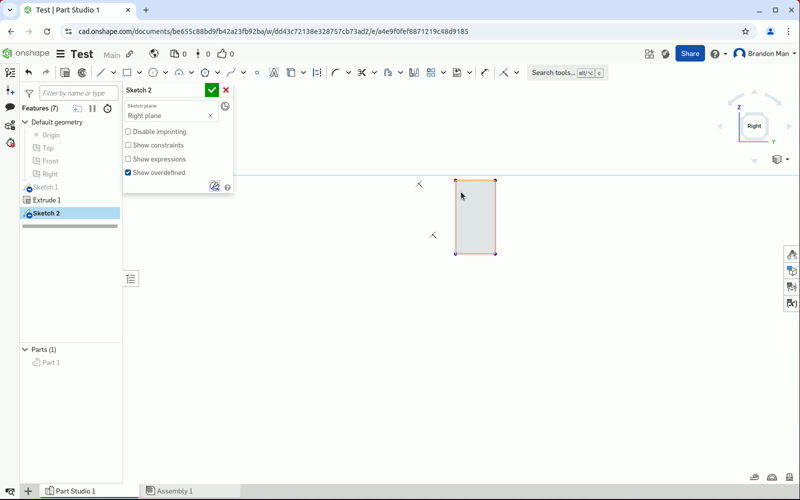
click(461, 191)
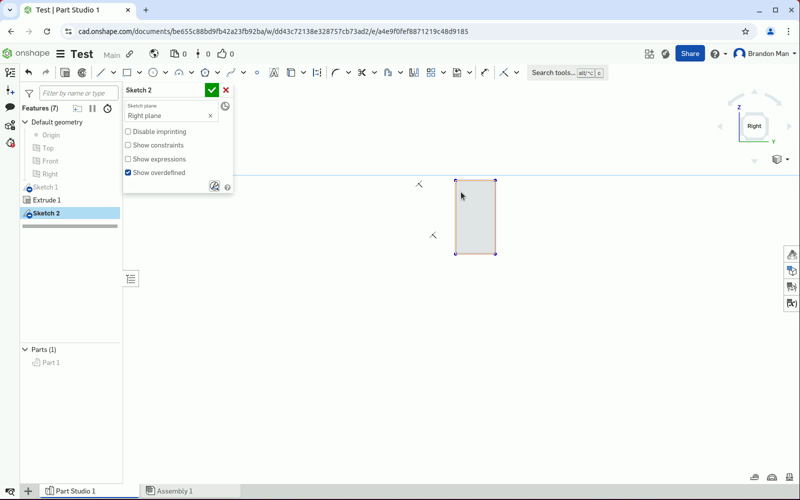
scroll(-6)
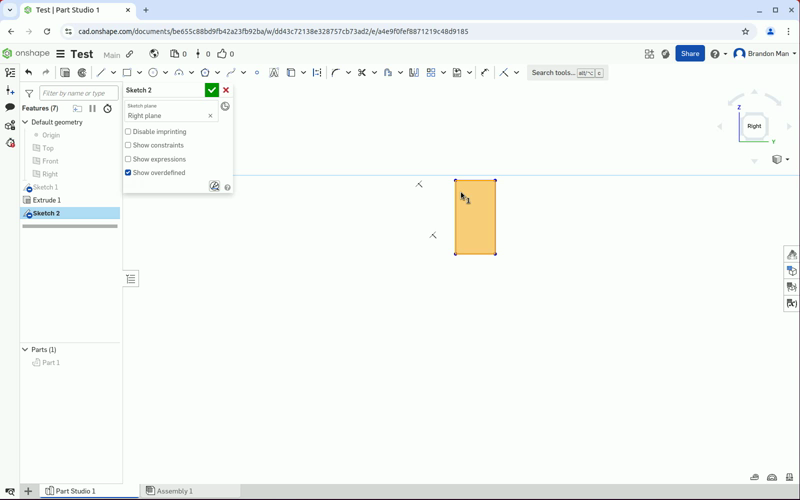
scroll(-6)
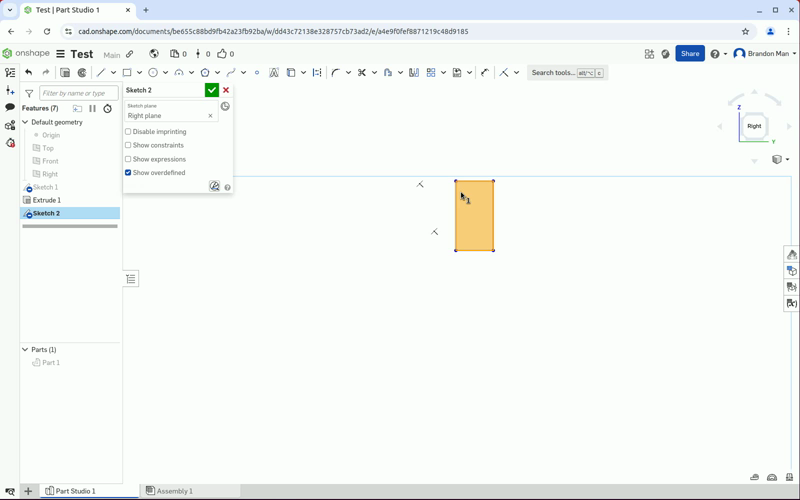
scroll(-6)
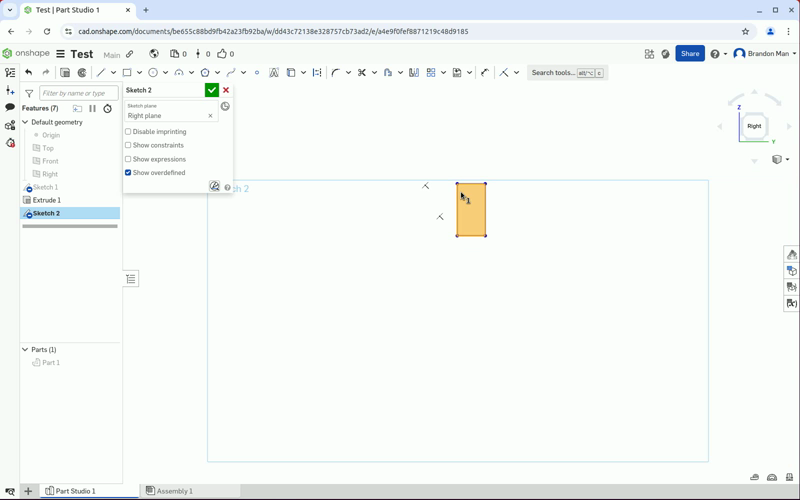
scroll(-6)
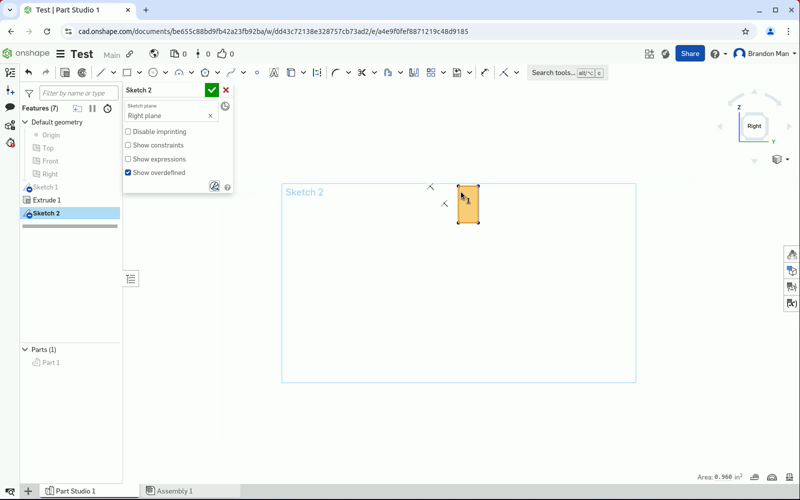
scroll(-6)
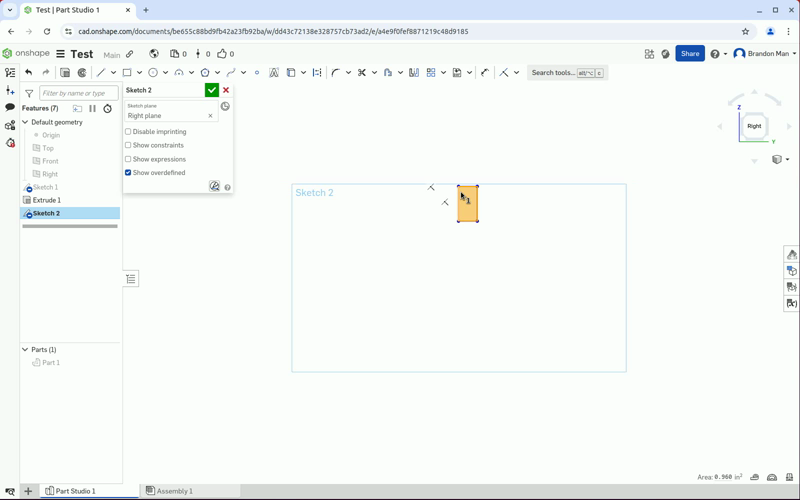
scroll(-6)
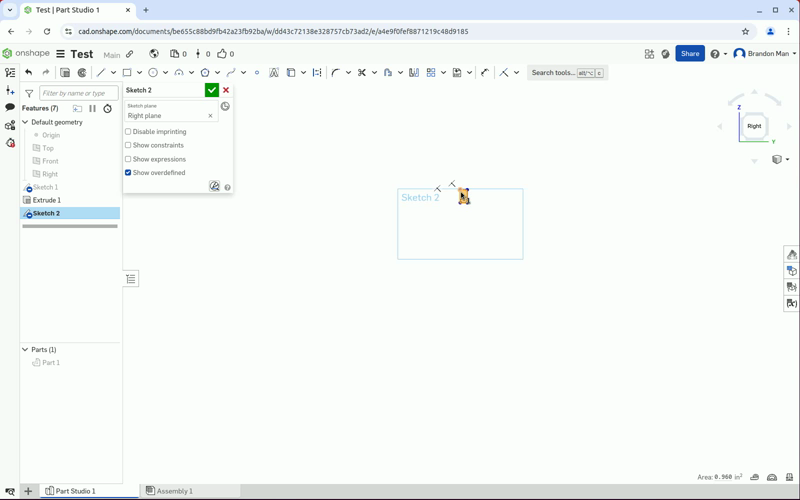
scroll(-6)
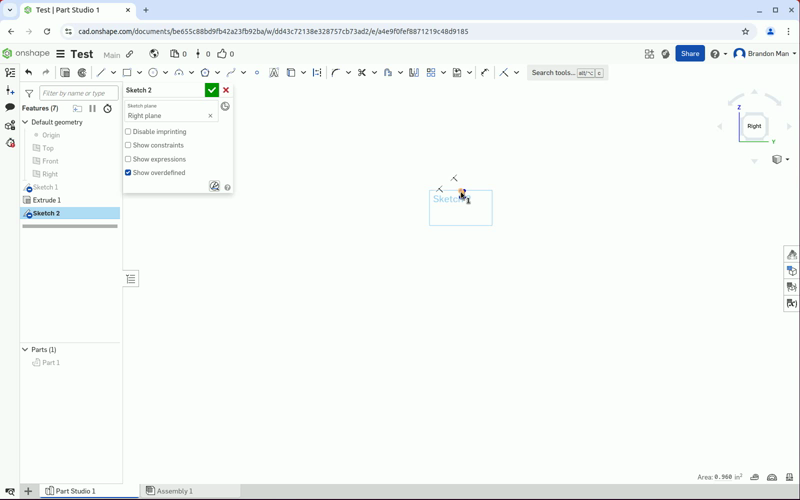
mouse_move(73, 352)
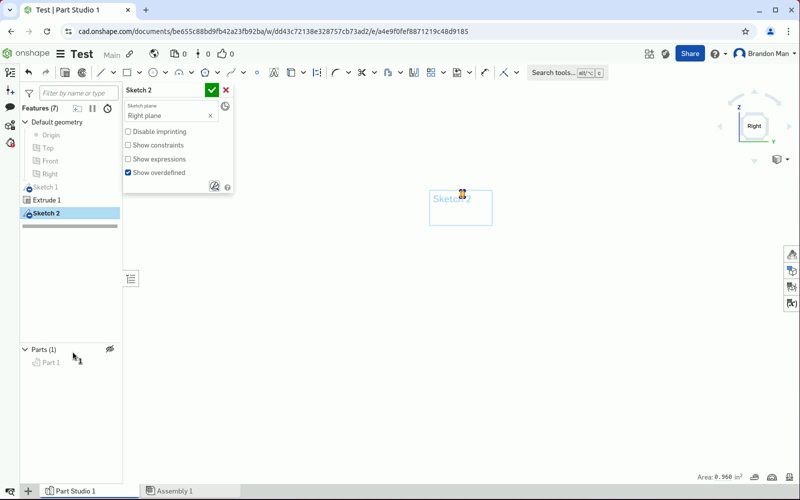
key(shift+y)
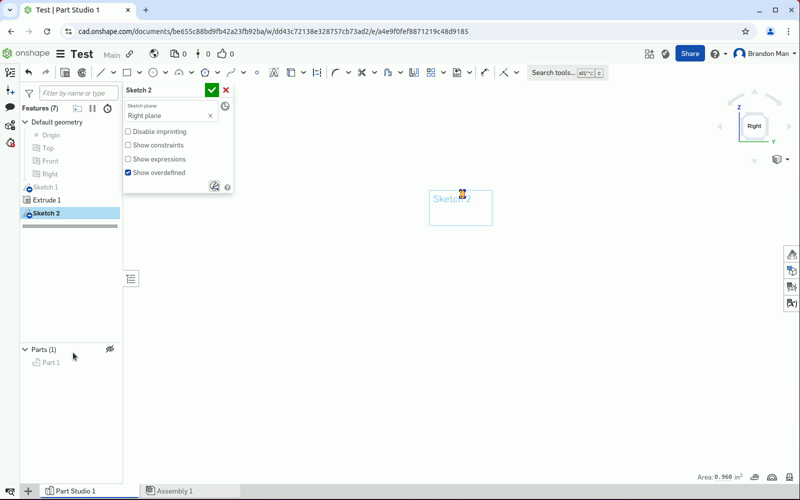
key(shift+e)
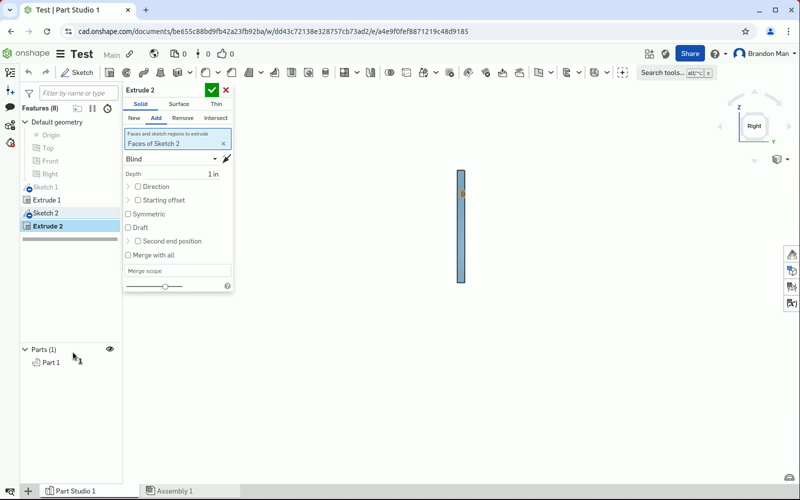
mouse_move(143, 106)
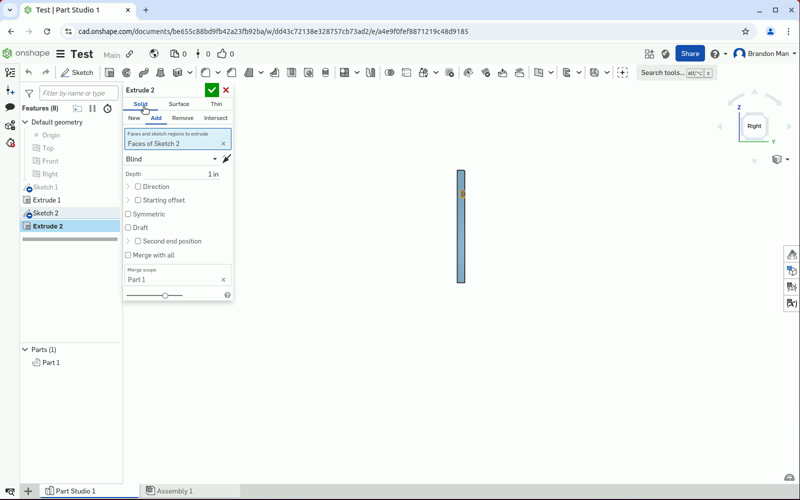
click(143, 106)
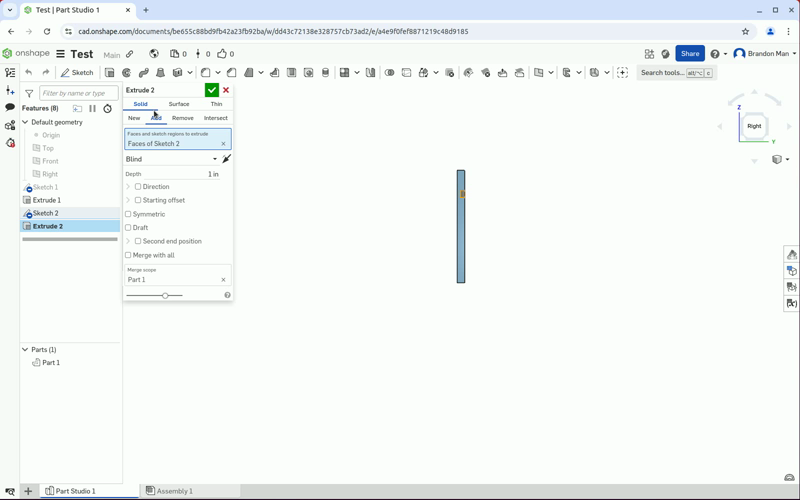
mouse_move(186, 120)
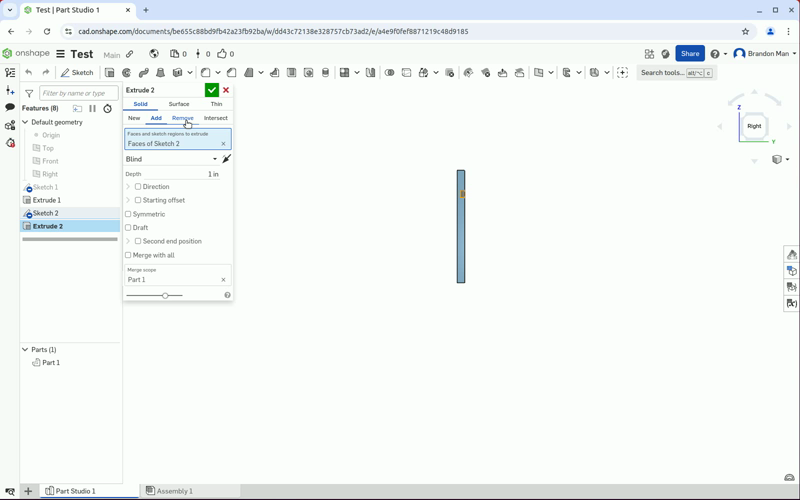
click(186, 120)
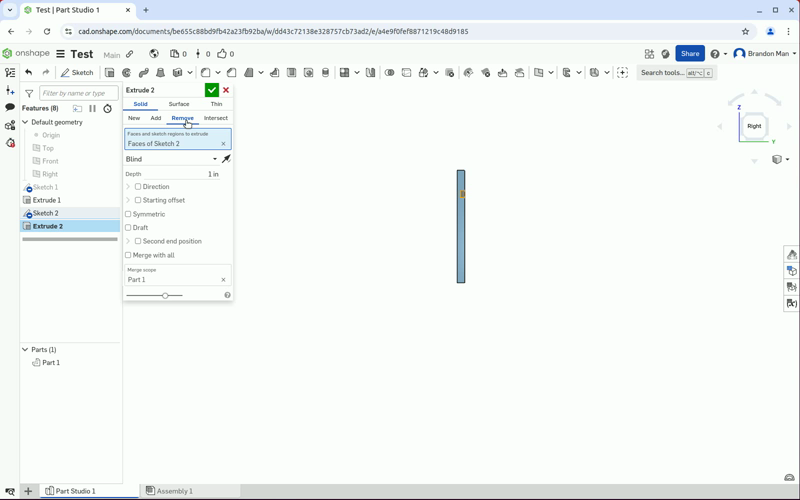
key(tab, 4)
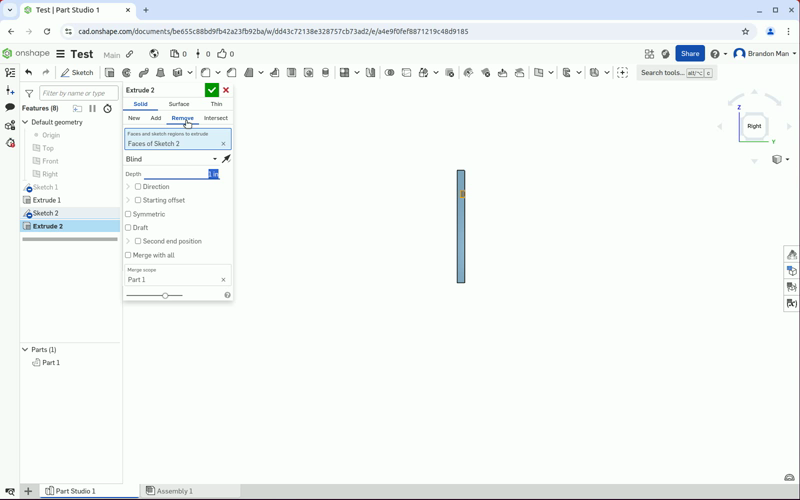
text(1.444)
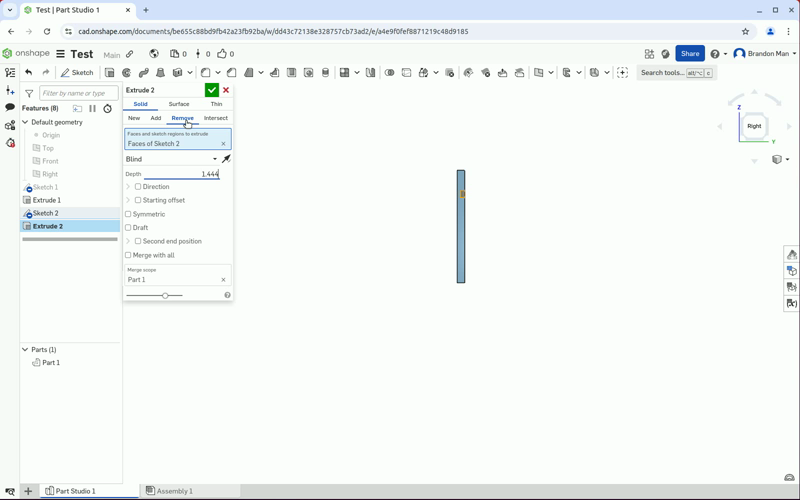
key(tab, 3)
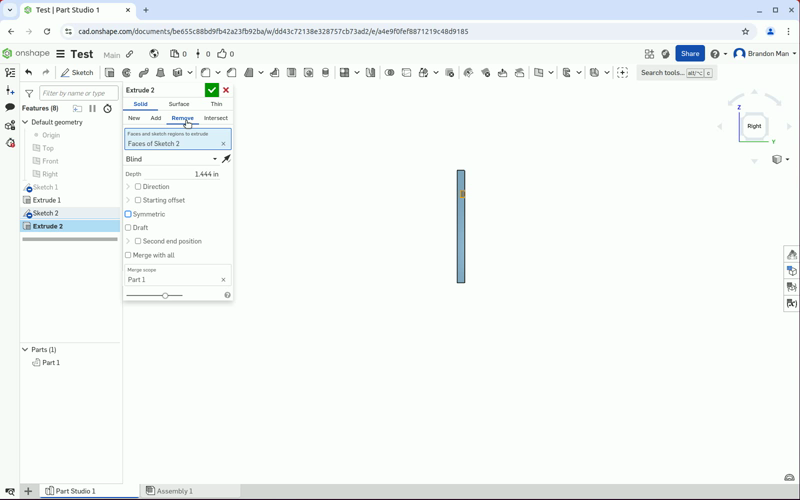
key(space)
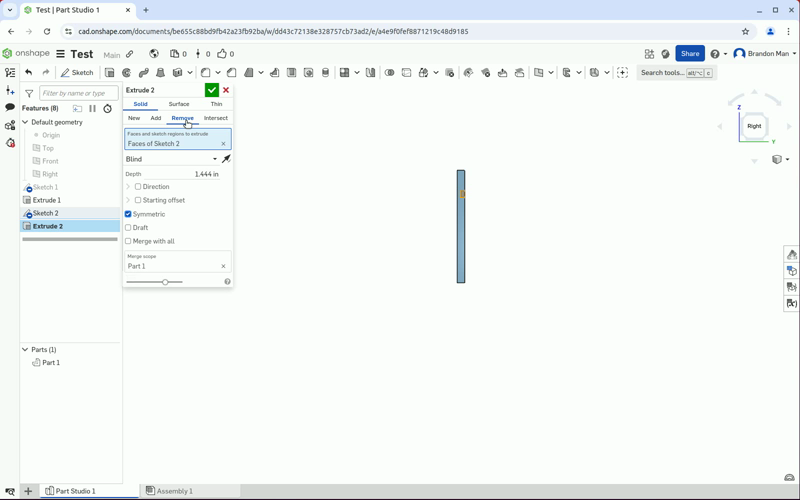
key(tab, 2)
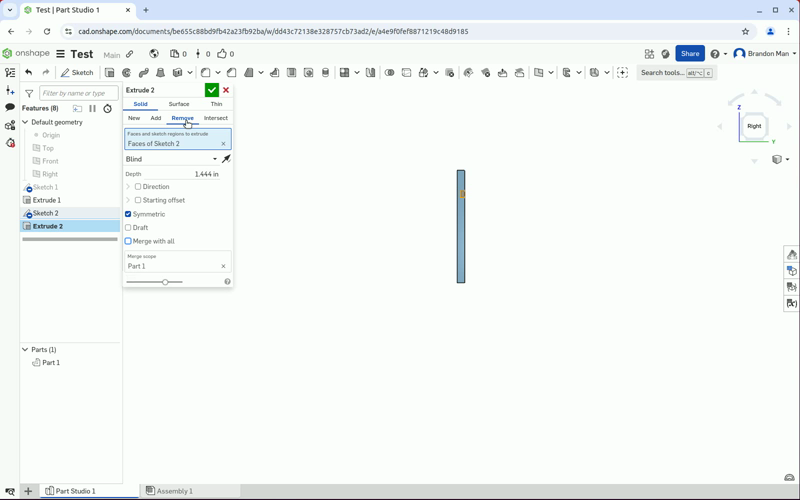
key(space)
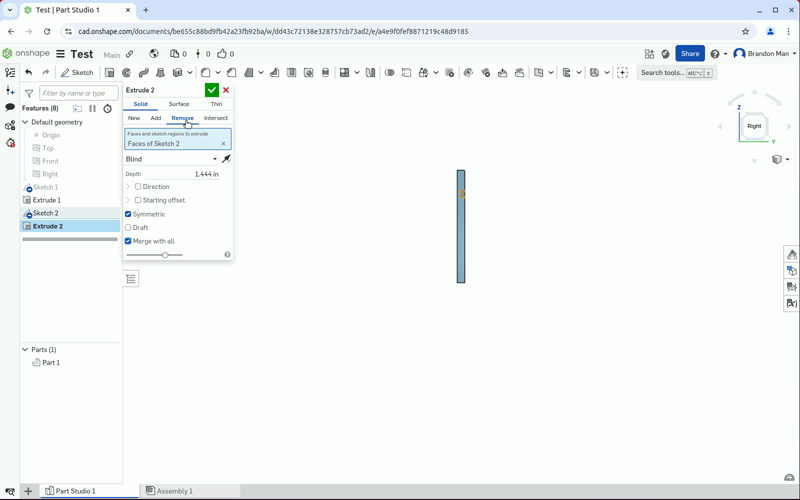
key(enter)
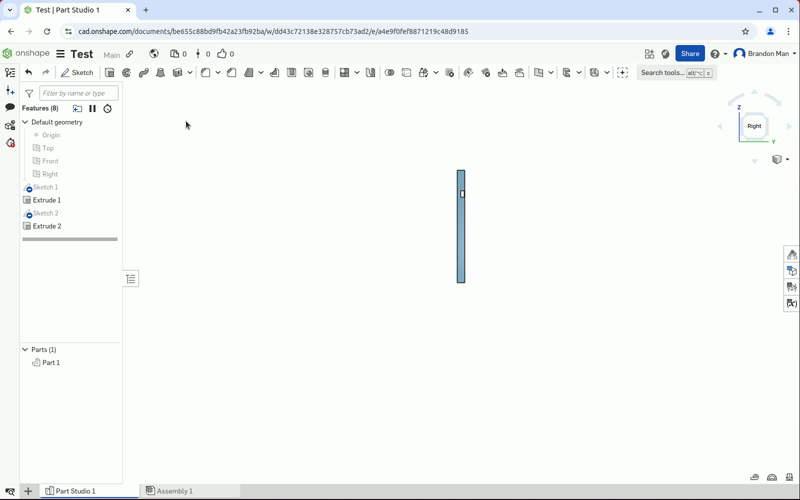
key(shift+h)
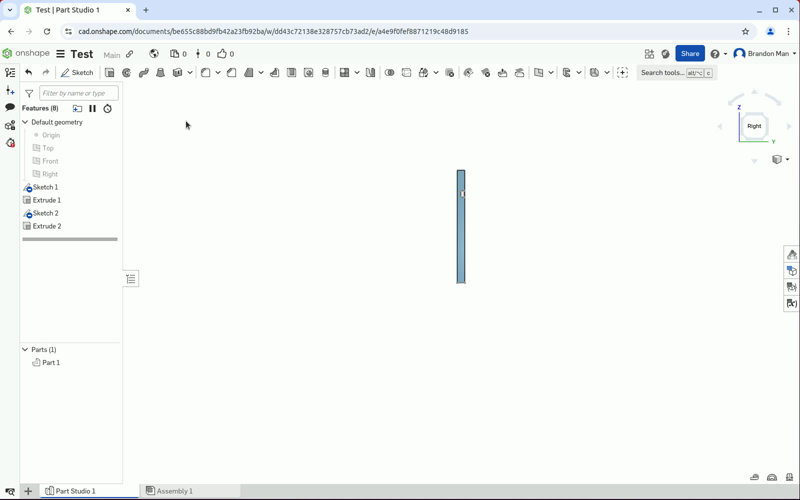
key(shift+h)
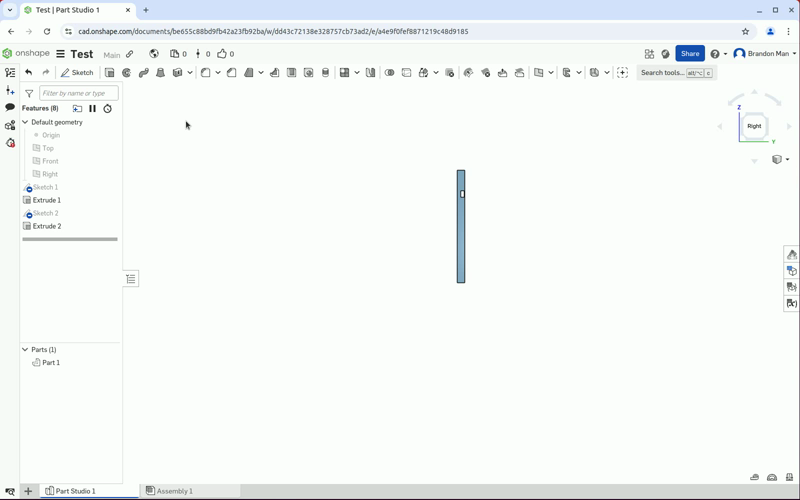
mouse_move(73, 189)
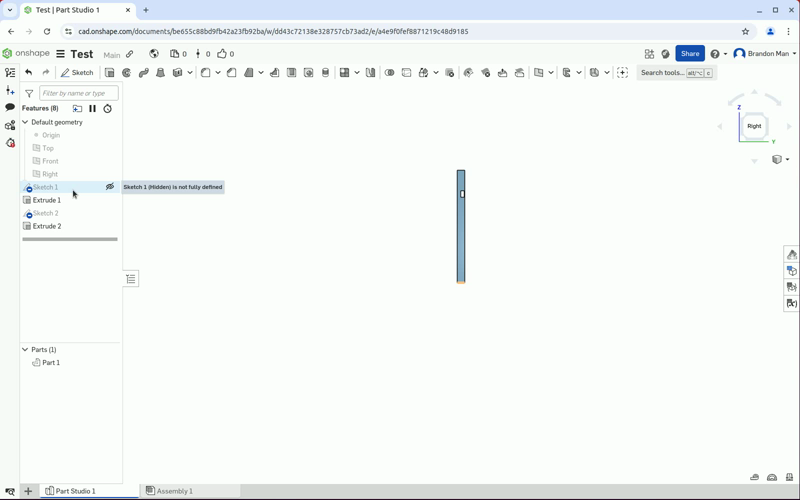
click(73, 189)
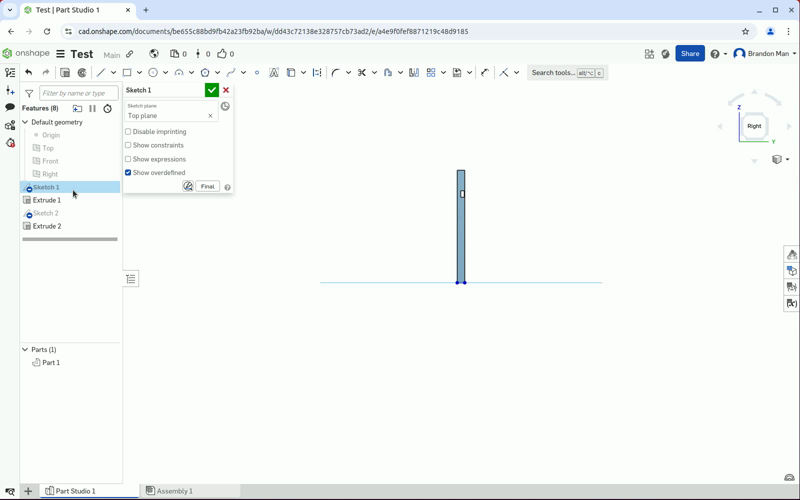
mouse_move(229, 92)
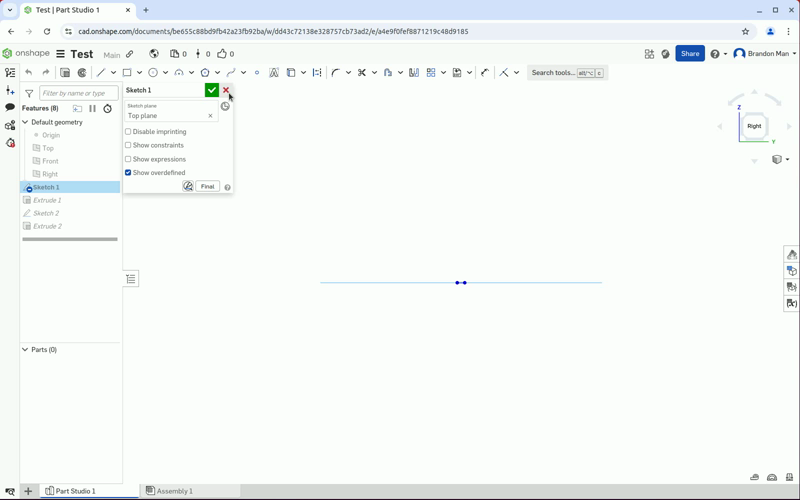
click(229, 92)
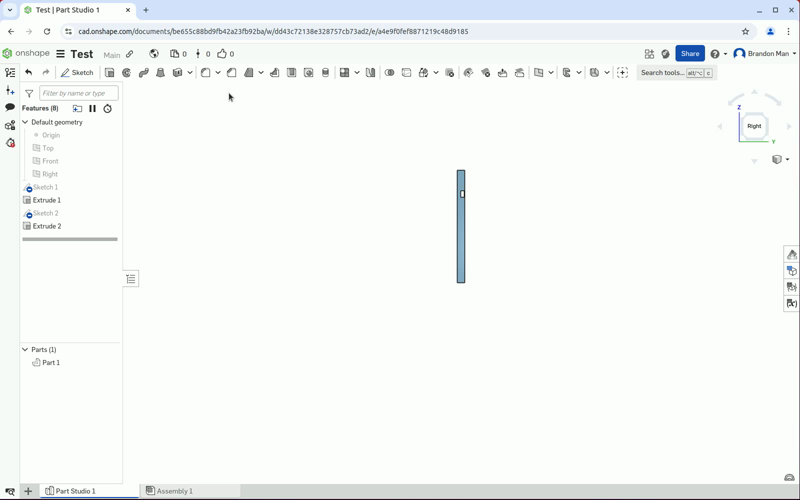
mouse_move(73, 352)
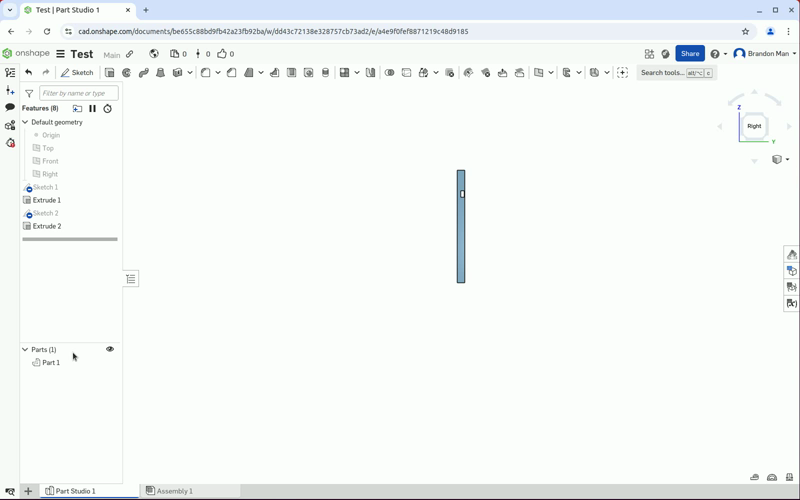
key(y)
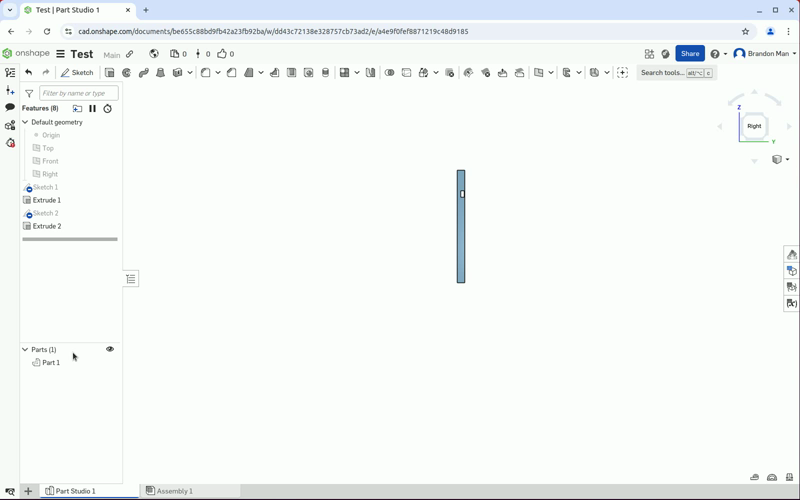
key(shift+p)
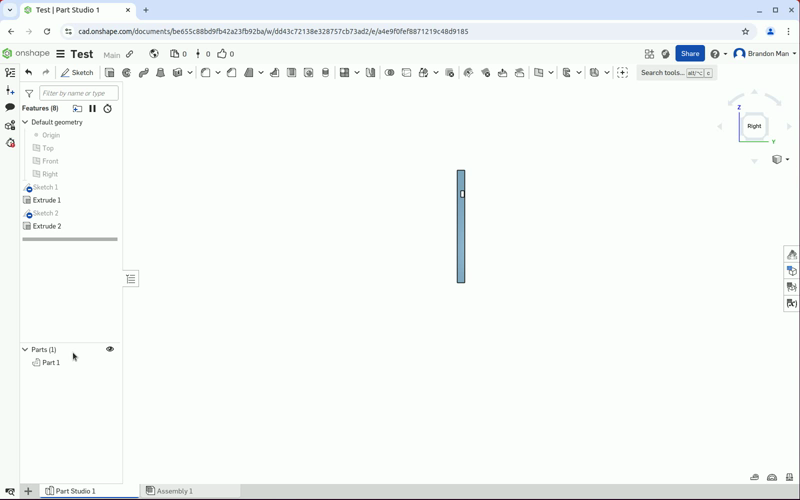
key(space)
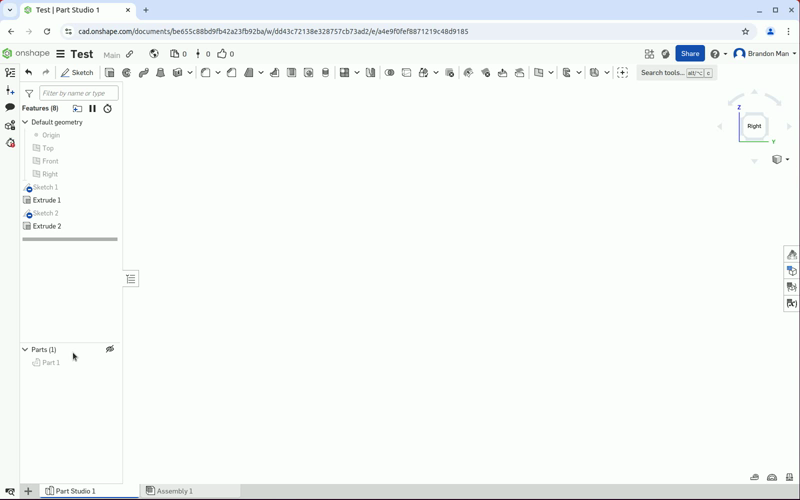
key_down(shift)
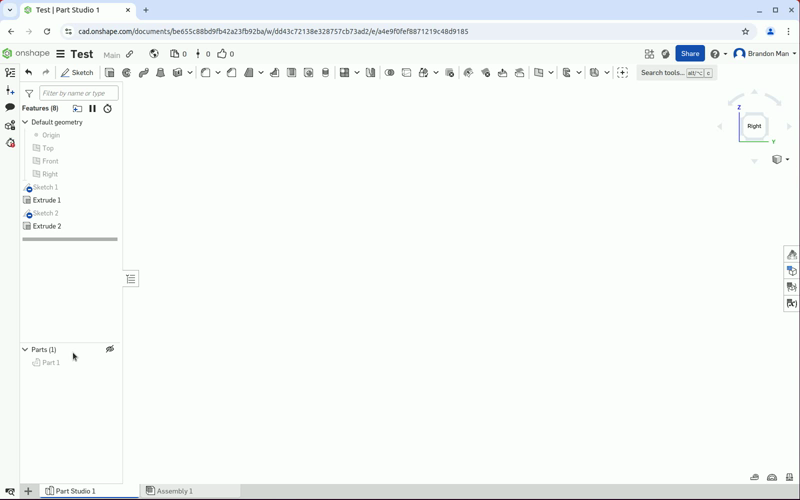
key(right)
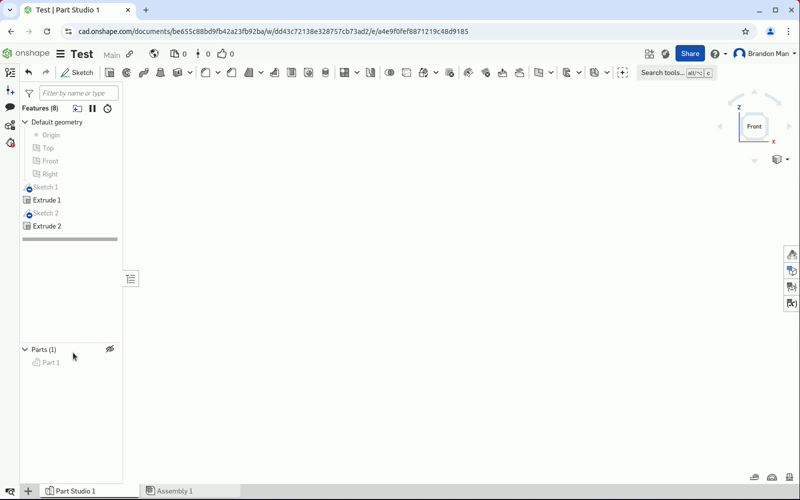
key_up(shift)
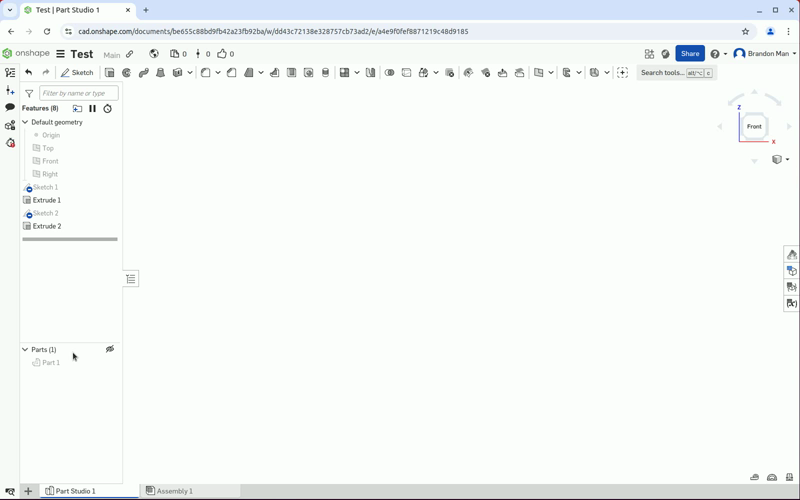
key(space)
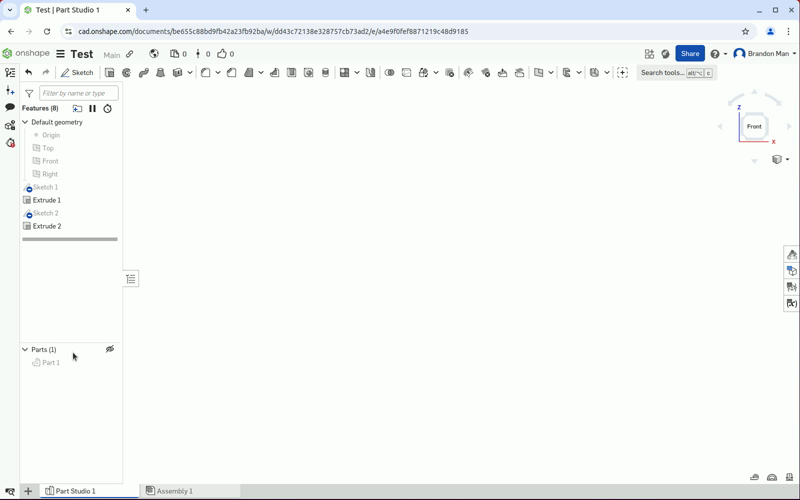
key_down(shift)
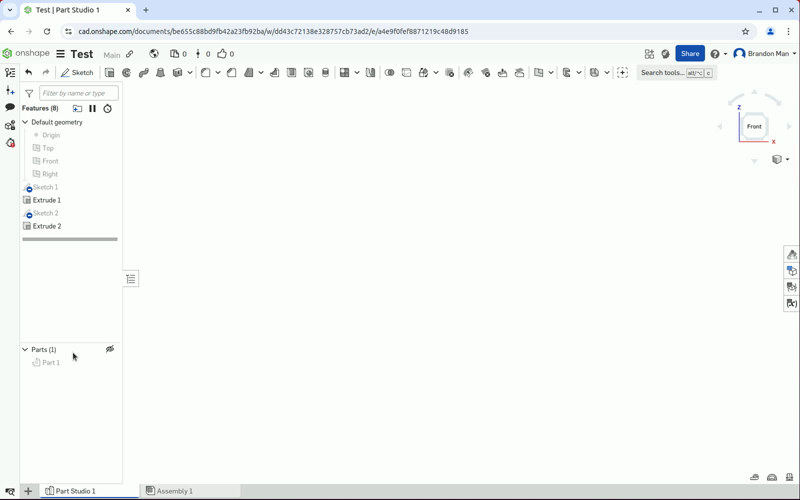
key(down)
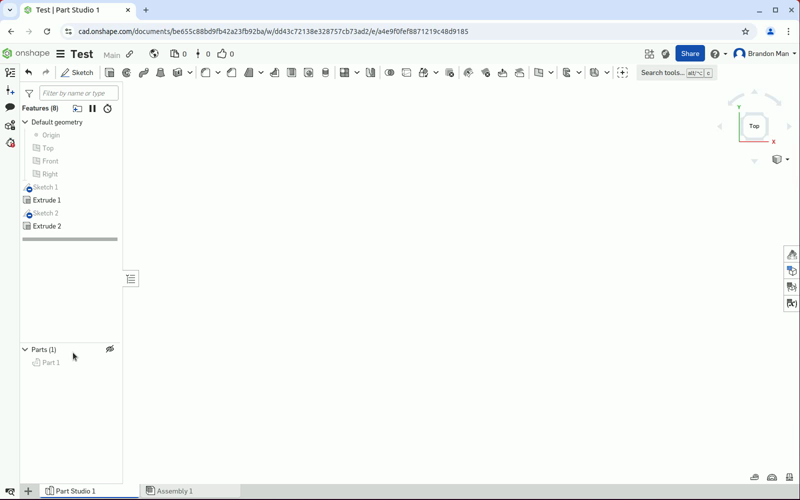
key_up(shift)
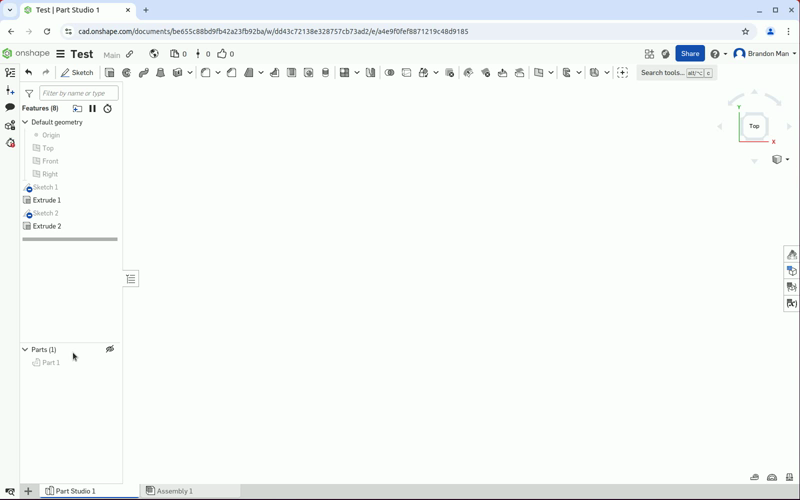
mouse_move(73, 352)
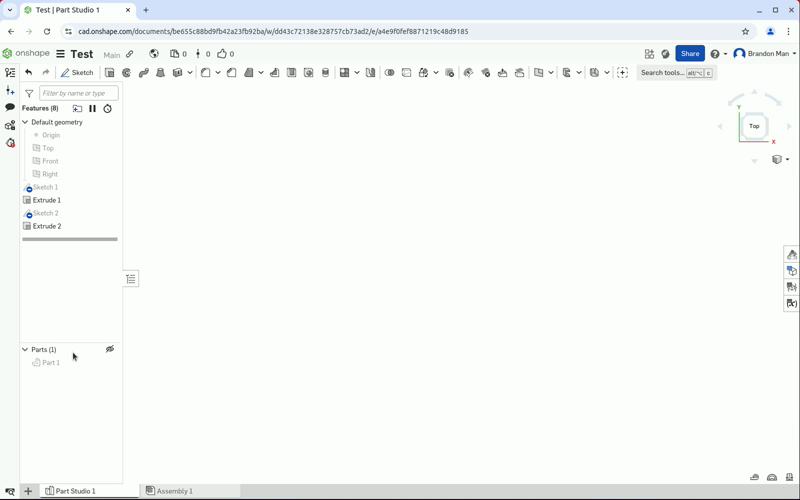
key(shift+y)
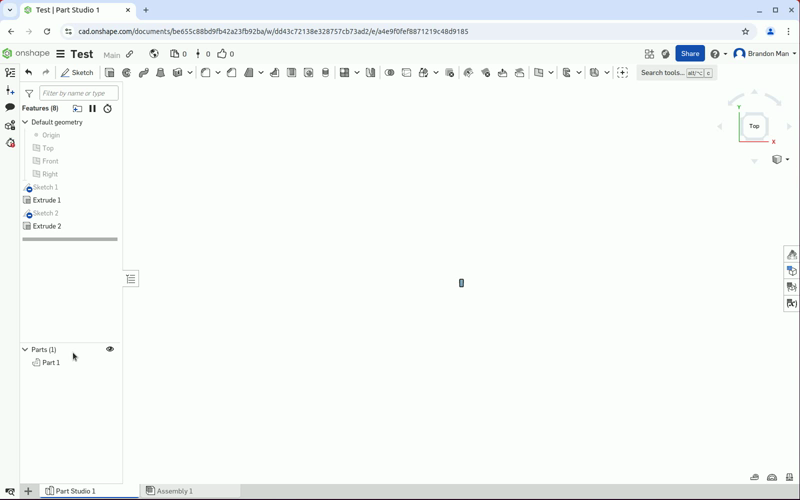
mouse_move(541, 75)
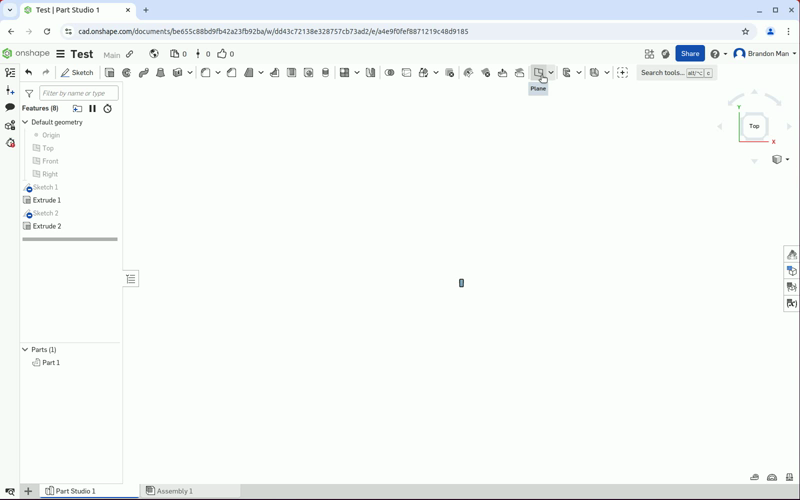
click(541, 75)
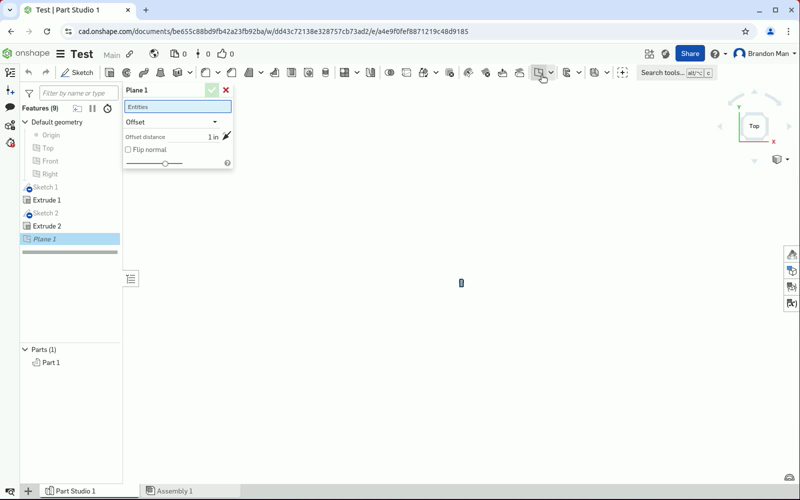
mouse_move(73, 150)
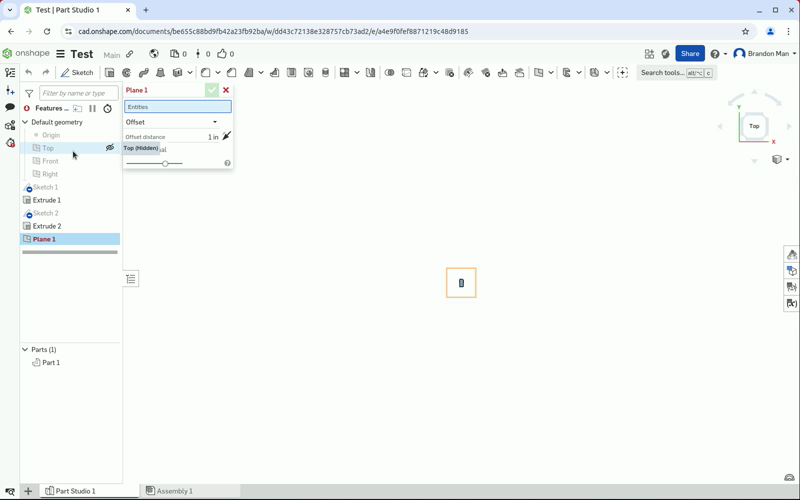
click(73, 150)
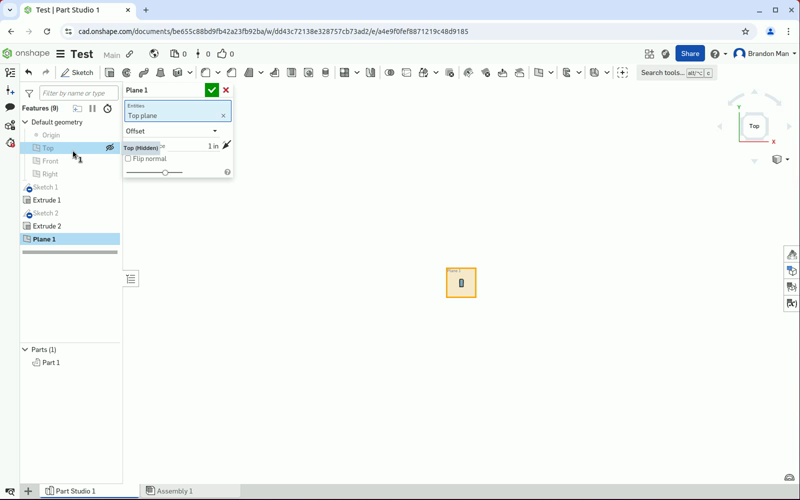
key(tab, 2)
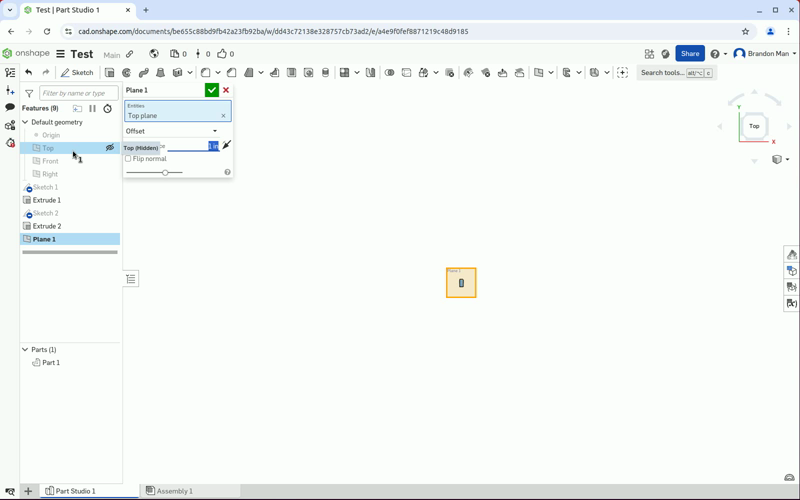
text(23.108)
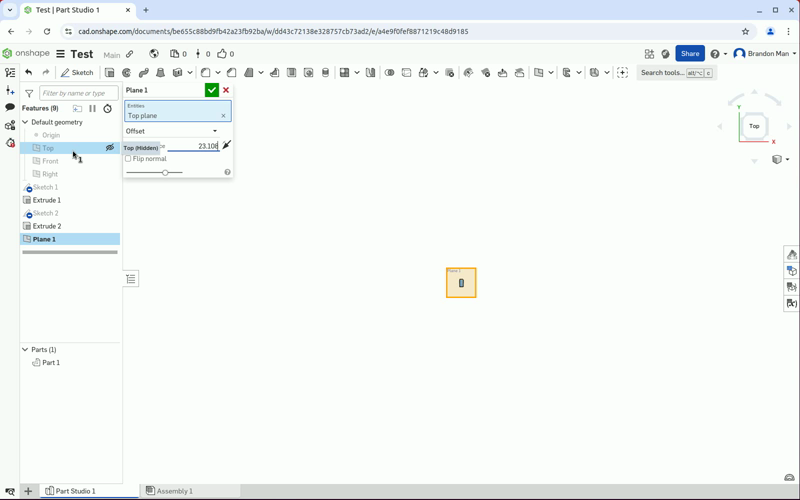
key(enter, 2)
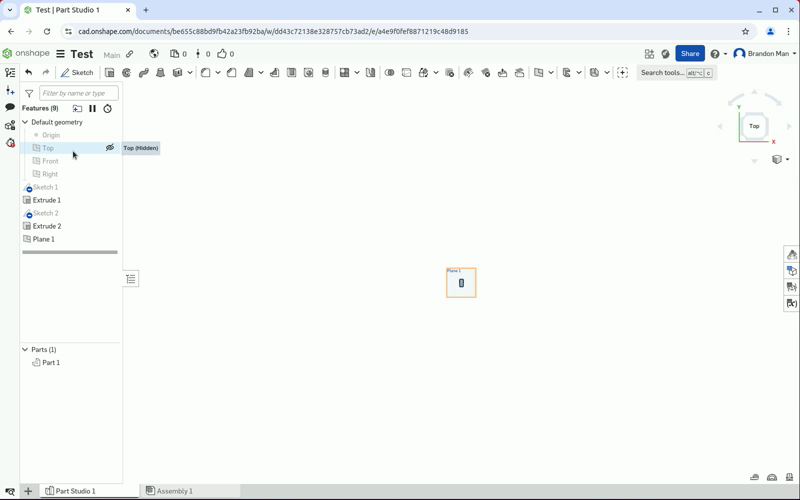
key(shift+s)
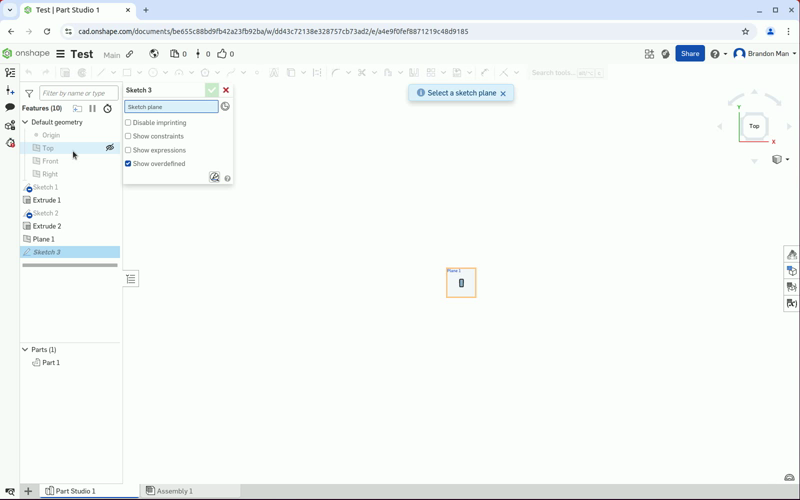
mouse_move(73, 241)
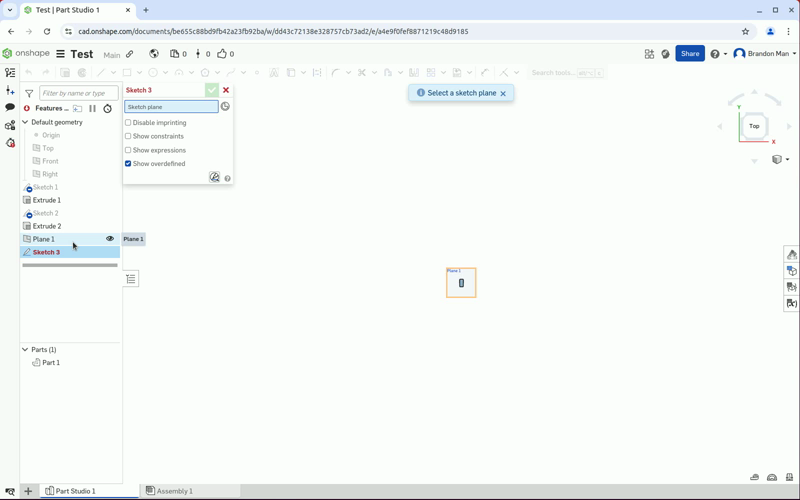
click(73, 241)
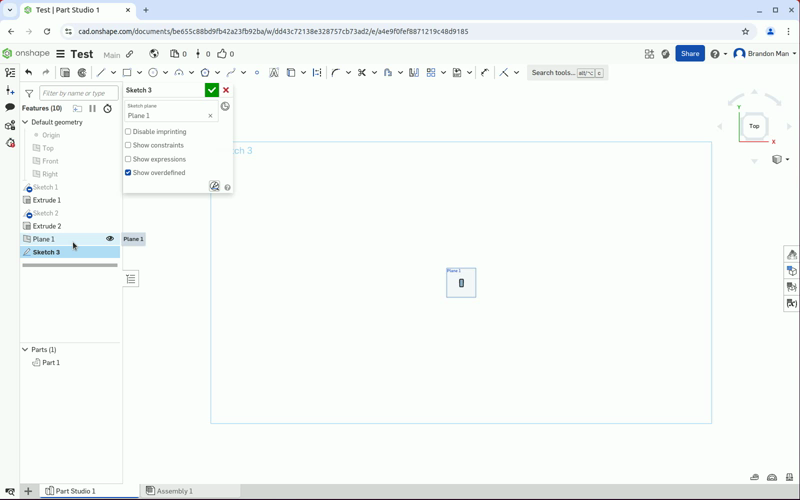
mouse_move(73, 352)
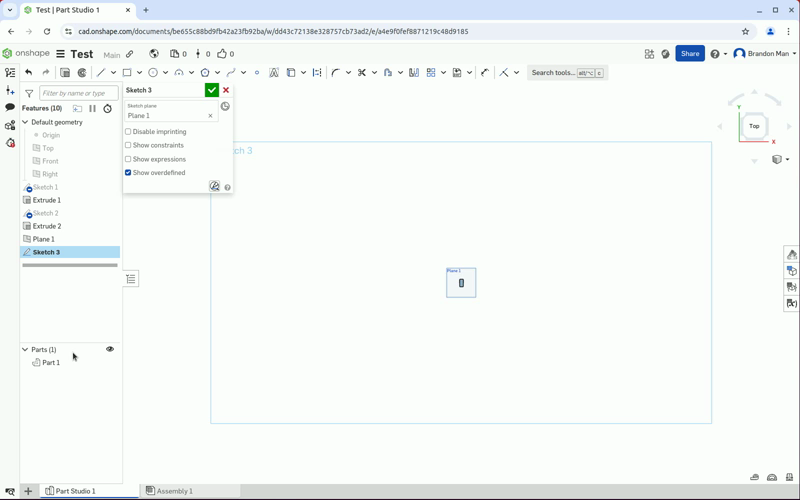
key(y)
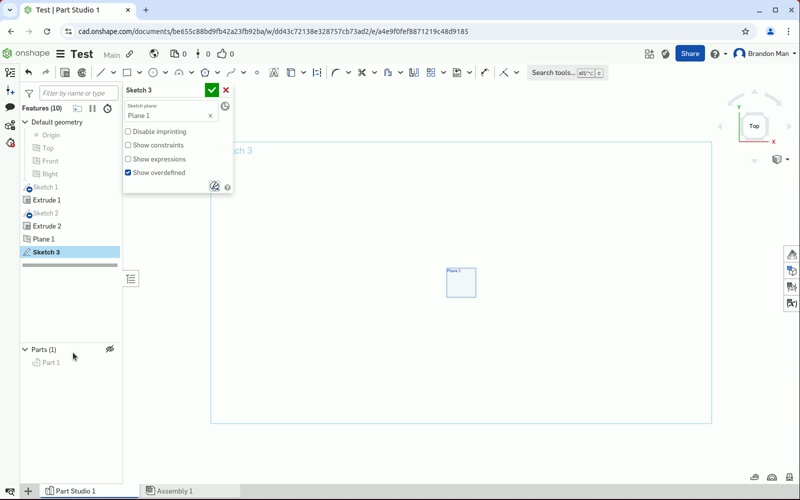
key(l)
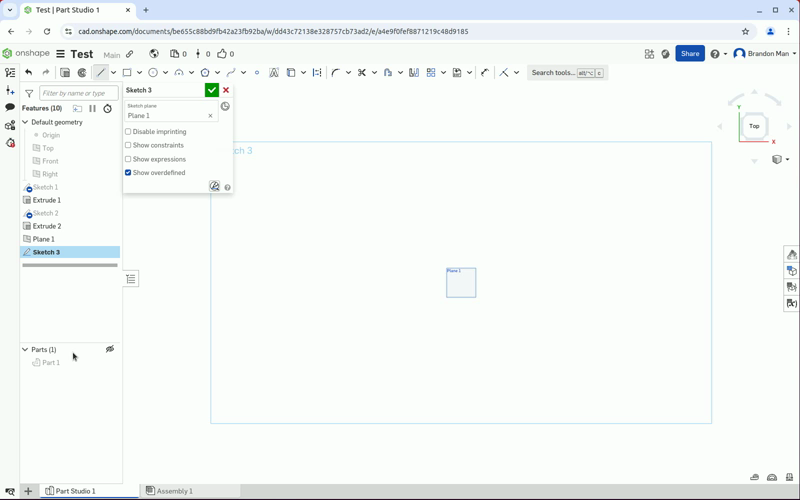
key_down(shift)
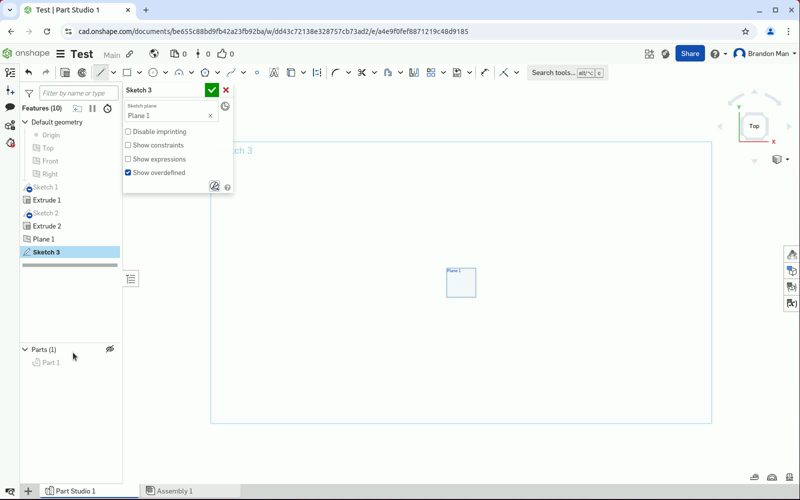
mouse_move(460, 286)
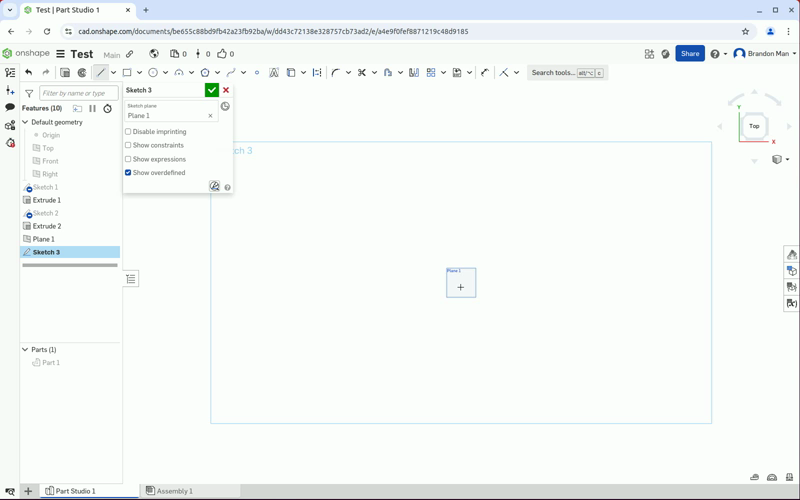
click(460, 286)
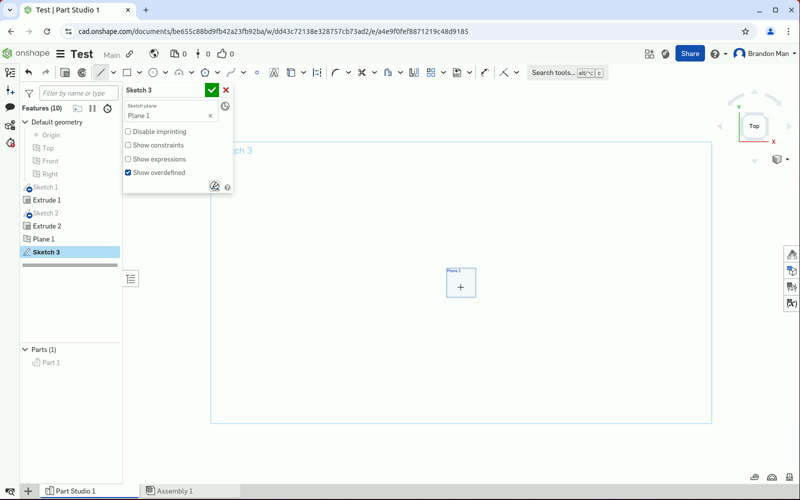
key_up(shift)
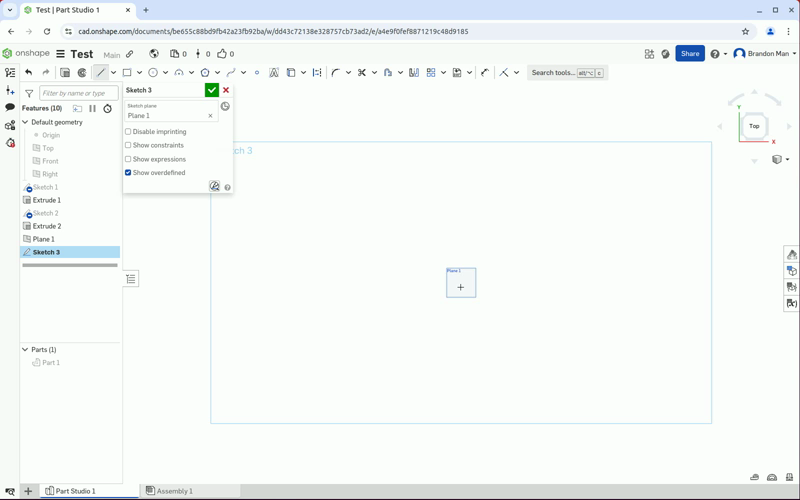
key_down(shift)
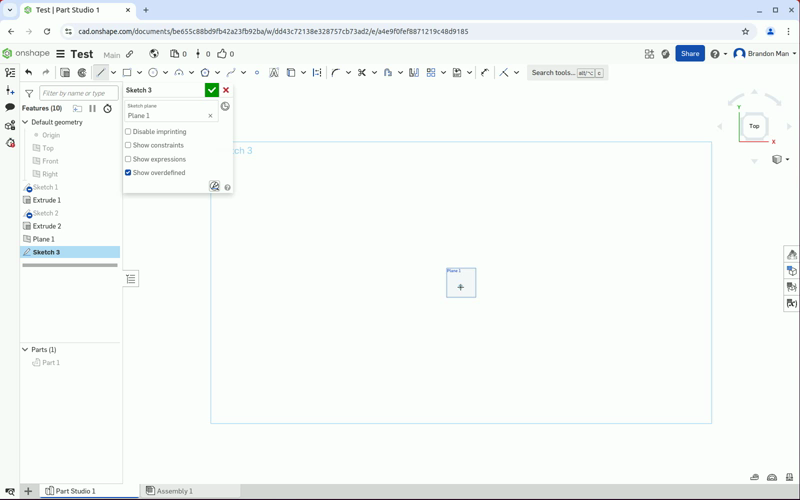
mouse_move(490, 286)
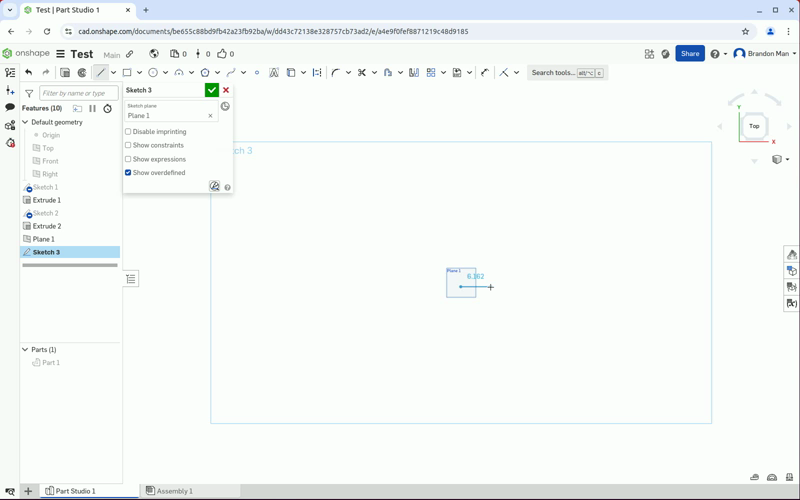
mouse_move(462, 286)
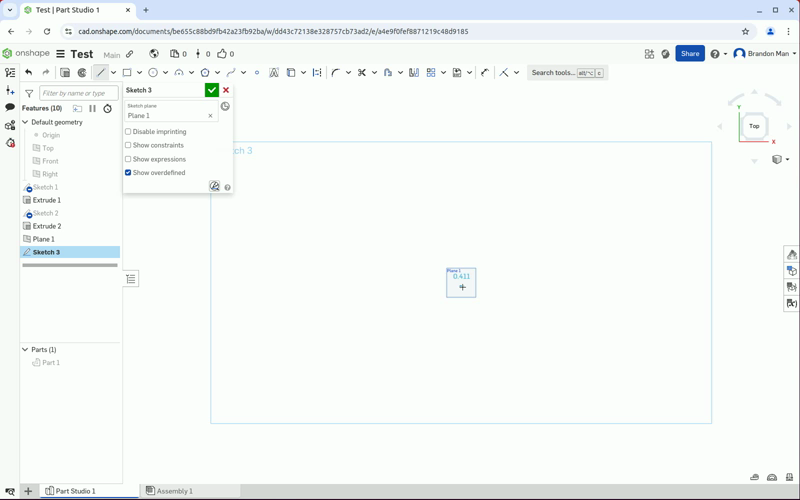
scroll(6)
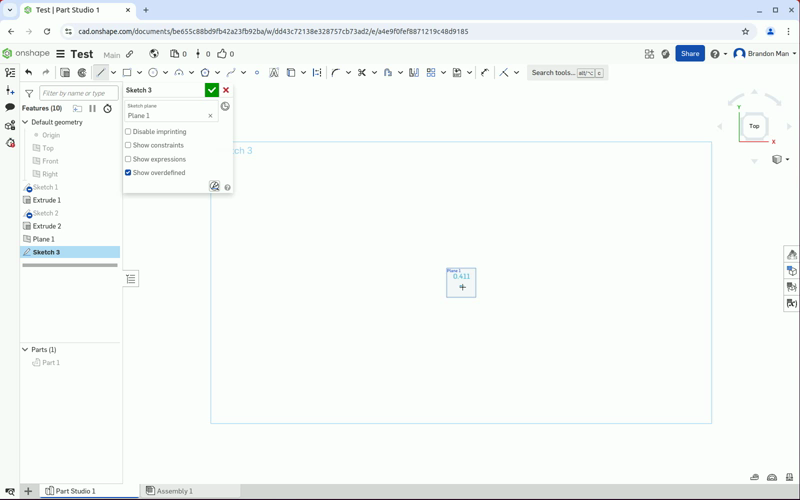
scroll(6)
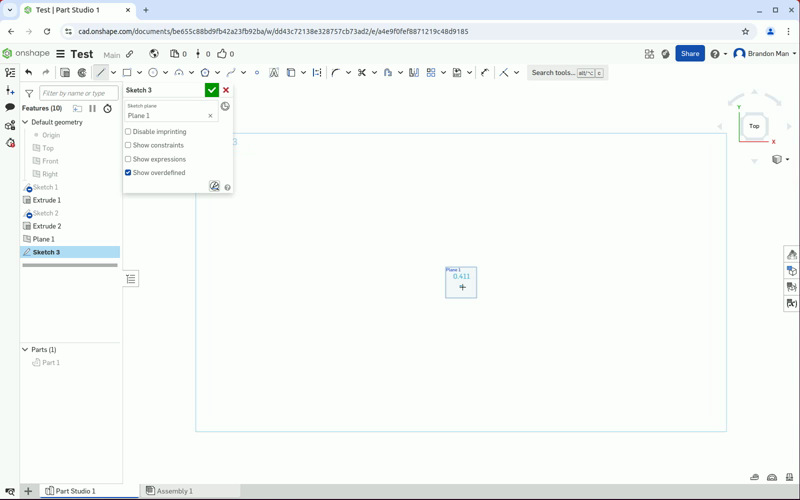
scroll(6)
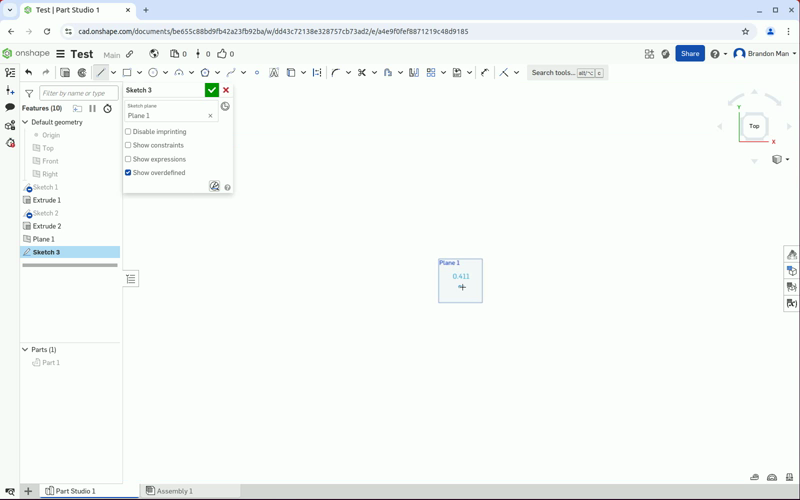
scroll(6)
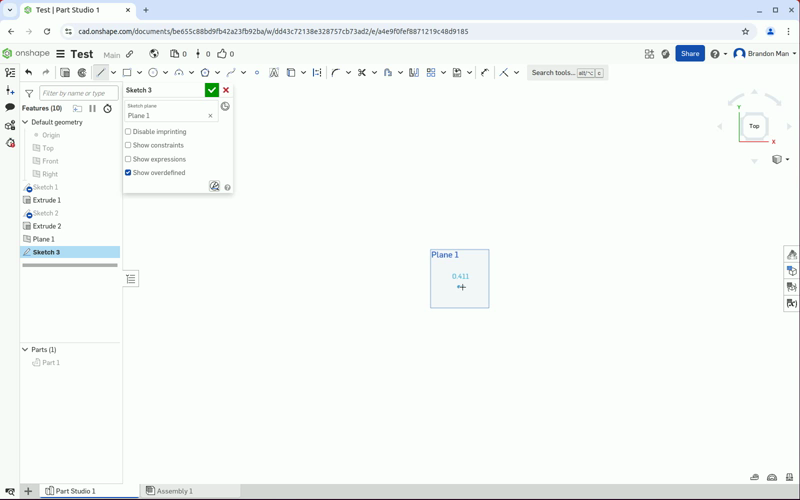
scroll(6)
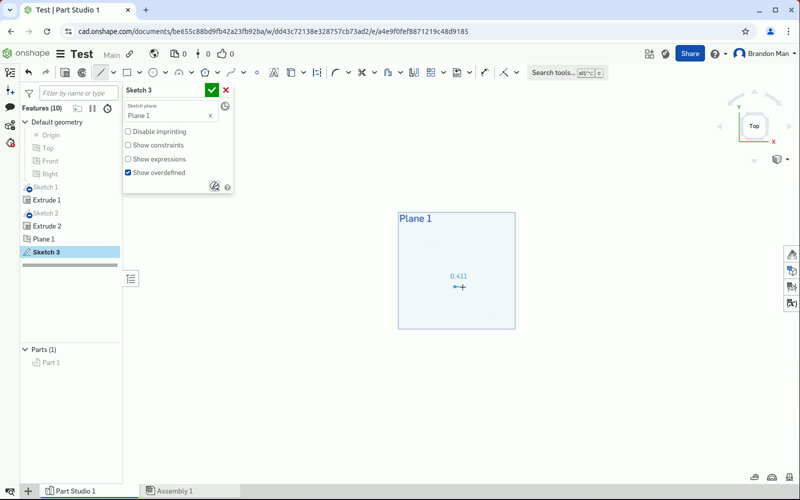
scroll(6)
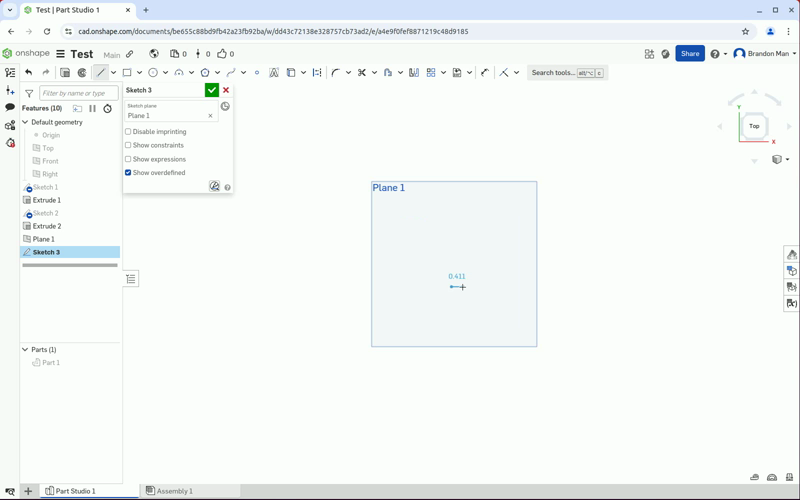
scroll(6)
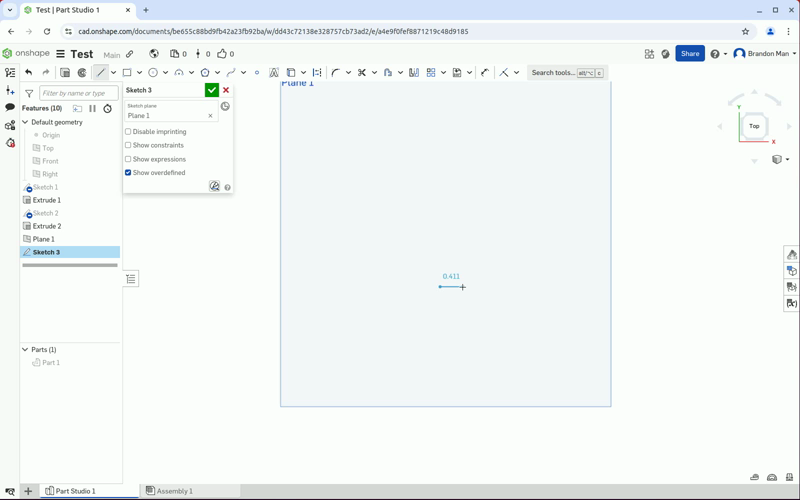
click(462, 286)
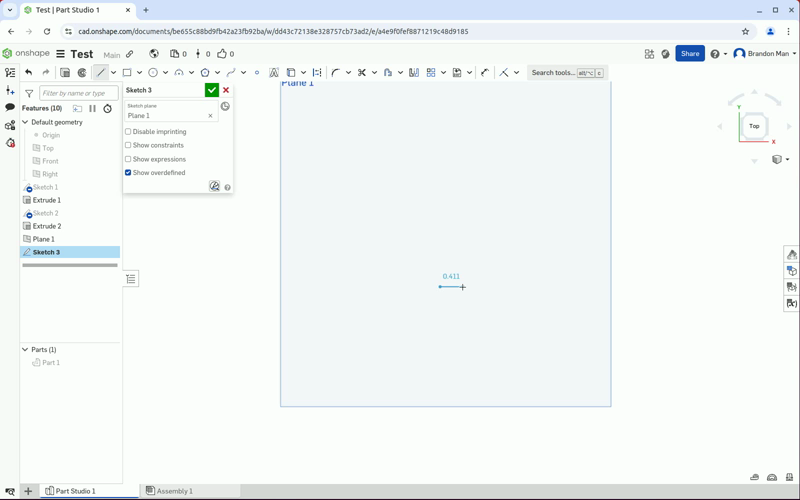
scroll(-6)
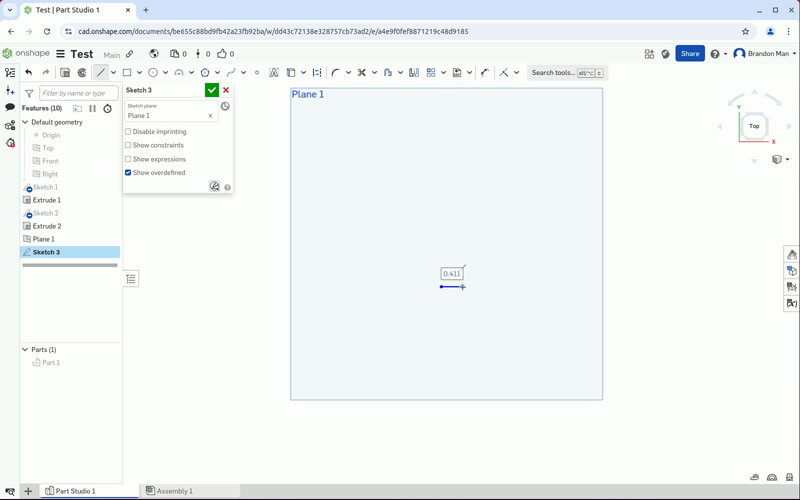
scroll(-6)
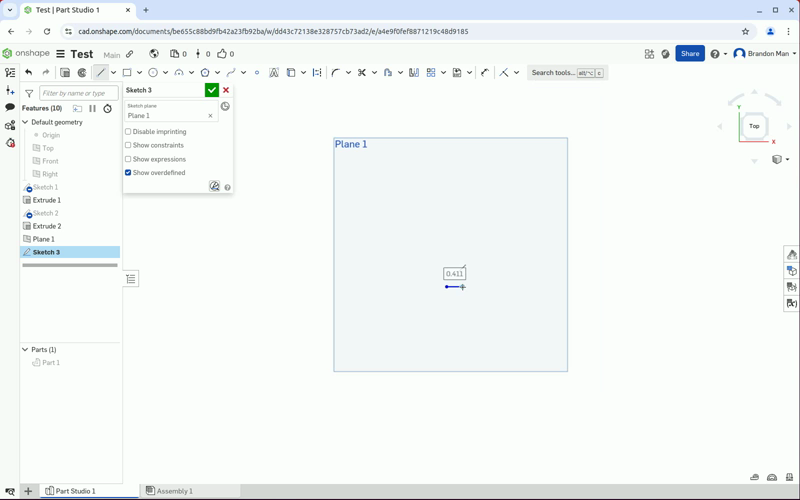
scroll(-6)
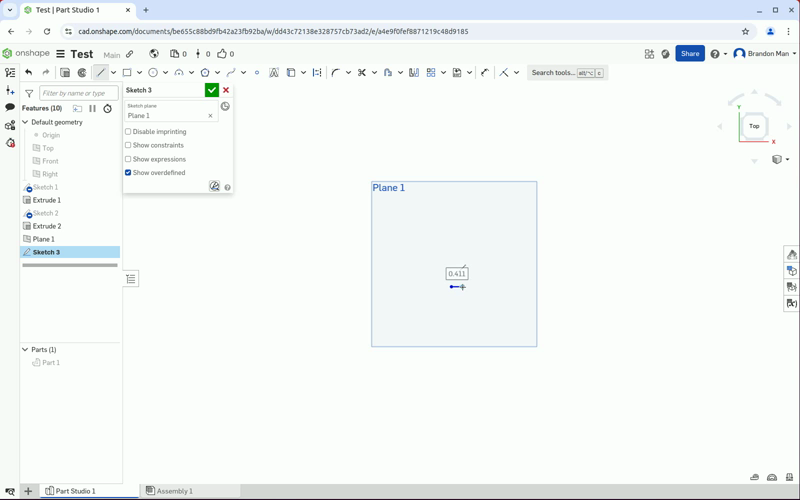
scroll(-6)
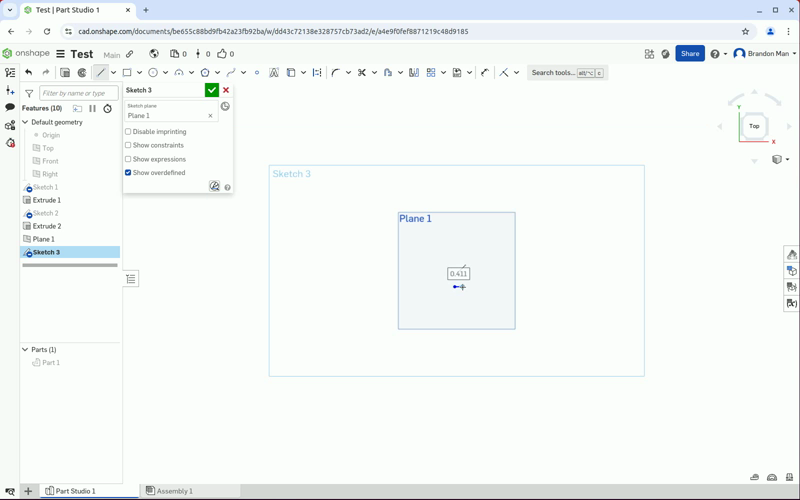
scroll(-6)
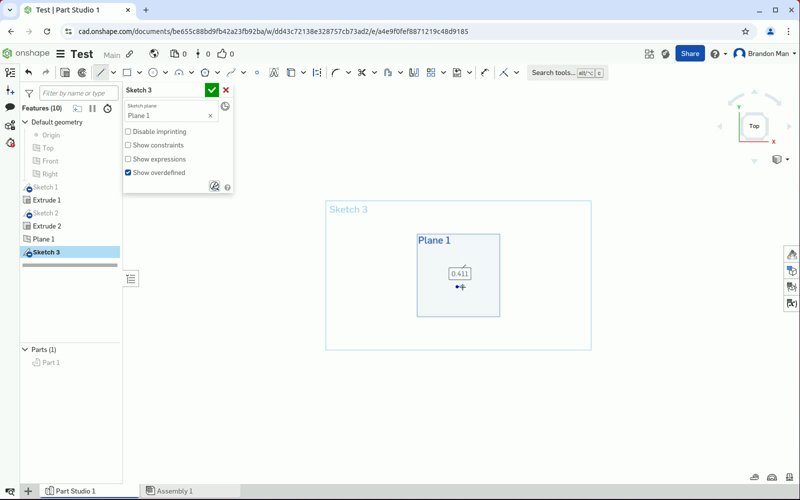
scroll(-6)
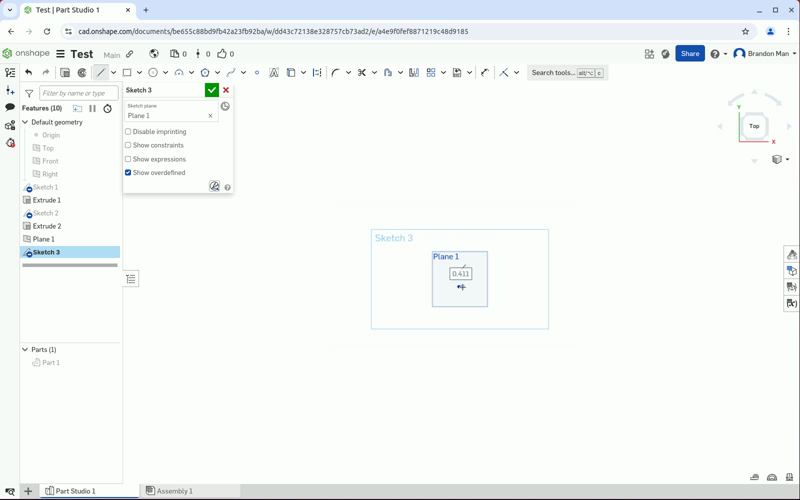
scroll(-6)
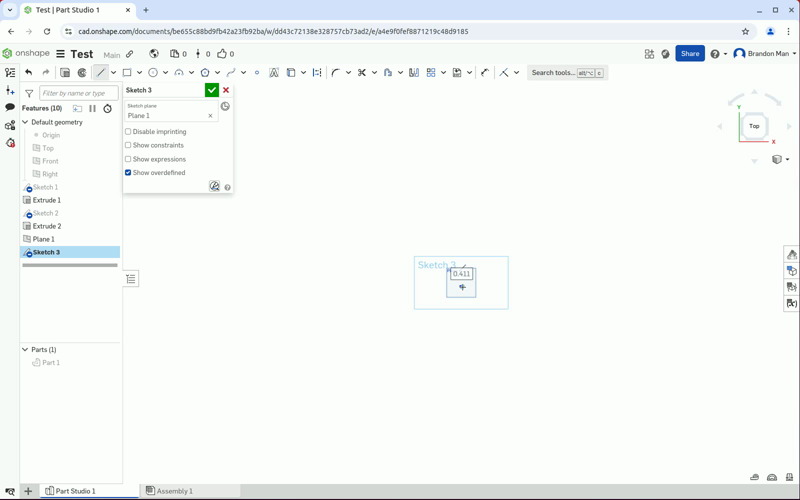
key_up(shift)
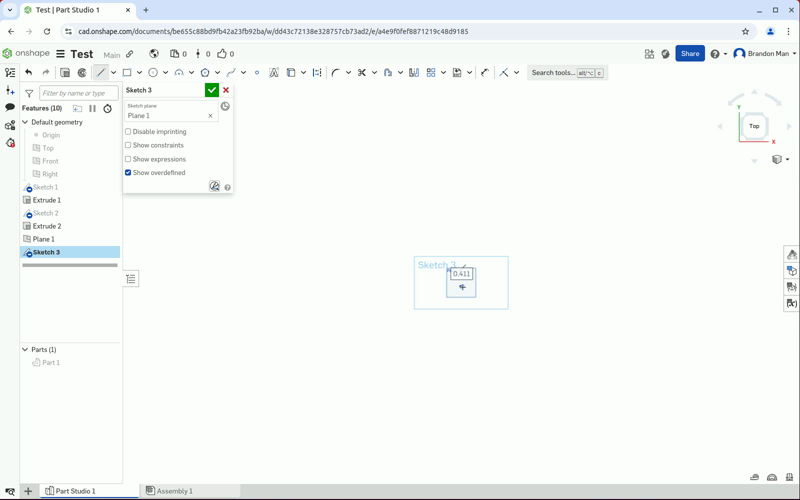
key_down(shift)
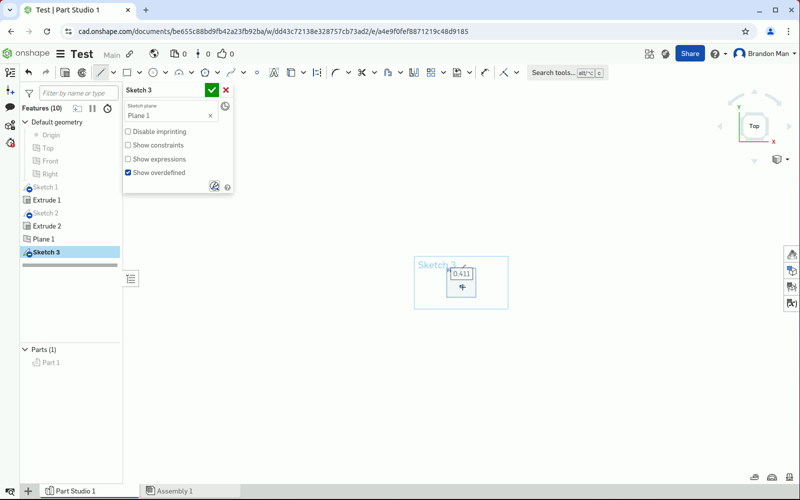
mouse_move(492, 286)
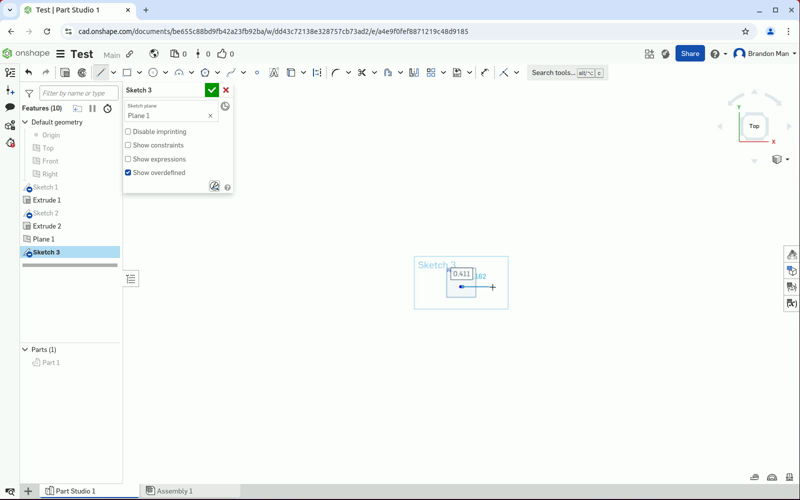
mouse_move(462, 279)
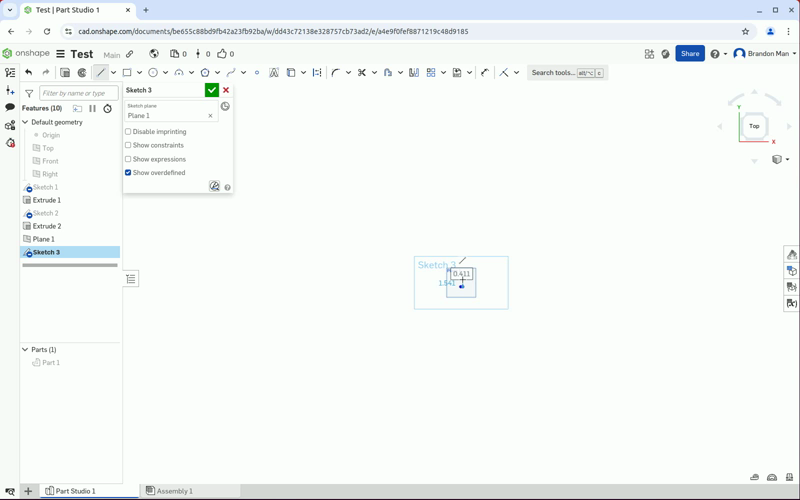
scroll(6)
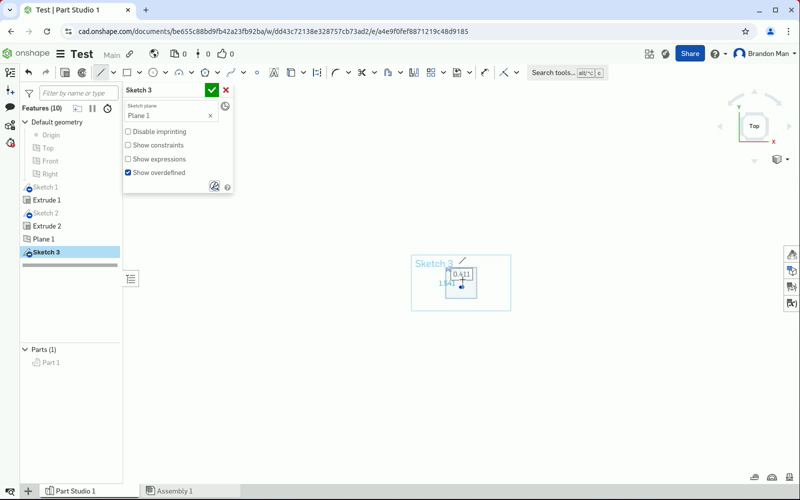
scroll(6)
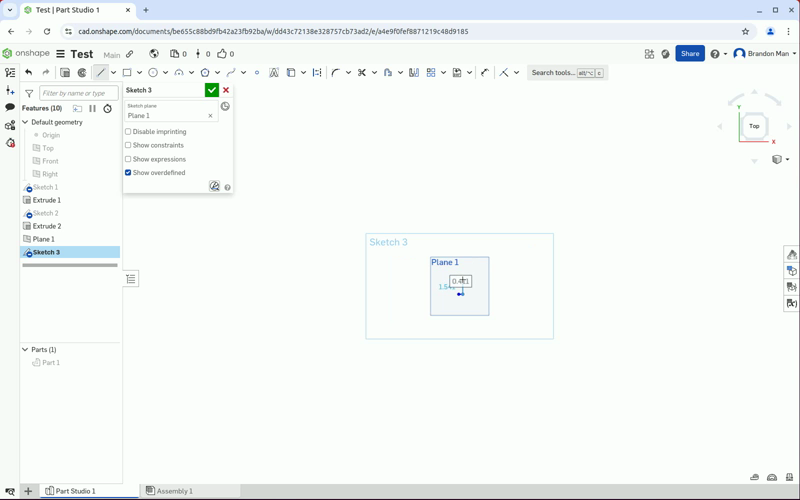
scroll(6)
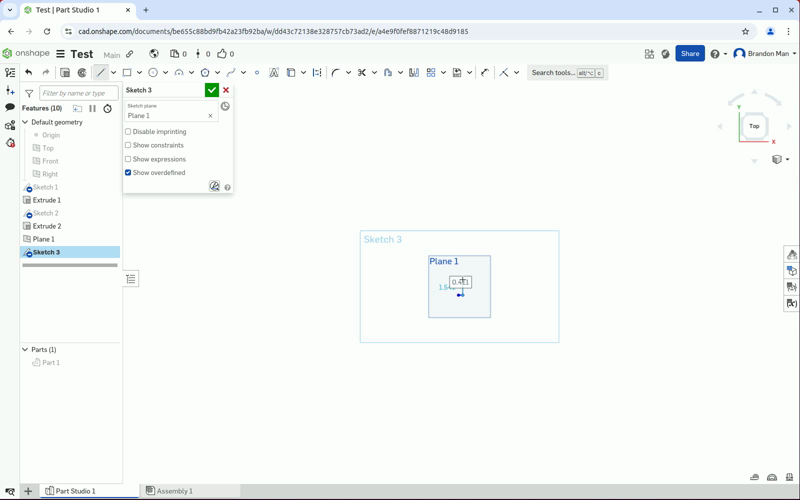
scroll(6)
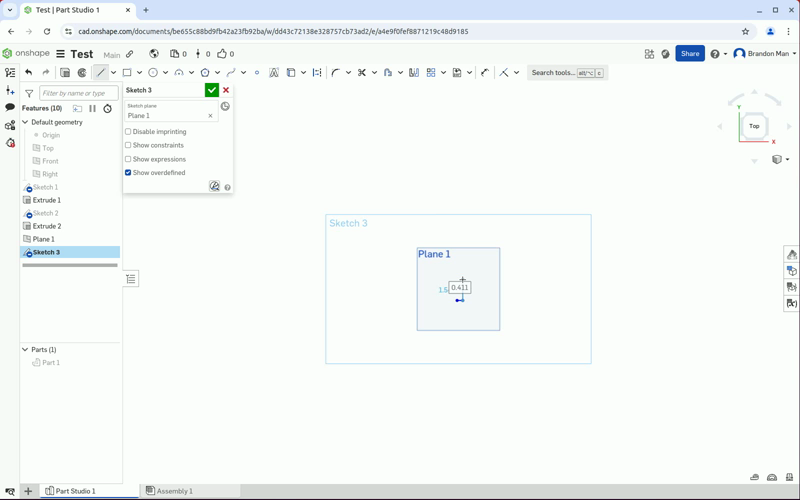
scroll(6)
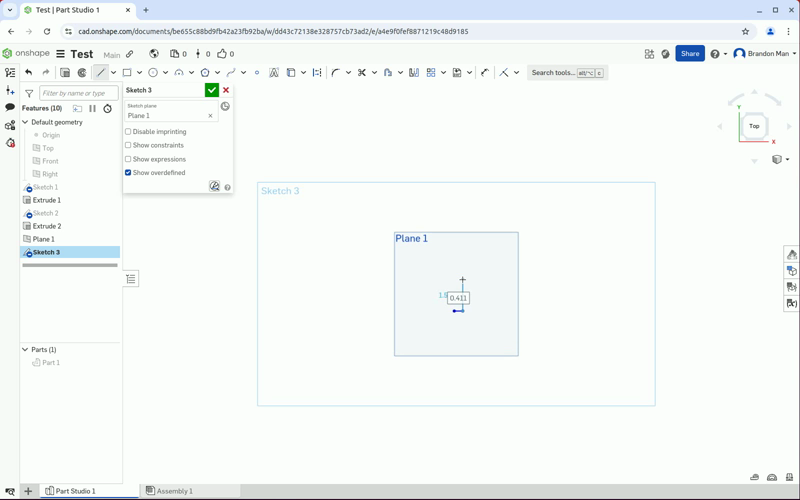
scroll(6)
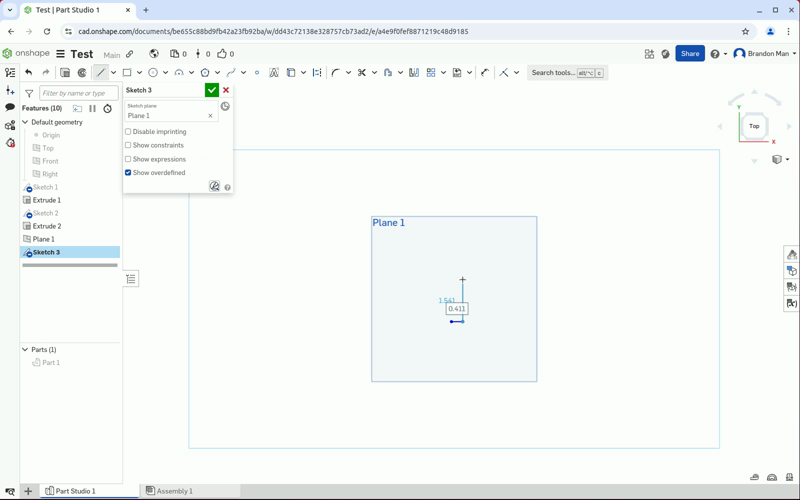
scroll(6)
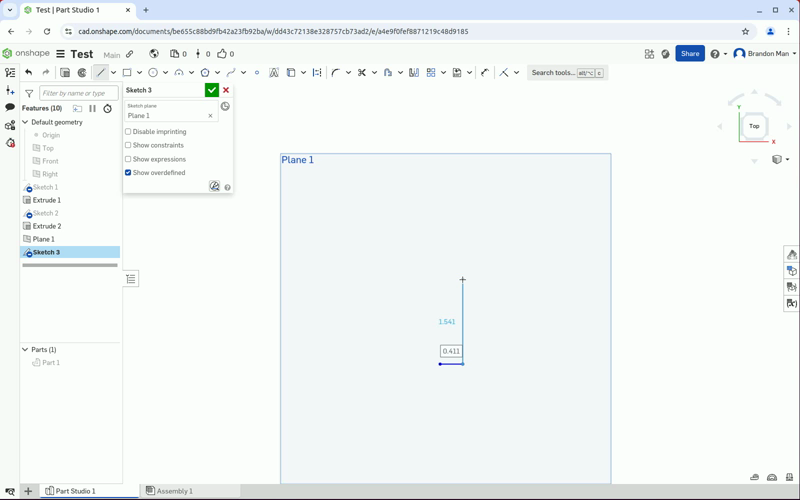
click(462, 279)
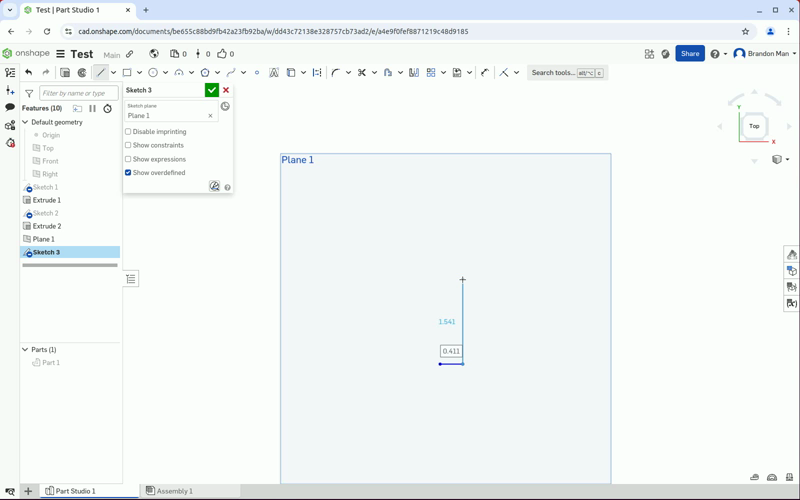
scroll(-6)
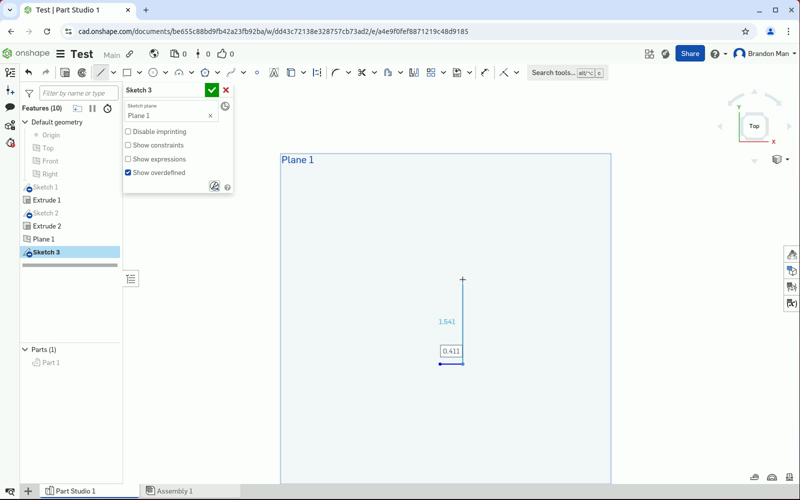
scroll(-6)
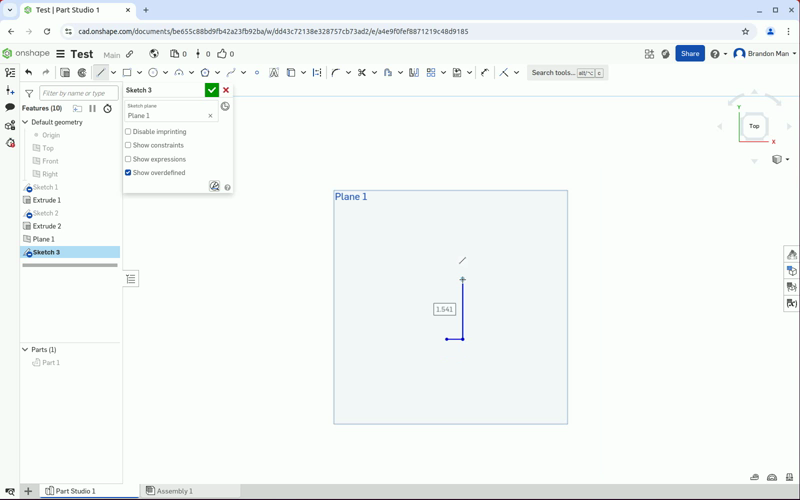
scroll(-6)
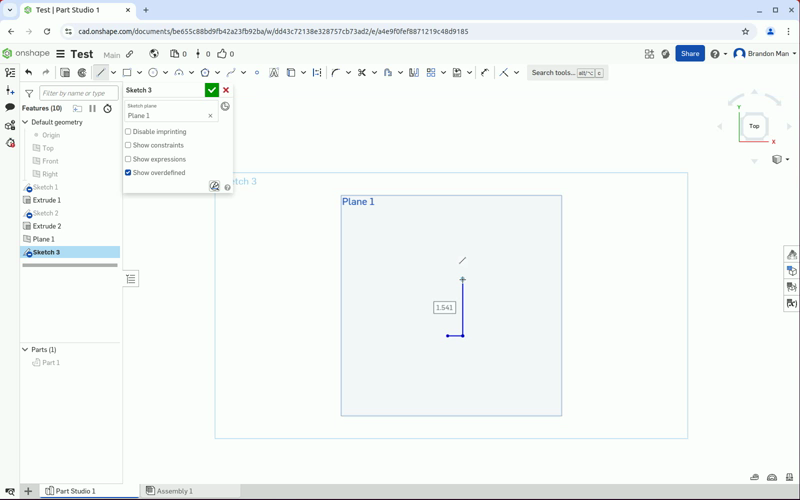
scroll(-6)
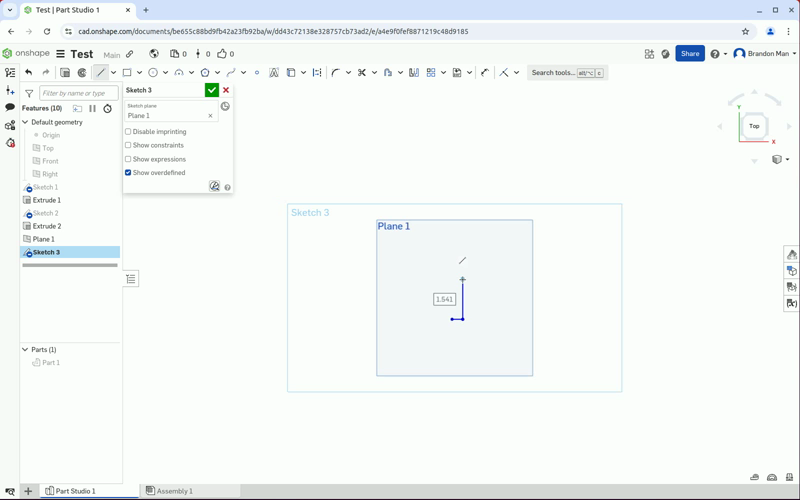
scroll(-6)
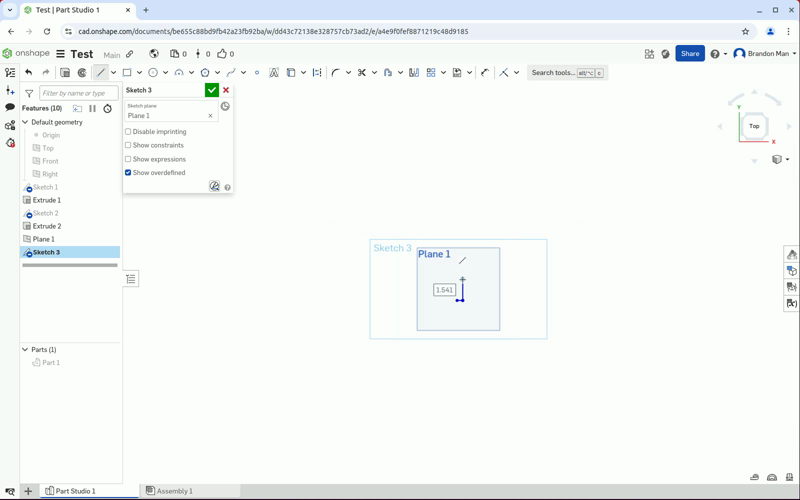
scroll(-6)
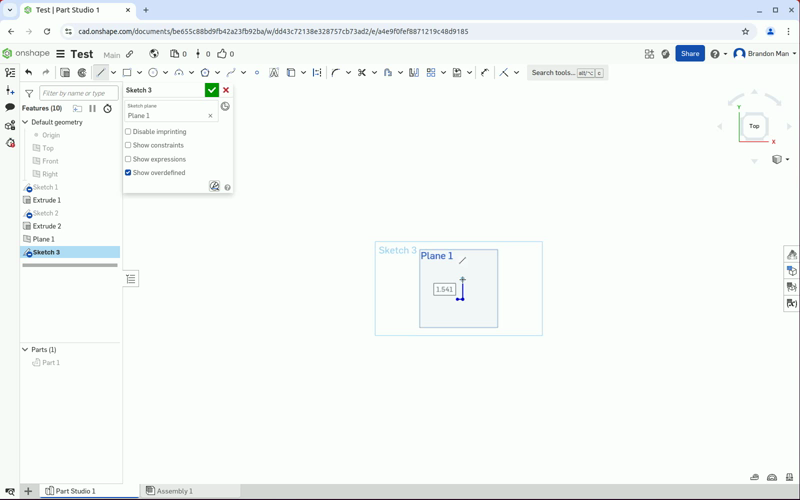
scroll(-6)
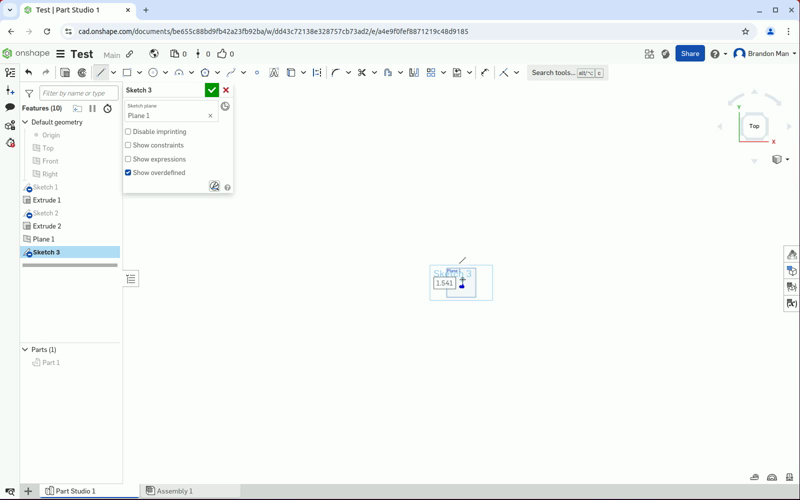
key_up(shift)
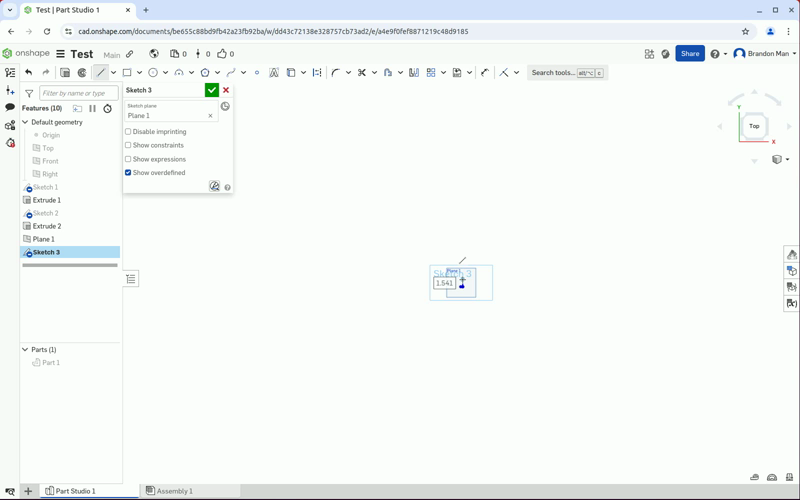
key_down(shift)
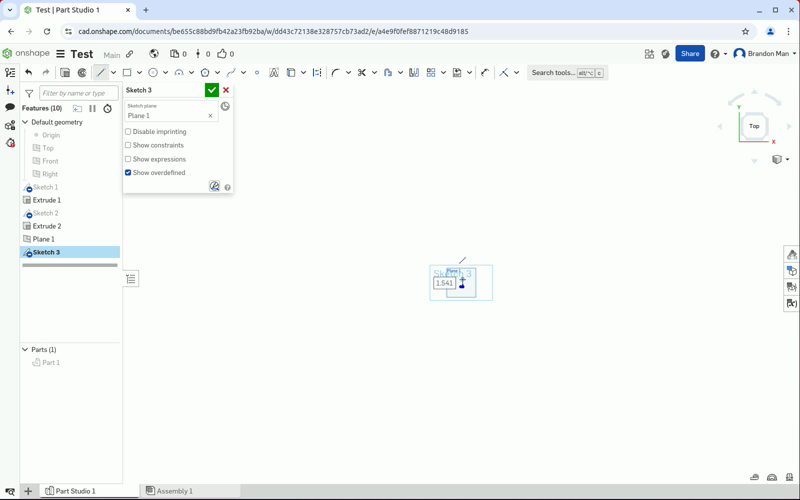
mouse_move(492, 279)
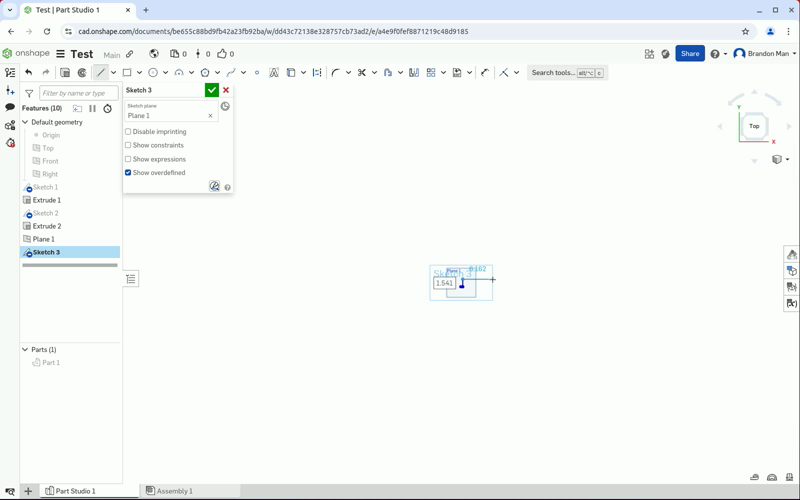
mouse_move(460, 279)
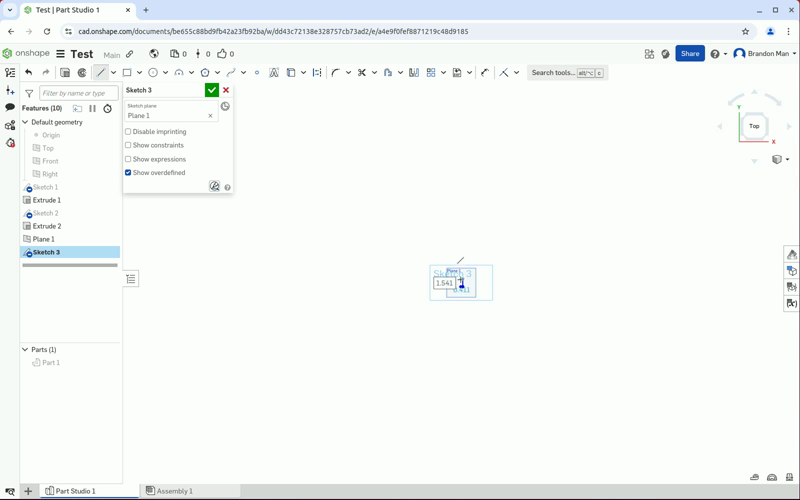
scroll(6)
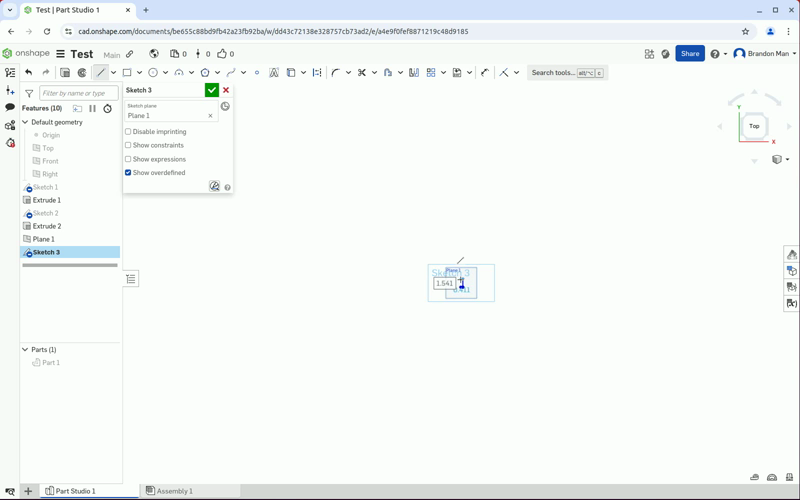
scroll(6)
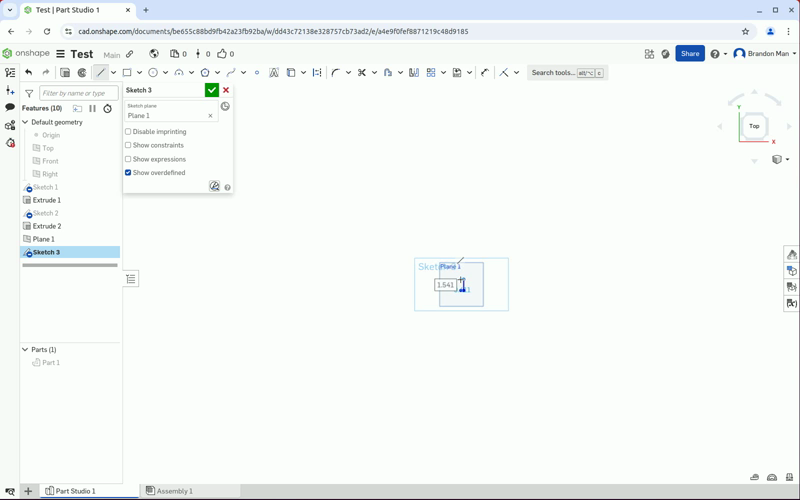
scroll(6)
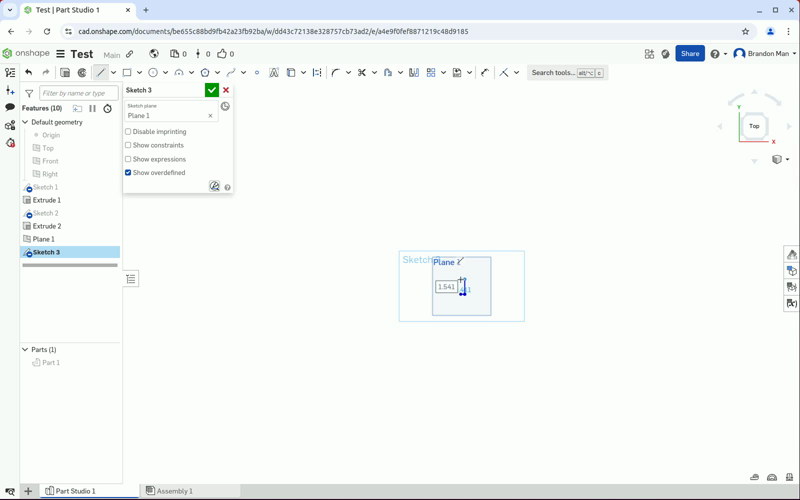
scroll(6)
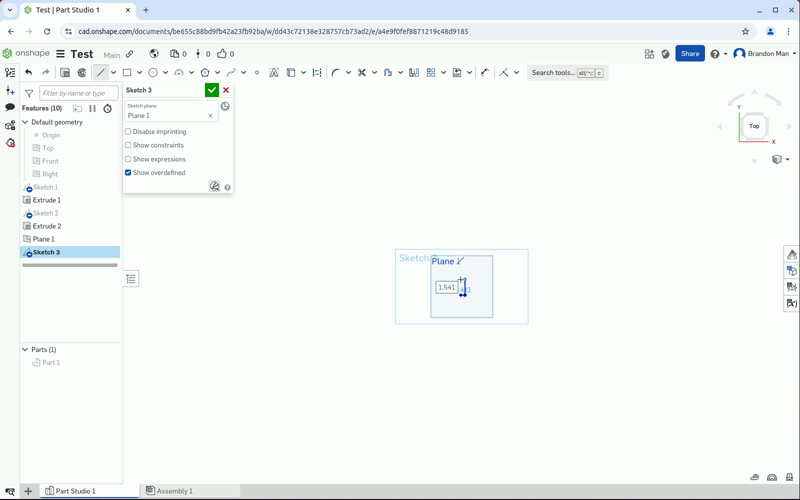
scroll(6)
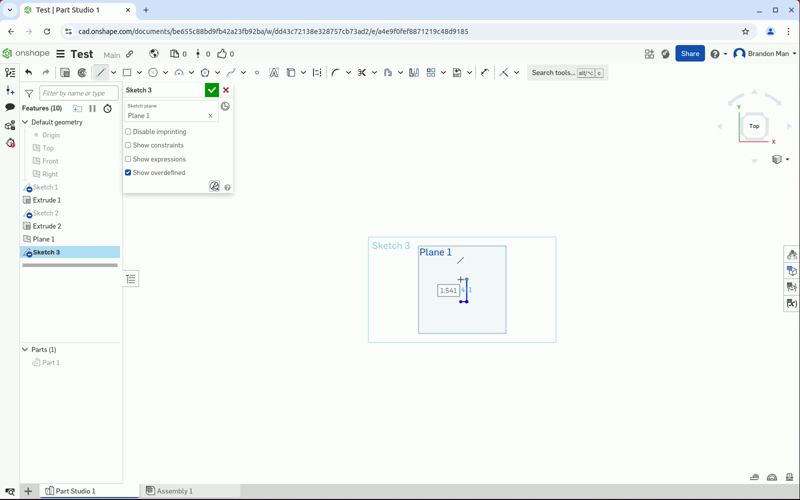
scroll(6)
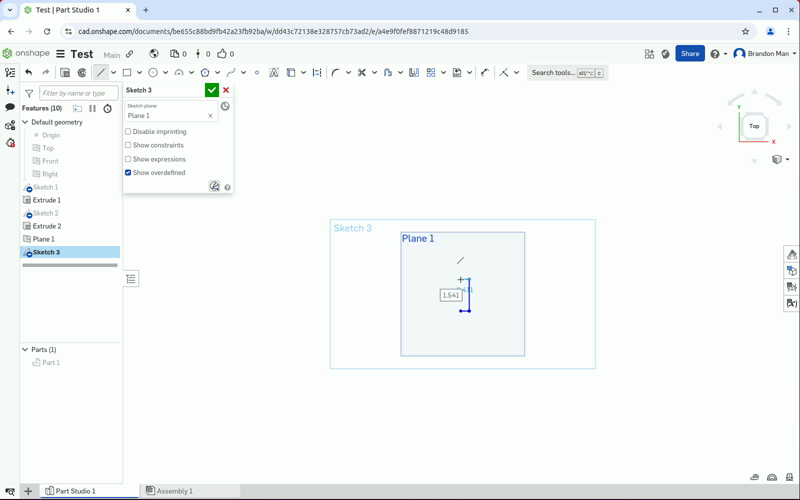
scroll(6)
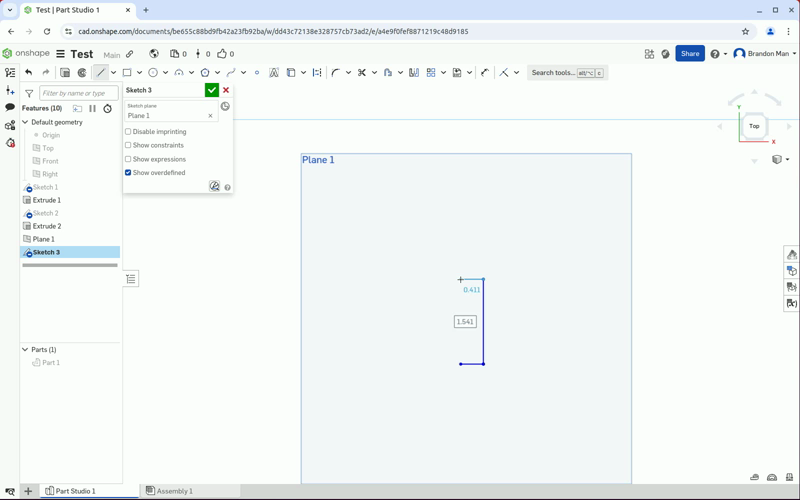
click(460, 279)
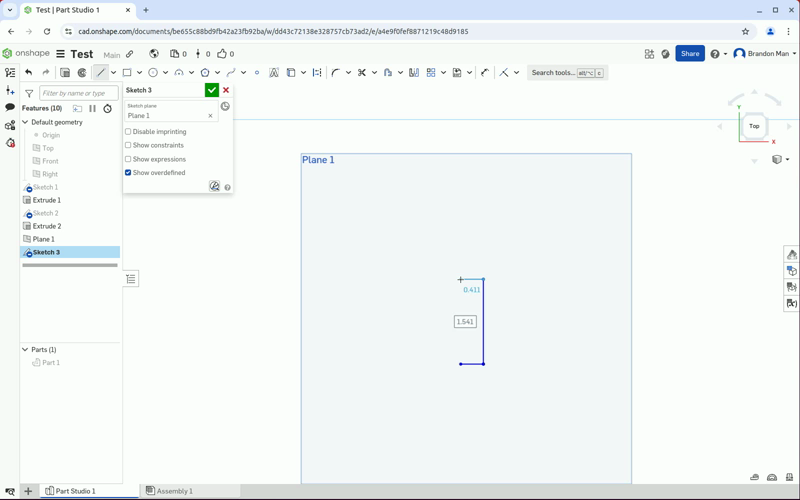
scroll(-6)
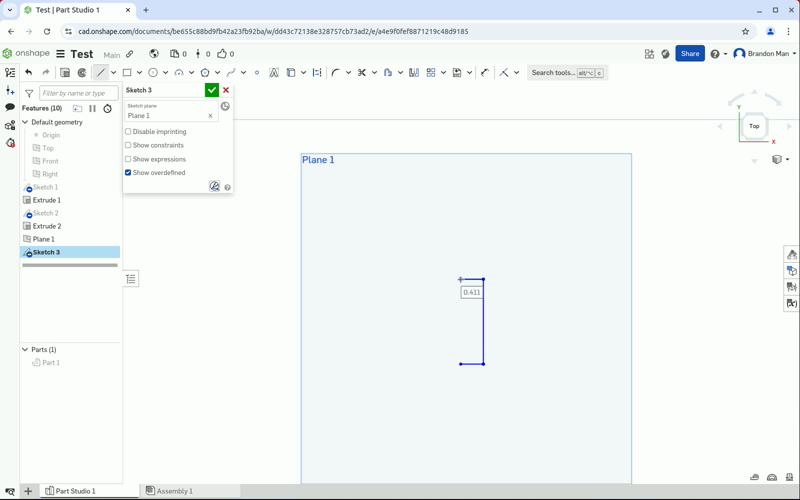
scroll(-6)
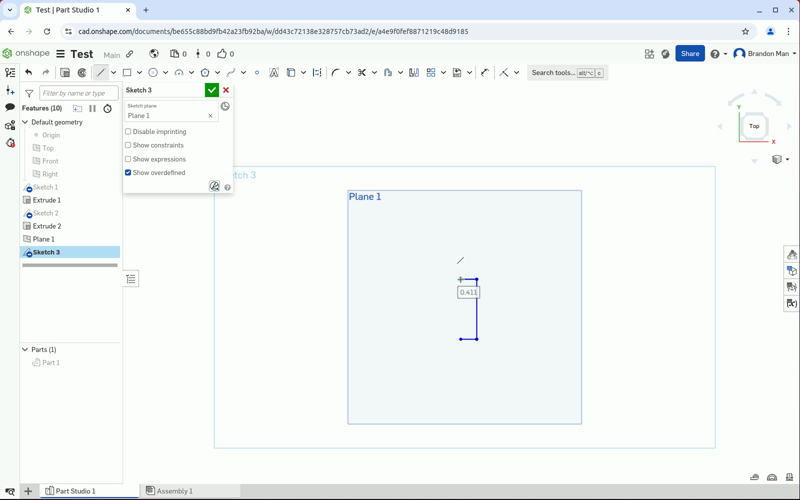
scroll(-6)
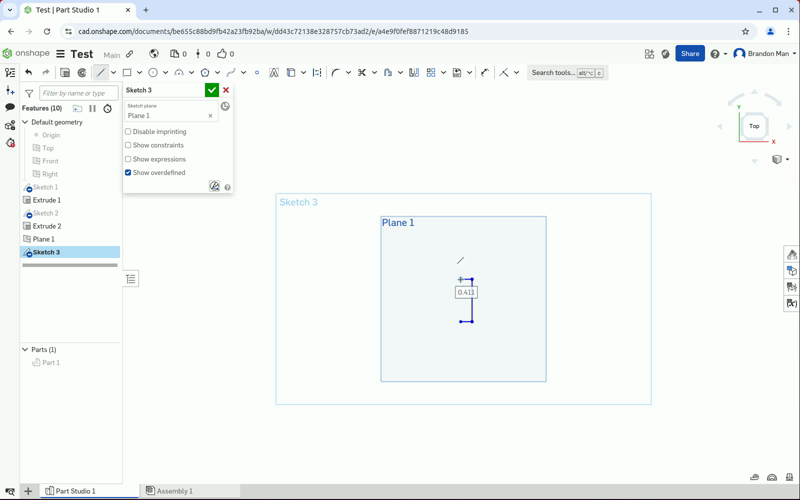
scroll(-6)
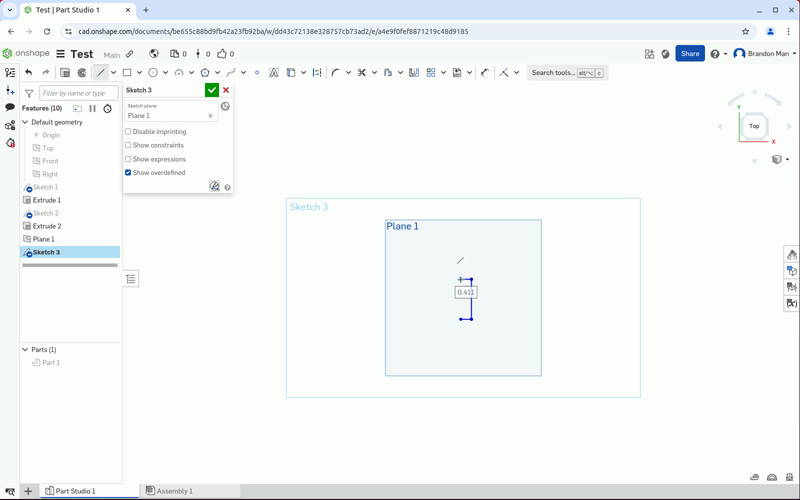
scroll(-6)
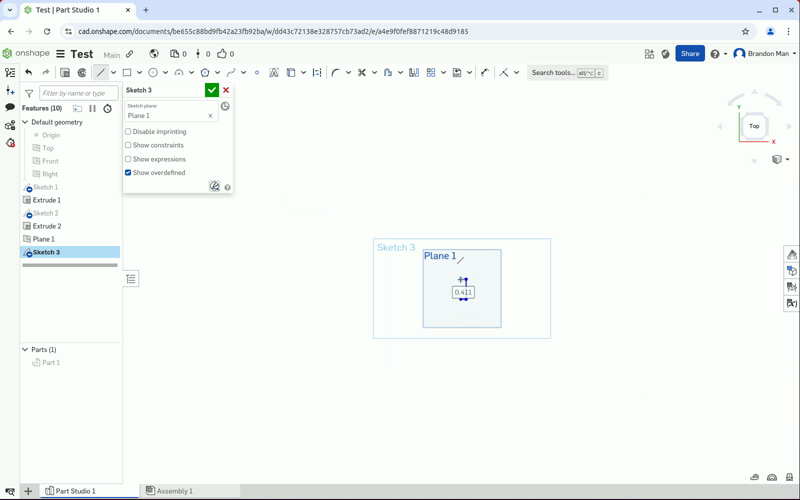
scroll(-6)
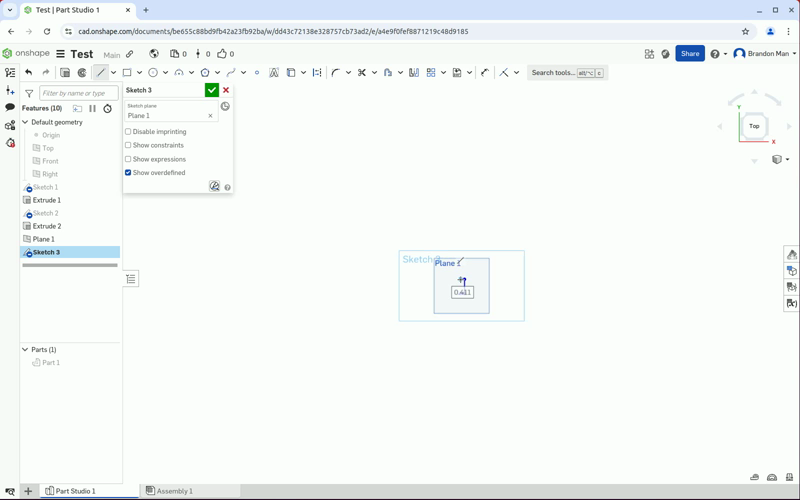
scroll(-6)
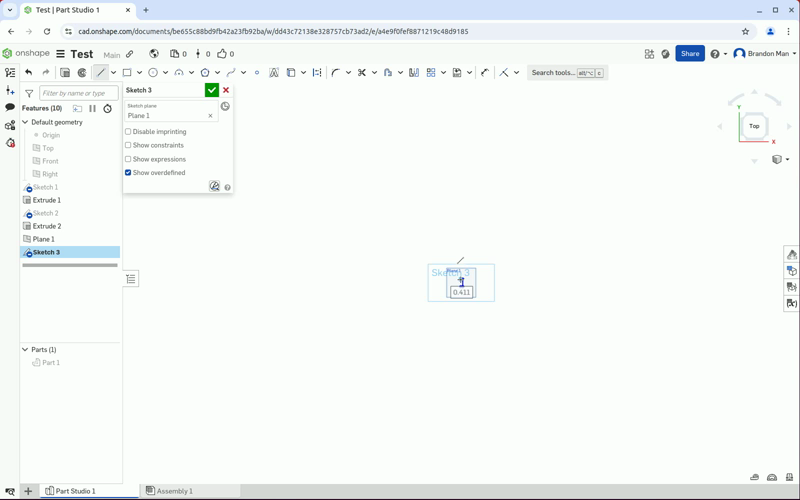
key_up(shift)
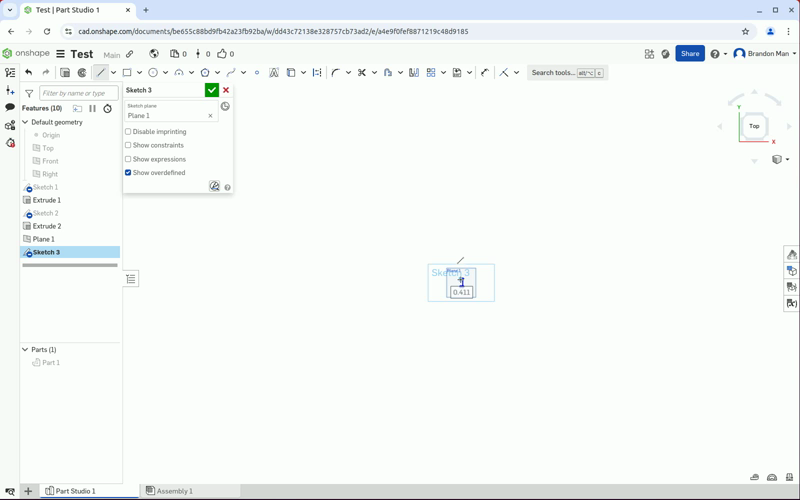
mouse_move(490, 279)
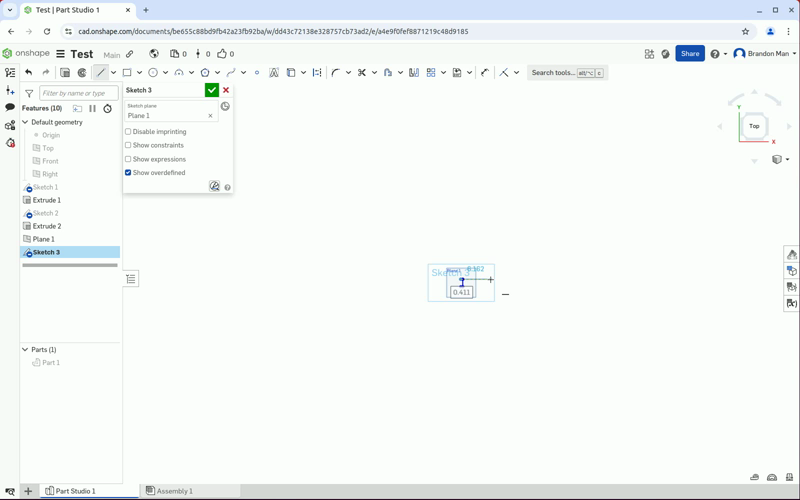
key_down(shift)
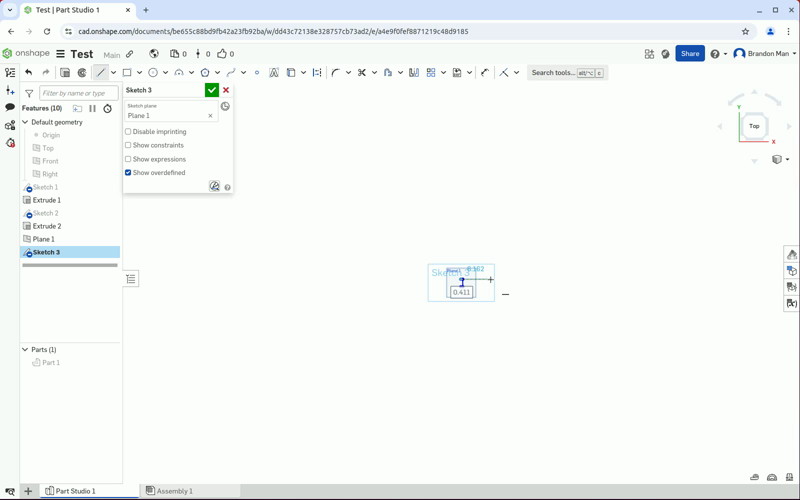
mouse_move(460, 286)
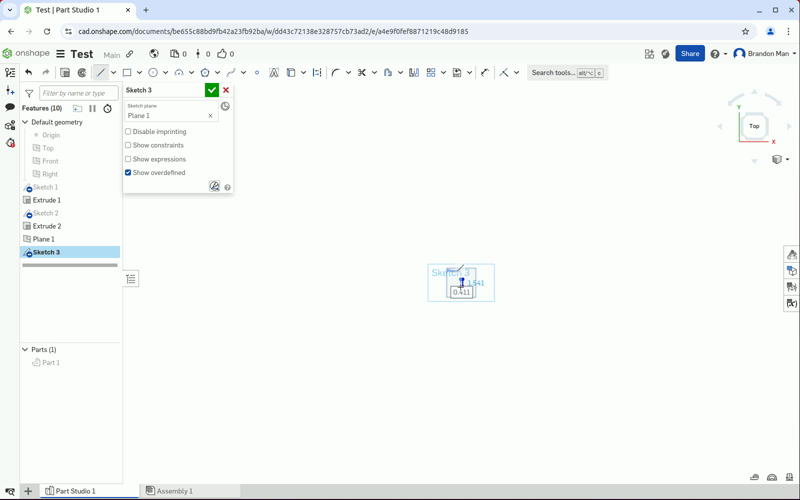
scroll(6)
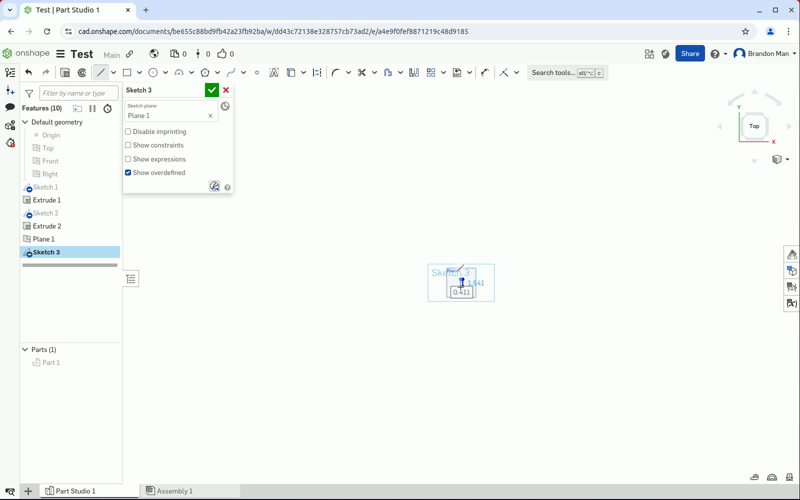
scroll(6)
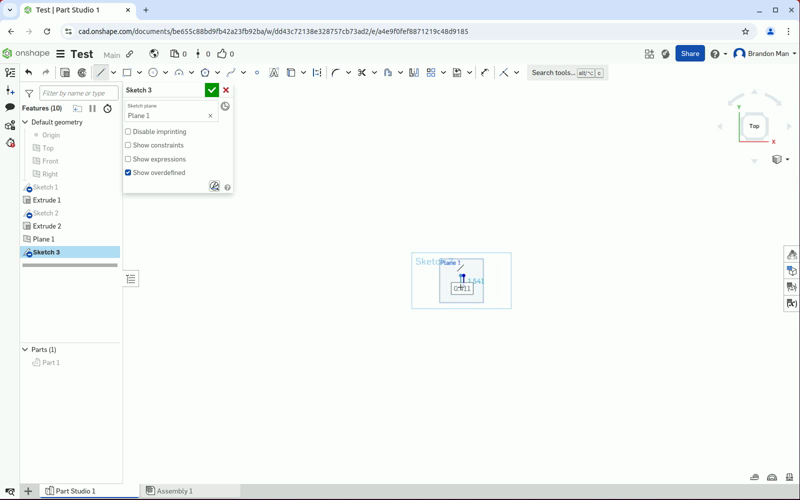
scroll(6)
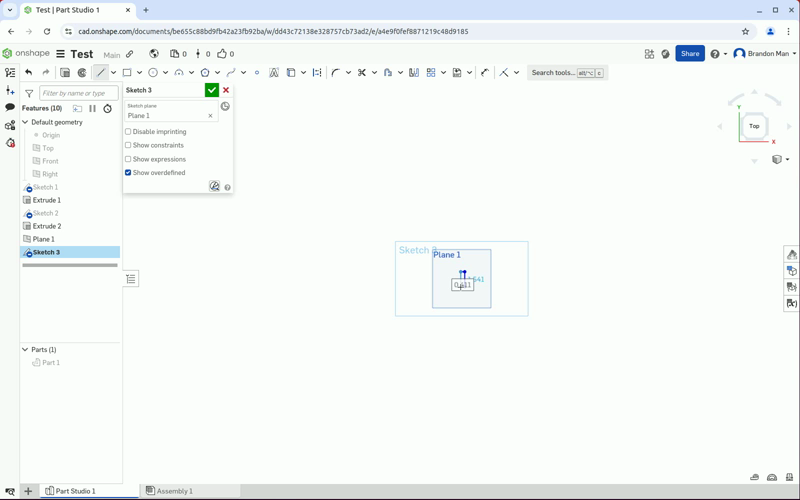
scroll(6)
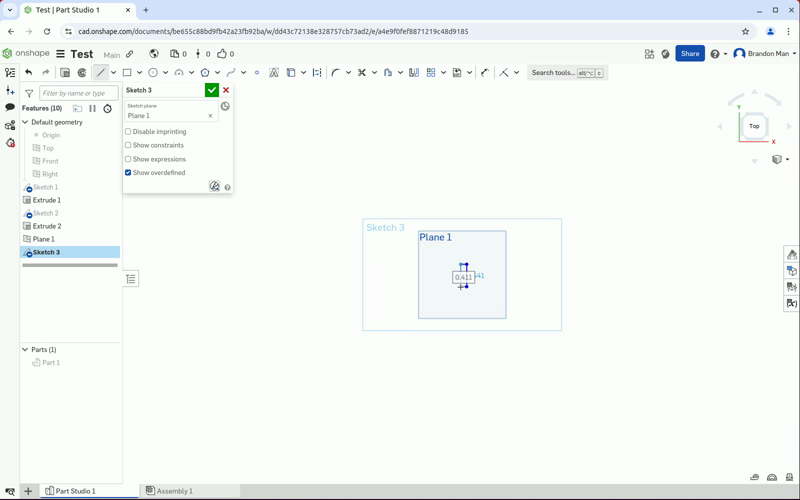
scroll(6)
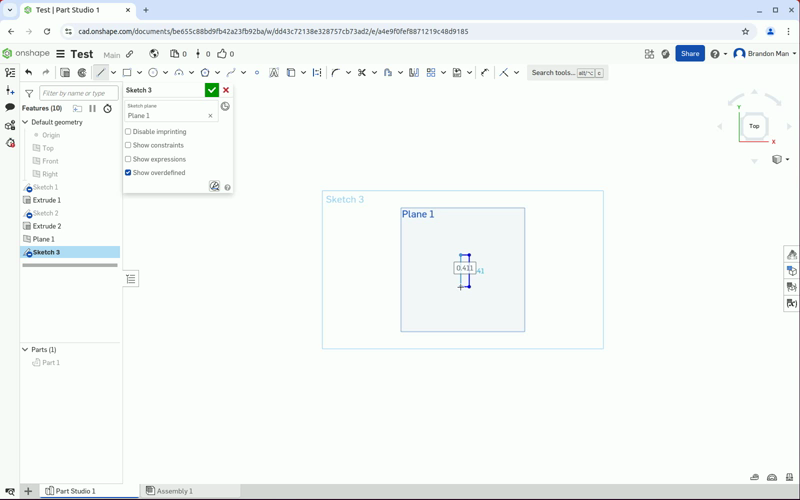
scroll(6)
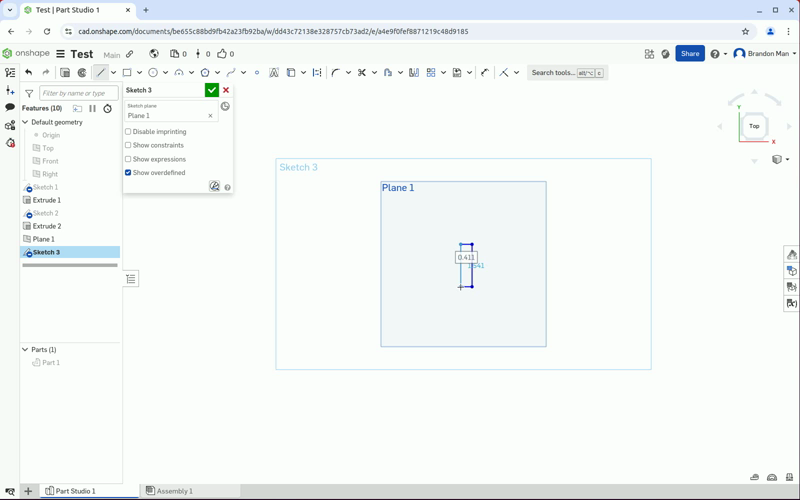
scroll(6)
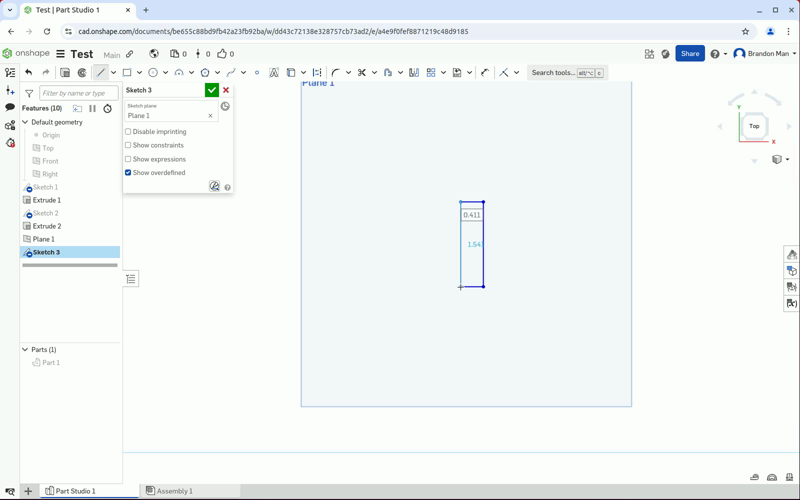
key_up(shift)
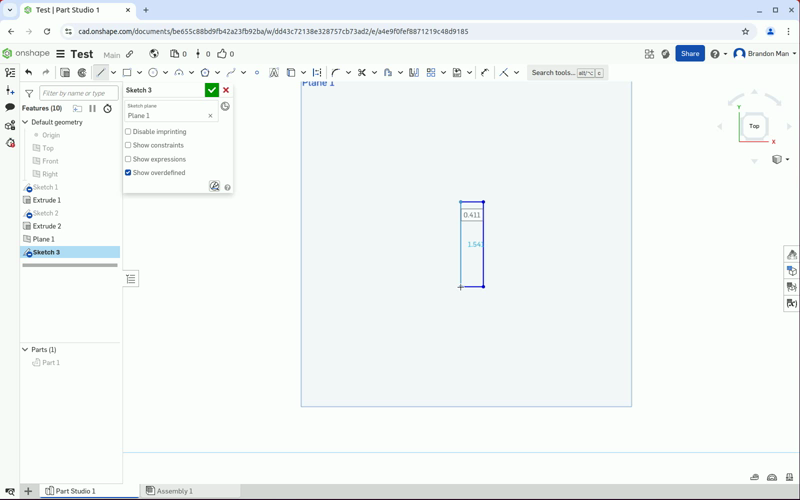
click(460, 286)
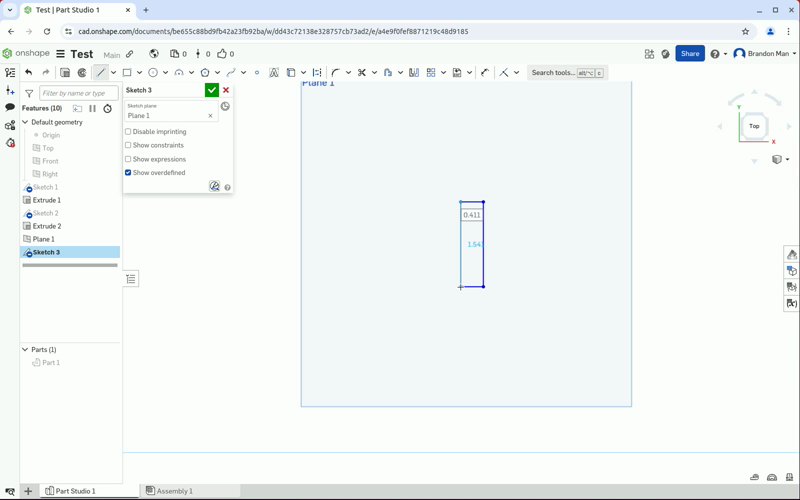
scroll(-6)
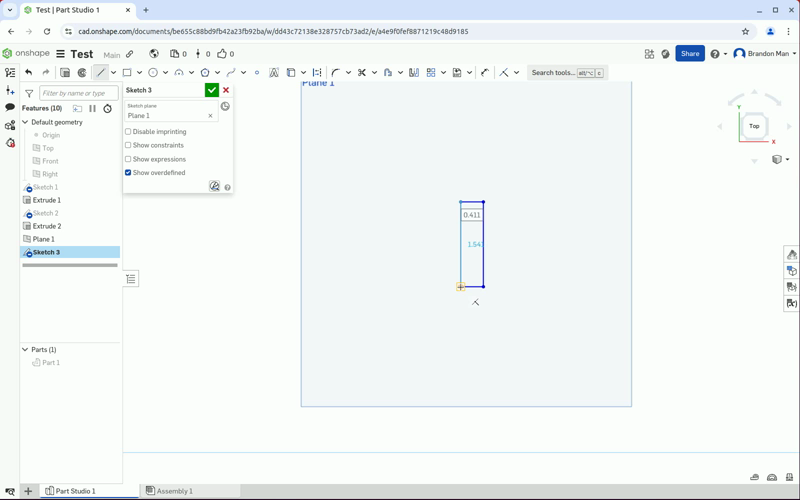
scroll(-6)
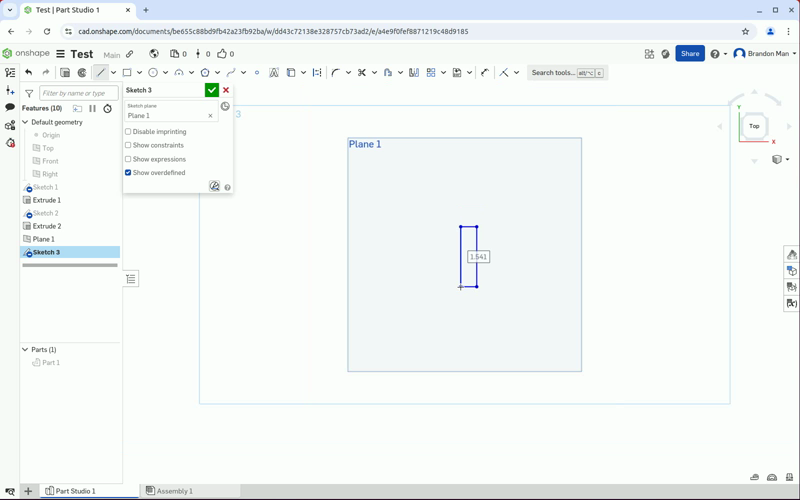
scroll(-6)
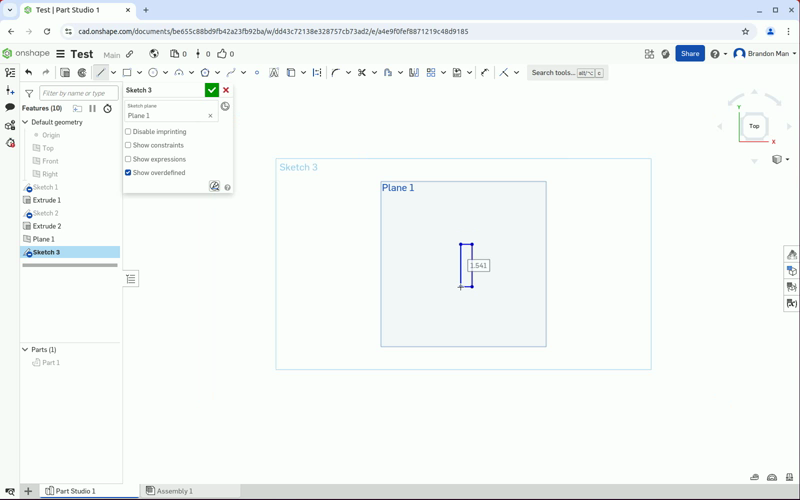
scroll(-6)
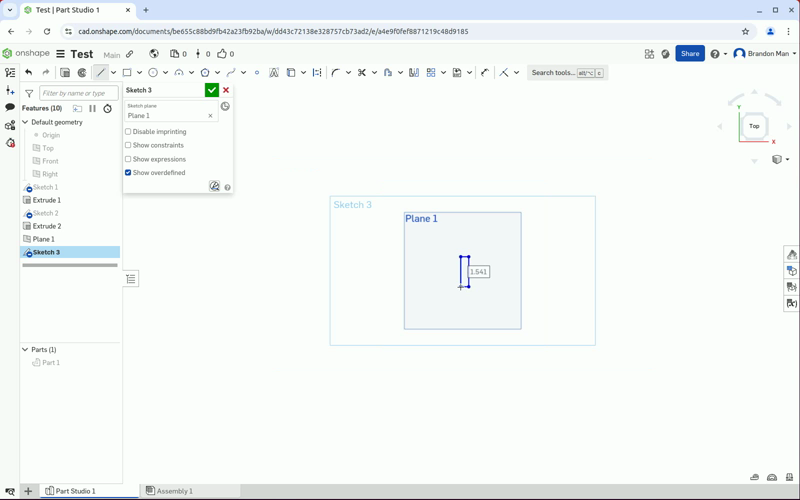
scroll(-6)
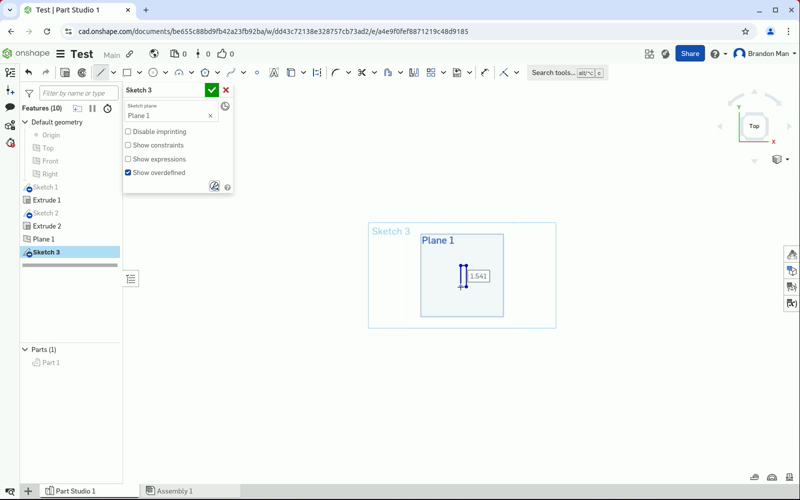
scroll(-6)
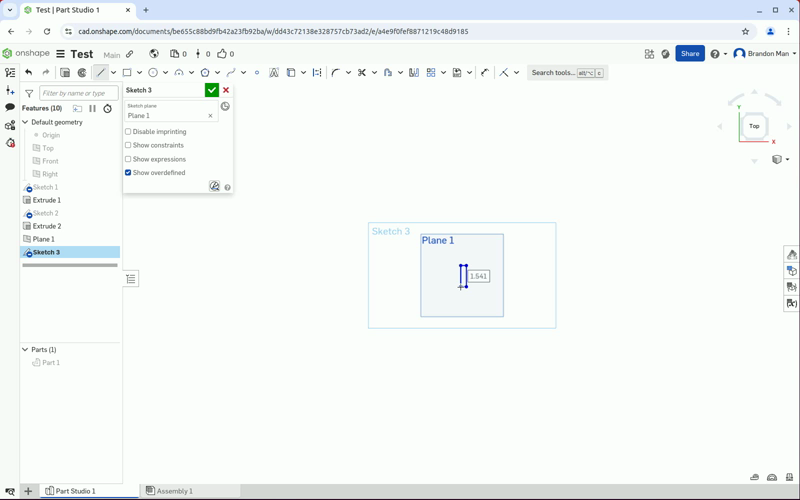
scroll(-6)
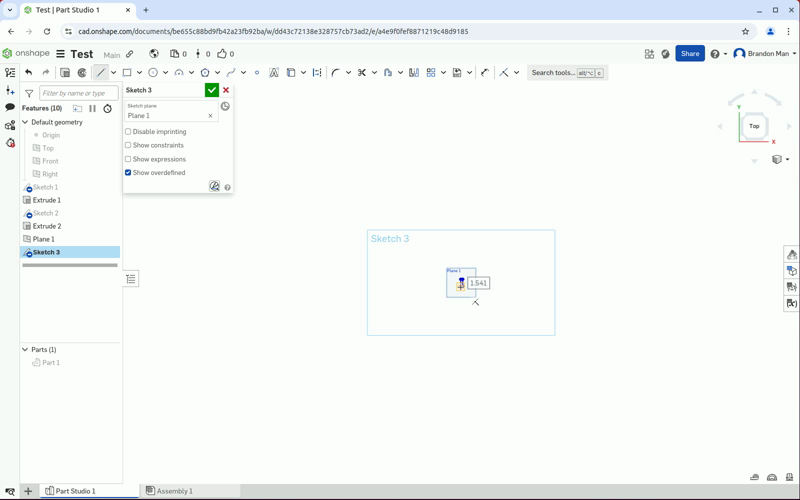
key(esc)
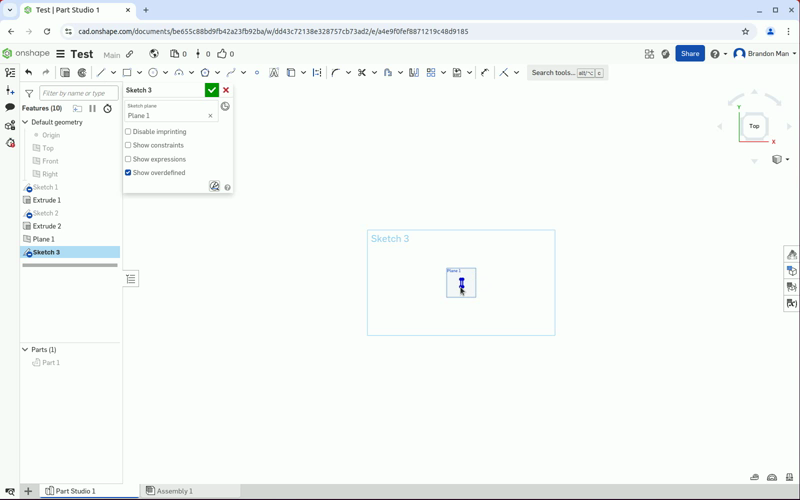
mouse_move(461, 281)
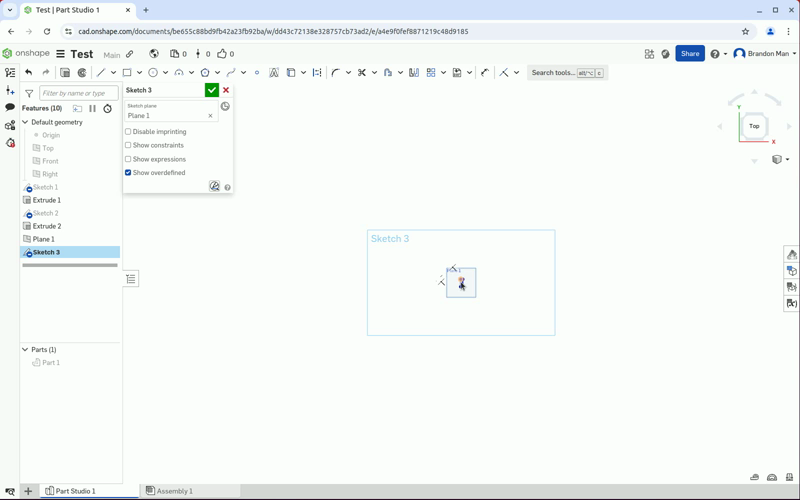
scroll(6)
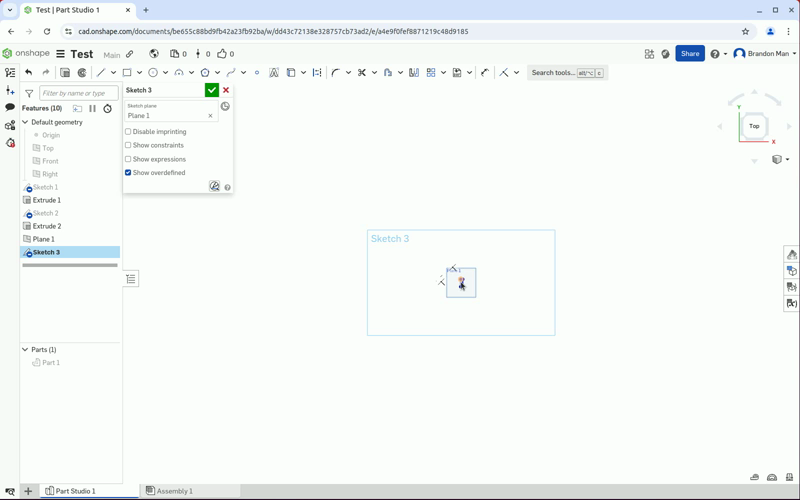
scroll(6)
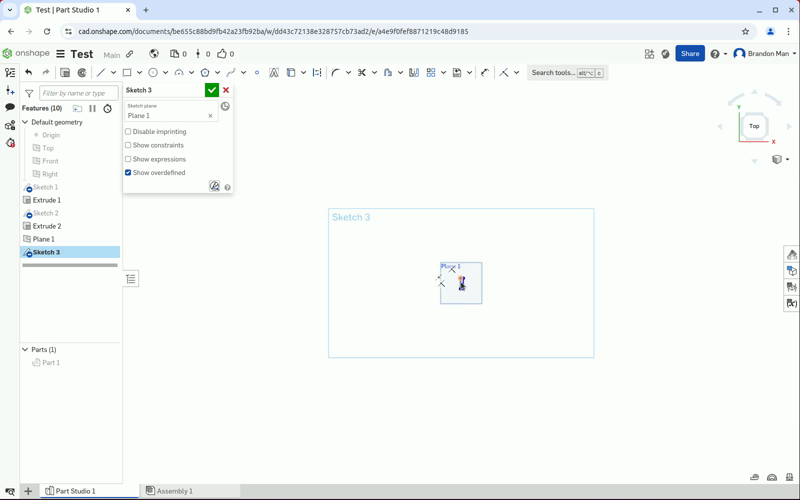
scroll(6)
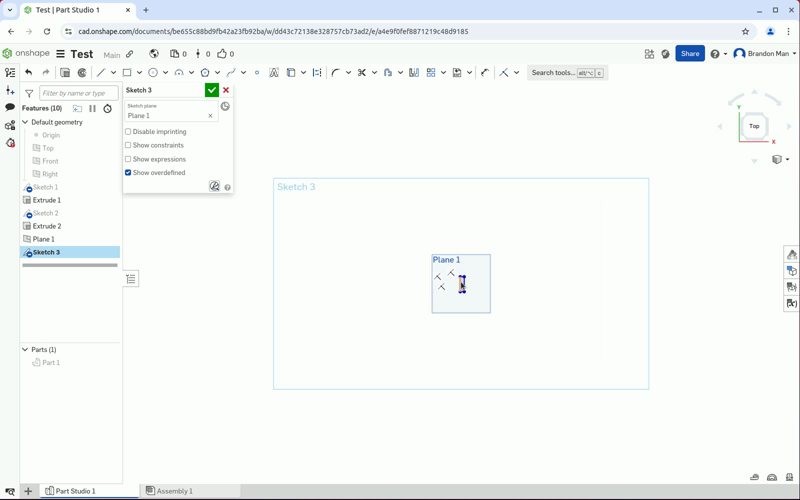
scroll(6)
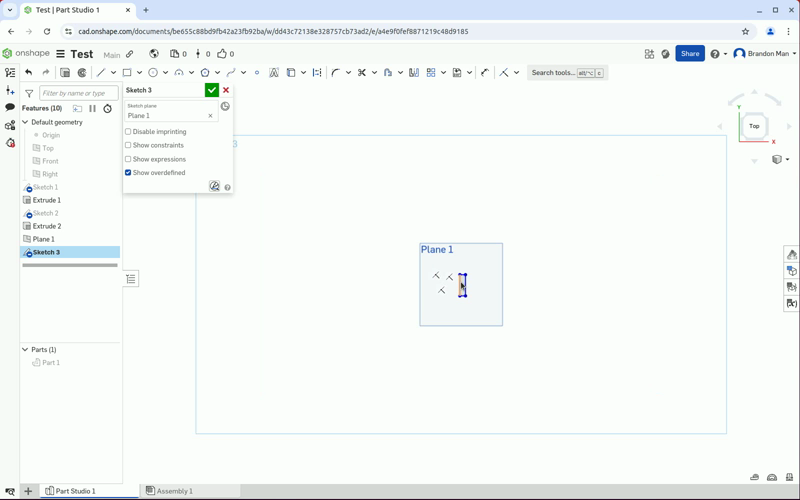
scroll(6)
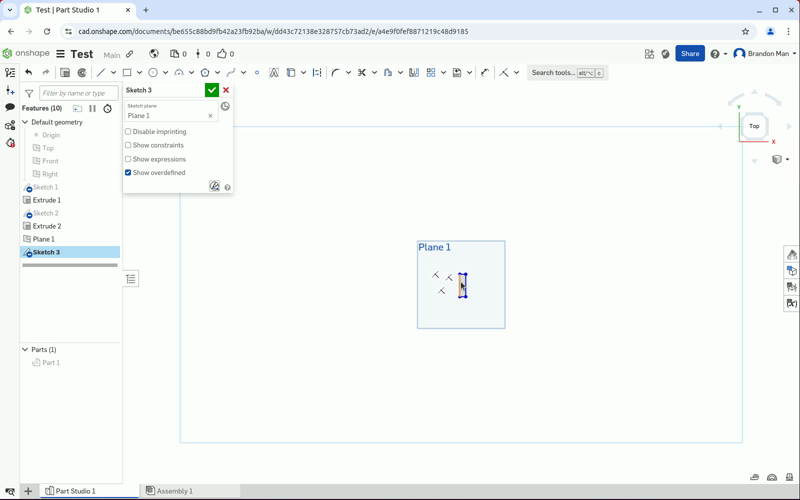
scroll(6)
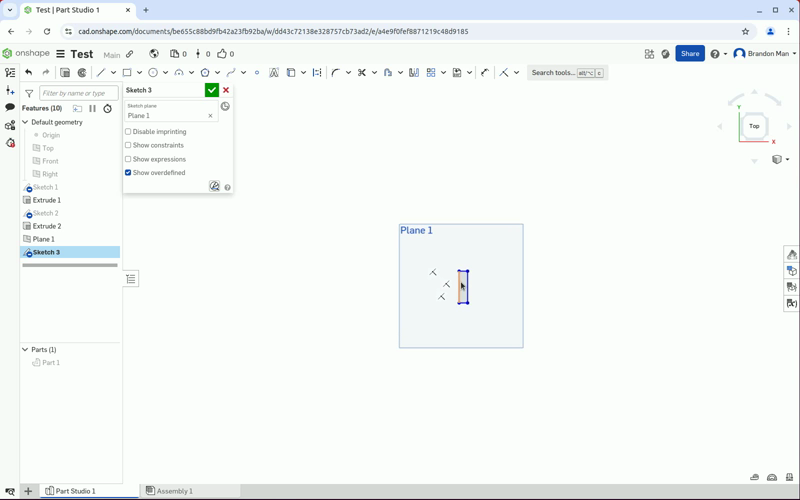
scroll(6)
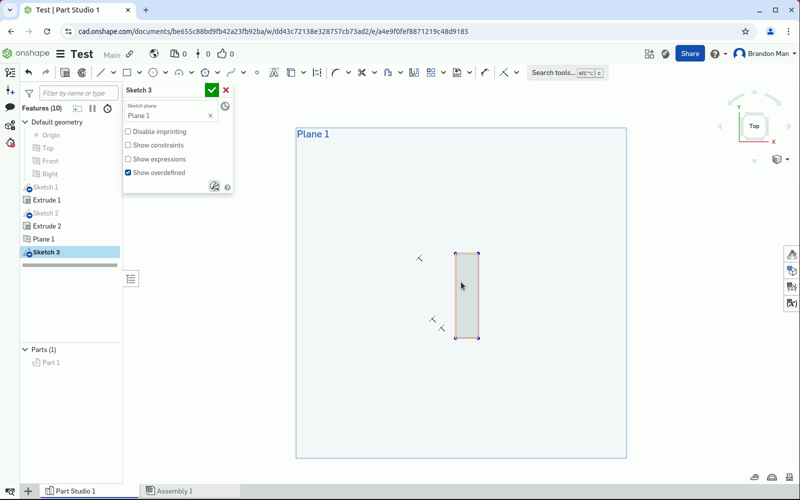
click(461, 281)
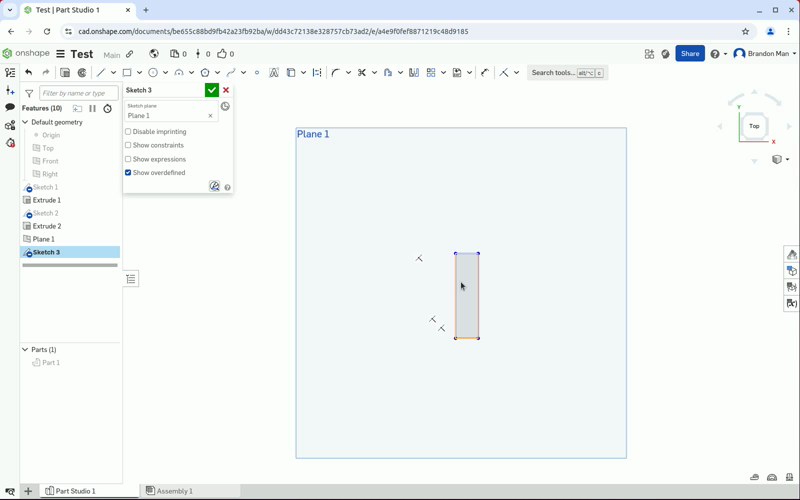
scroll(-6)
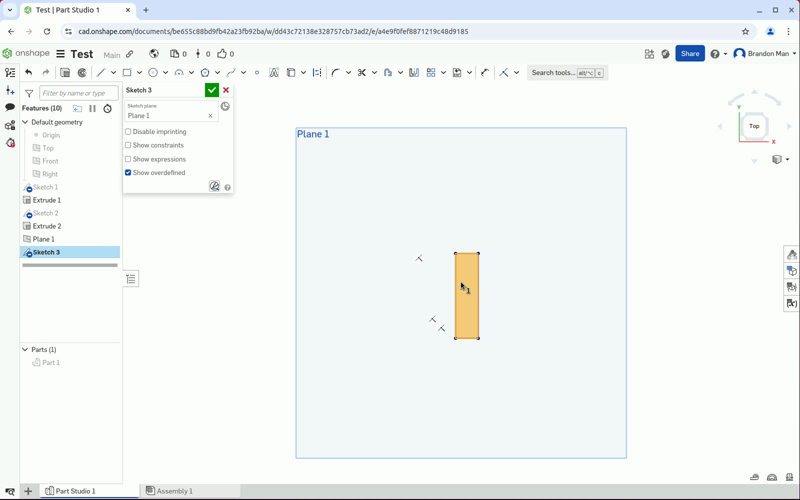
scroll(-6)
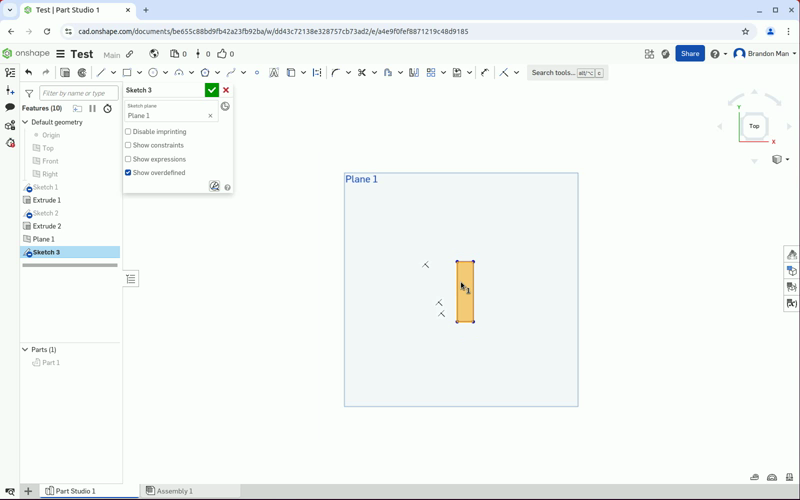
scroll(-6)
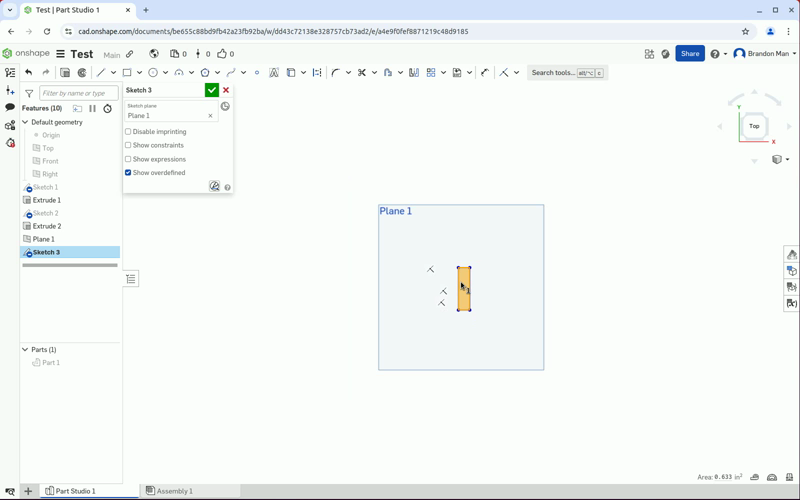
scroll(-6)
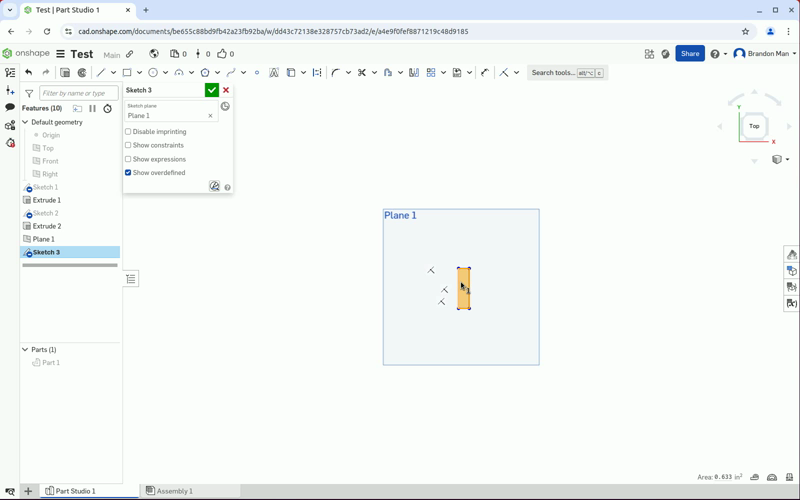
scroll(-6)
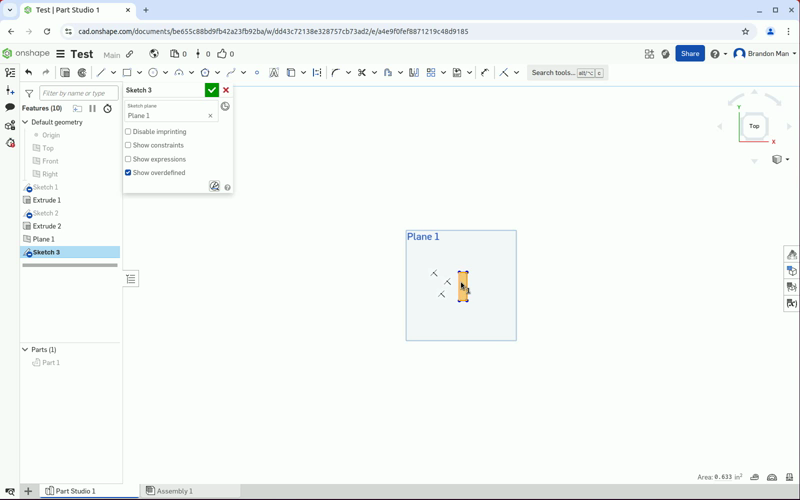
scroll(-6)
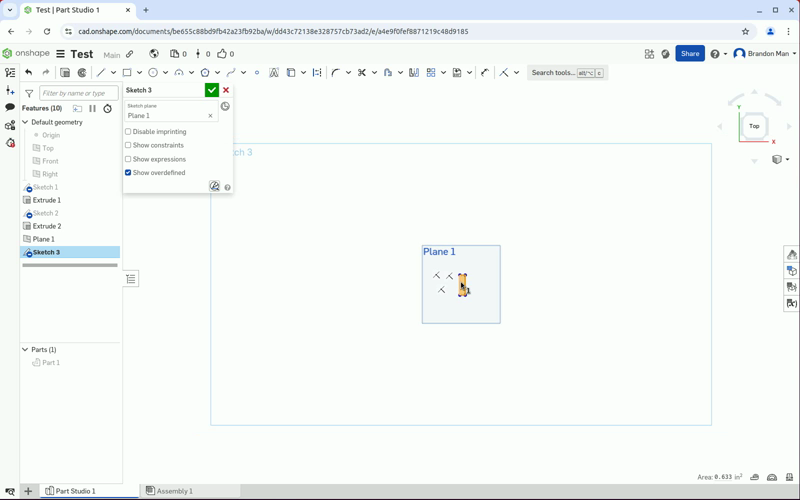
scroll(-6)
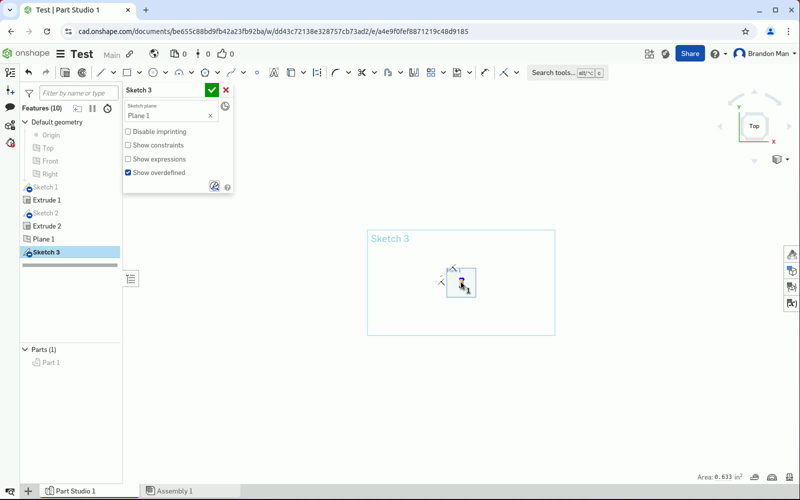
mouse_move(73, 352)
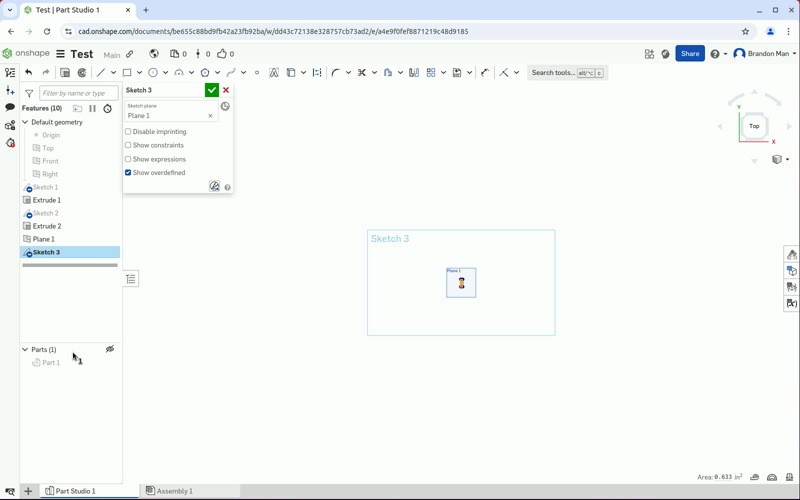
key(shift+y)
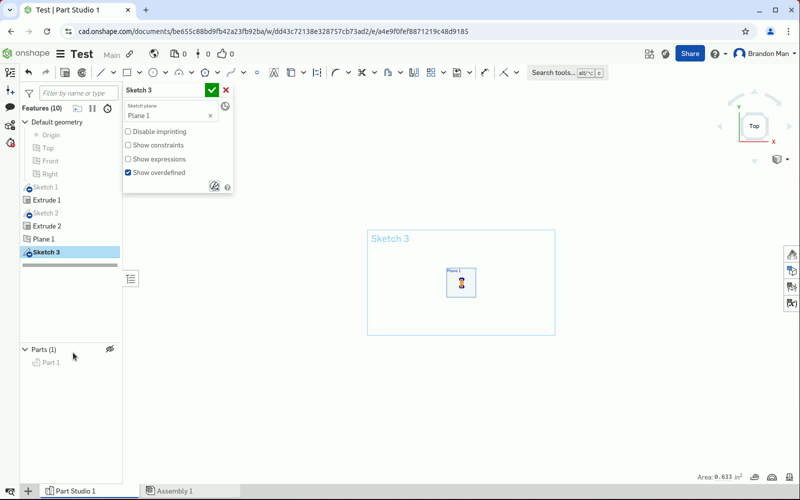
key(shift+e)
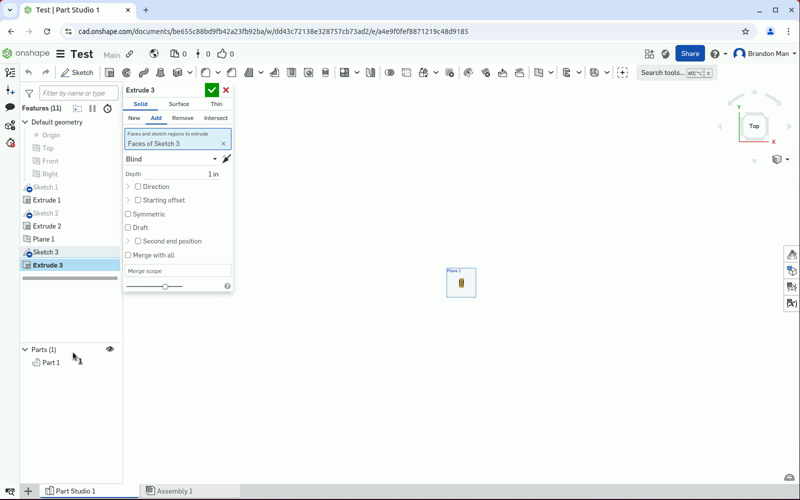
mouse_move(143, 106)
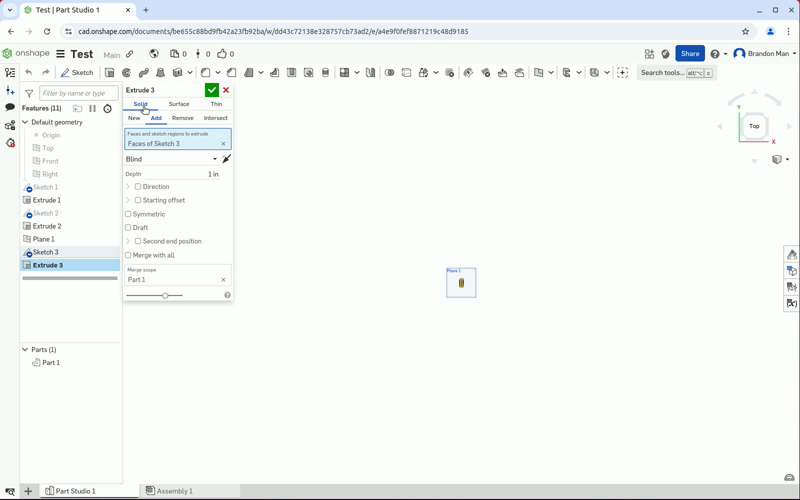
click(143, 106)
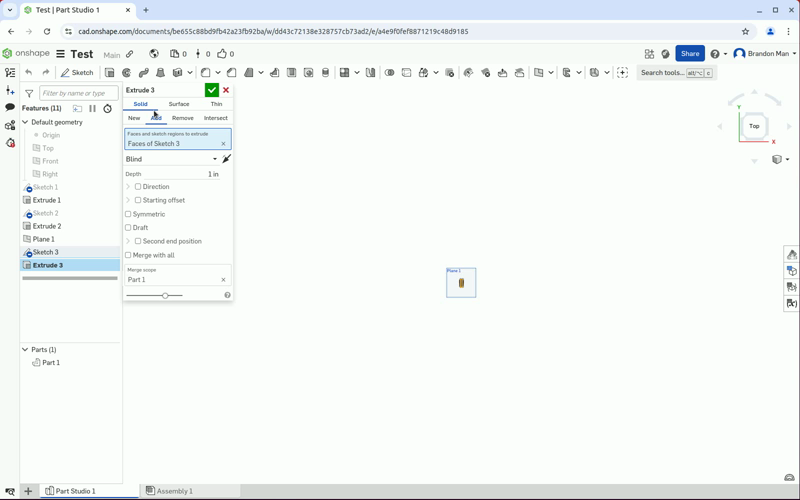
mouse_move(186, 120)
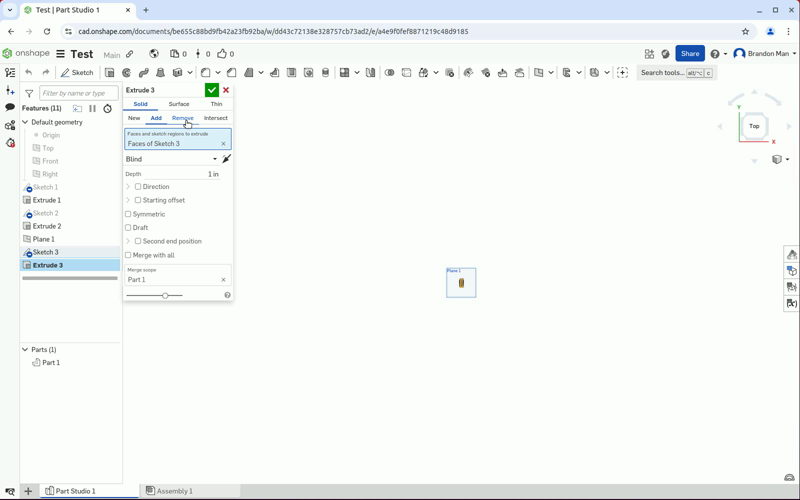
click(186, 120)
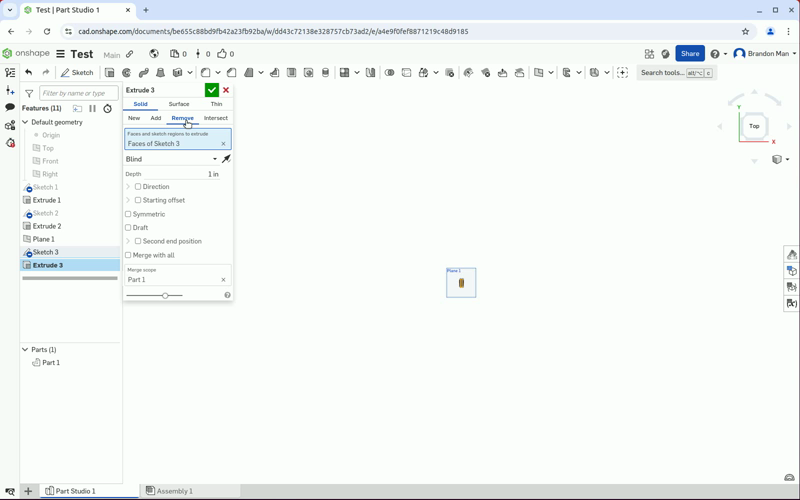
key(tab, 4)
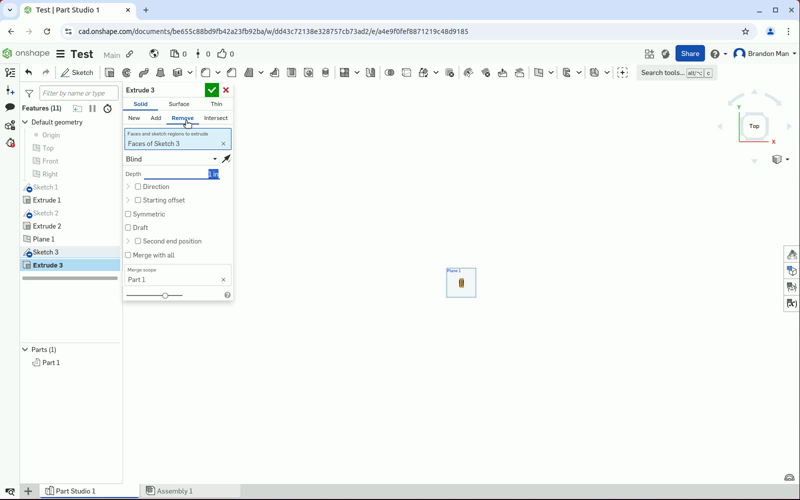
text(0.722)
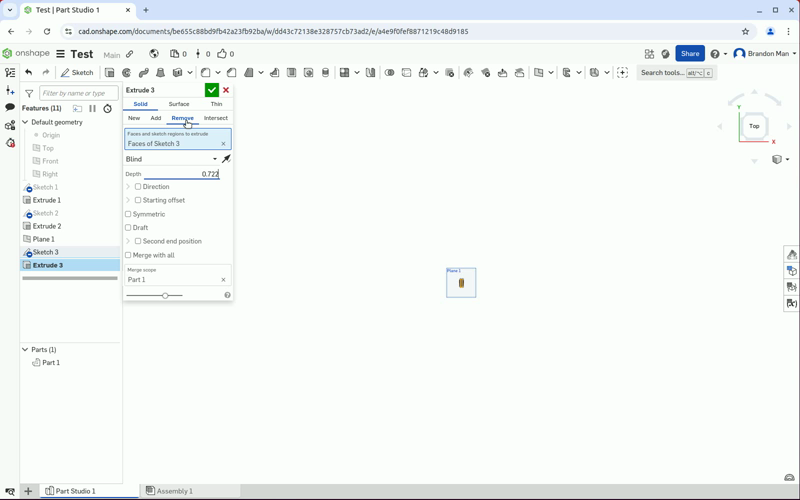
key(tab, 6)
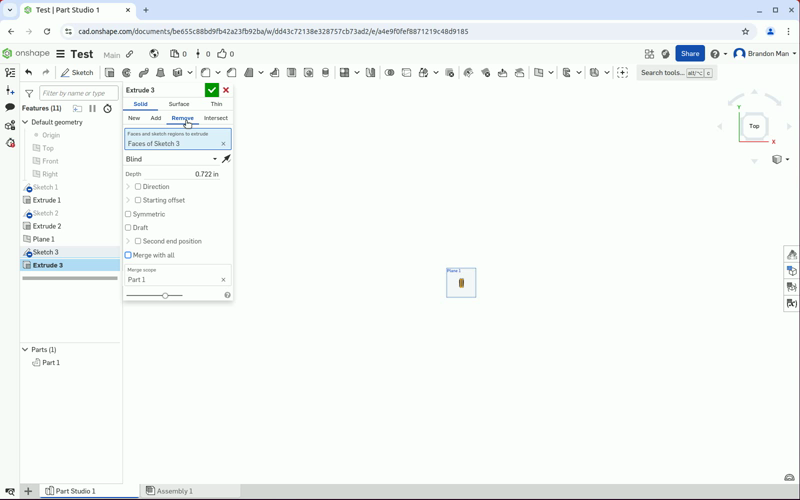
key(space)
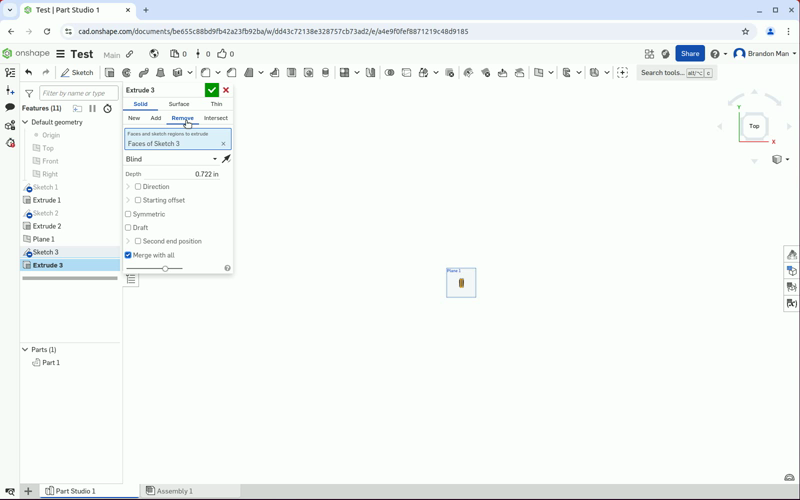
key(enter)
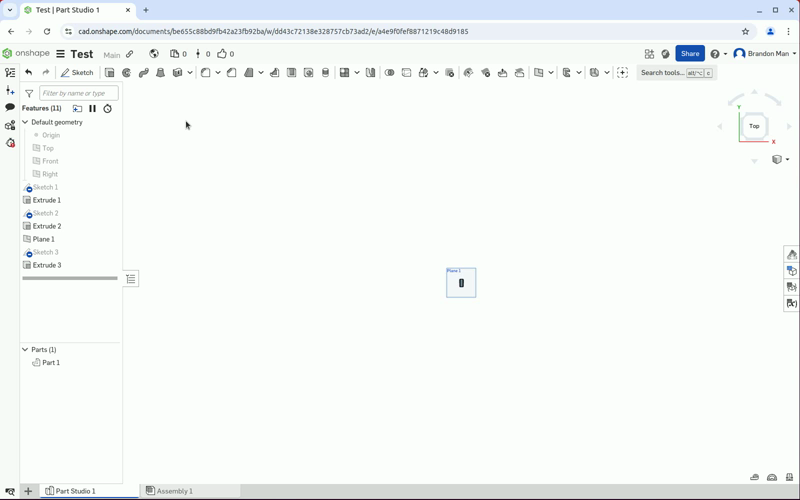
key(shift+h)
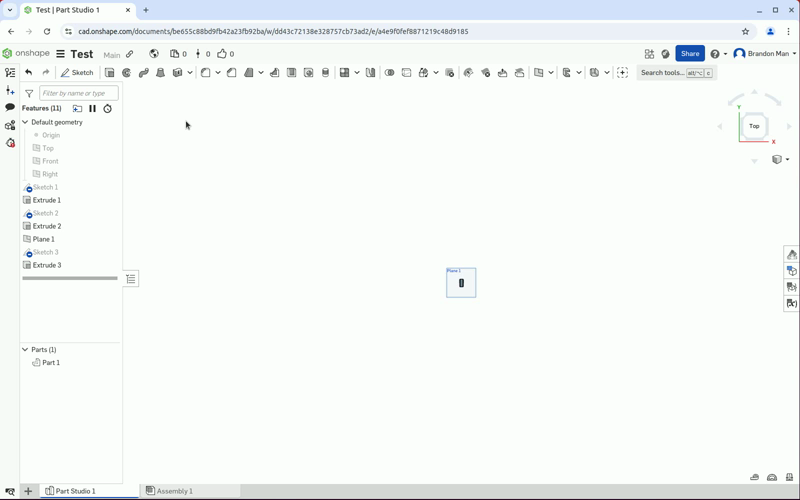
key(shift+h)
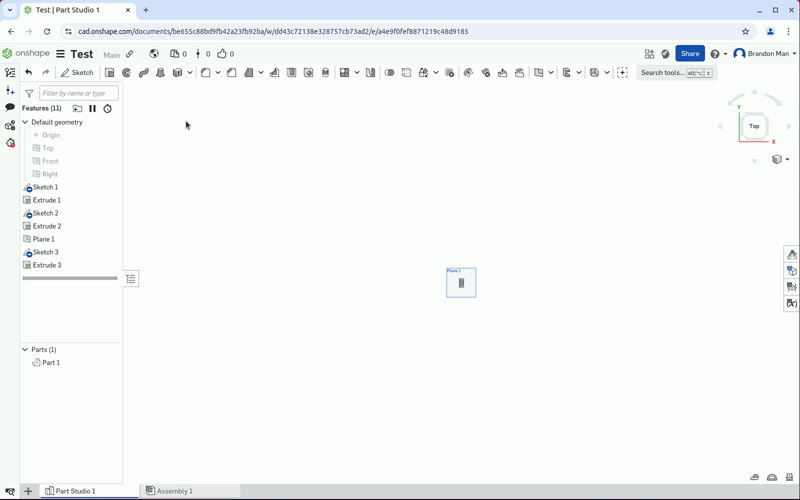
key(shift+7)
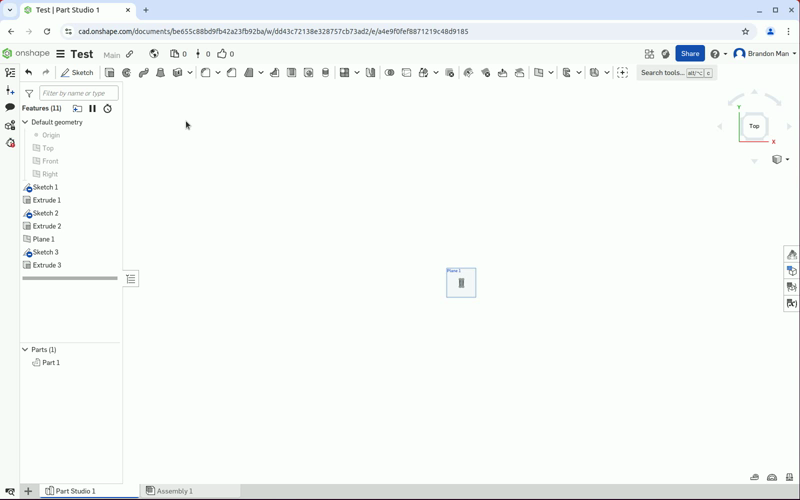
key(up, 3)
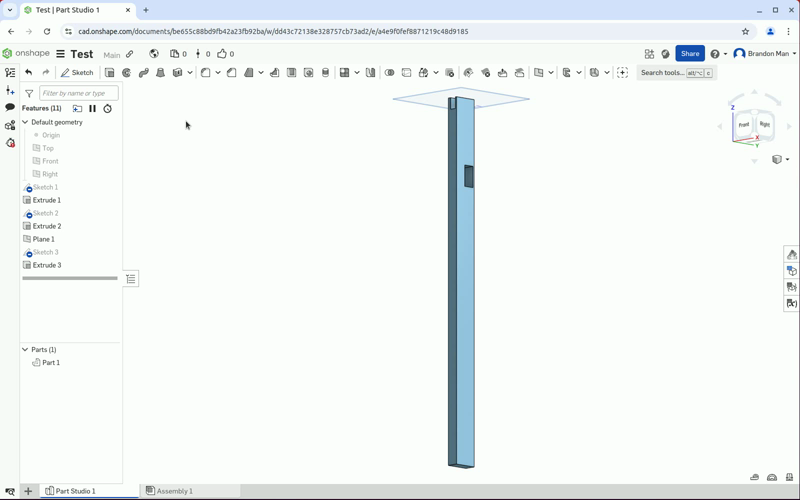
key(left, 3)
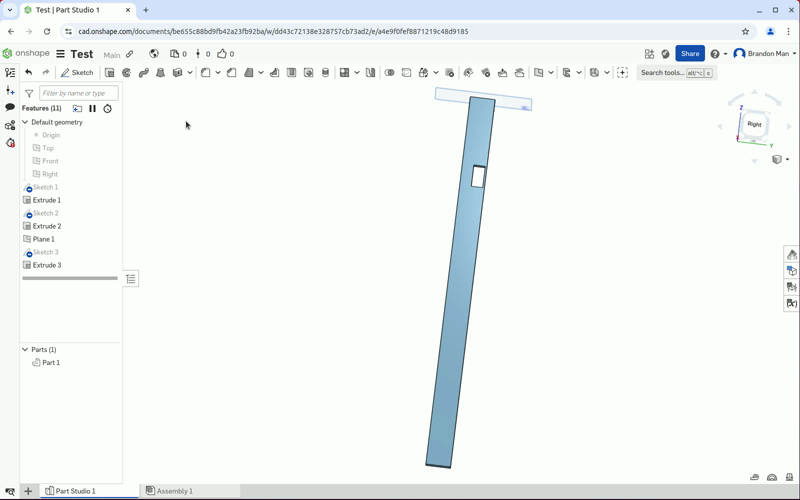
key(right, 3)
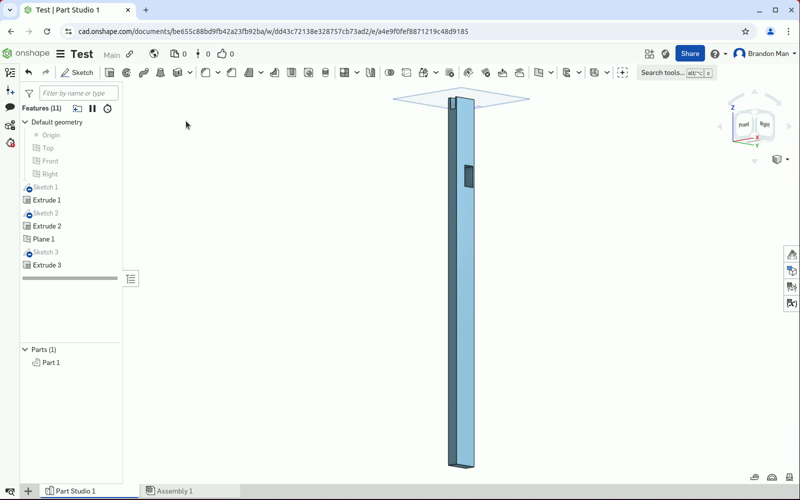
key(down, 3)
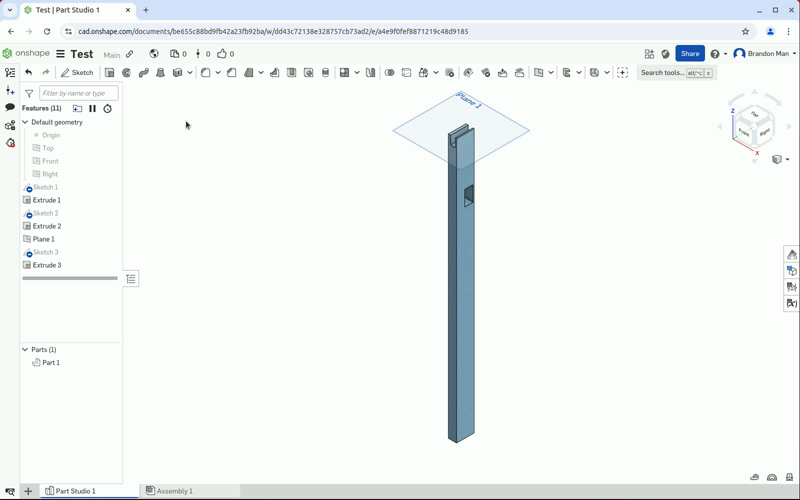
mouse_move(73, 189)
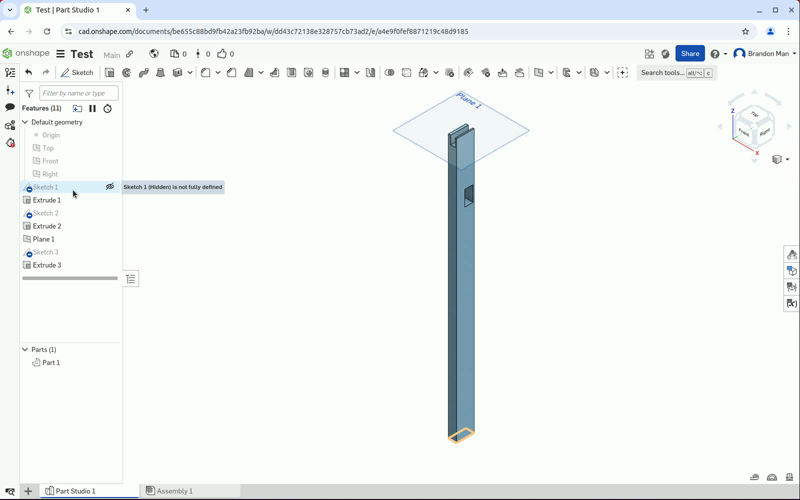
click(73, 189)